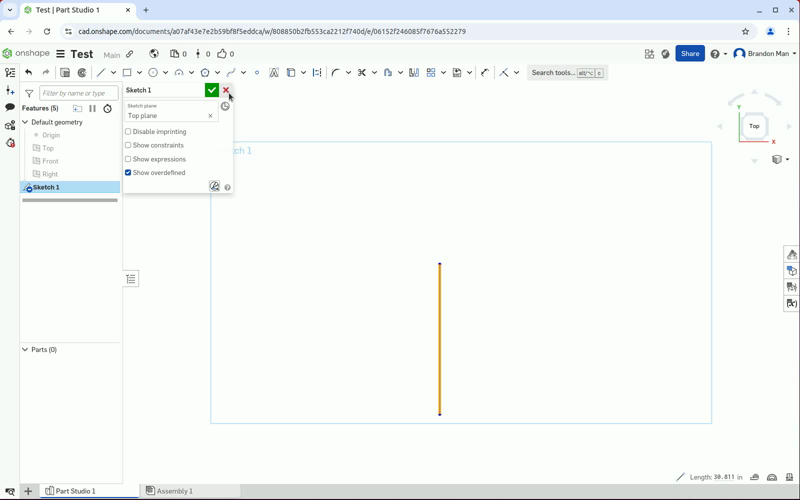
key(shift+h)
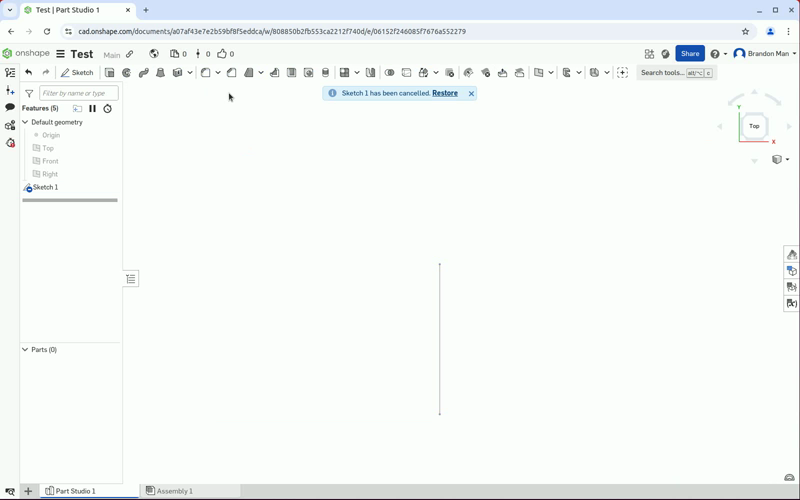
key(shift+s)
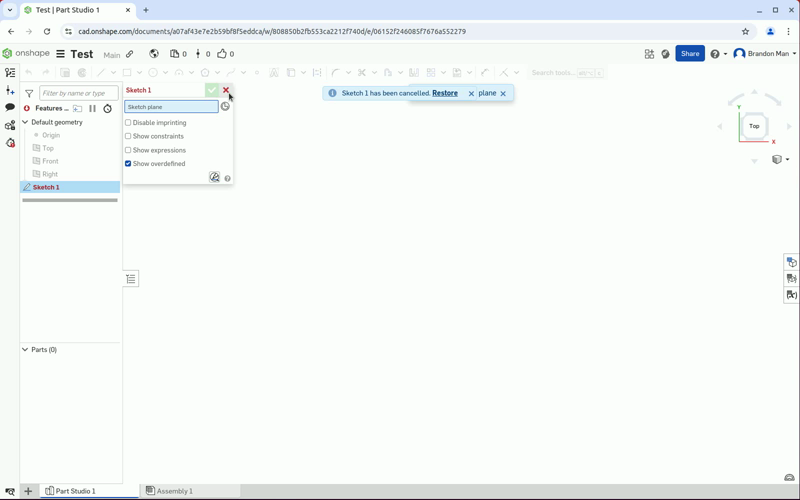
mouse_move(73, 150)
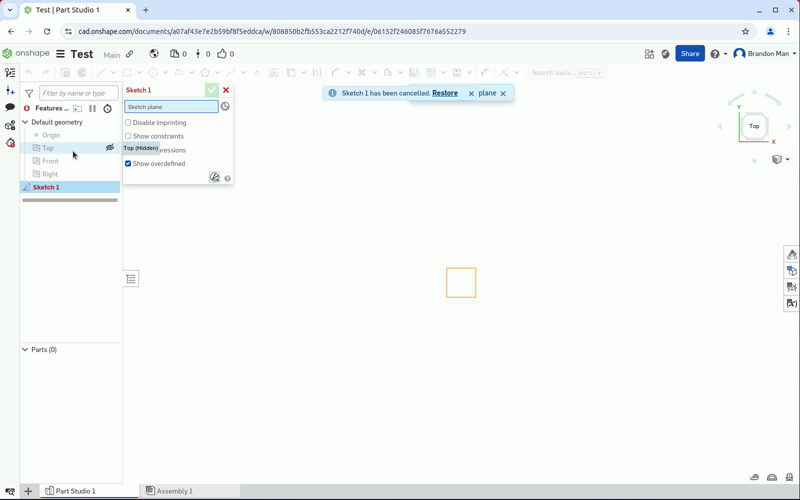
click(73, 150)
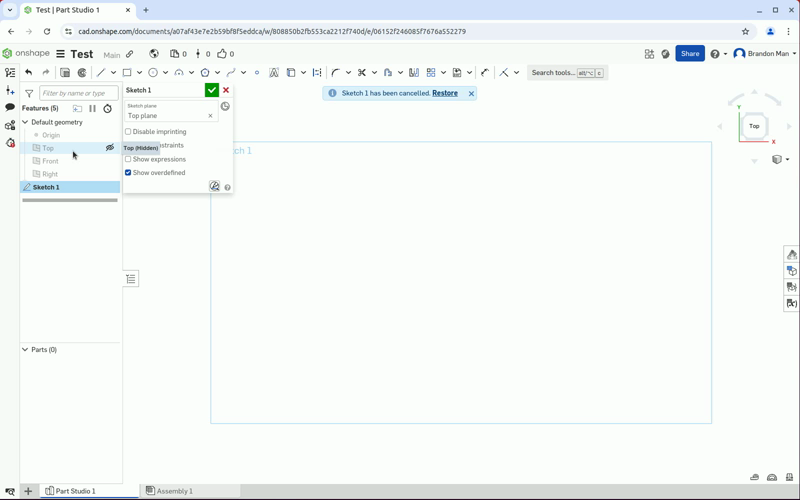
mouse_move(73, 352)
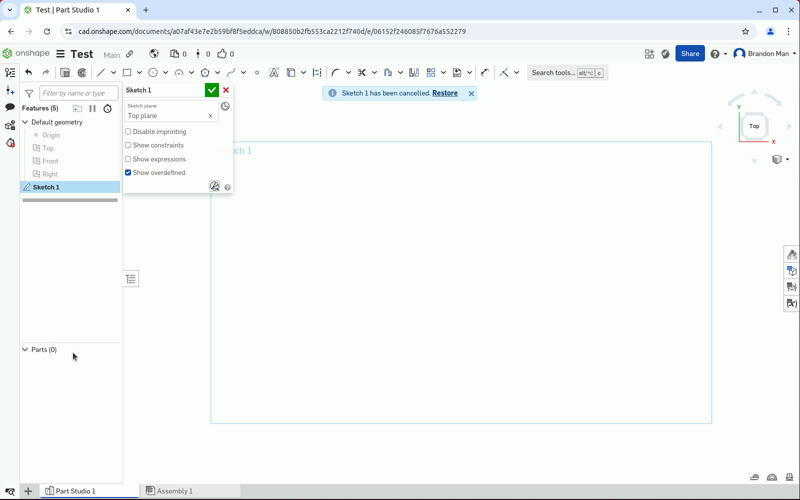
key(y)
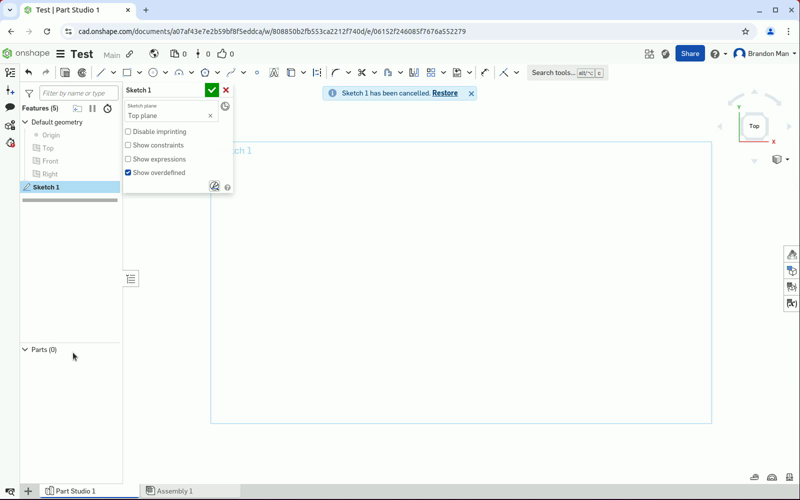
key(l)
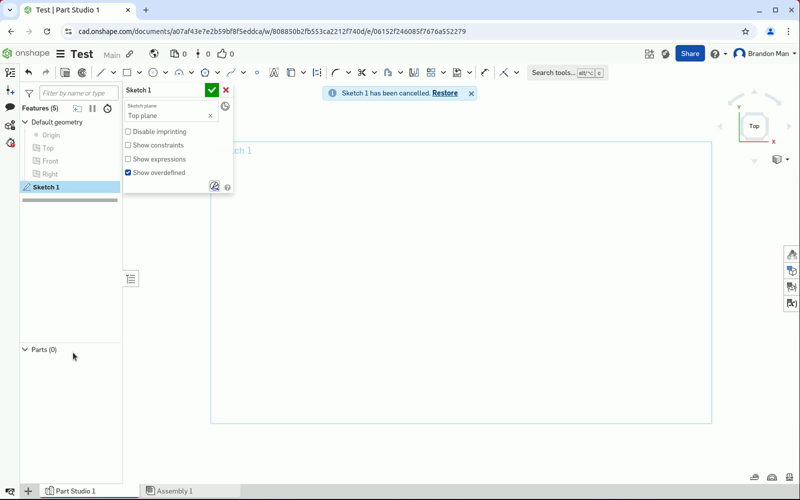
key_down(shift)
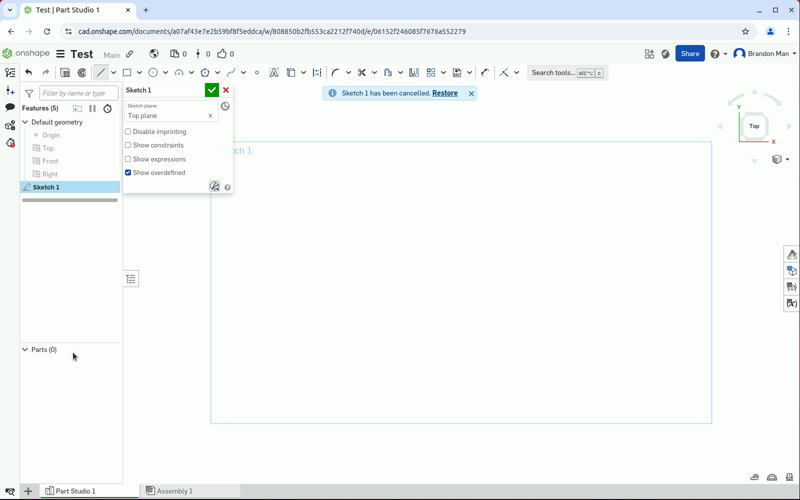
mouse_move(460, 282)
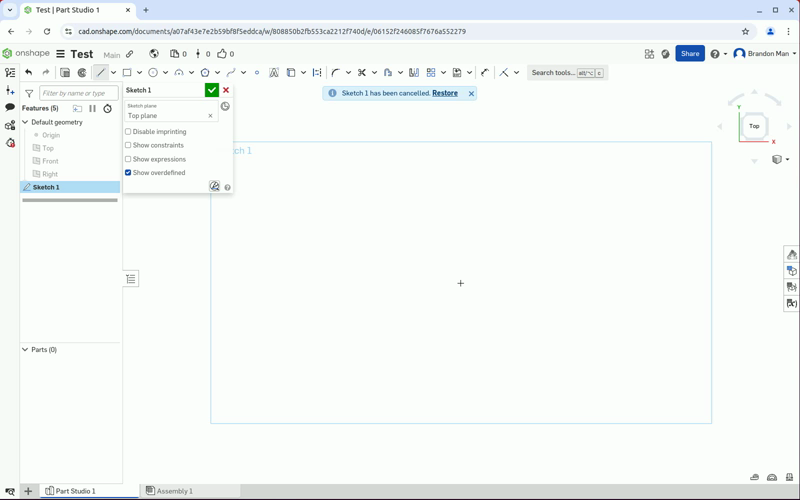
click(460, 282)
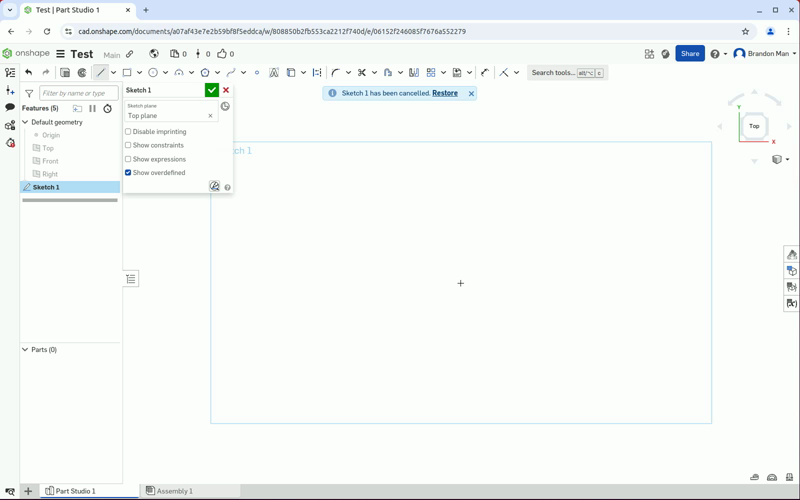
key_up(shift)
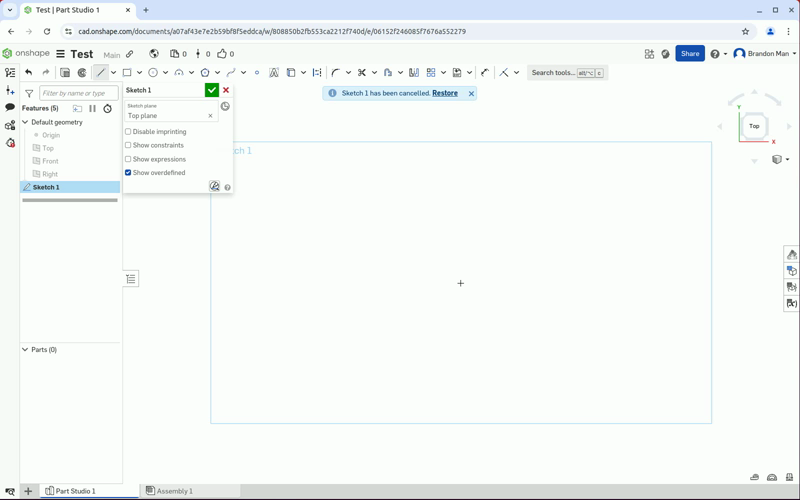
key_down(shift)
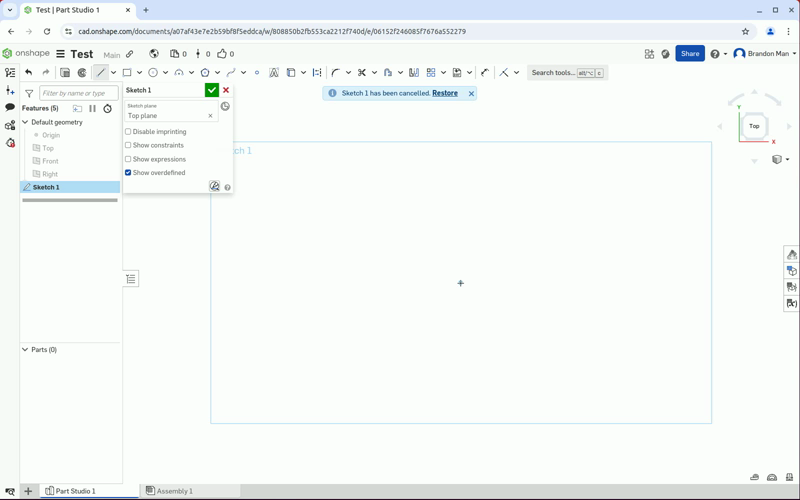
mouse_move(490, 282)
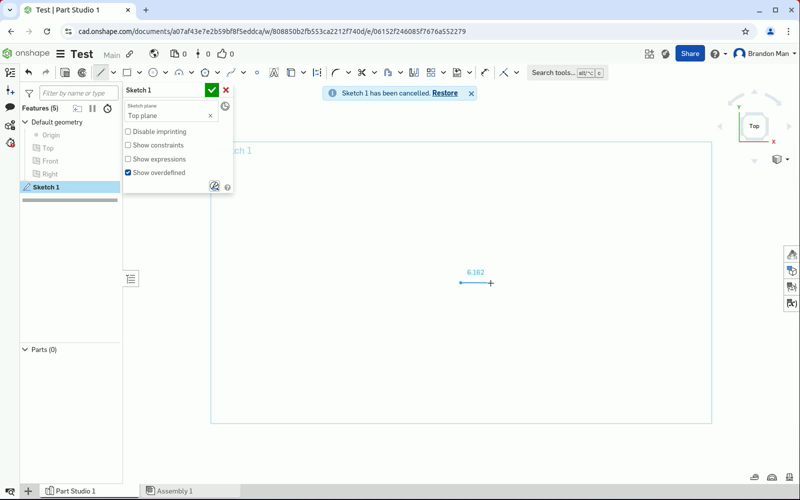
mouse_move(518, 282)
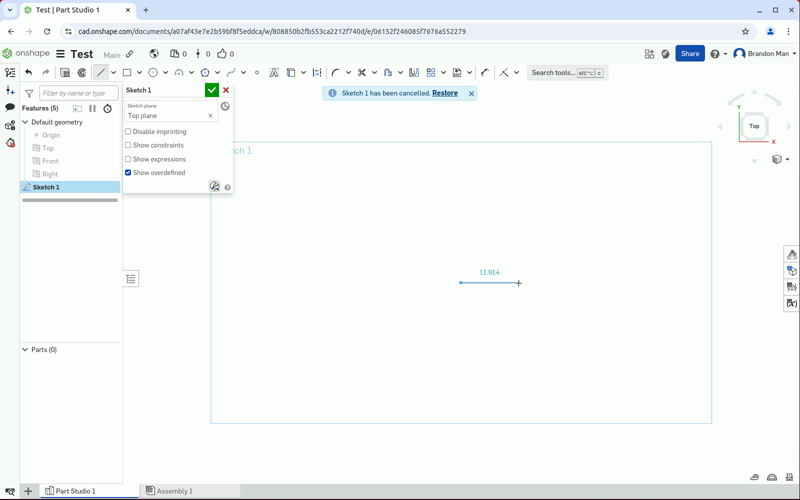
click(518, 282)
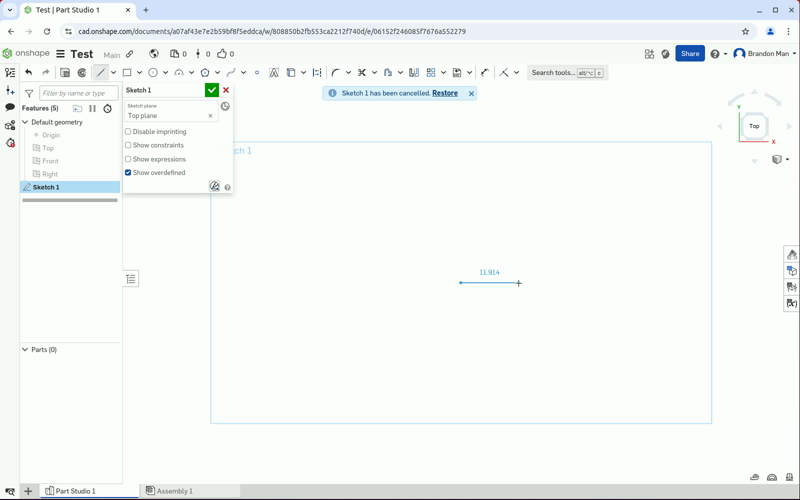
key_up(shift)
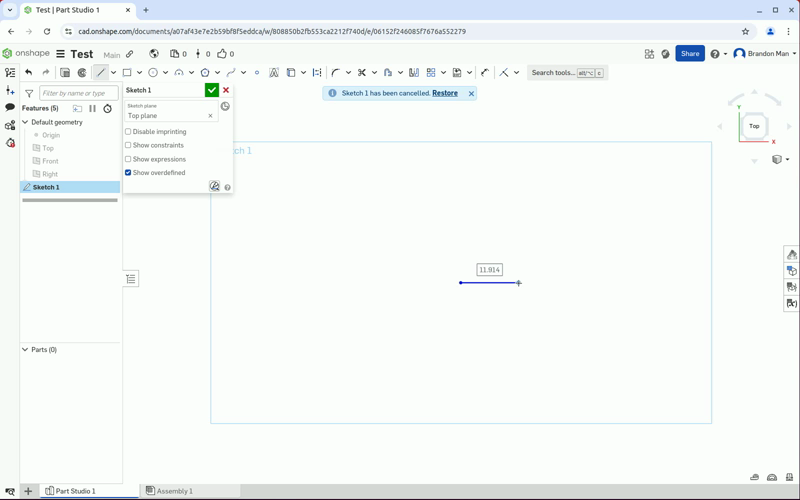
key_down(shift)
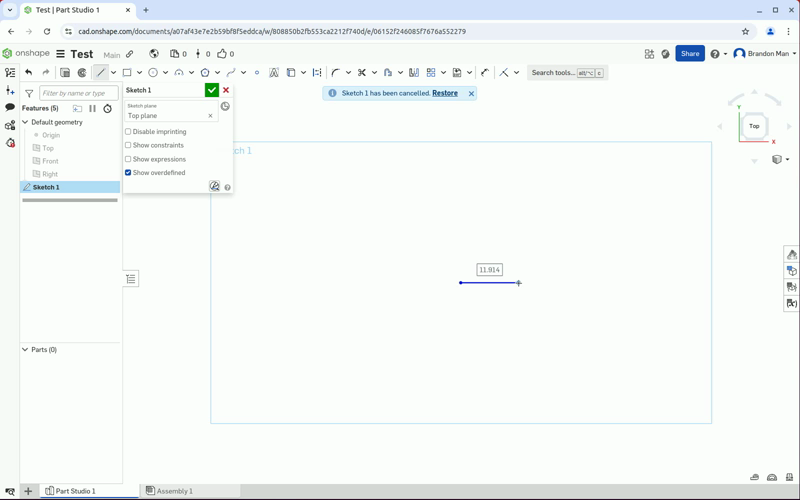
mouse_move(518, 170)
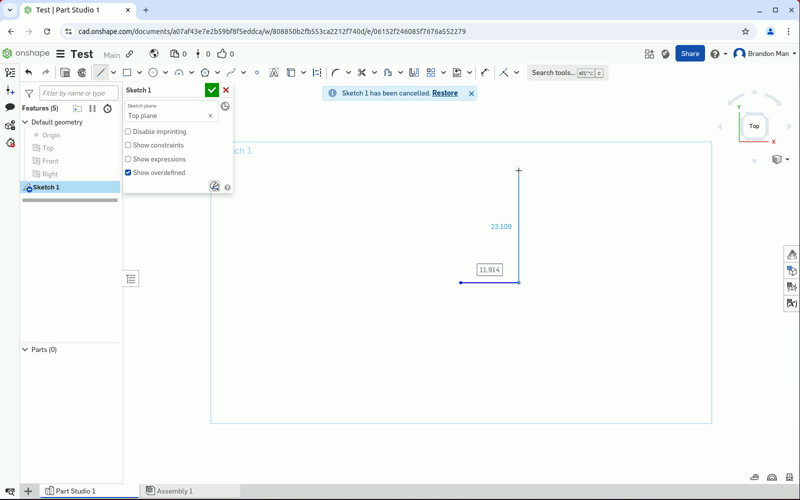
click(518, 170)
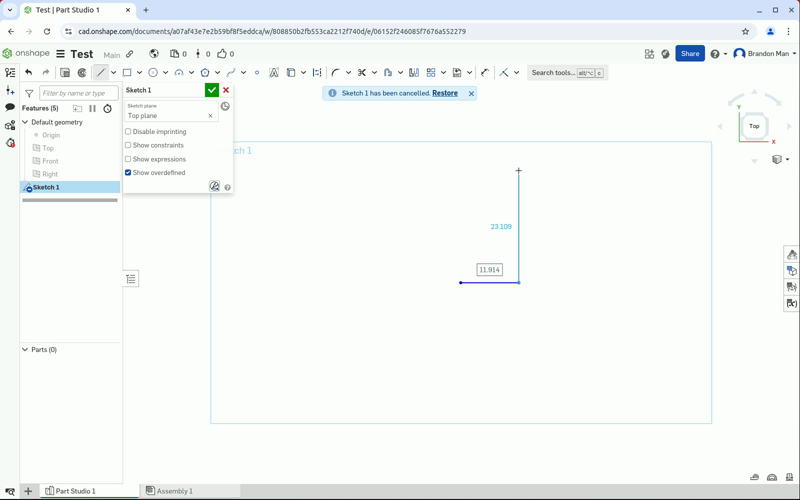
key_up(shift)
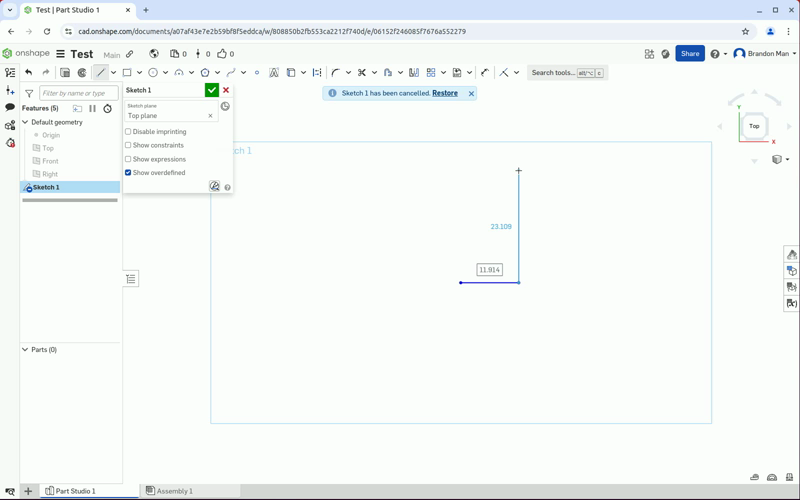
key_down(shift)
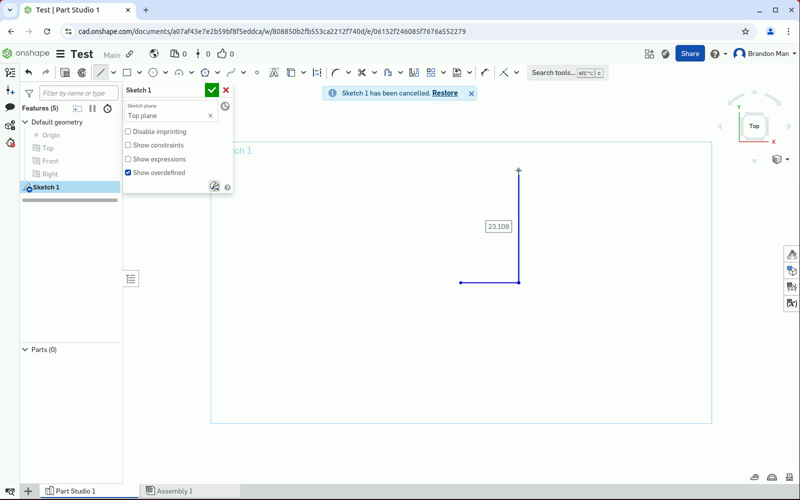
mouse_move(548, 170)
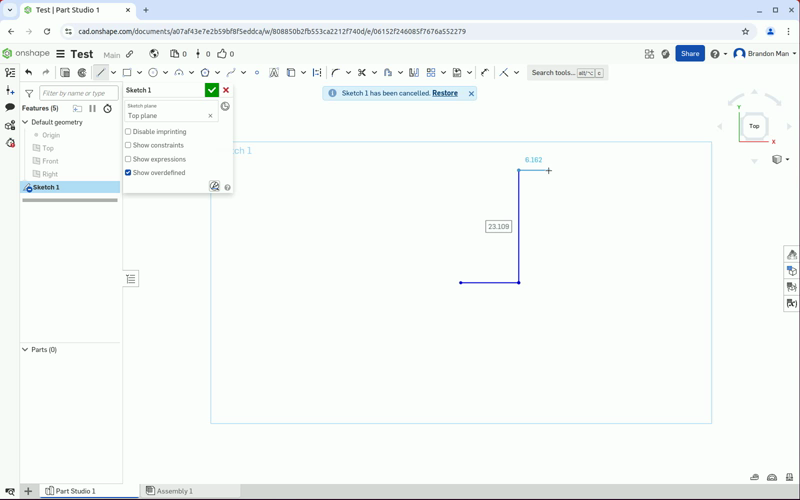
mouse_move(460, 170)
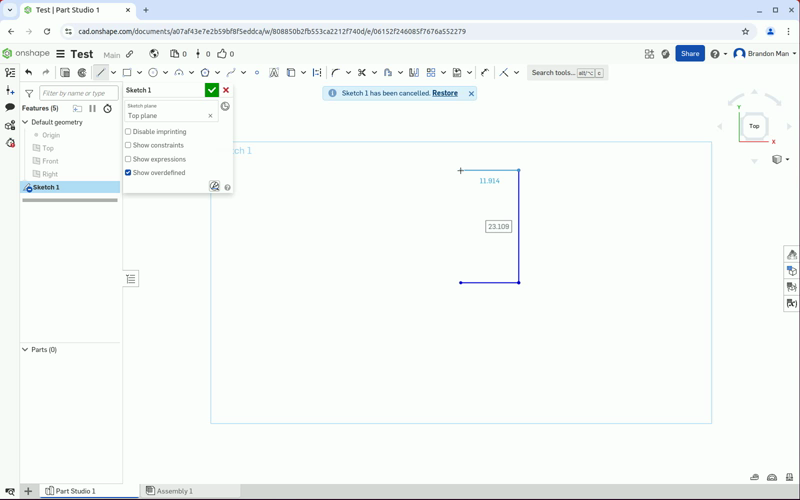
click(460, 170)
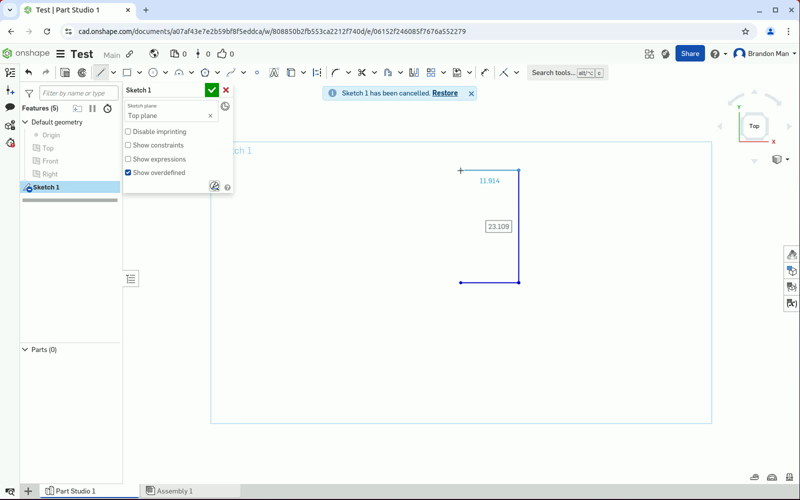
key_up(shift)
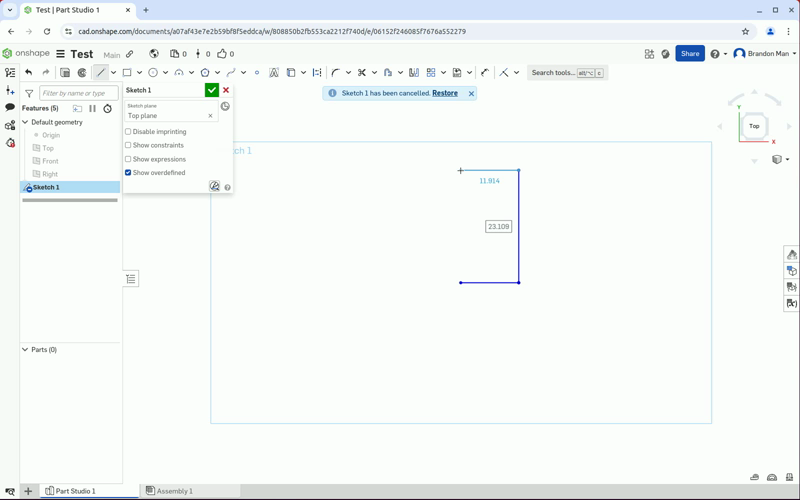
key_down(shift)
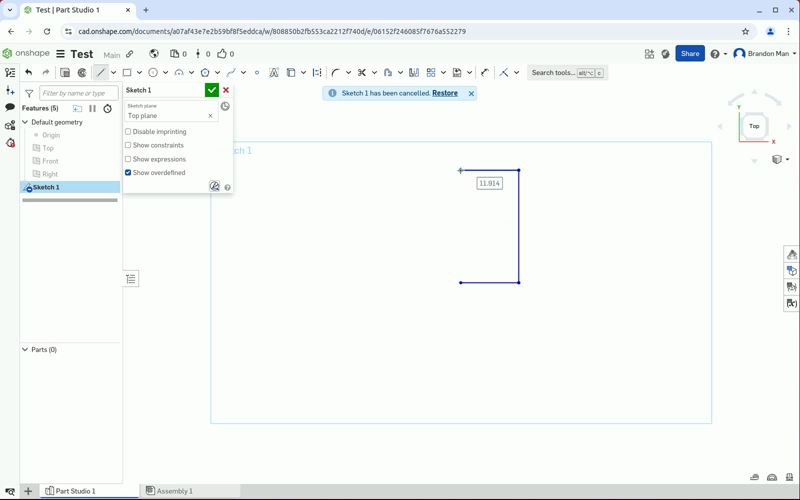
mouse_move(460, 282)
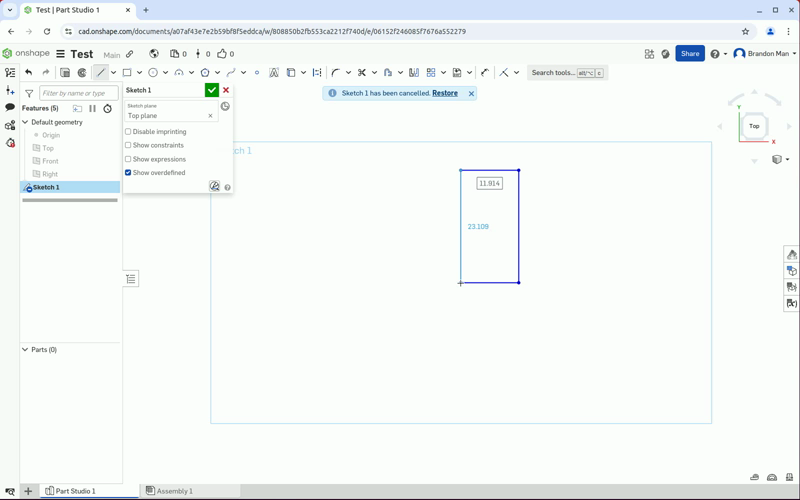
key_up(shift)
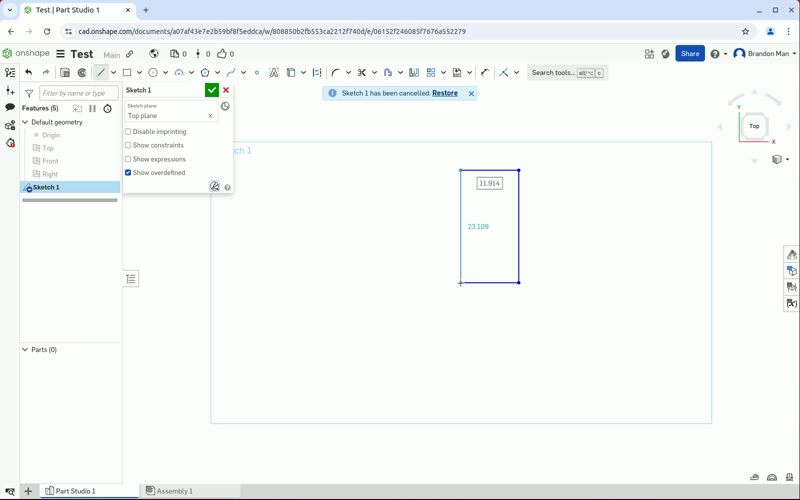
click(460, 282)
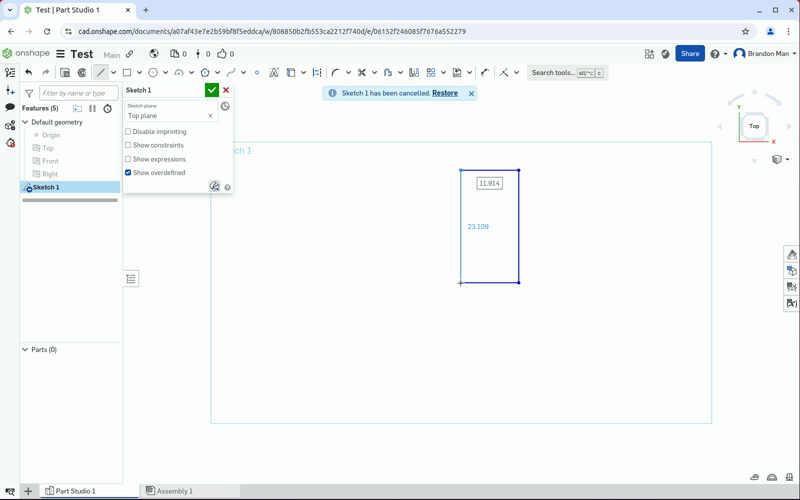
key(esc)
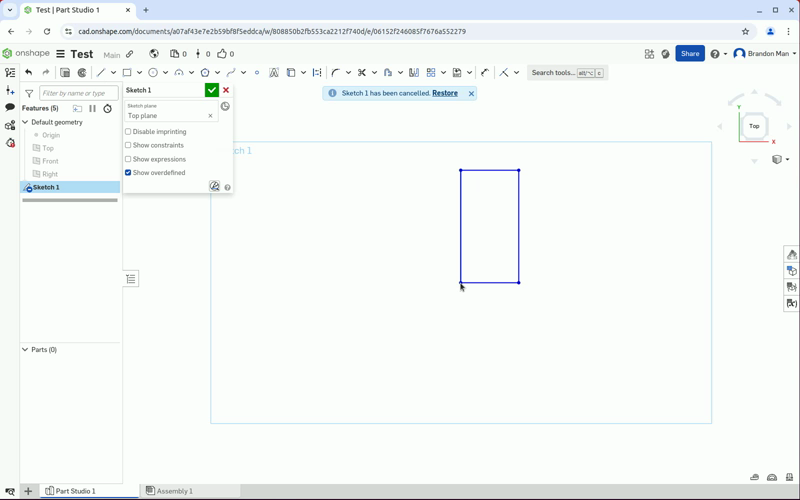
key(l)
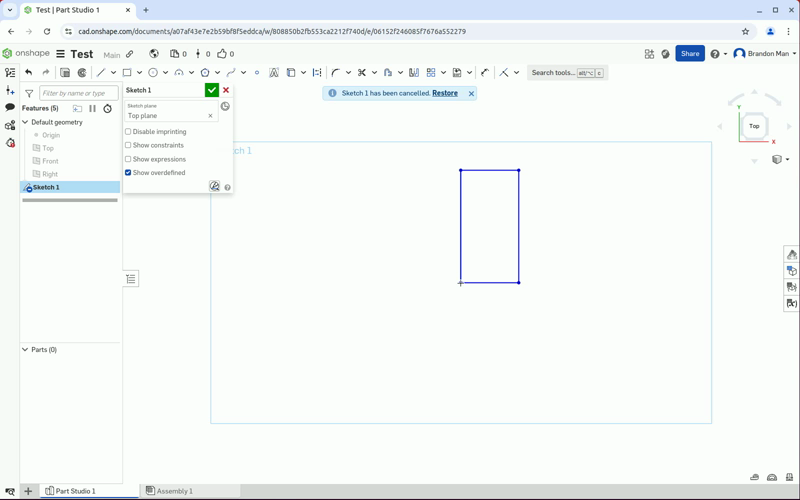
key_down(shift)
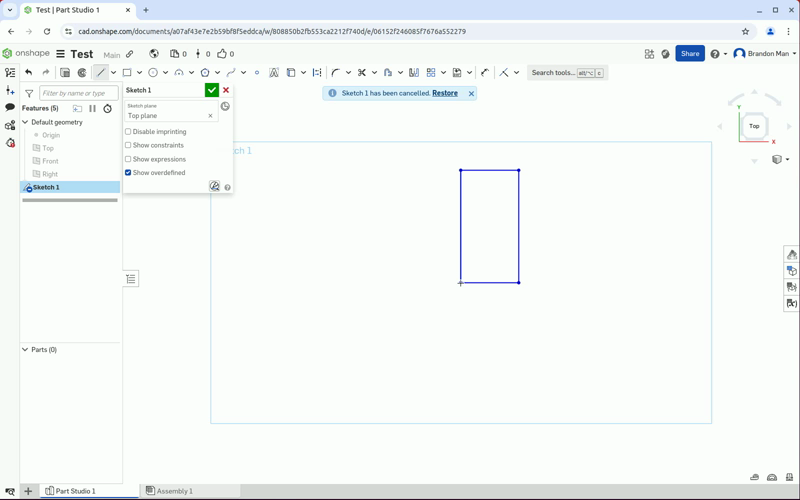
mouse_move(464, 279)
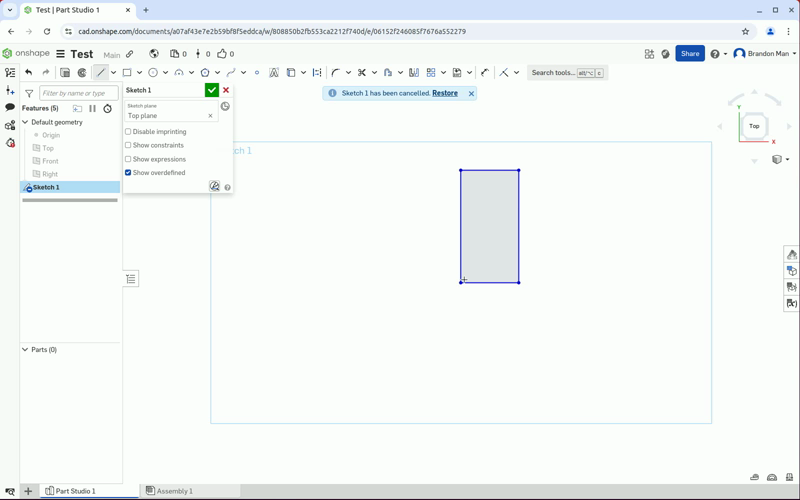
click(464, 279)
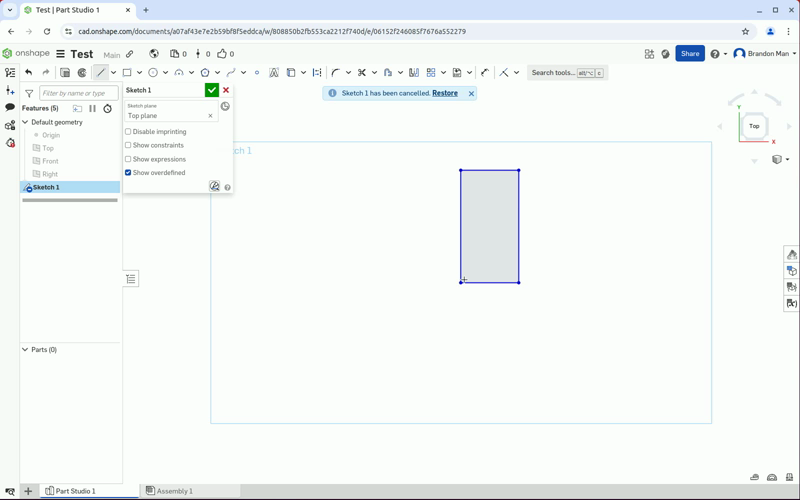
key_up(shift)
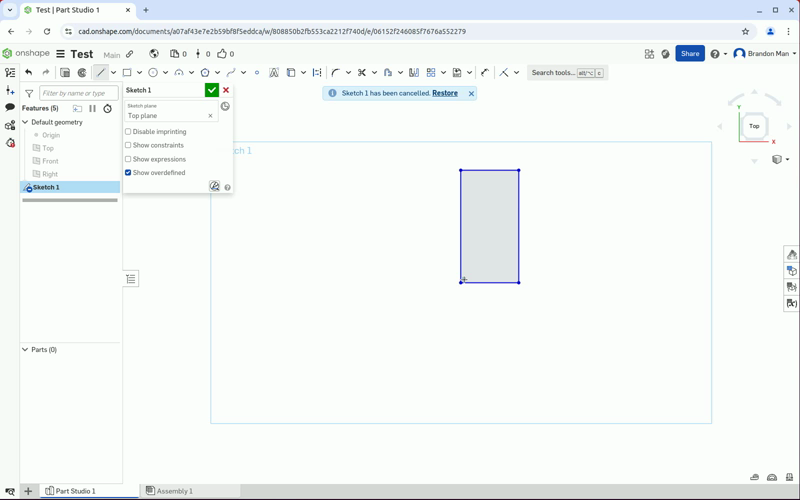
key_down(shift)
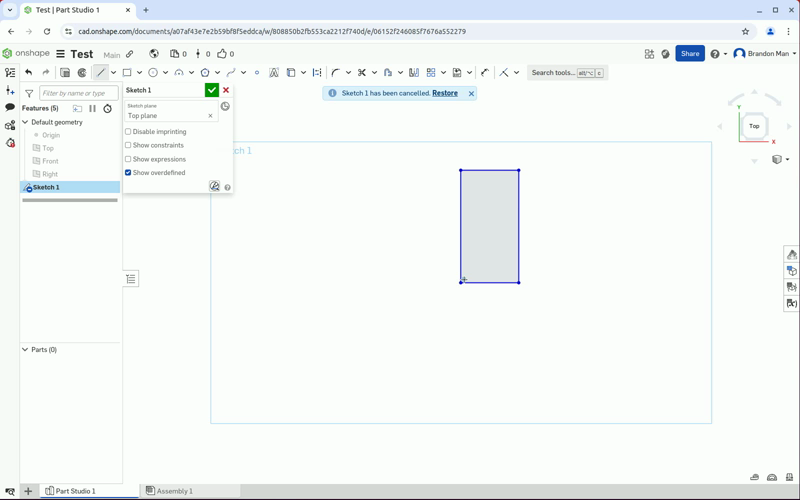
mouse_move(494, 279)
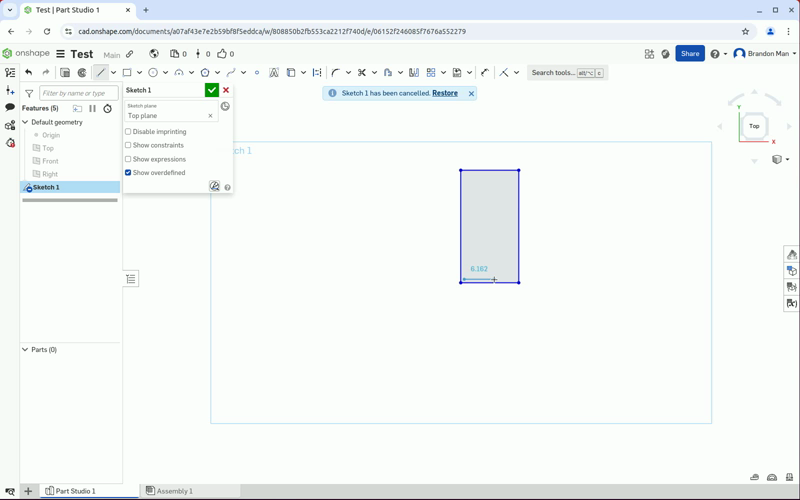
mouse_move(486, 279)
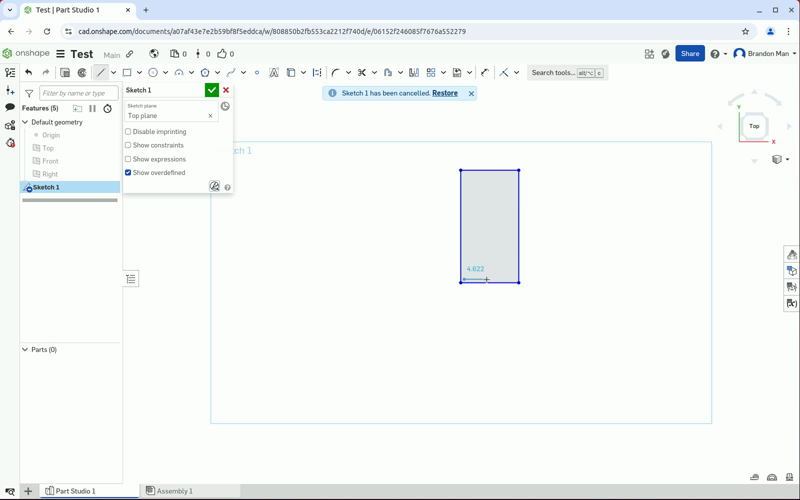
click(486, 279)
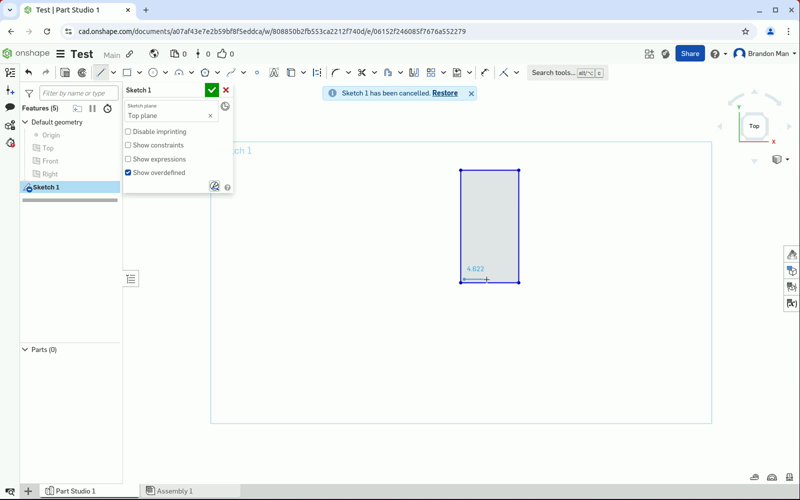
key_up(shift)
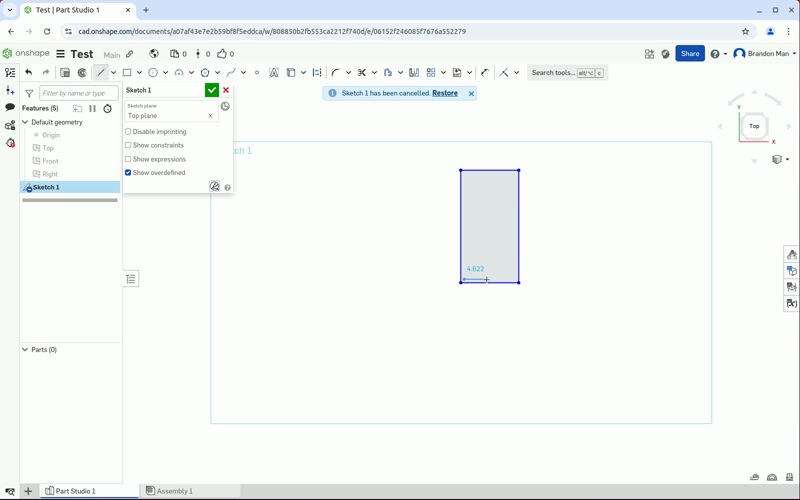
key_down(shift)
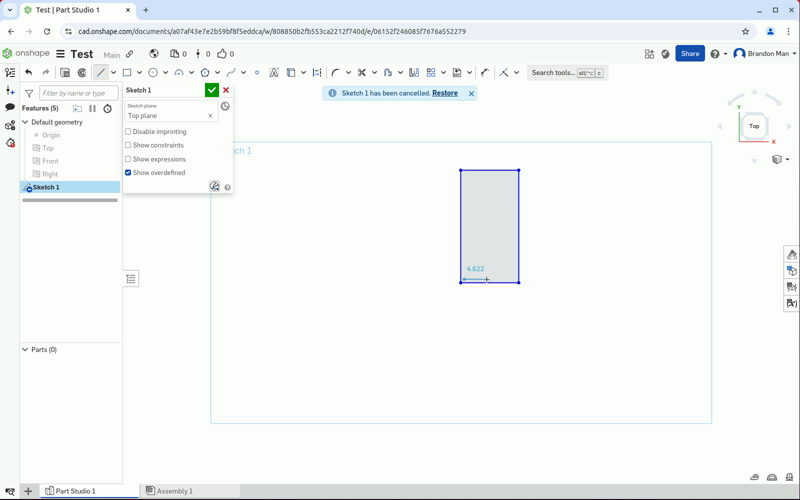
mouse_move(516, 279)
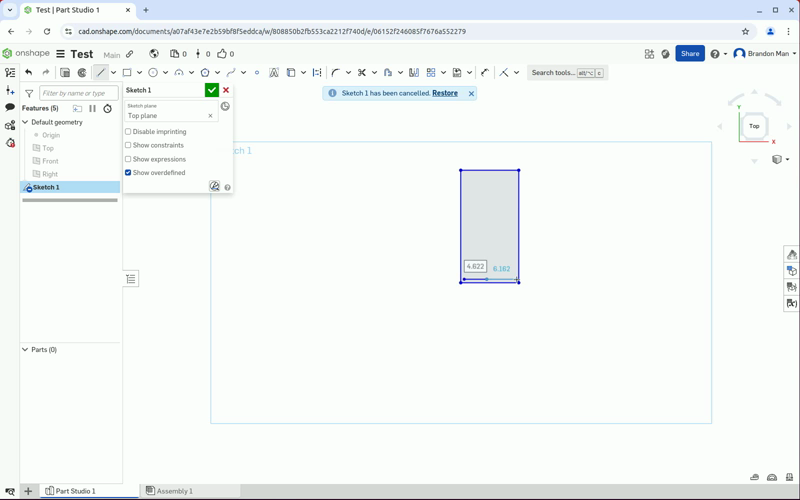
mouse_move(490, 279)
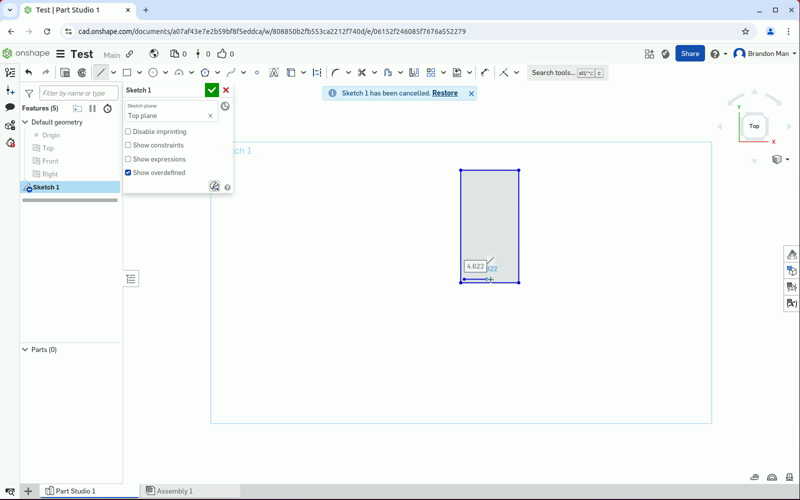
scroll(6)
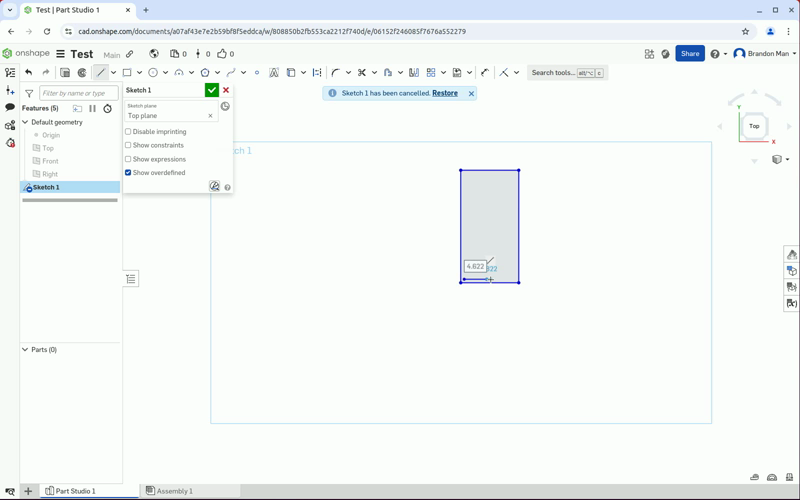
scroll(6)
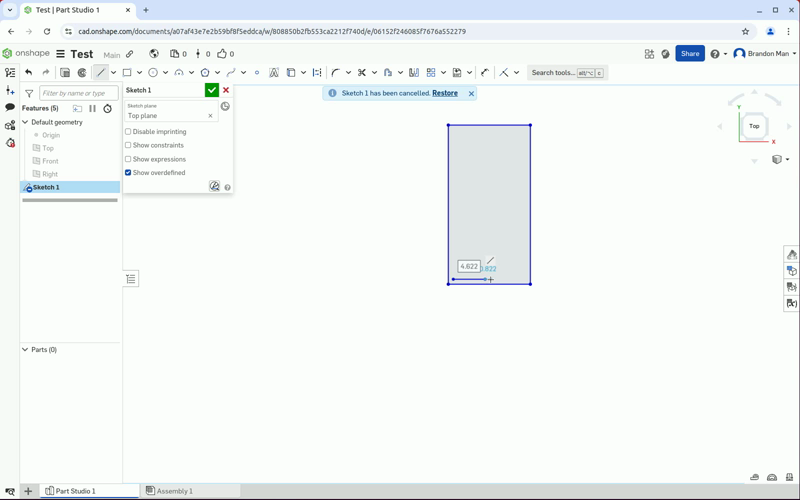
scroll(6)
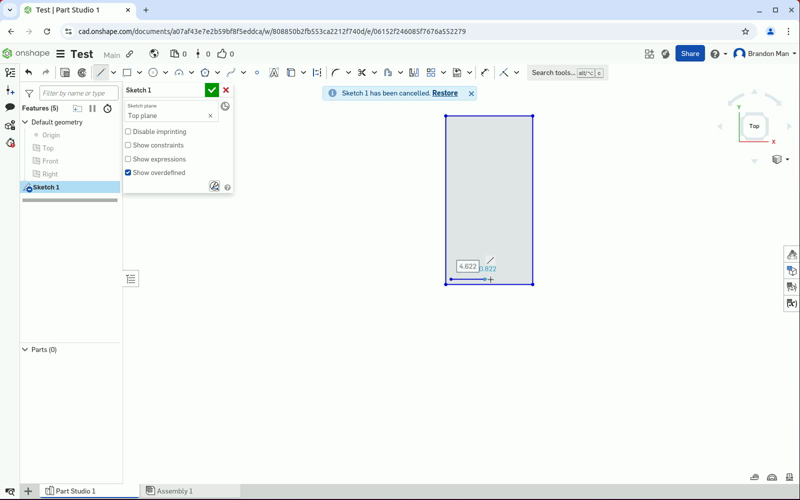
scroll(6)
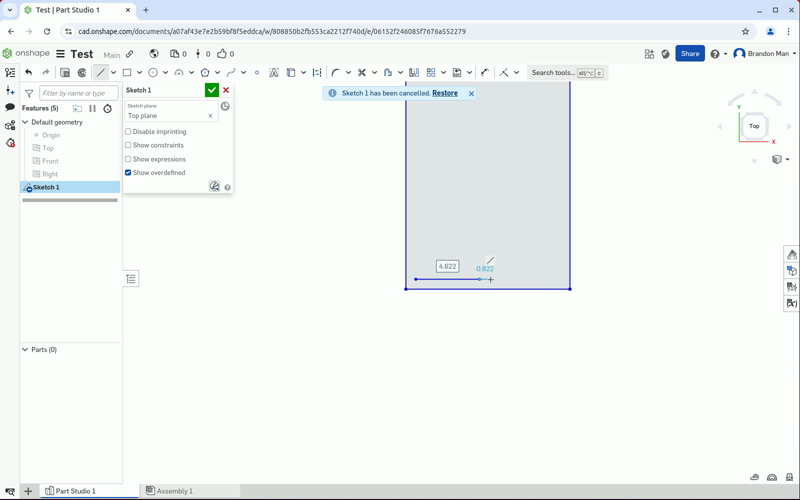
scroll(6)
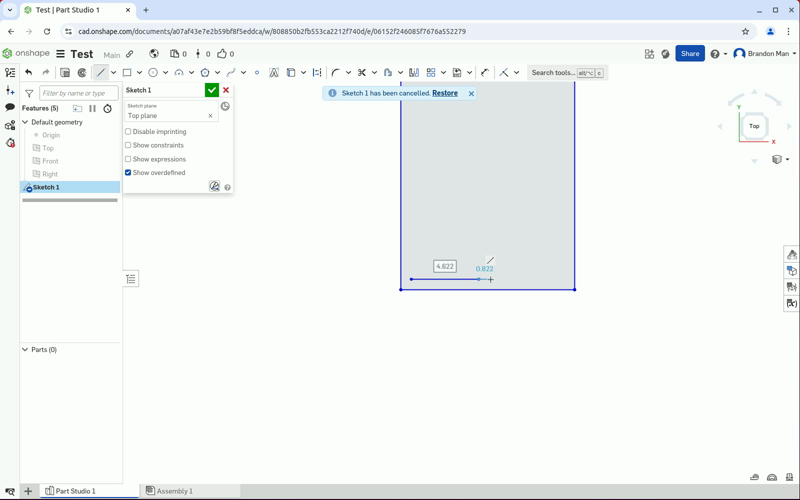
scroll(6)
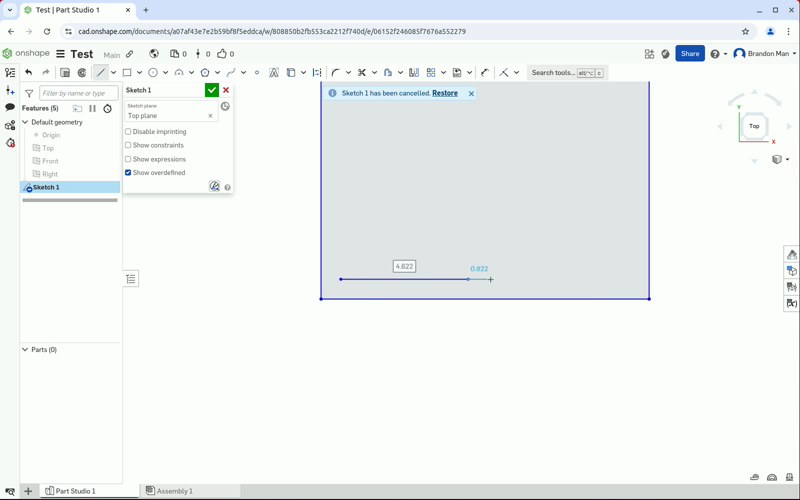
scroll(6)
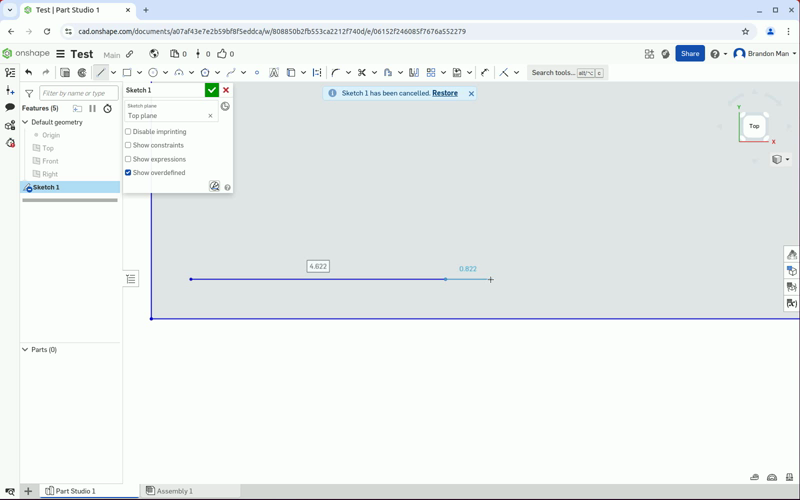
click(490, 279)
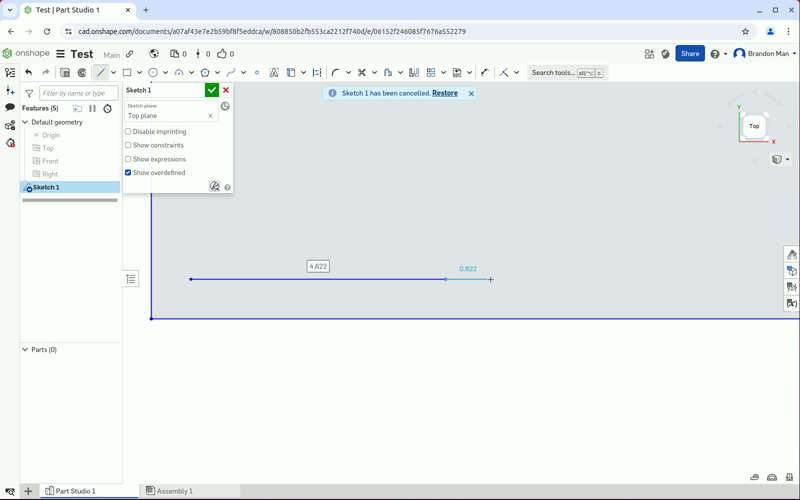
scroll(-6)
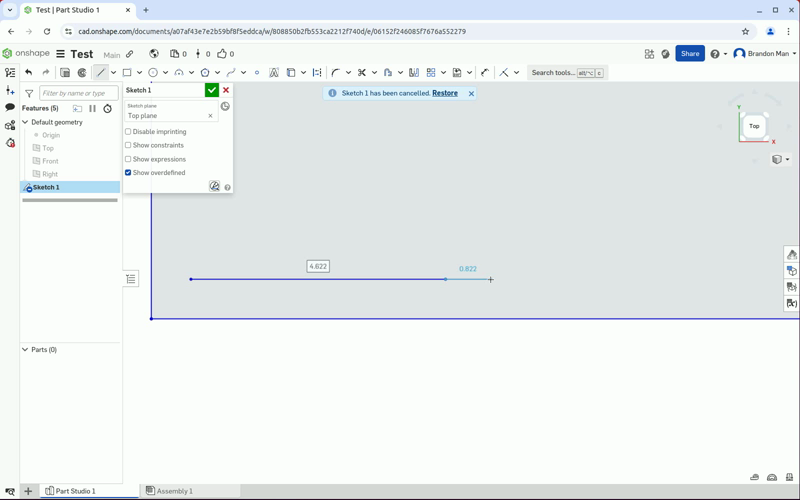
scroll(-6)
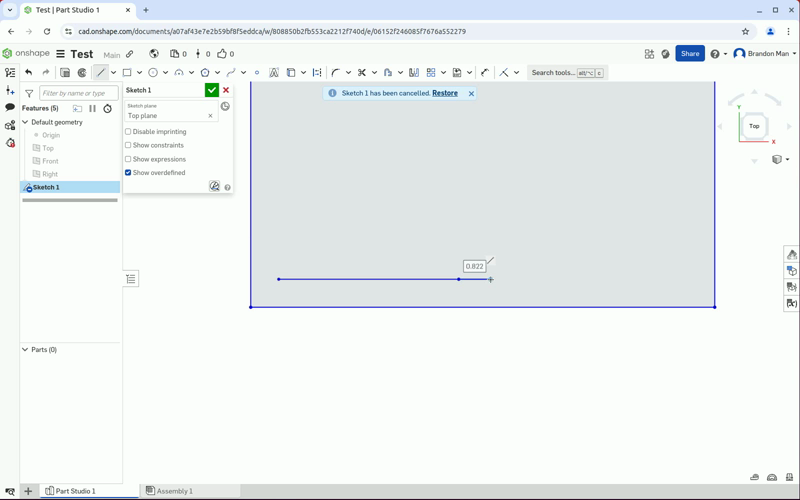
scroll(-6)
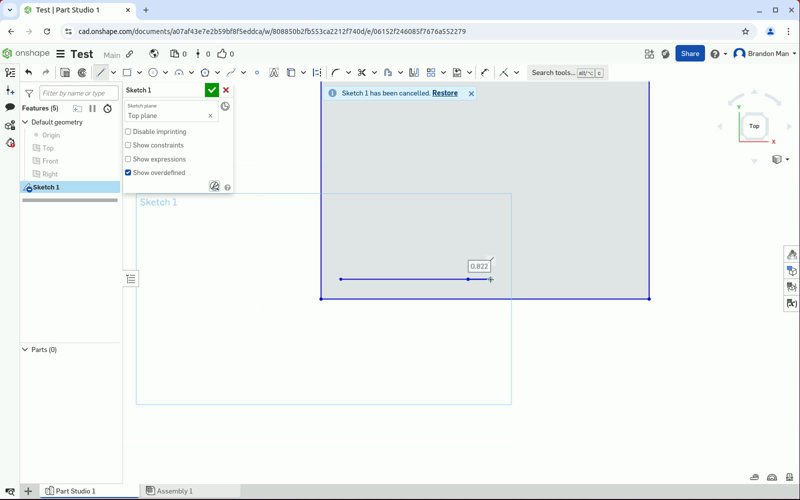
scroll(-6)
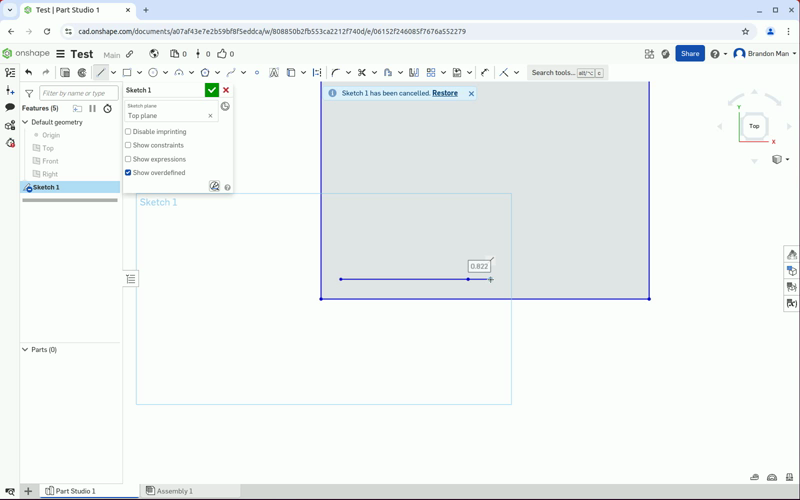
scroll(-6)
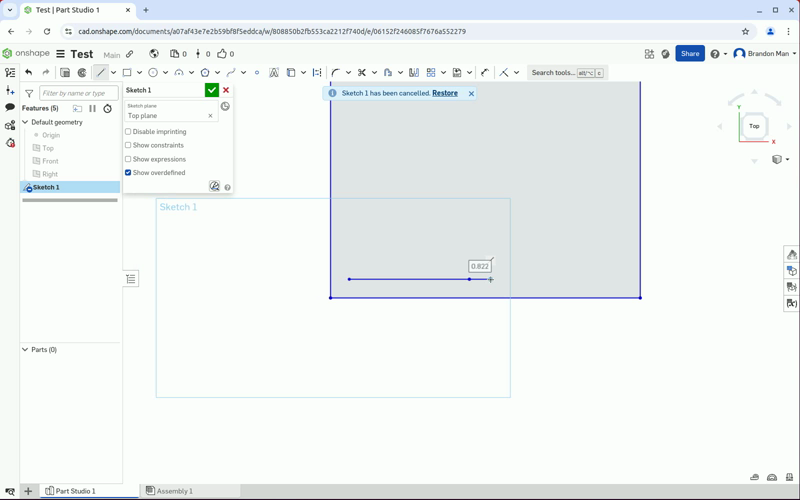
scroll(-6)
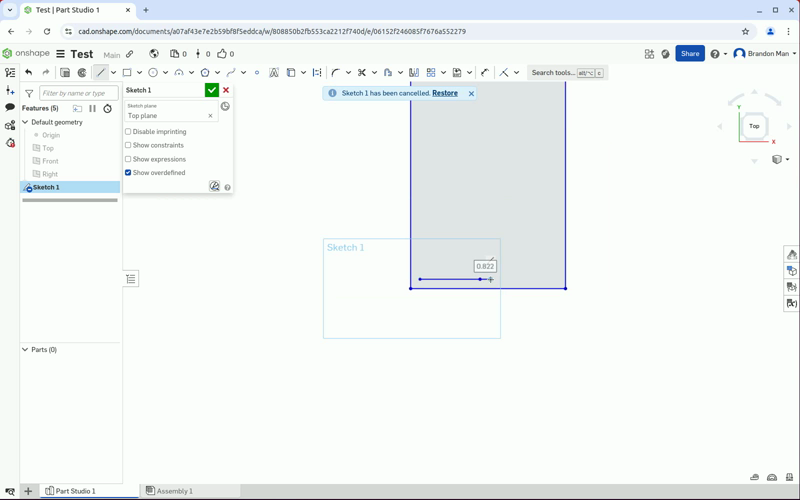
scroll(-6)
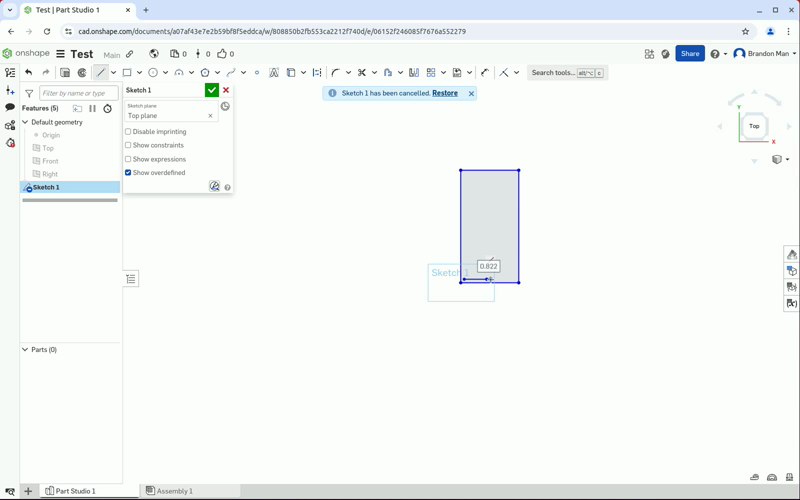
key_up(shift)
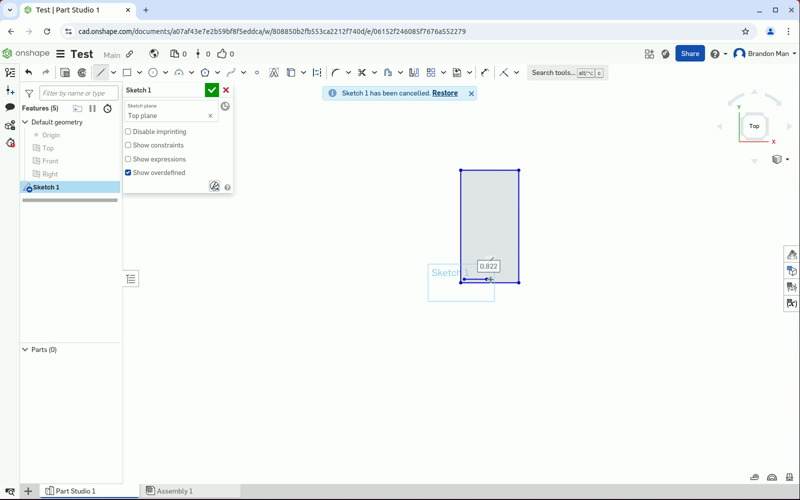
key_down(shift)
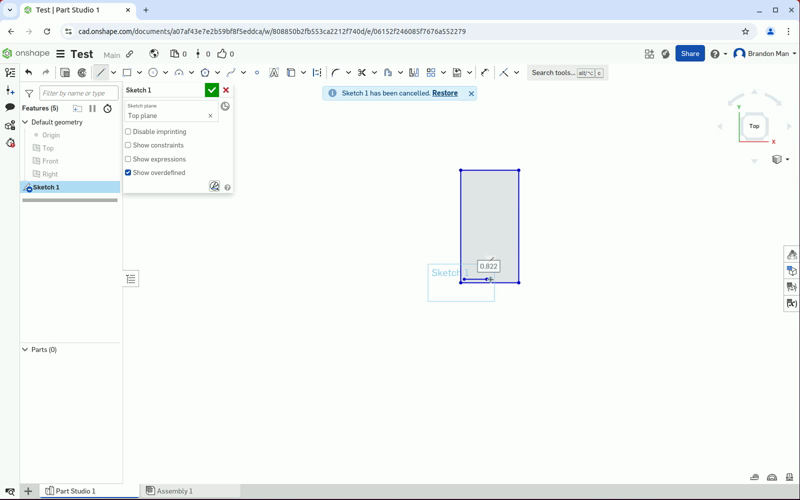
mouse_move(520, 279)
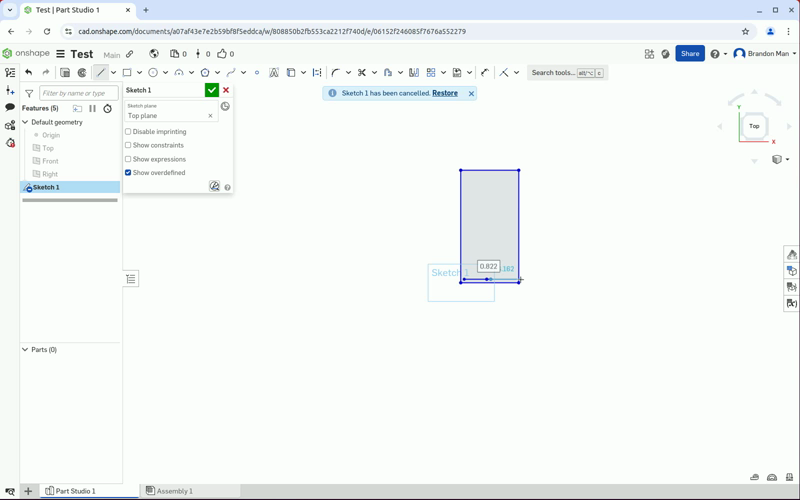
mouse_move(494, 279)
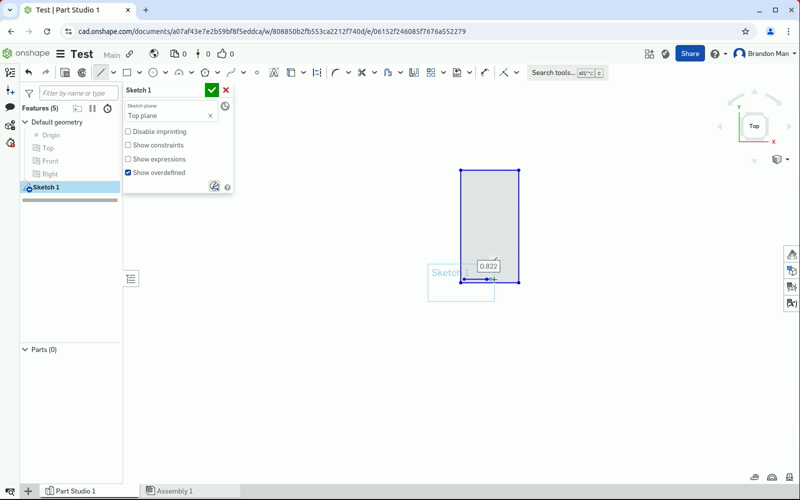
scroll(6)
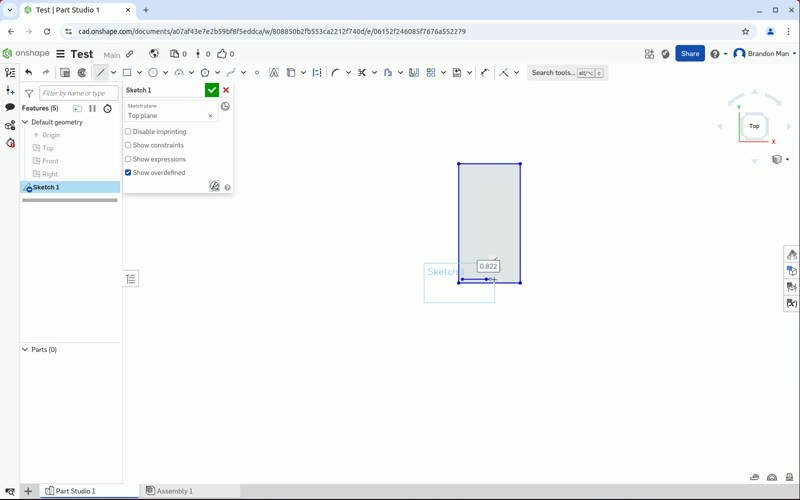
scroll(6)
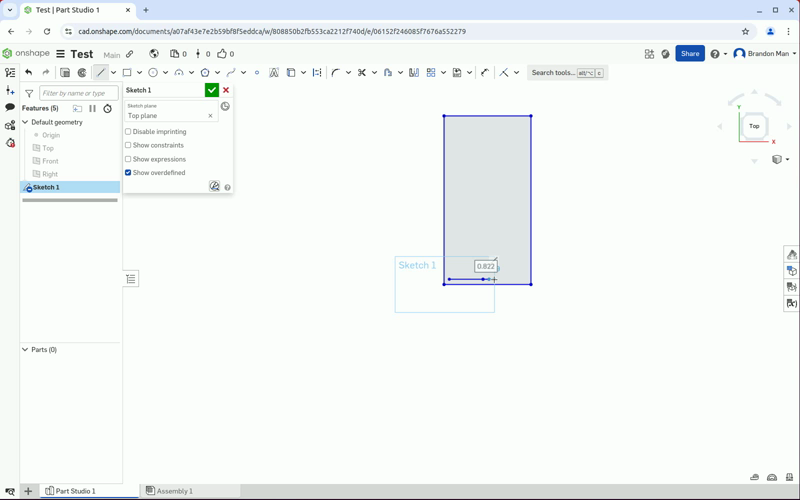
scroll(6)
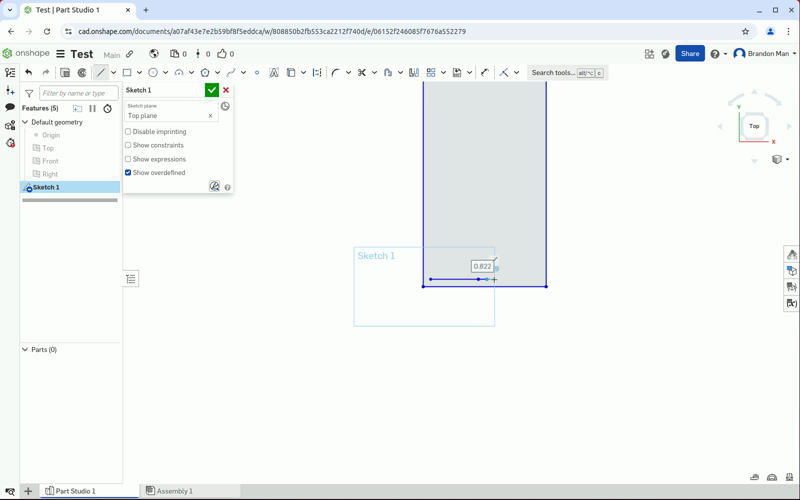
scroll(6)
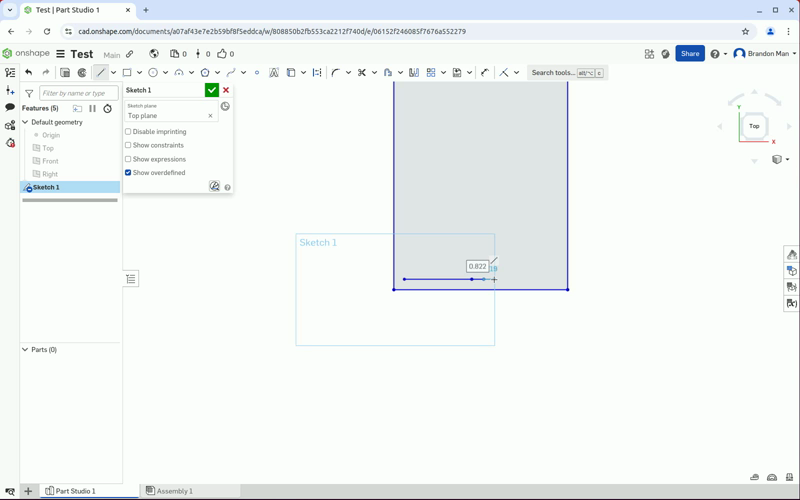
scroll(6)
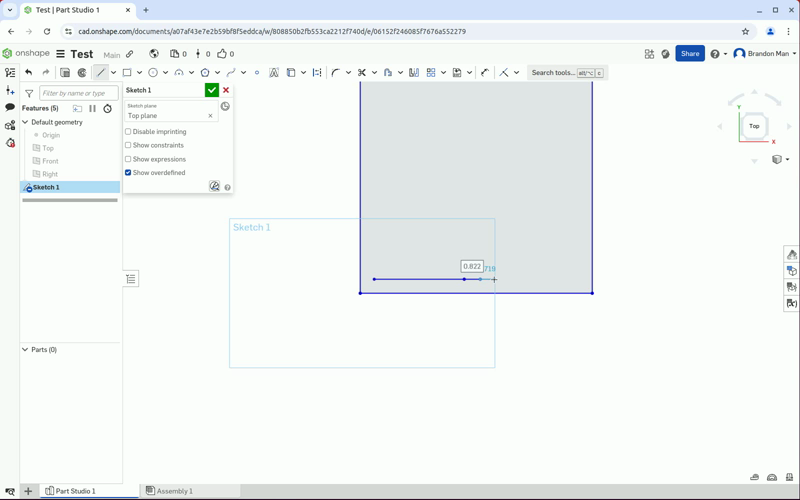
scroll(6)
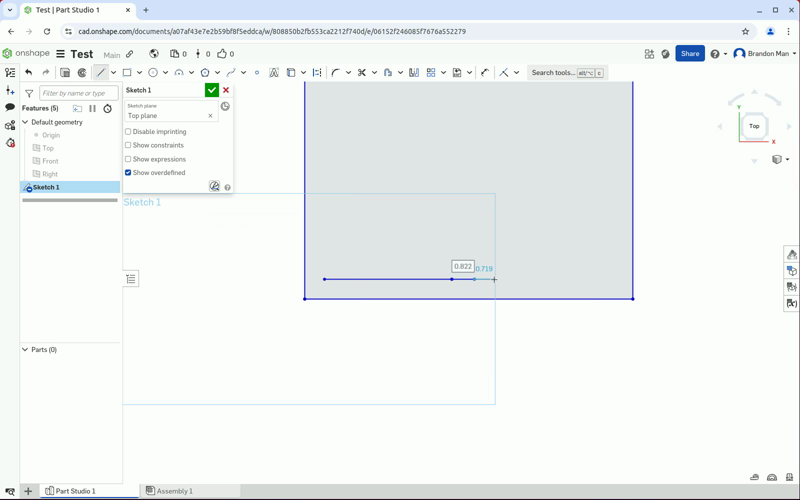
scroll(6)
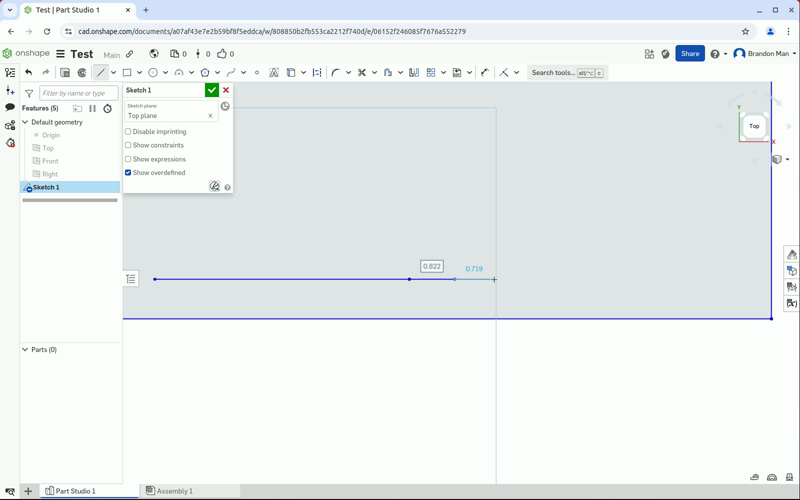
click(494, 279)
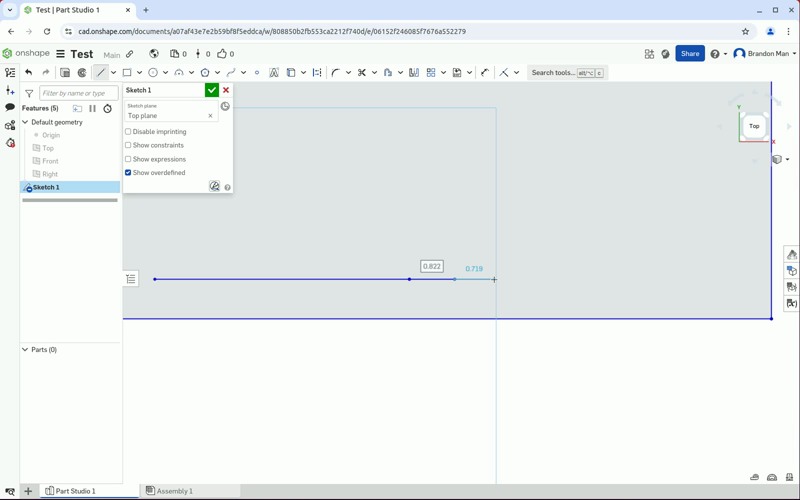
scroll(-6)
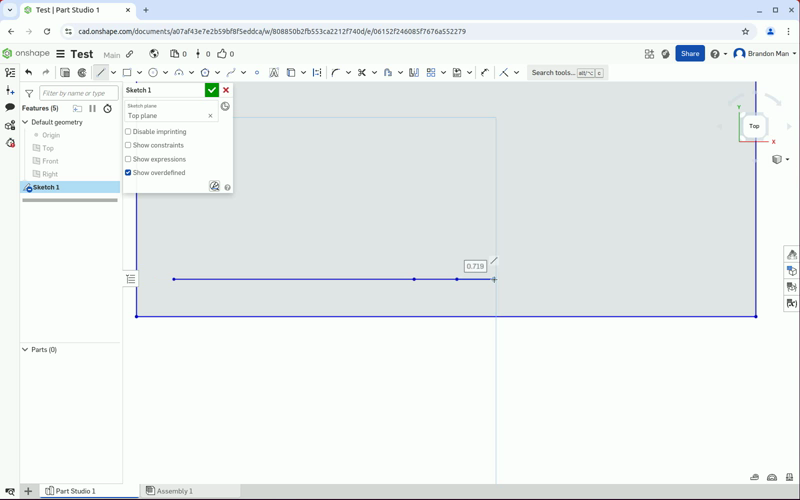
scroll(-6)
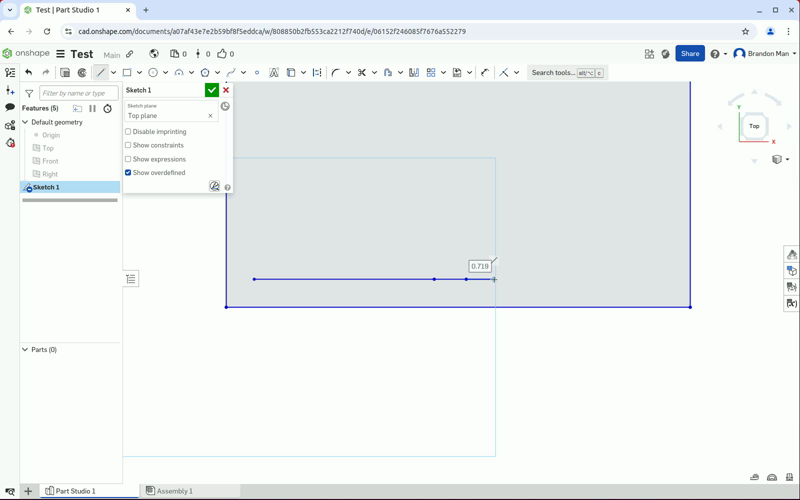
scroll(-6)
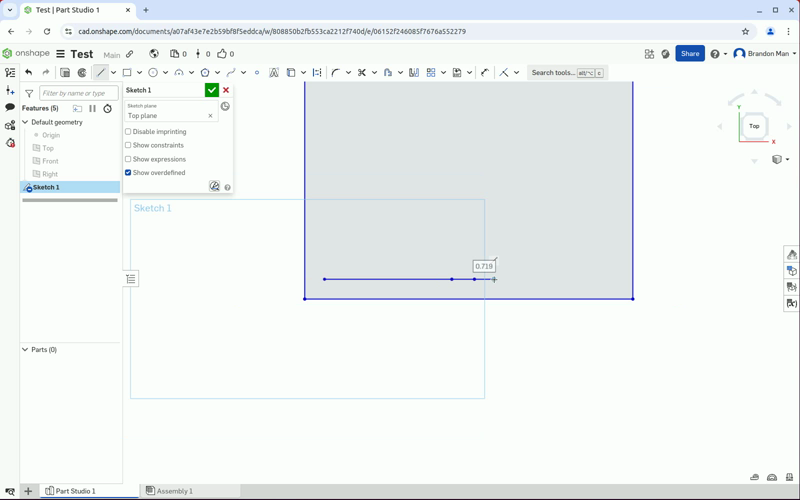
scroll(-6)
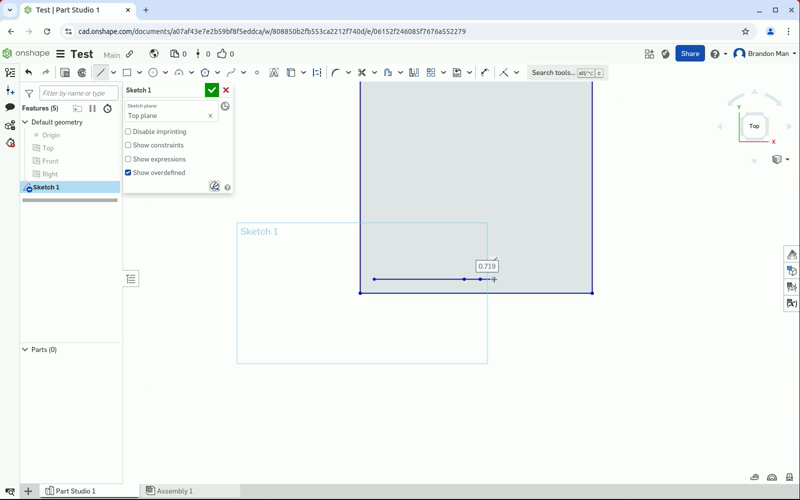
scroll(-6)
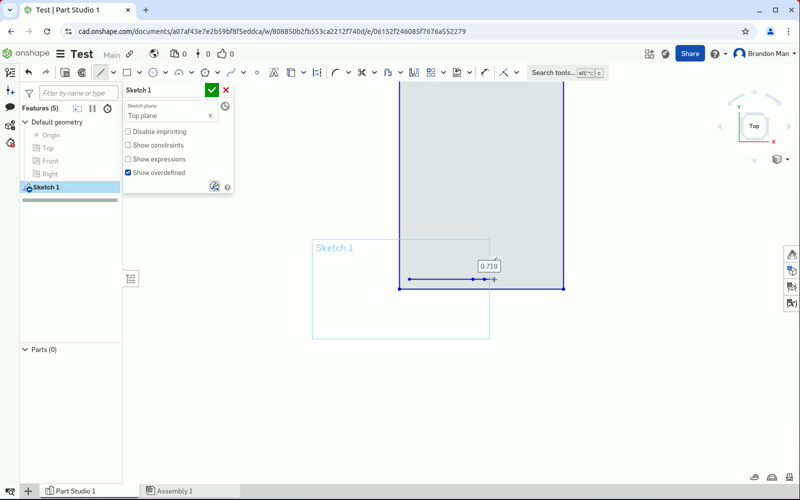
scroll(-6)
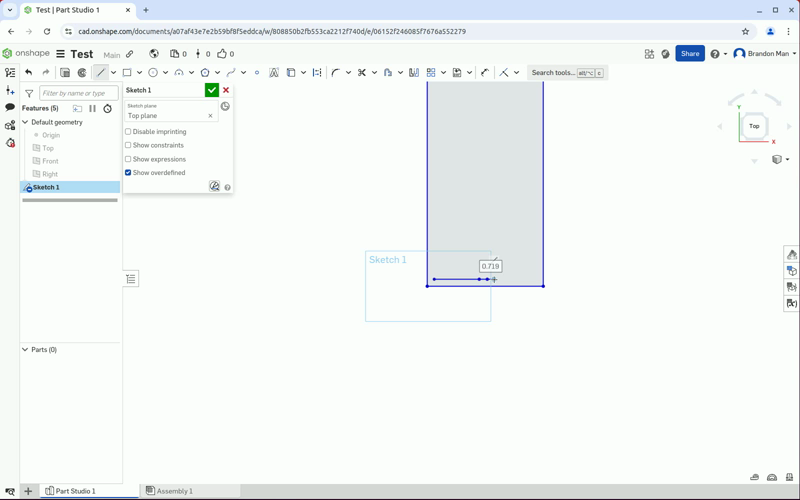
scroll(-6)
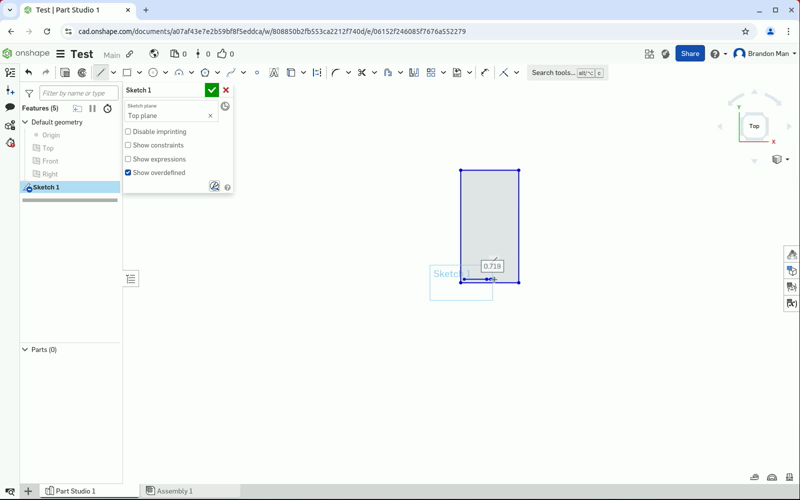
key_up(shift)
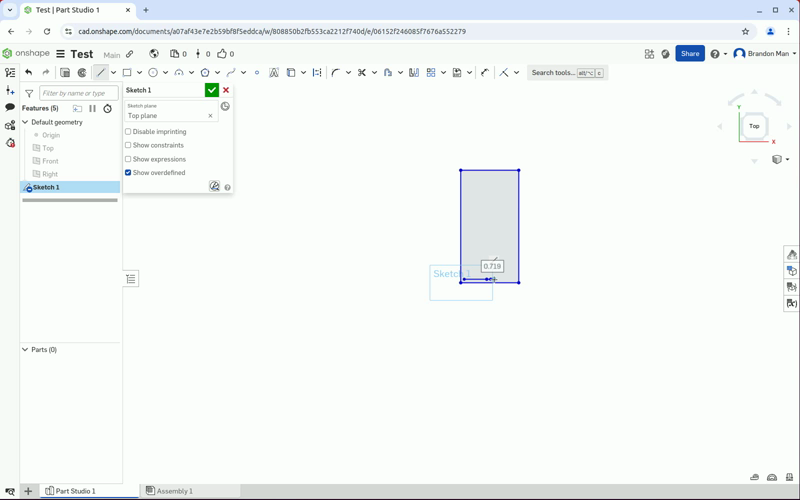
key_down(shift)
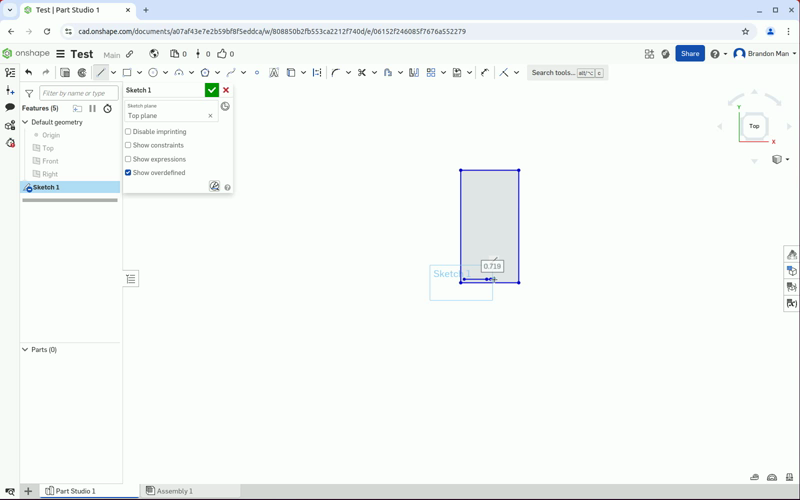
mouse_move(524, 279)
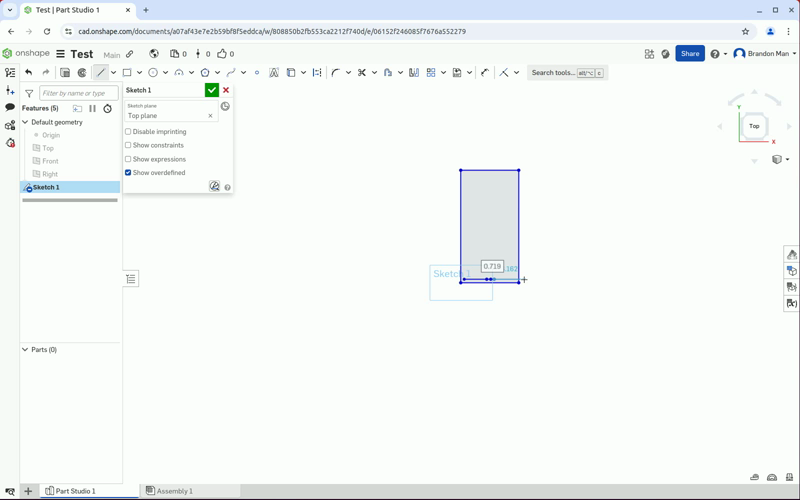
mouse_move(515, 279)
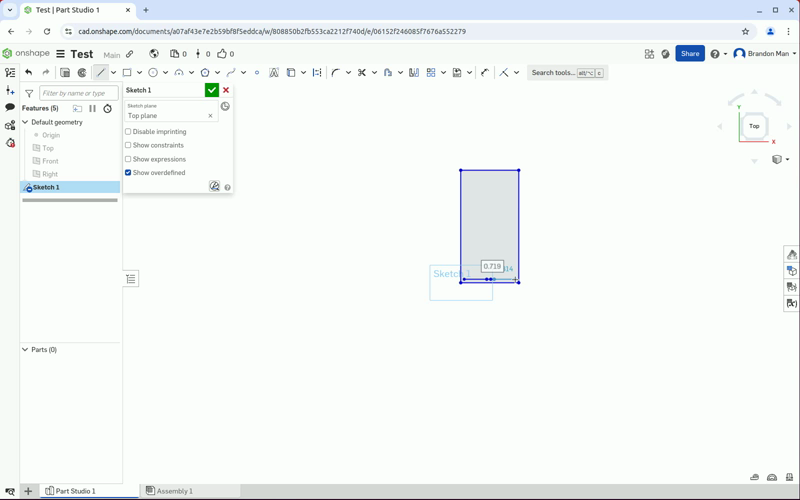
click(515, 279)
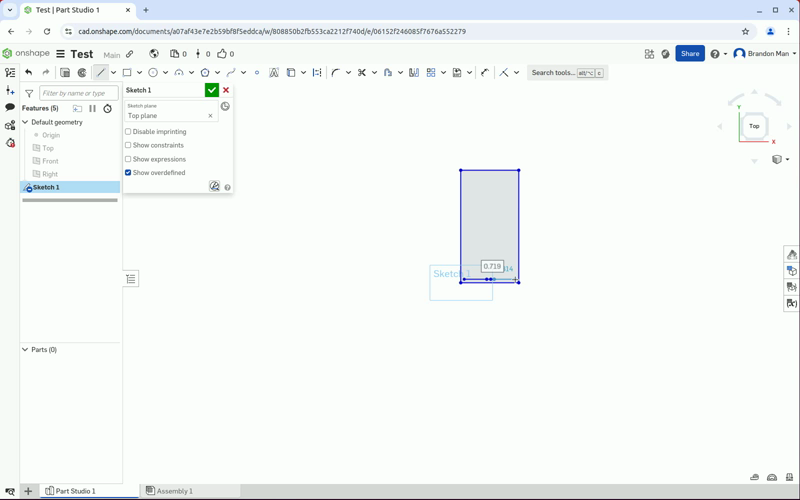
key_up(shift)
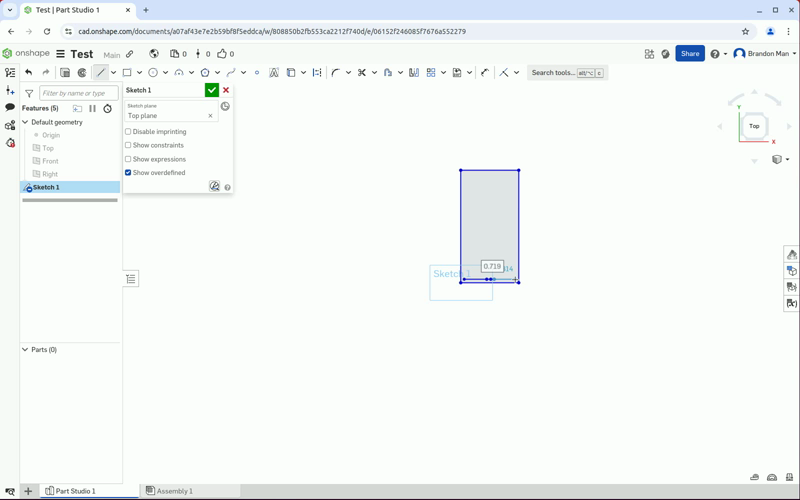
key_down(shift)
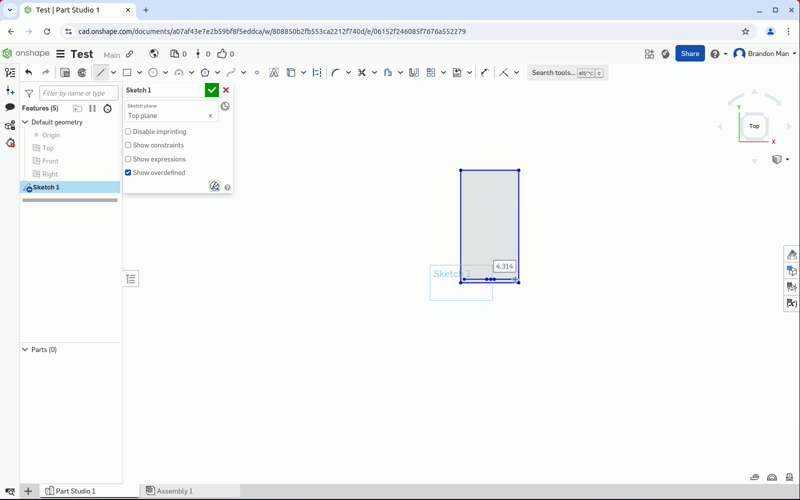
mouse_move(515, 174)
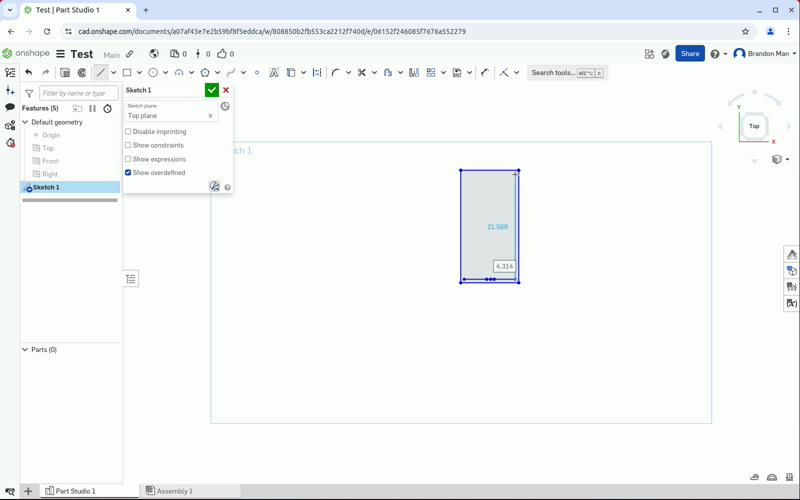
click(515, 174)
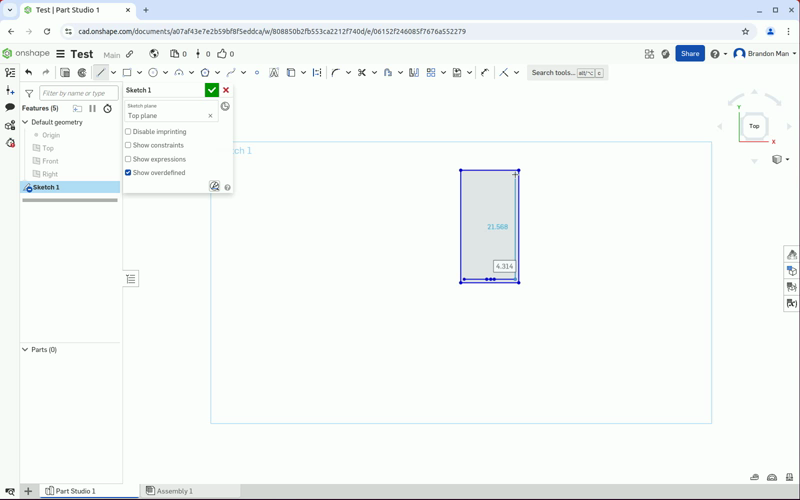
key_up(shift)
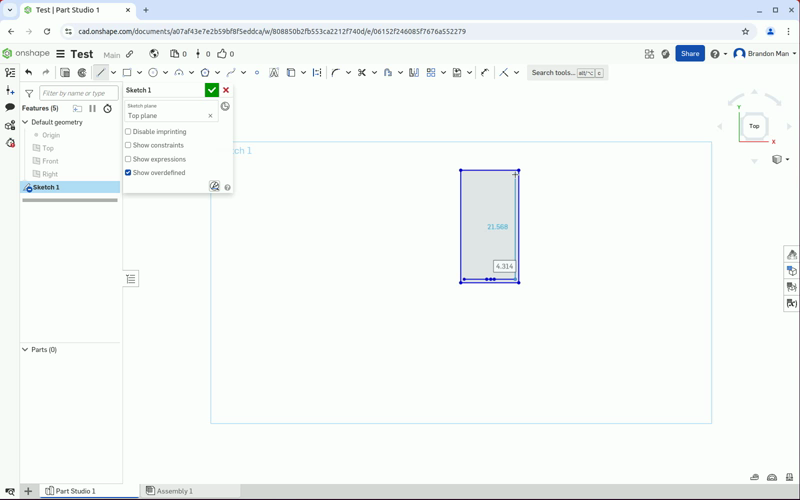
key_down(shift)
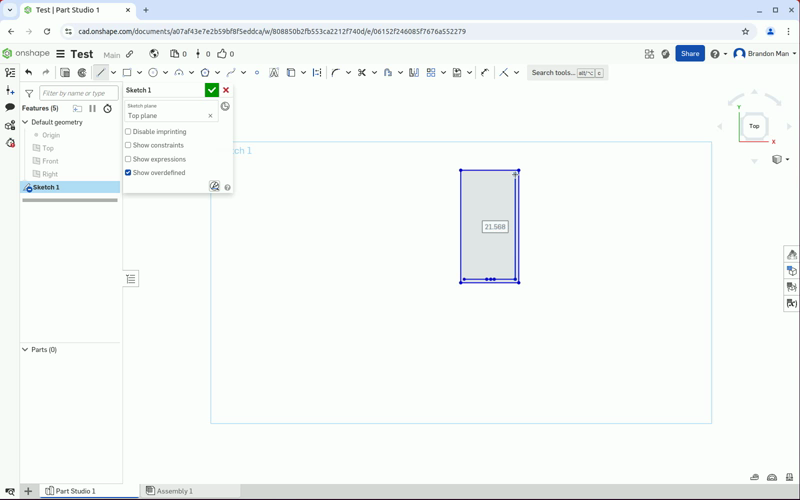
mouse_move(545, 174)
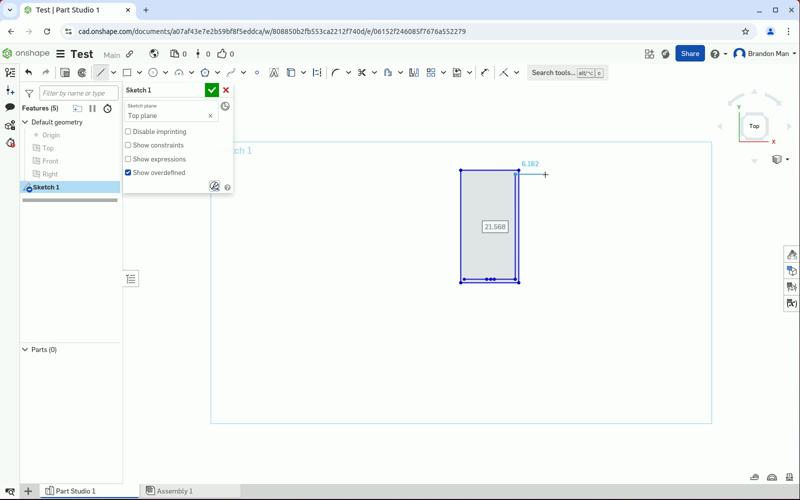
mouse_move(494, 174)
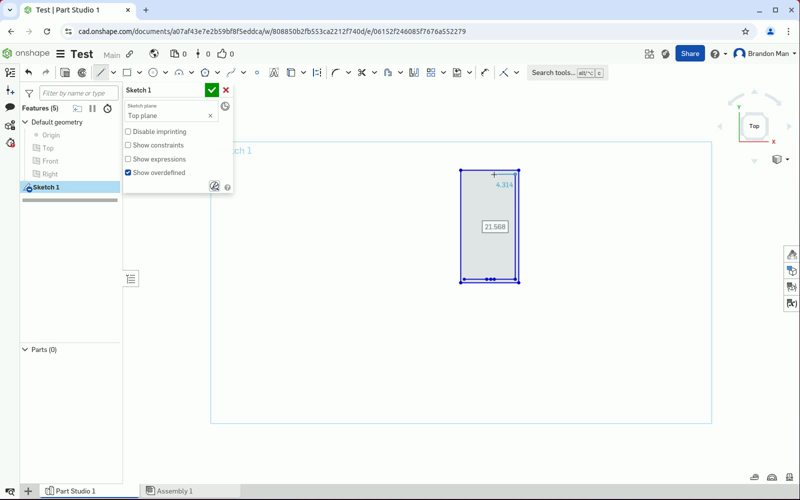
click(494, 174)
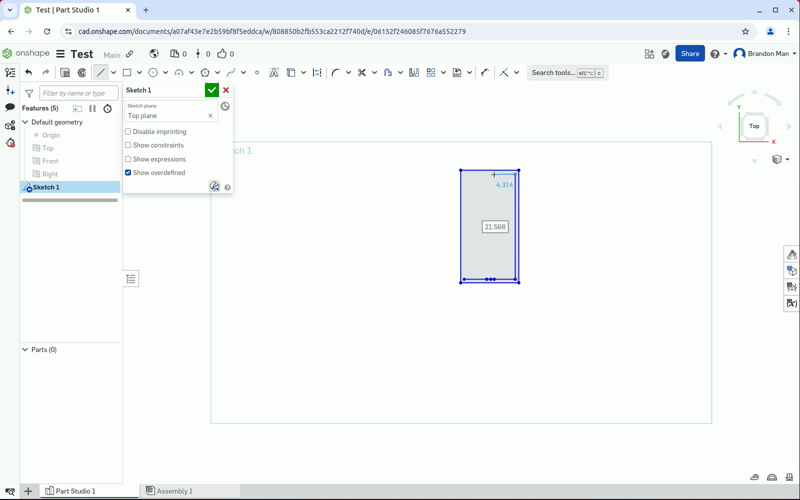
key_up(shift)
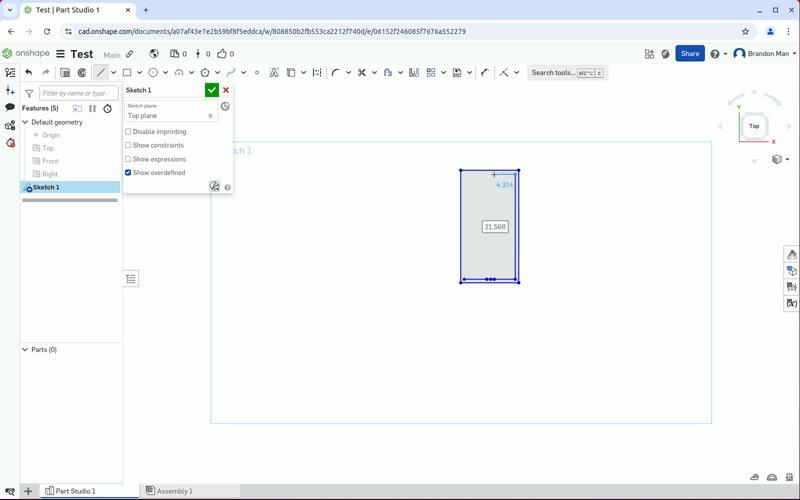
key_down(shift)
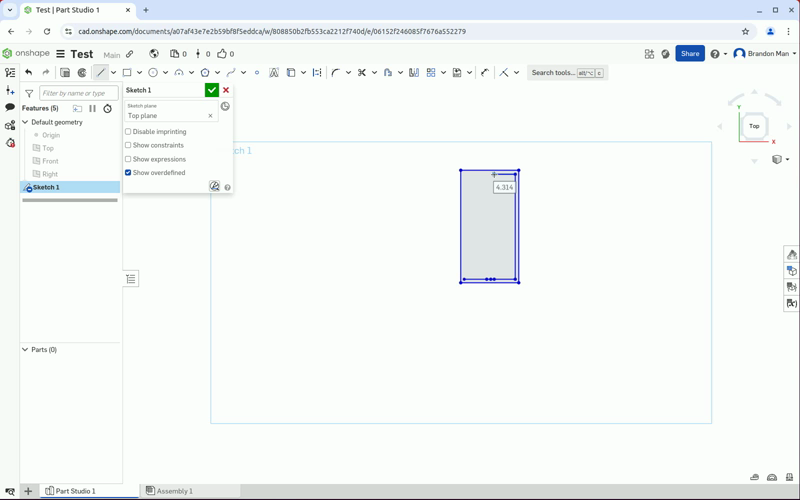
mouse_move(524, 174)
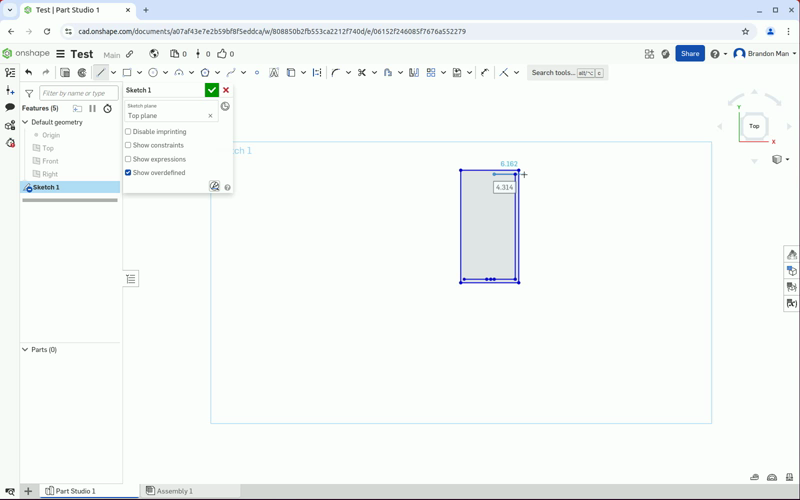
mouse_move(490, 174)
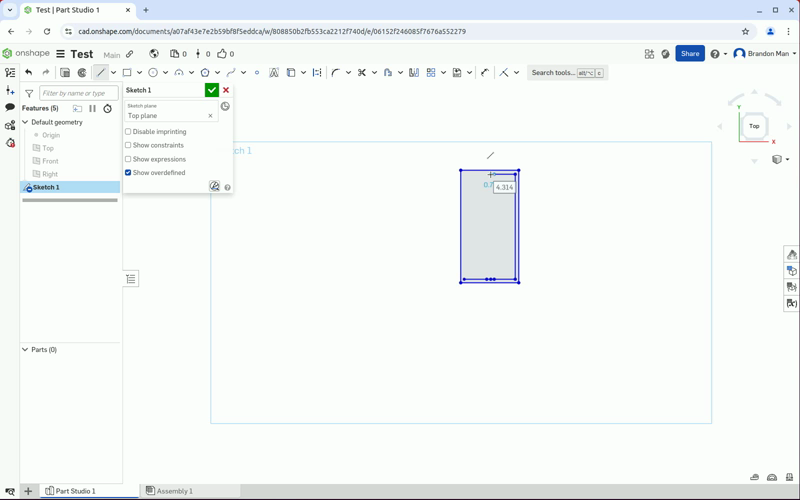
scroll(6)
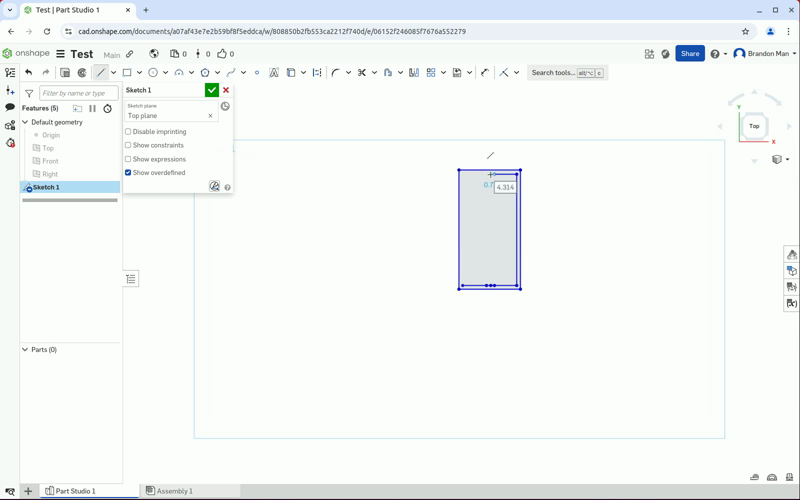
scroll(6)
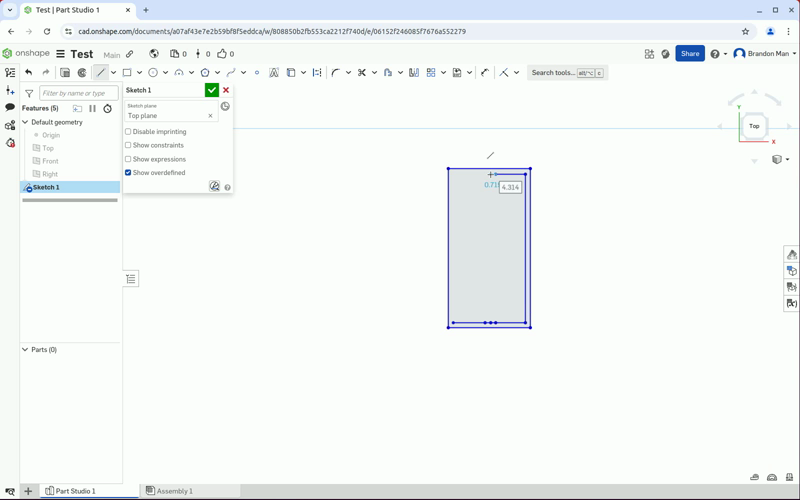
scroll(6)
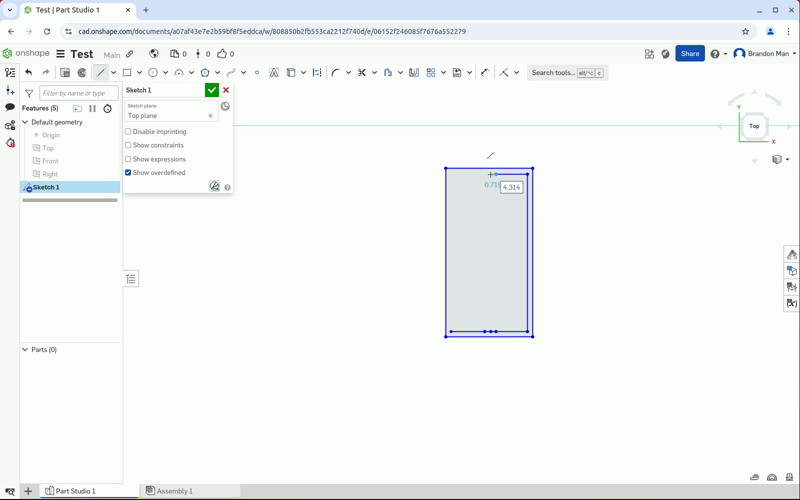
scroll(6)
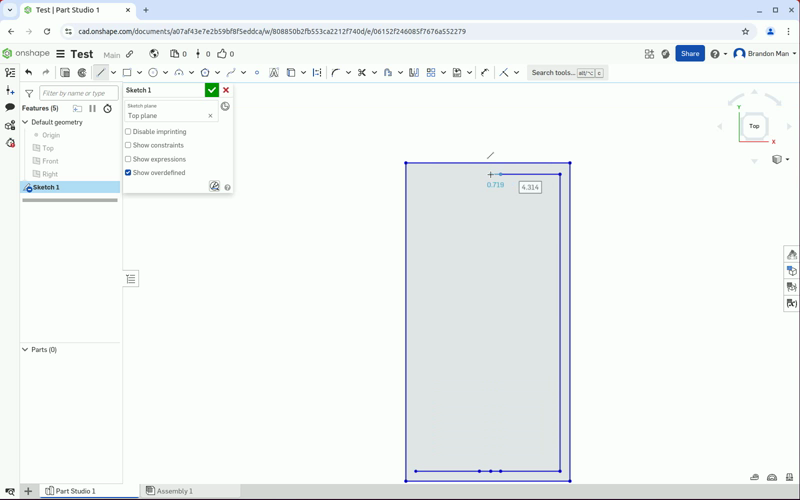
scroll(6)
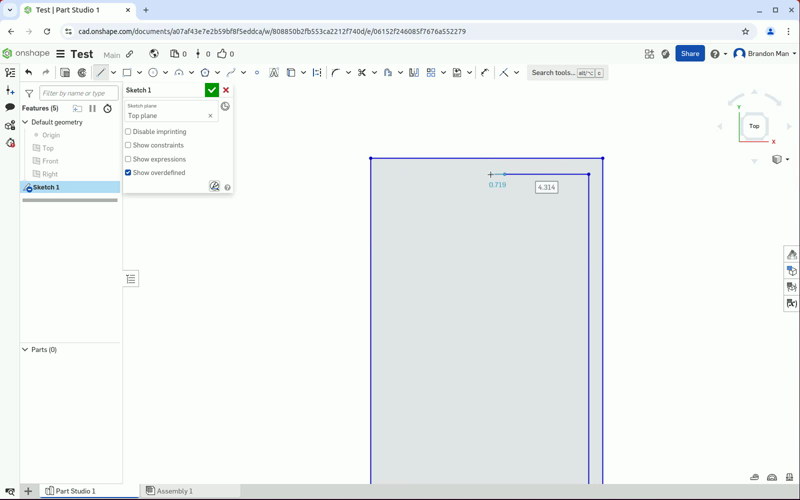
scroll(6)
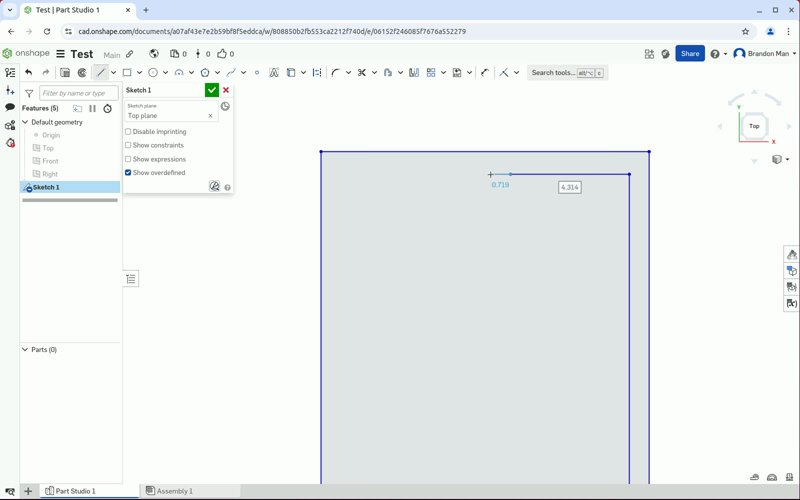
scroll(6)
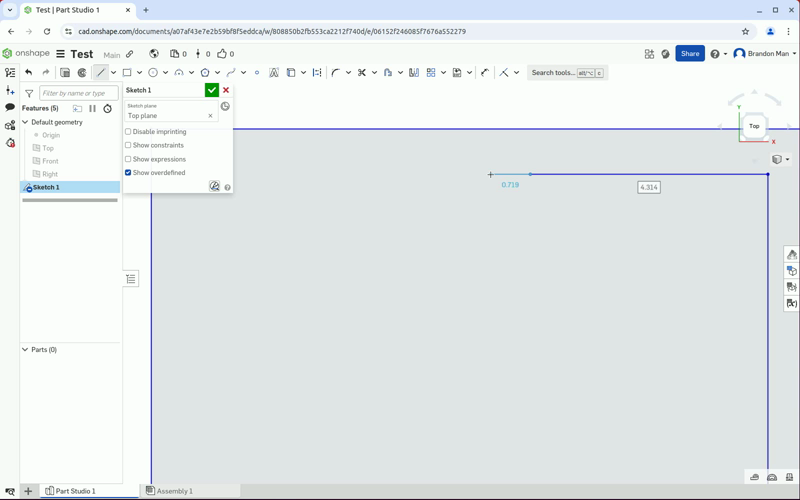
click(490, 174)
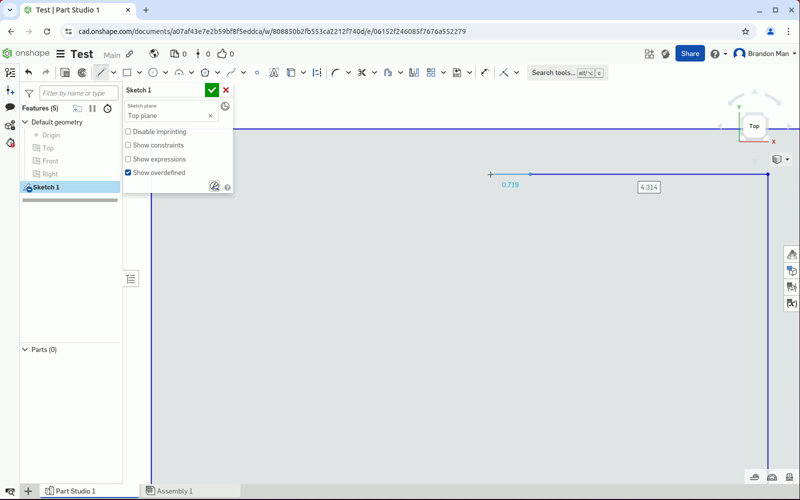
scroll(-6)
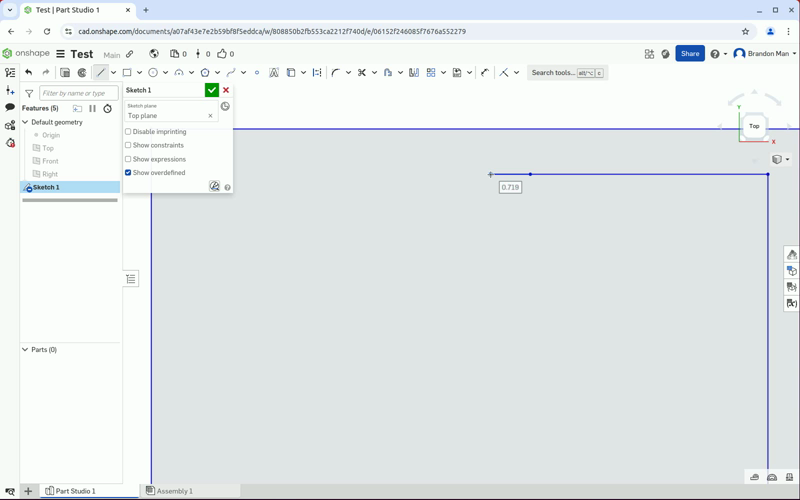
scroll(-6)
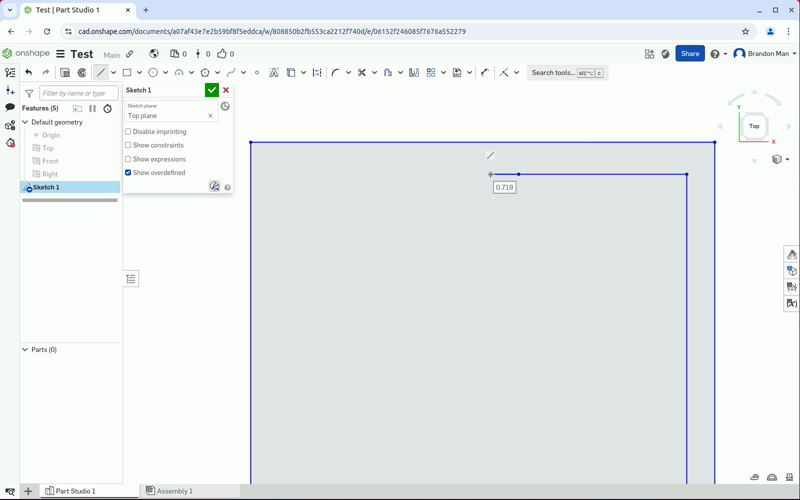
scroll(-6)
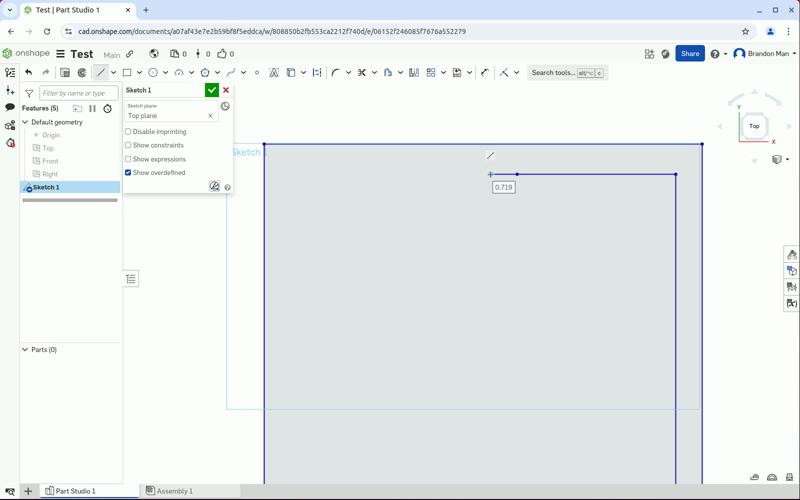
scroll(-6)
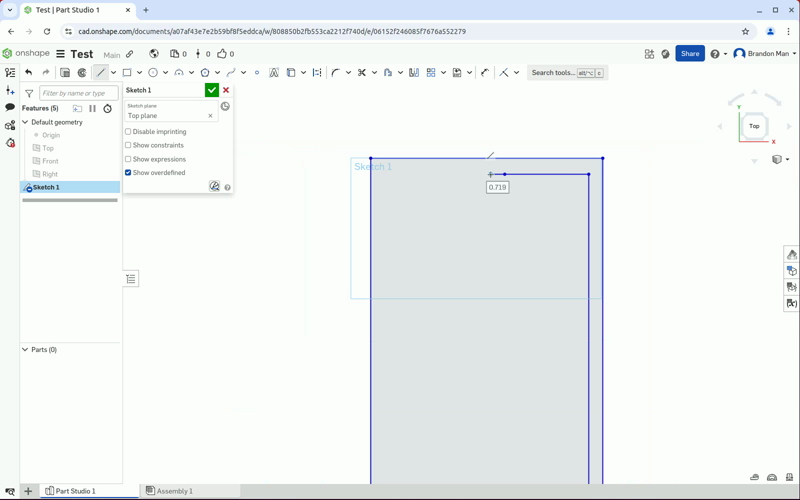
scroll(-6)
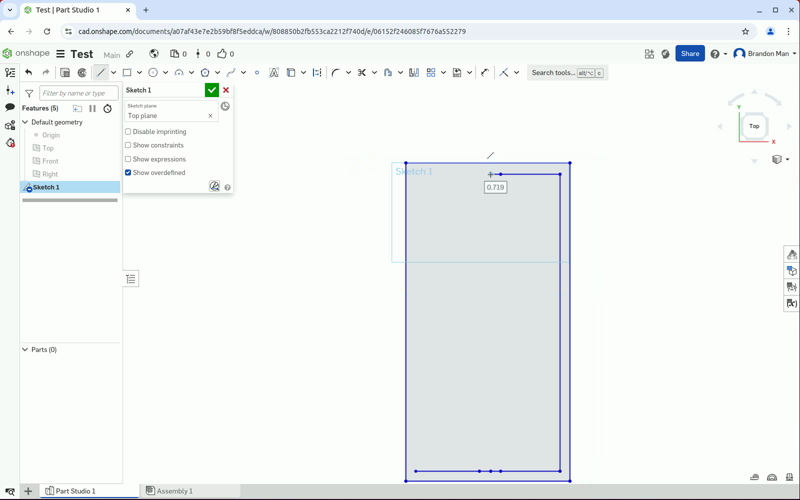
scroll(-6)
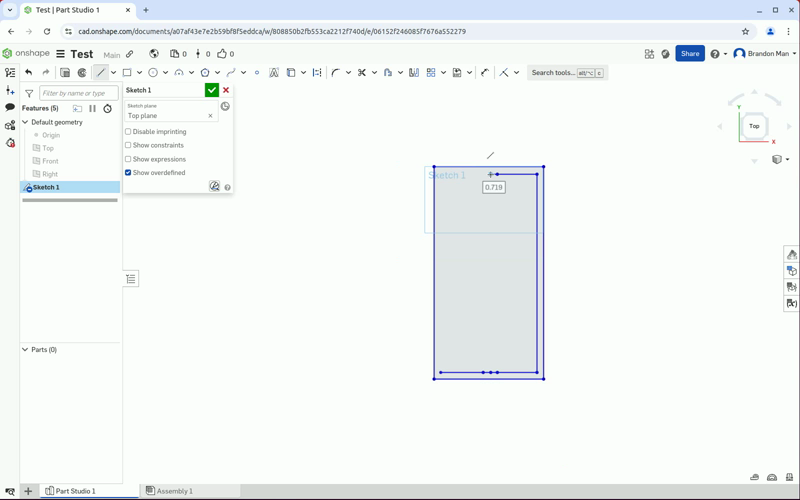
scroll(-6)
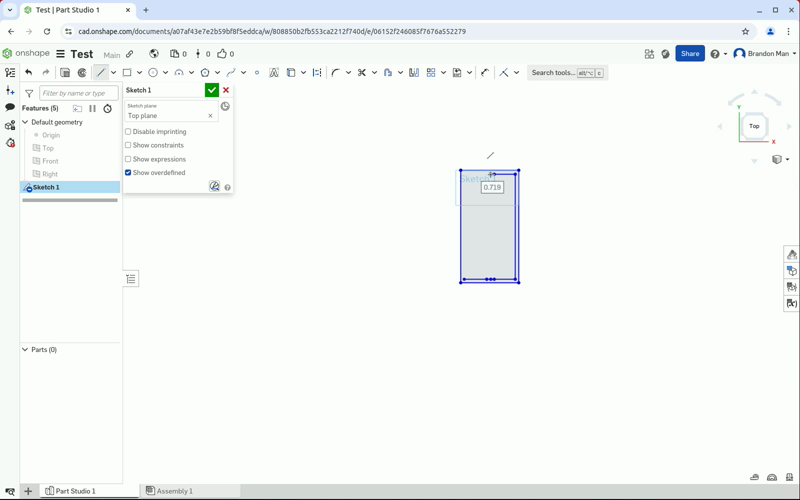
key_up(shift)
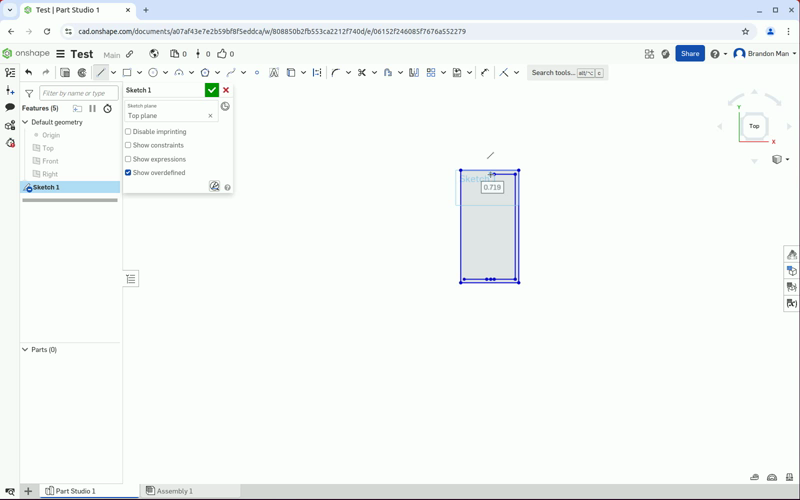
key_down(shift)
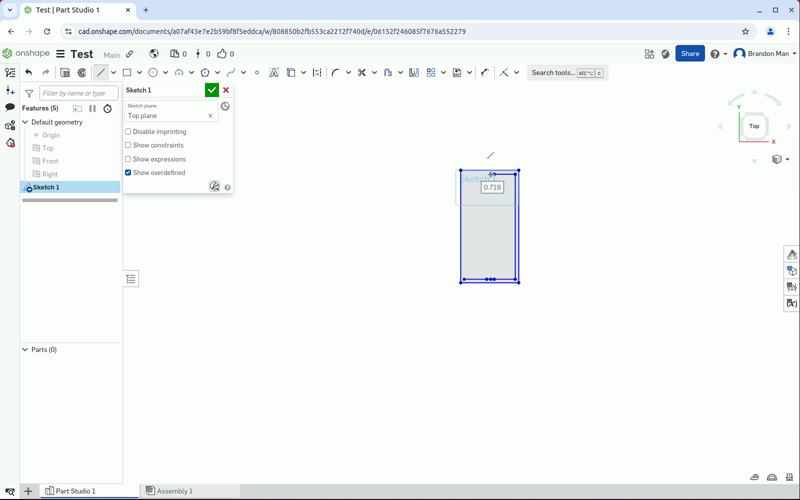
mouse_move(520, 174)
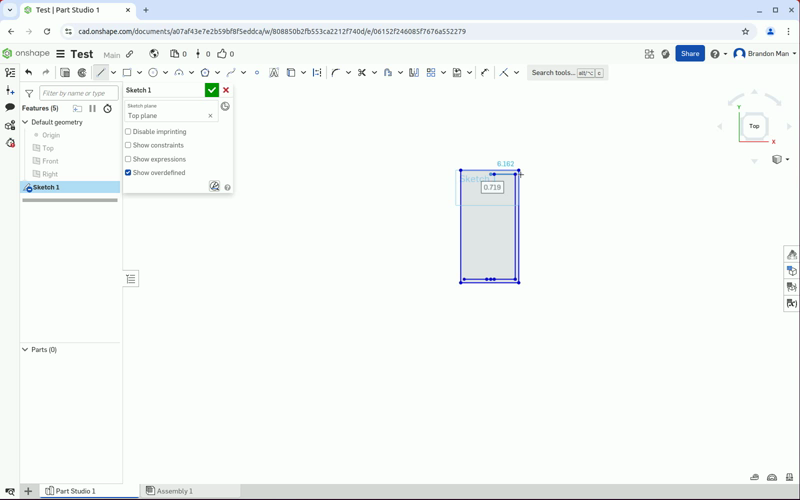
mouse_move(486, 174)
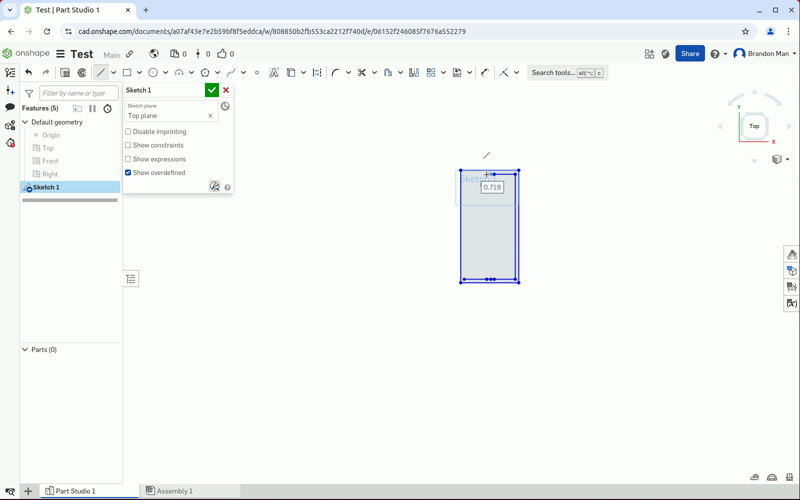
scroll(6)
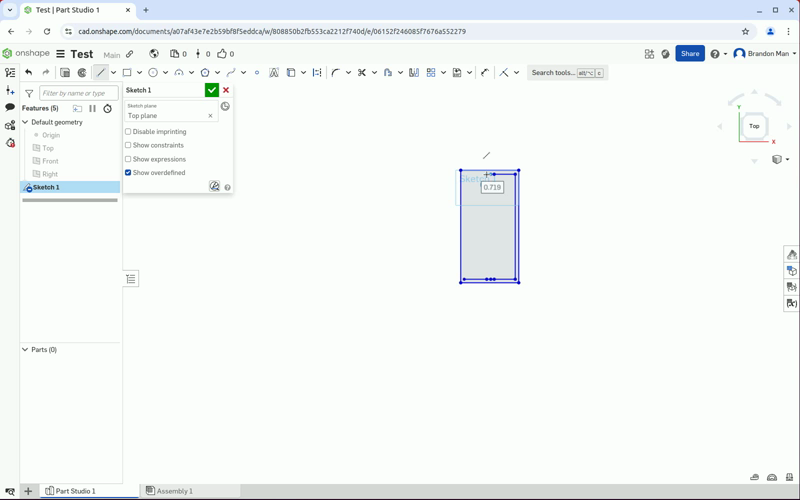
scroll(6)
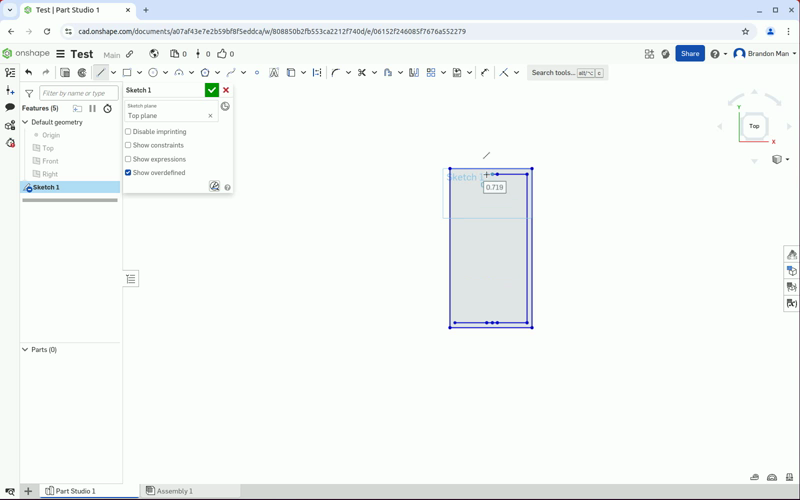
scroll(6)
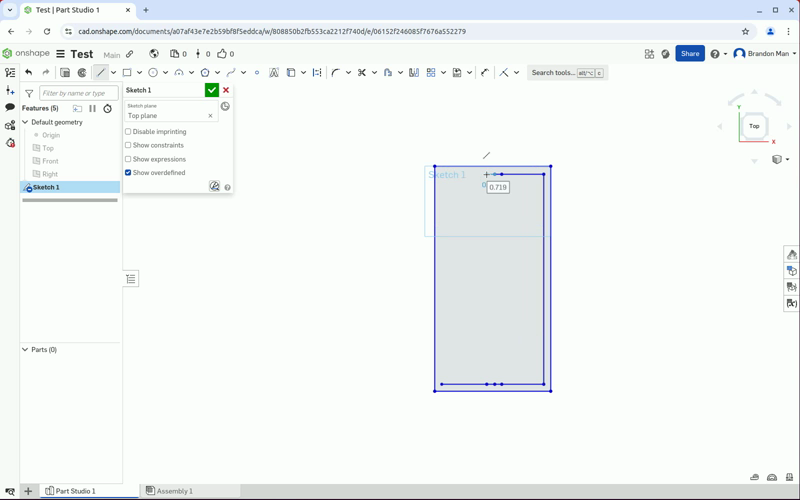
scroll(6)
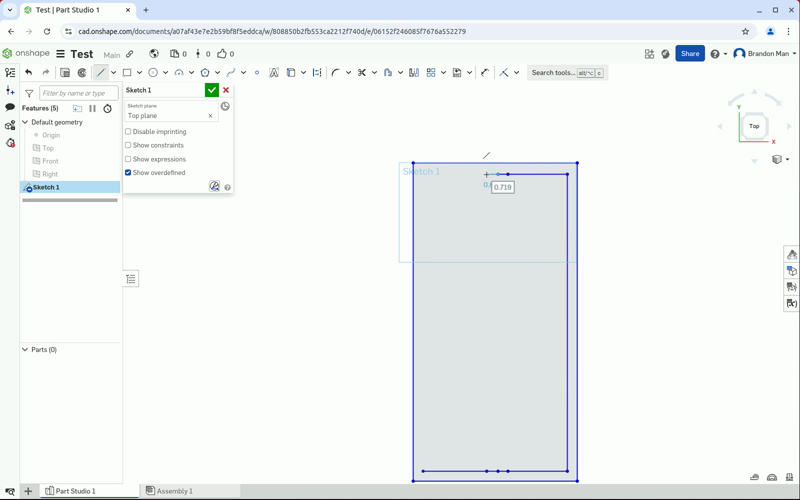
scroll(6)
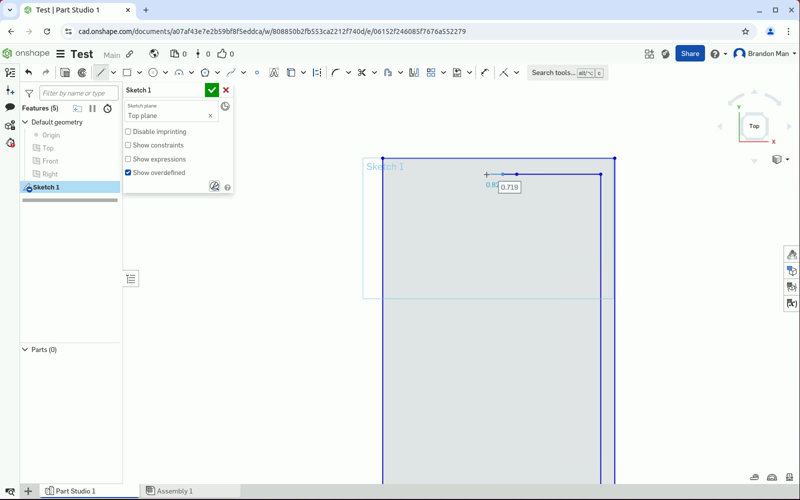
scroll(6)
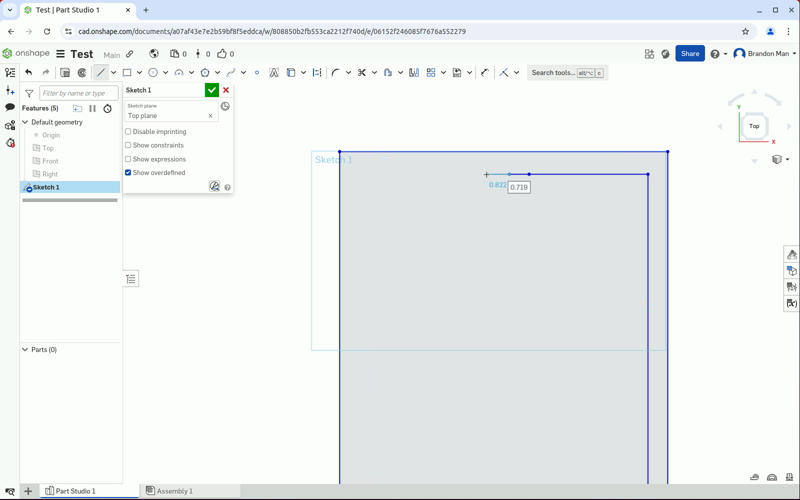
scroll(6)
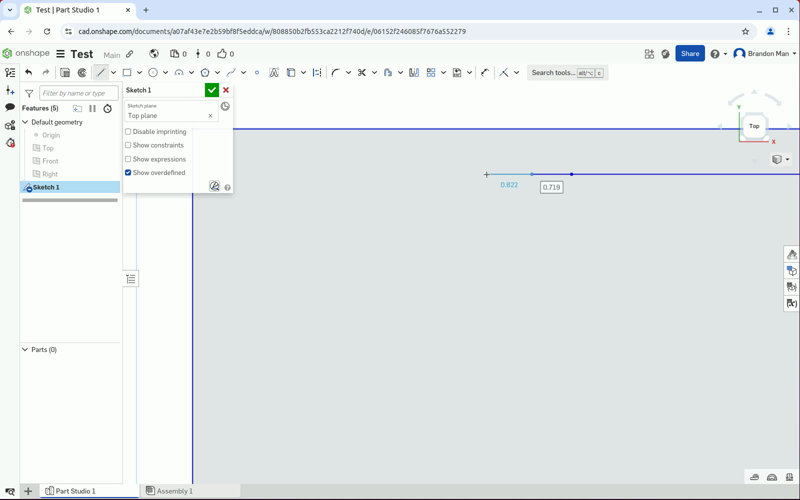
click(486, 174)
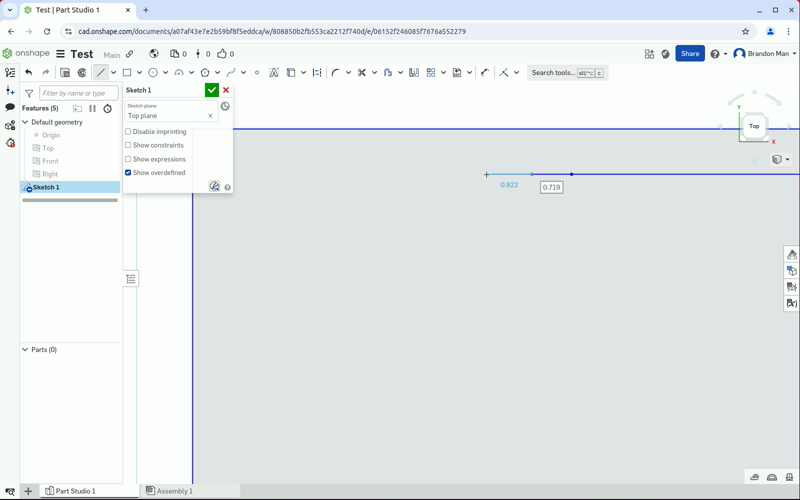
scroll(-6)
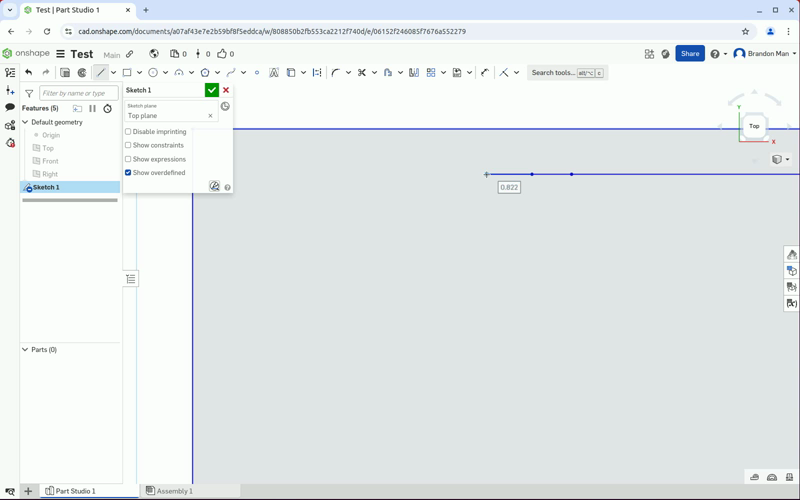
scroll(-6)
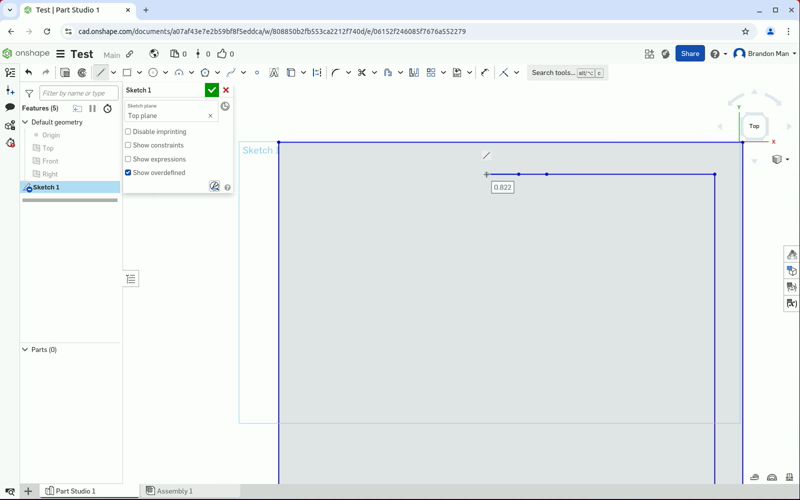
scroll(-6)
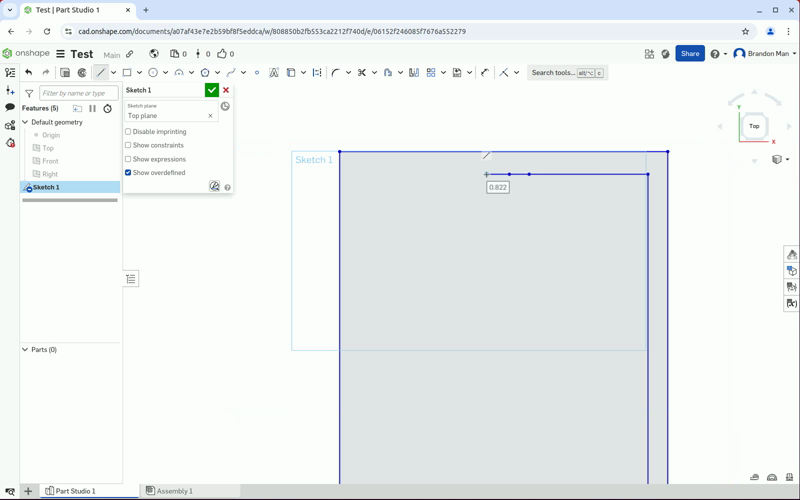
scroll(-6)
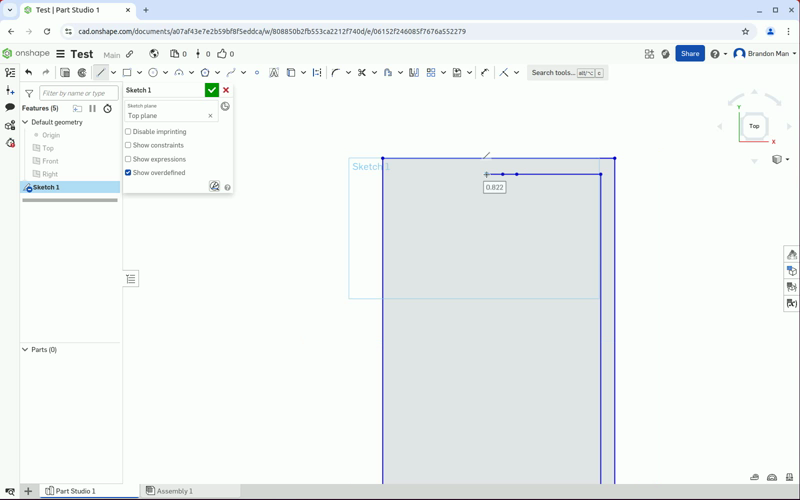
scroll(-6)
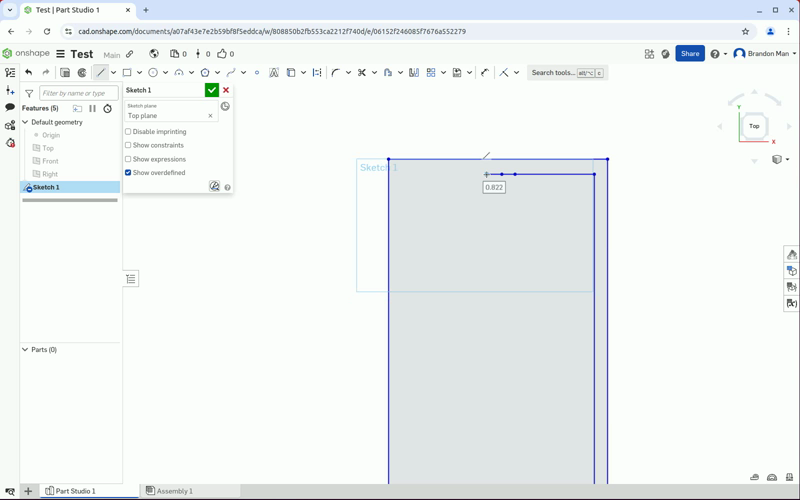
scroll(-6)
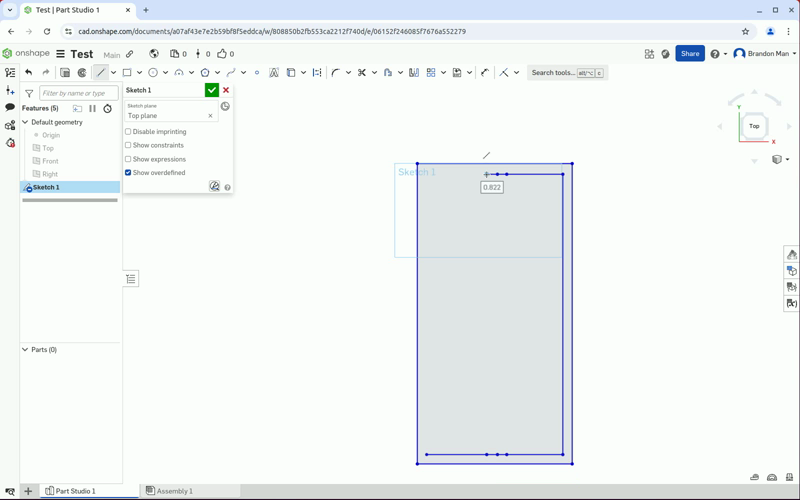
scroll(-6)
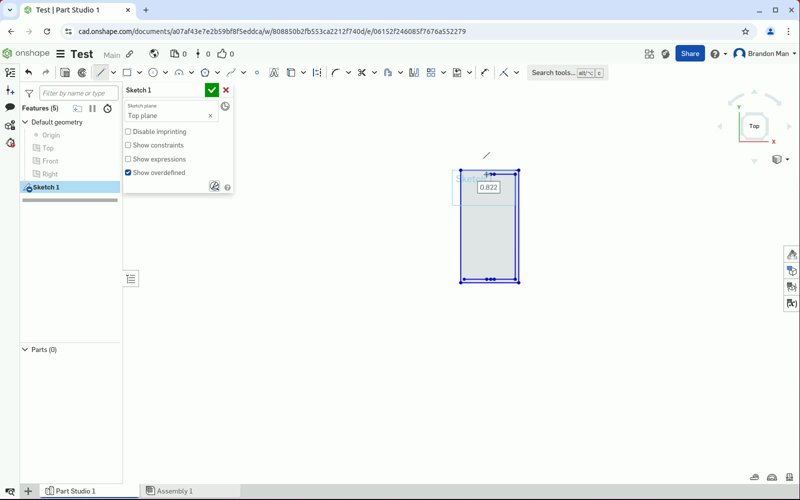
key_up(shift)
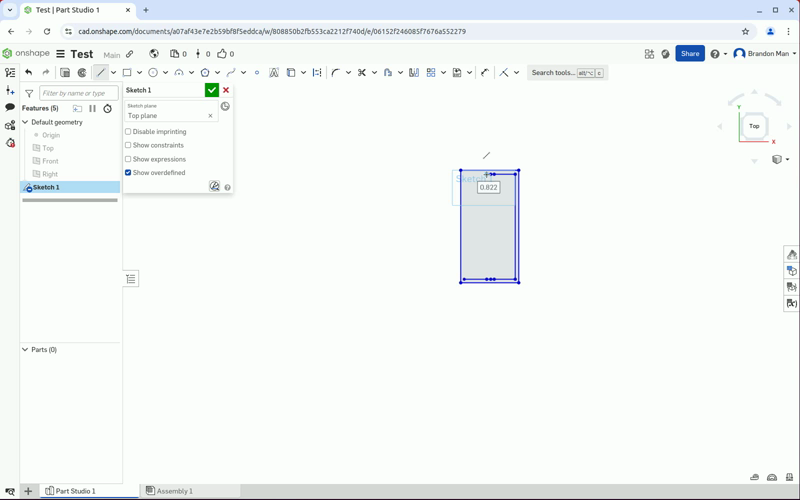
key_down(shift)
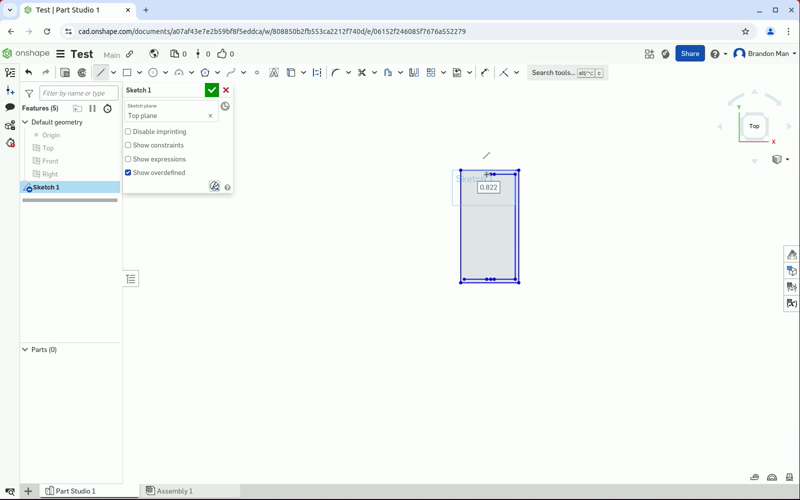
mouse_move(516, 174)
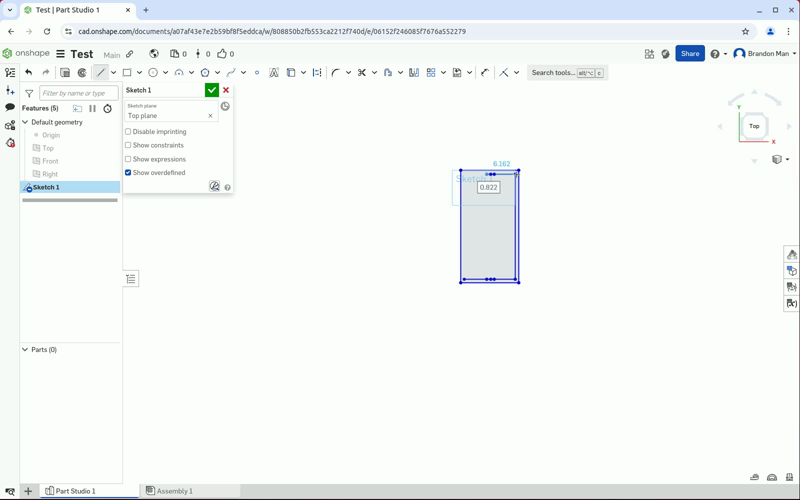
mouse_move(464, 174)
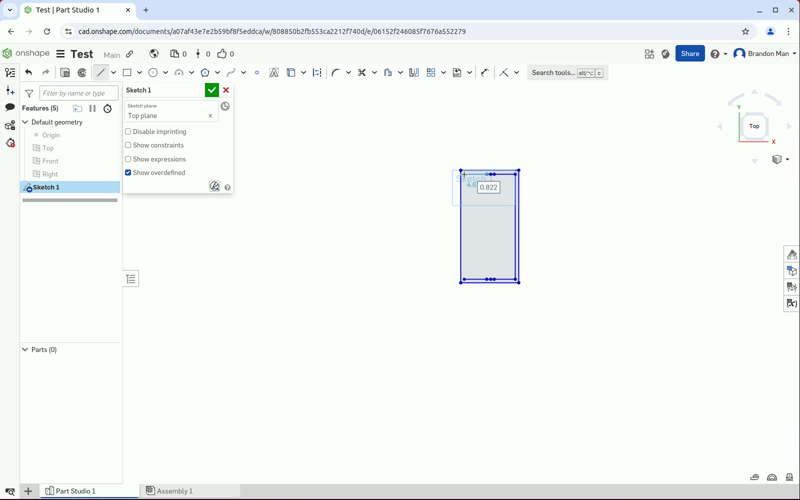
click(464, 174)
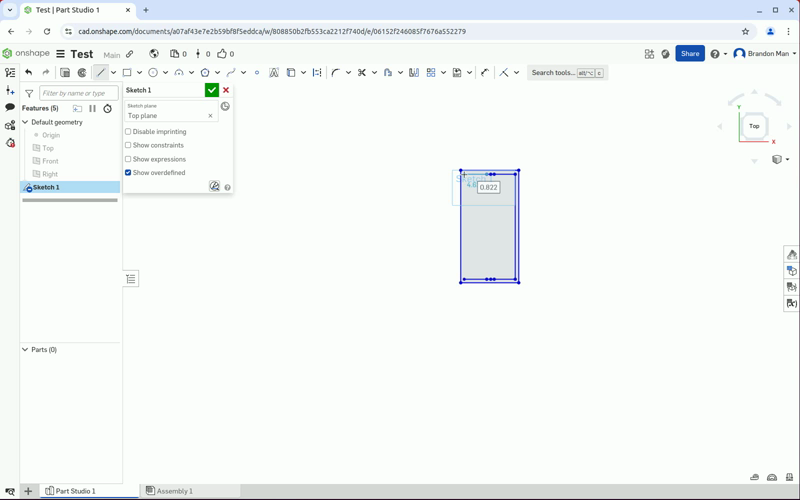
key_up(shift)
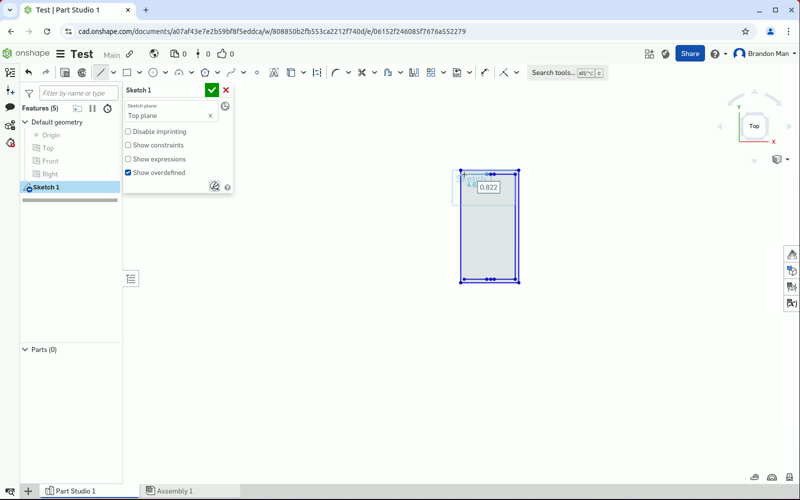
key_down(shift)
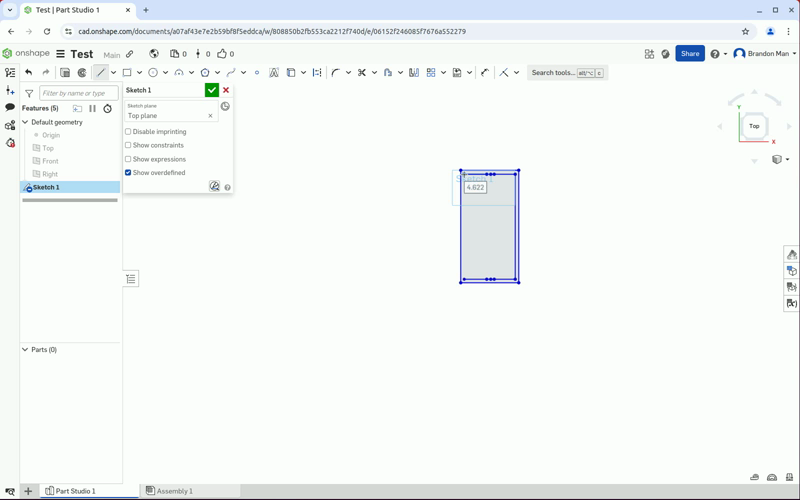
mouse_move(464, 279)
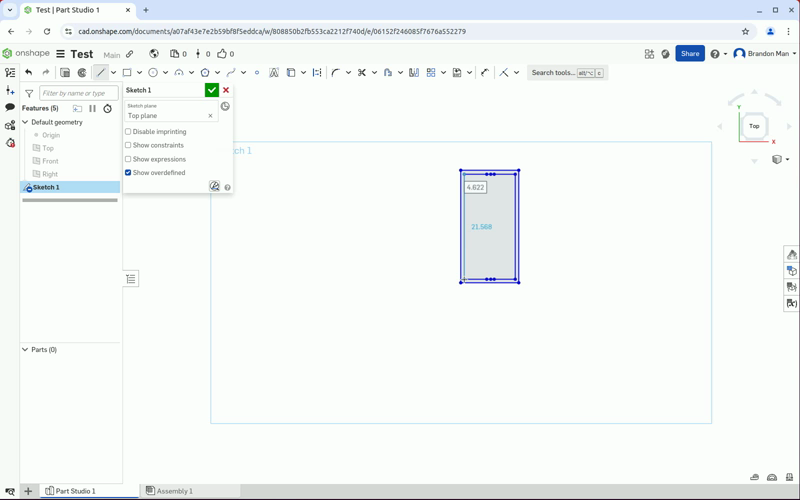
key_up(shift)
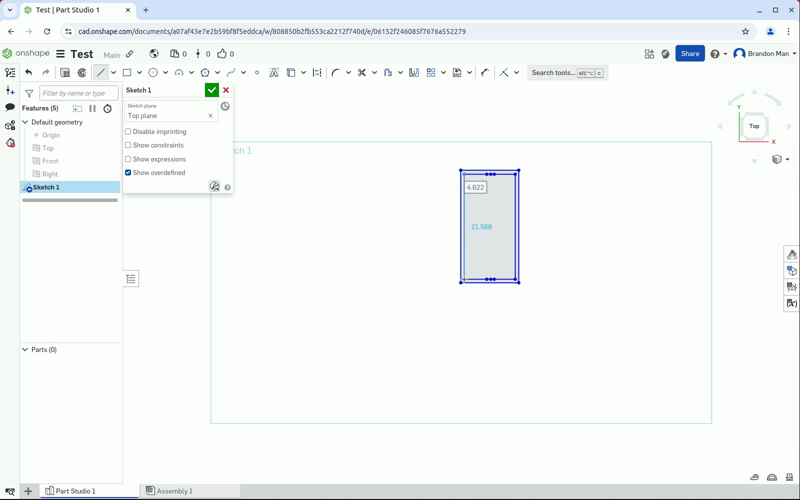
click(464, 279)
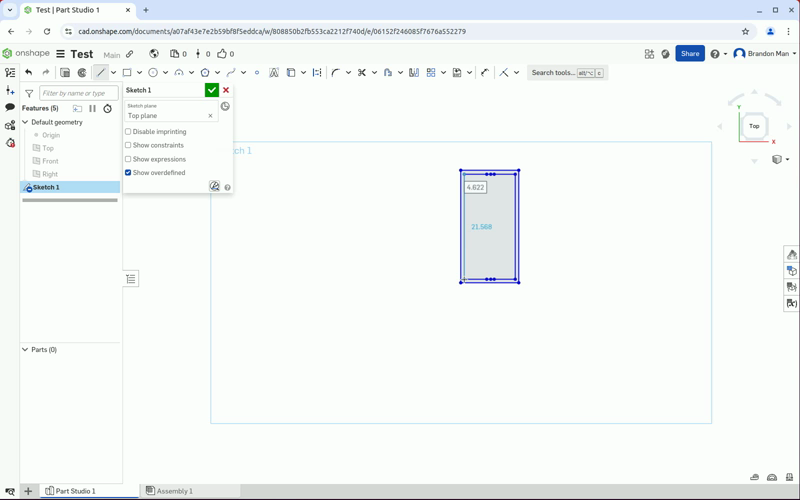
key(esc)
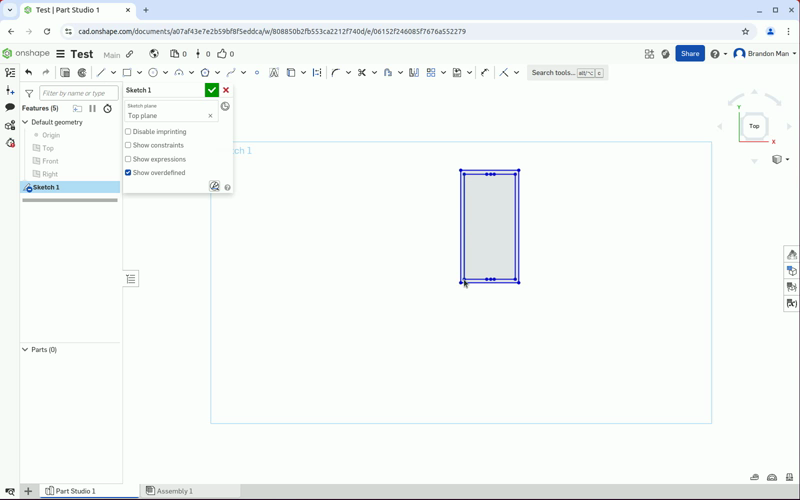
mouse_move(517, 216)
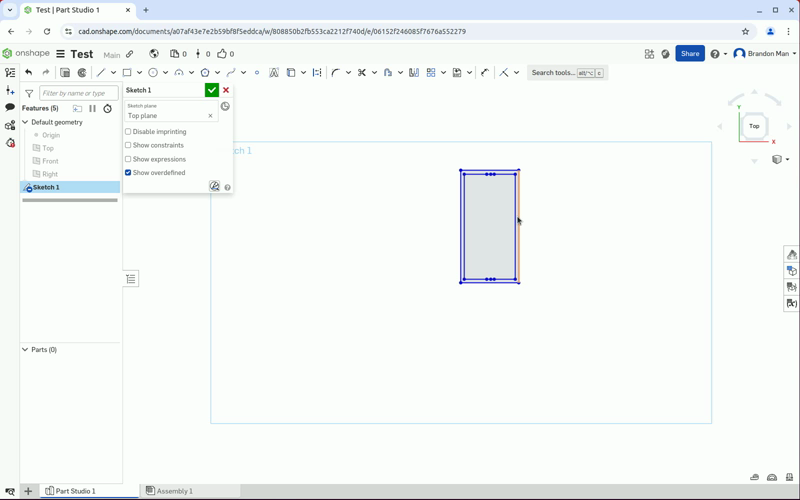
scroll(6)
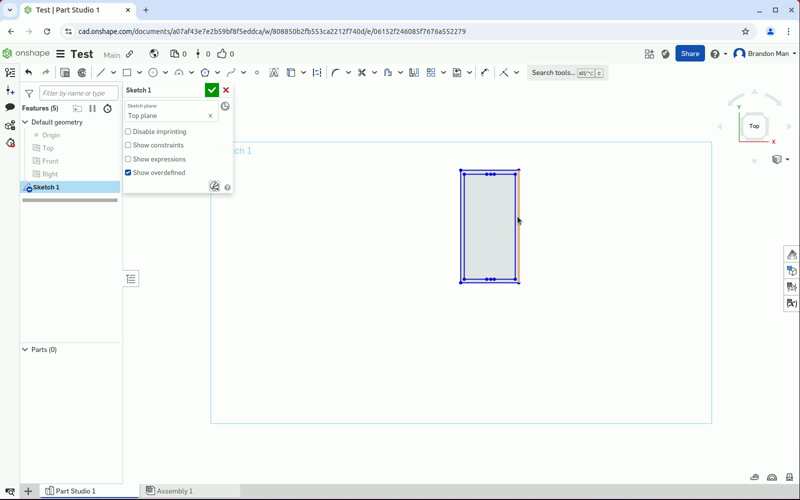
scroll(6)
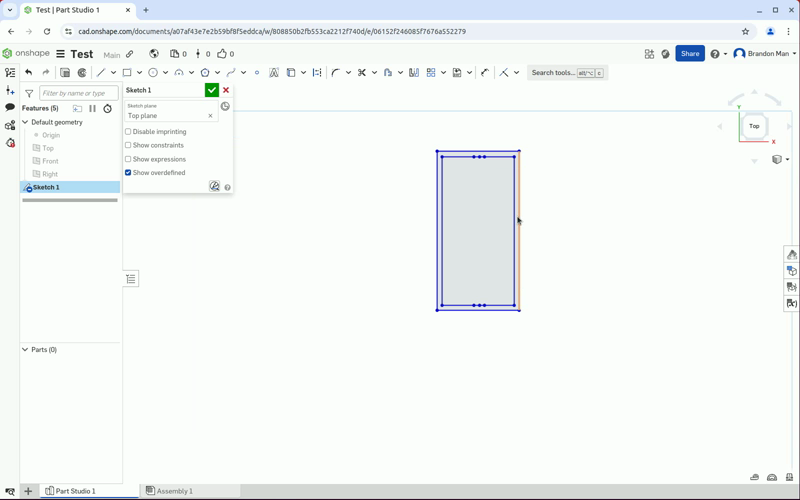
scroll(6)
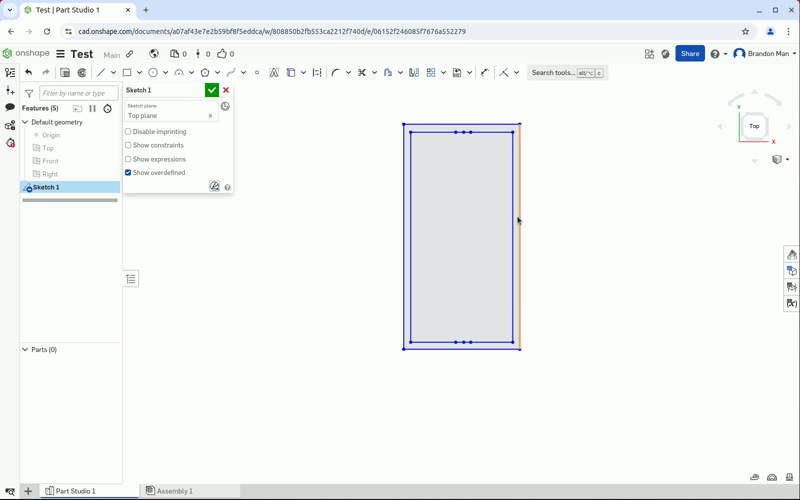
scroll(6)
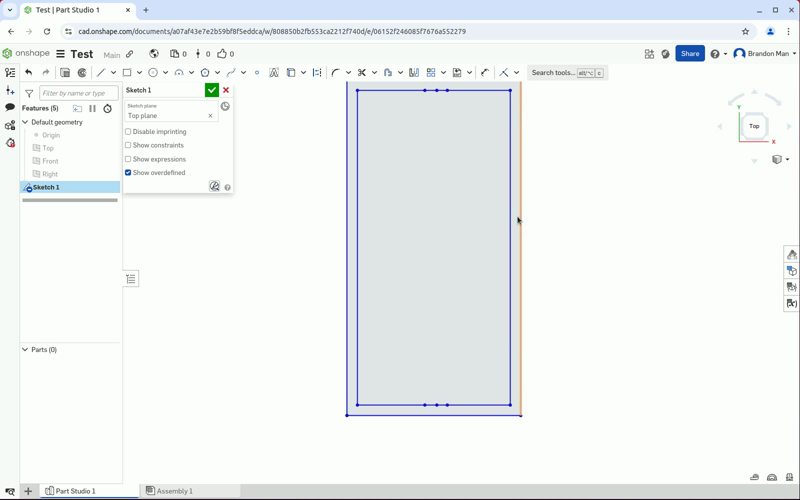
scroll(6)
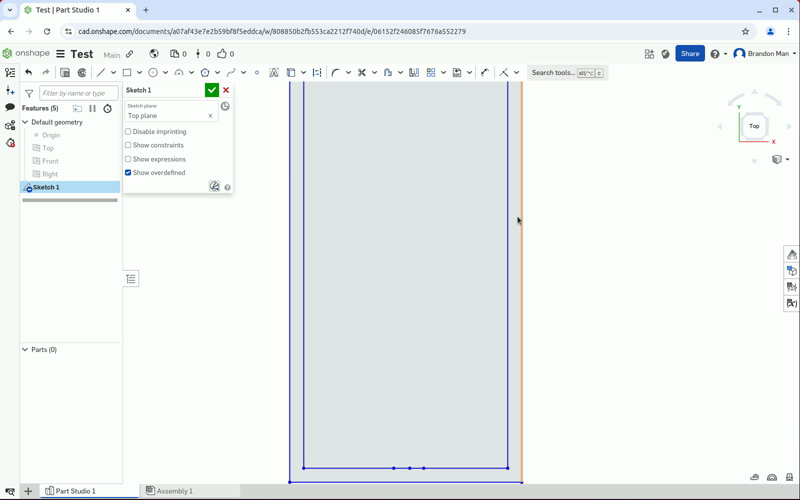
scroll(6)
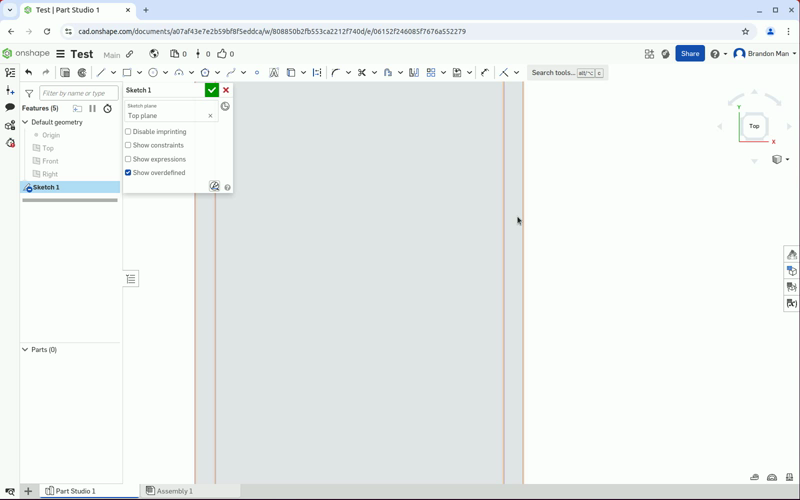
scroll(6)
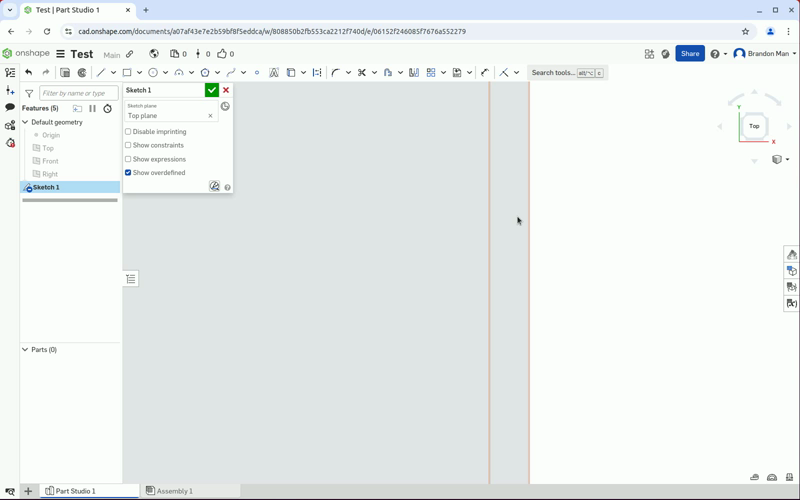
click(517, 216)
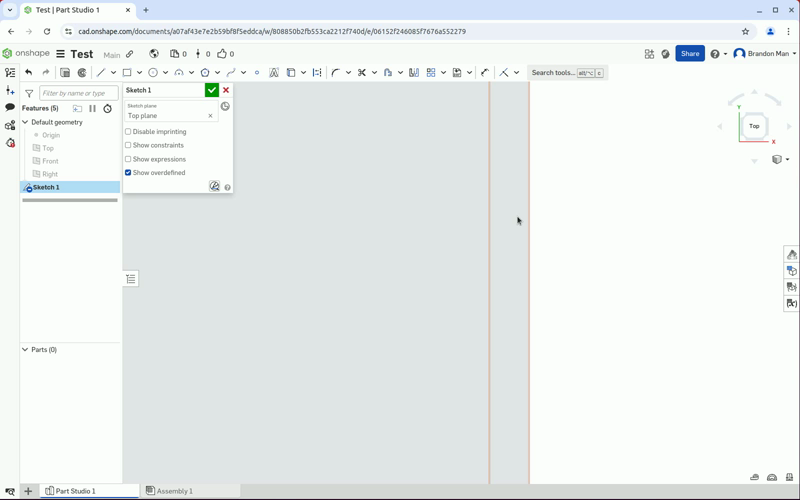
scroll(-6)
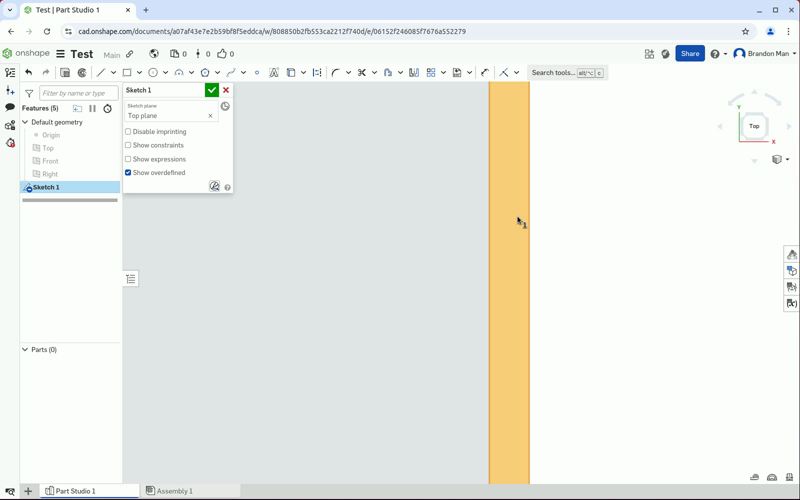
scroll(-6)
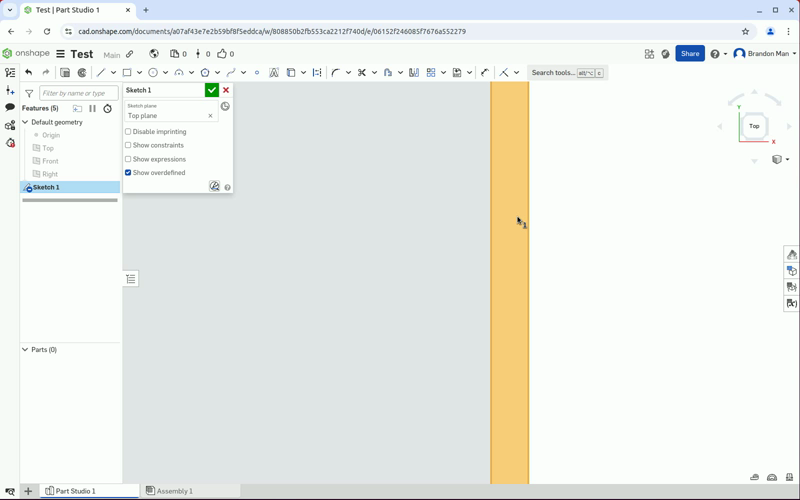
scroll(-6)
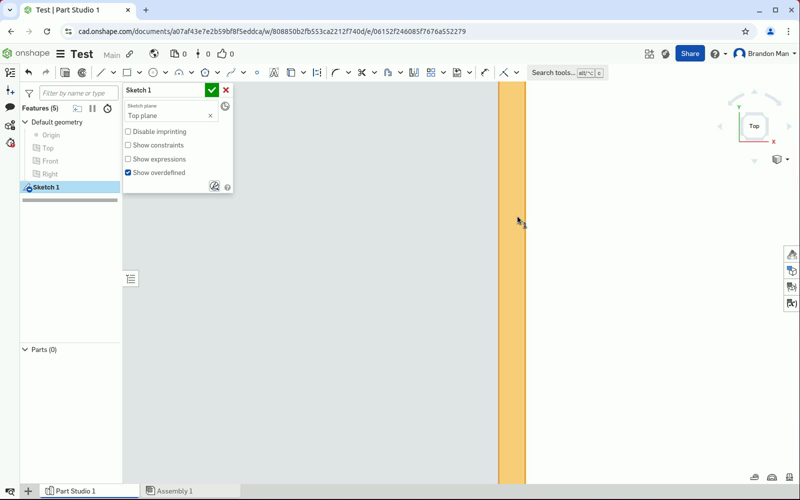
scroll(-6)
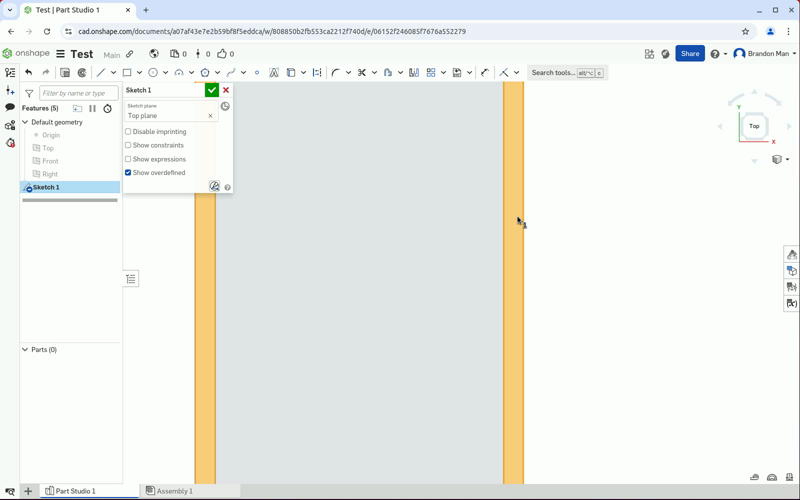
scroll(-6)
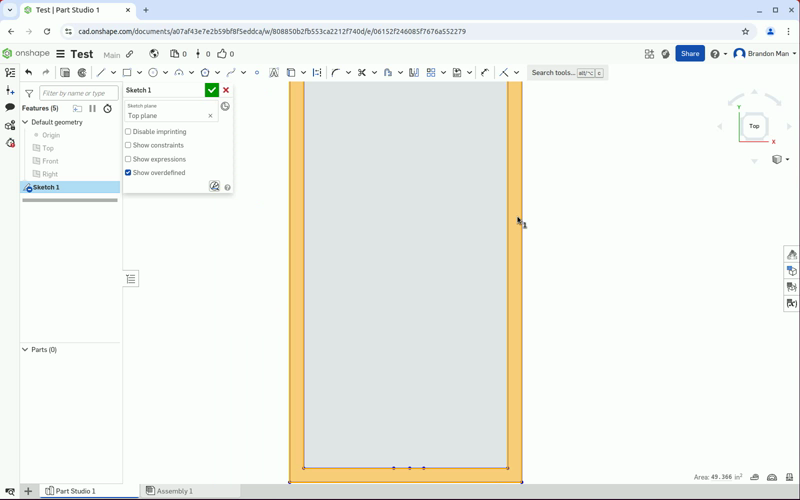
scroll(-6)
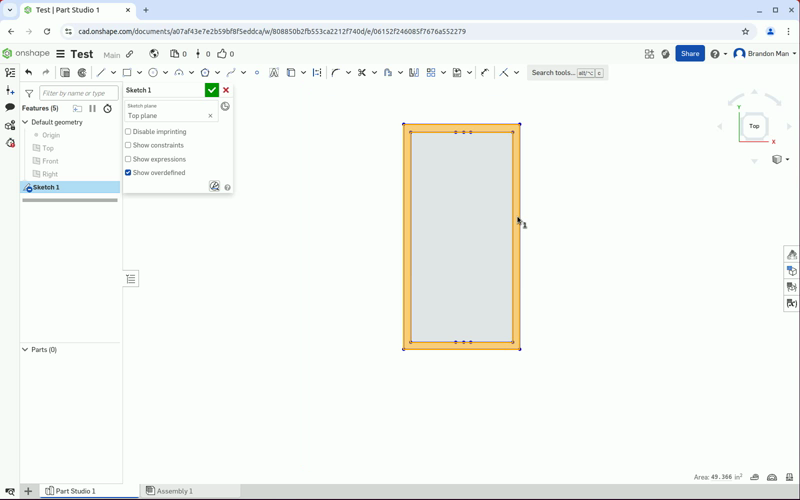
scroll(-6)
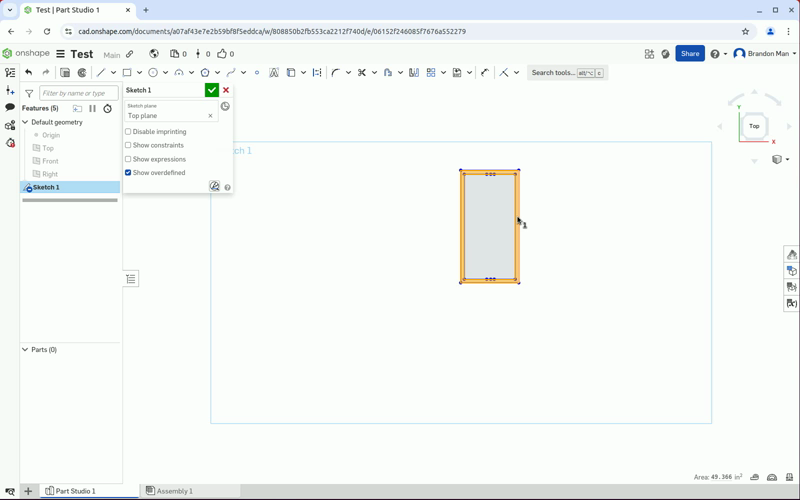
mouse_move(73, 352)
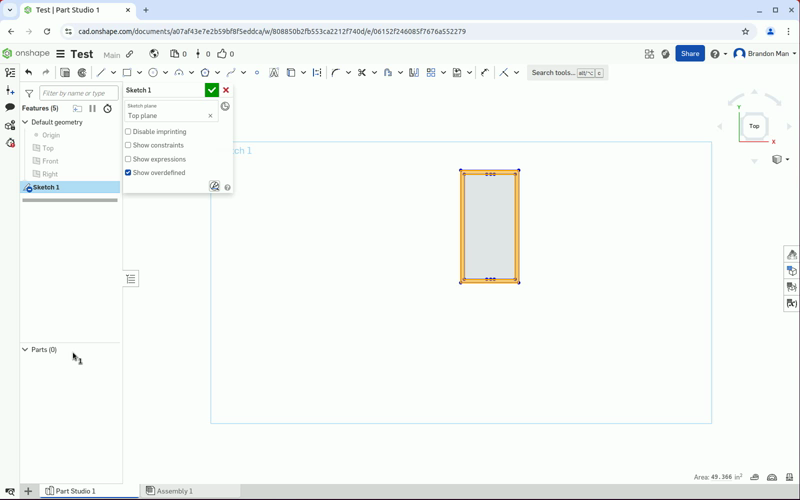
key(shift+y)
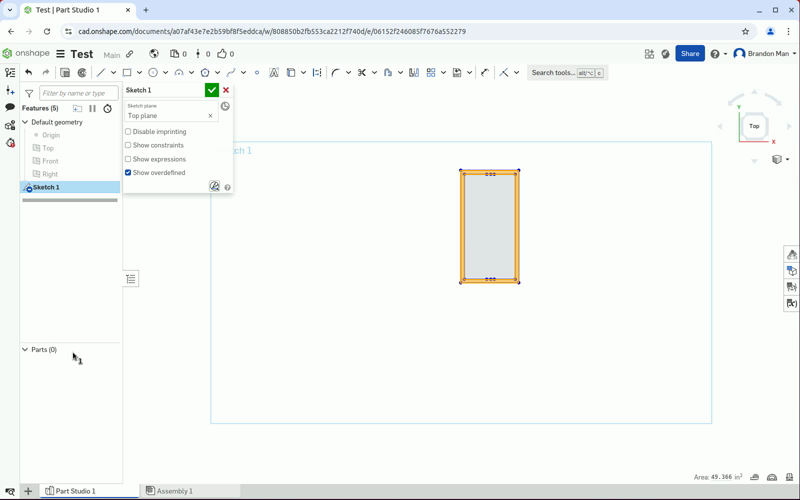
key(shift+e)
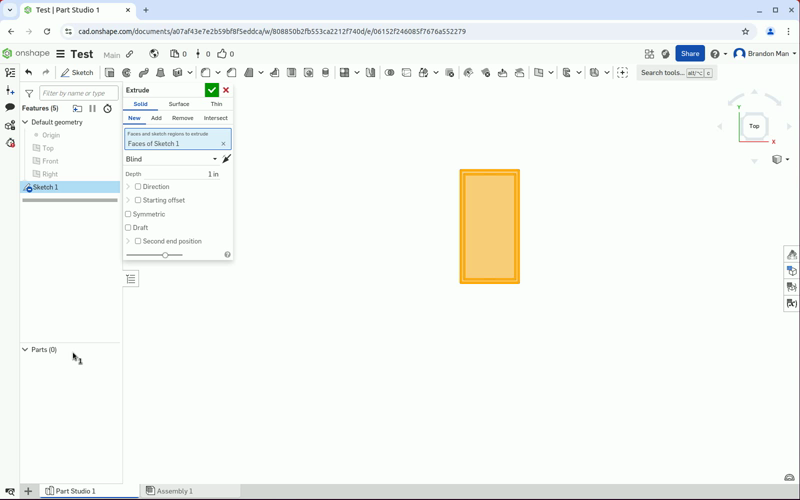
mouse_move(143, 106)
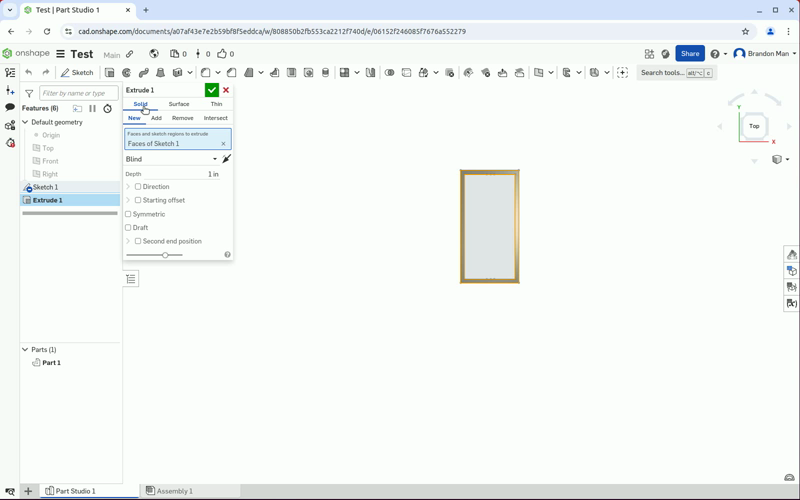
click(143, 106)
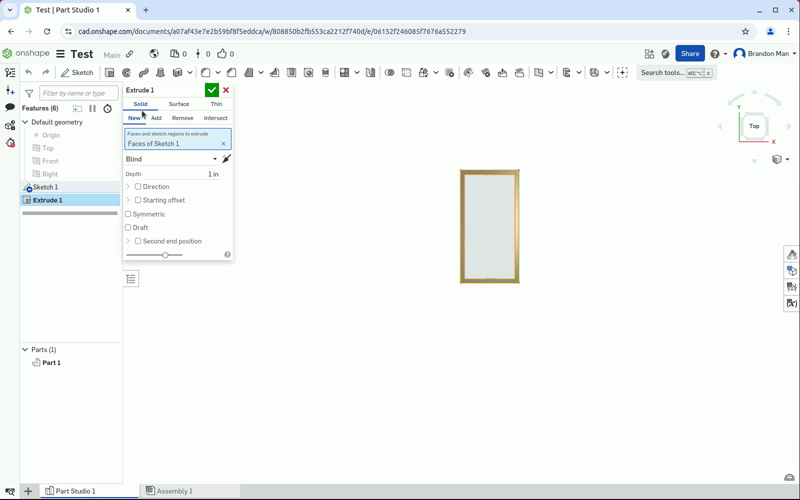
mouse_move(137, 120)
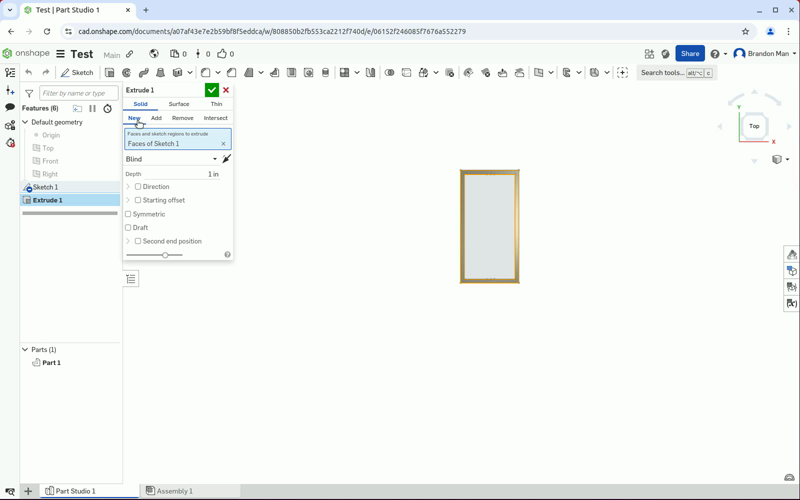
click(137, 120)
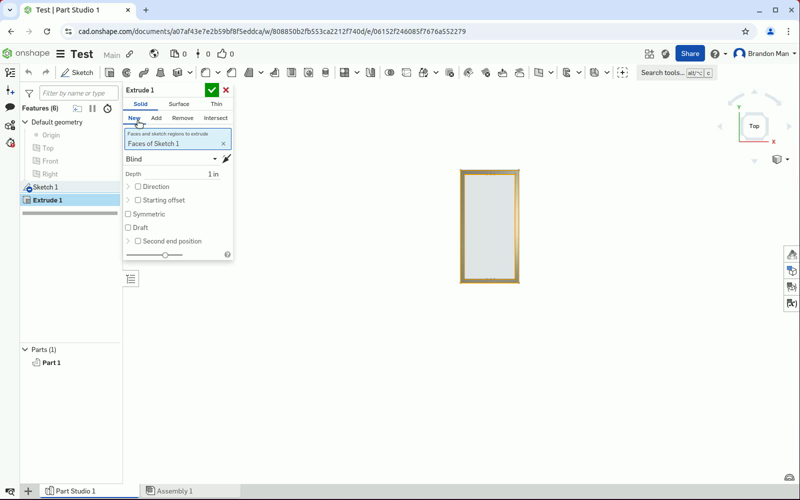
key(tab, 4)
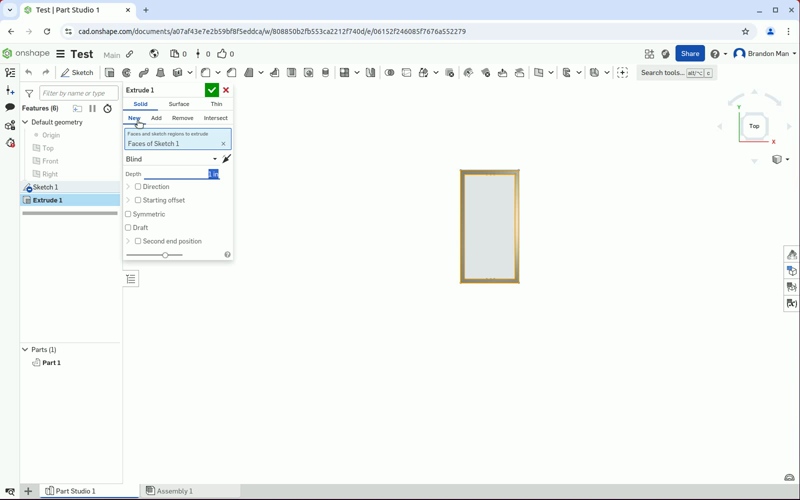
text(5.777)
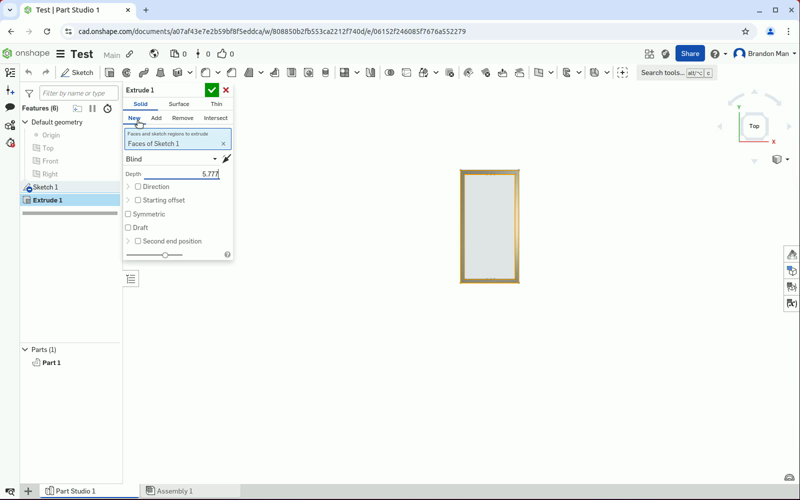
key(enter)
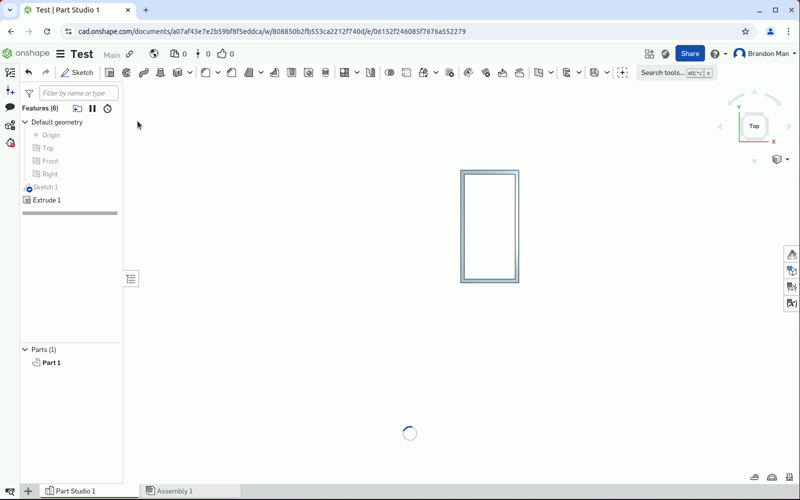
key(shift+h)
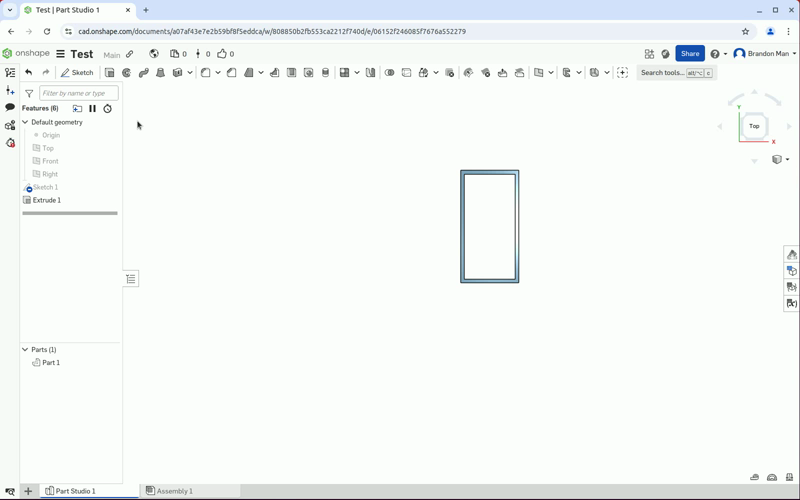
key(shift+h)
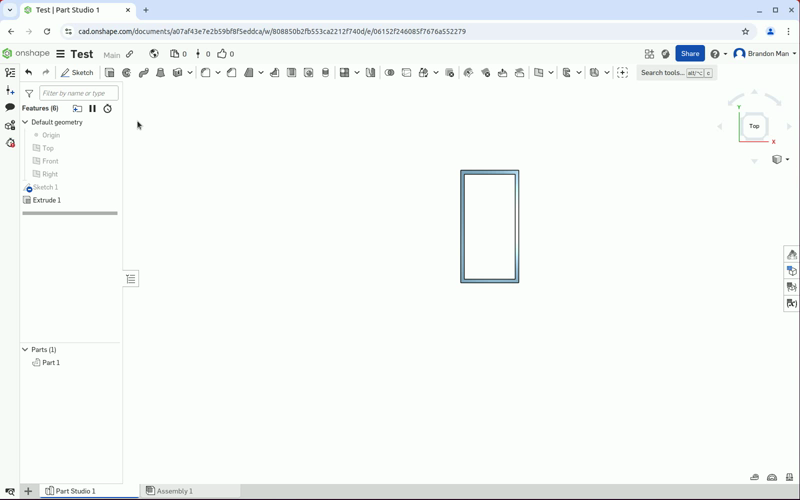
mouse_move(73, 189)
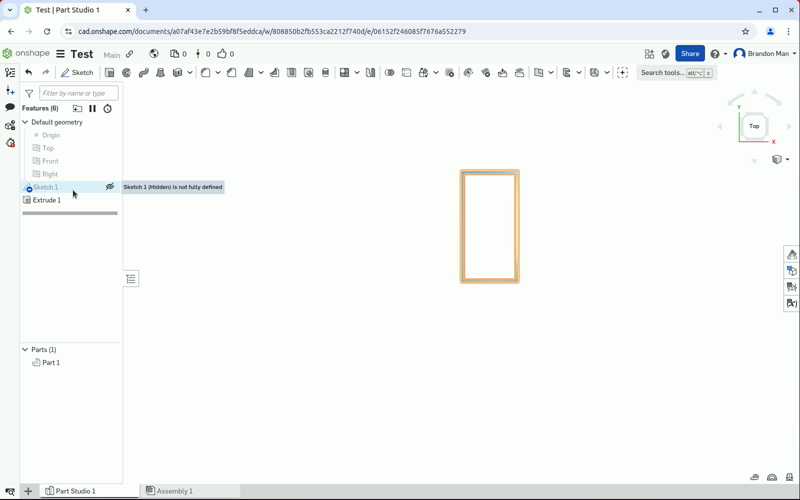
click(73, 189)
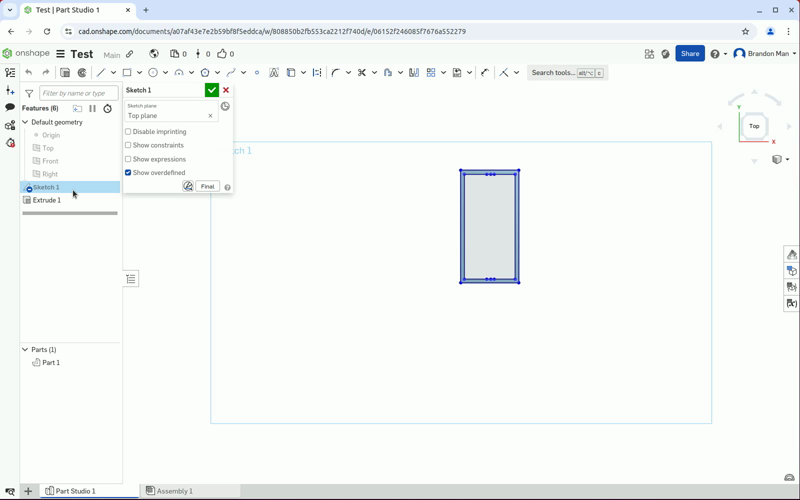
mouse_move(229, 92)
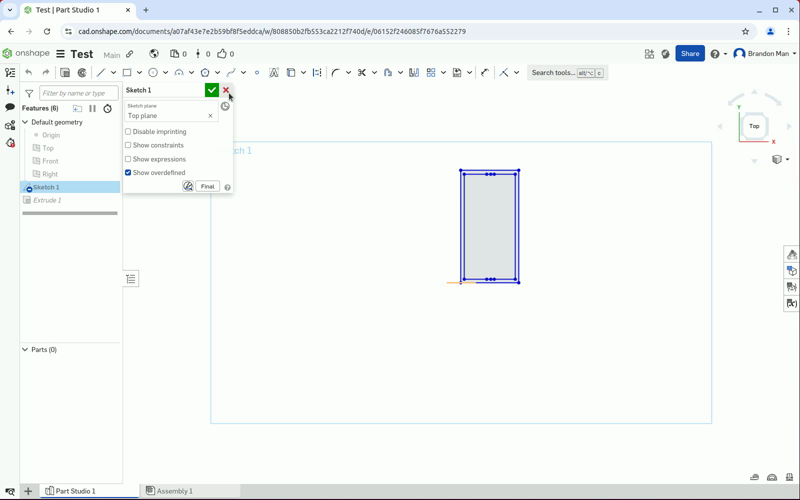
click(229, 92)
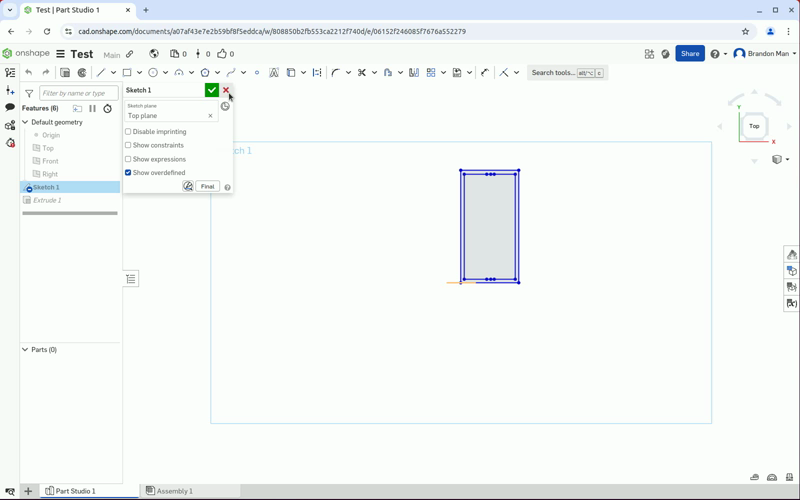
key(shift+s)
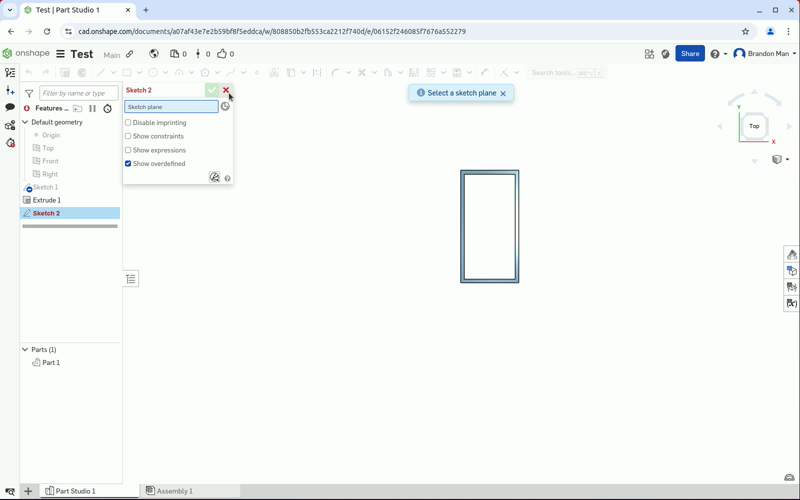
mouse_move(73, 150)
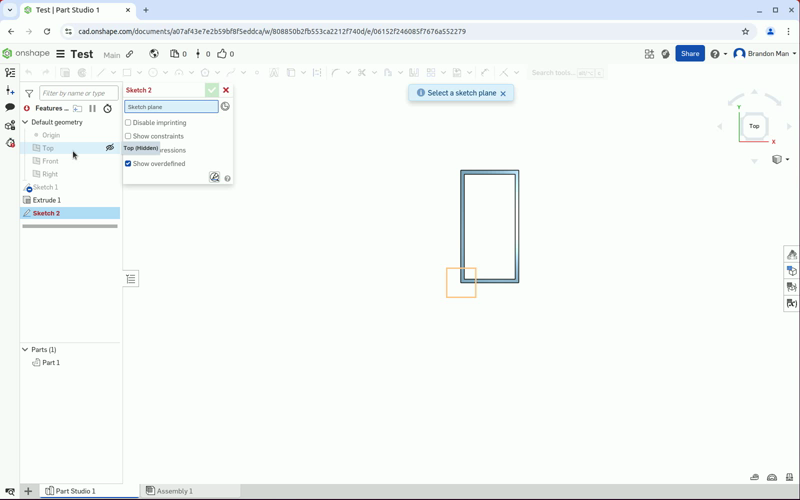
click(73, 150)
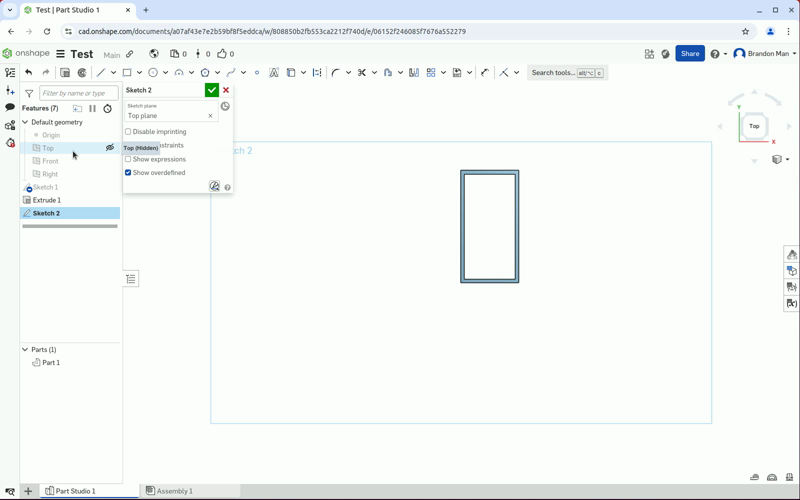
mouse_move(73, 352)
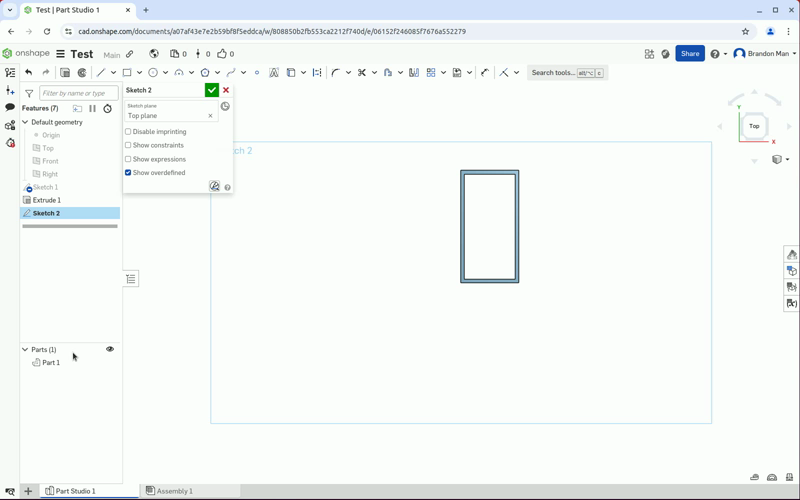
key(y)
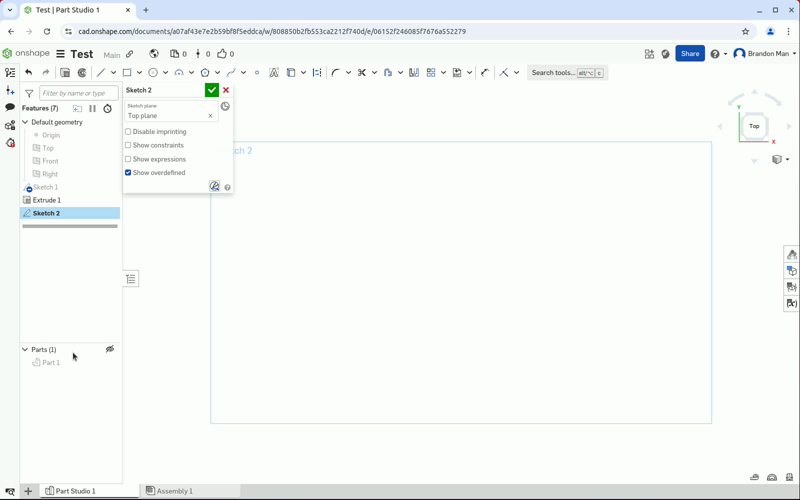
key(l)
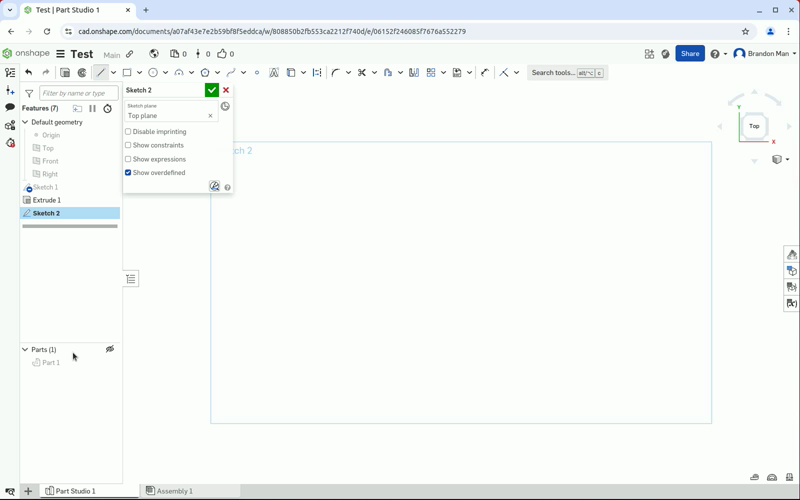
key_down(shift)
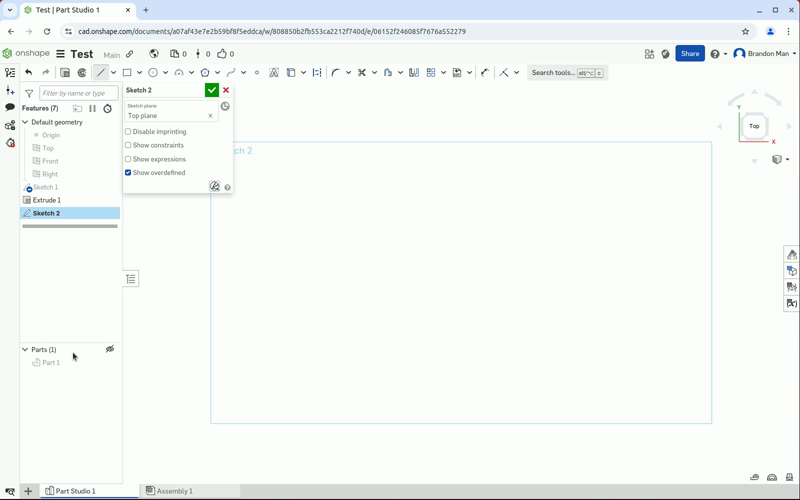
mouse_move(493, 279)
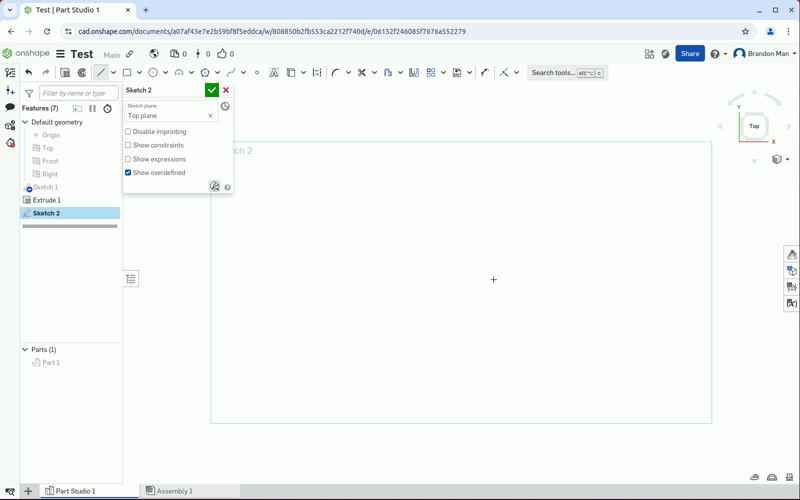
click(493, 279)
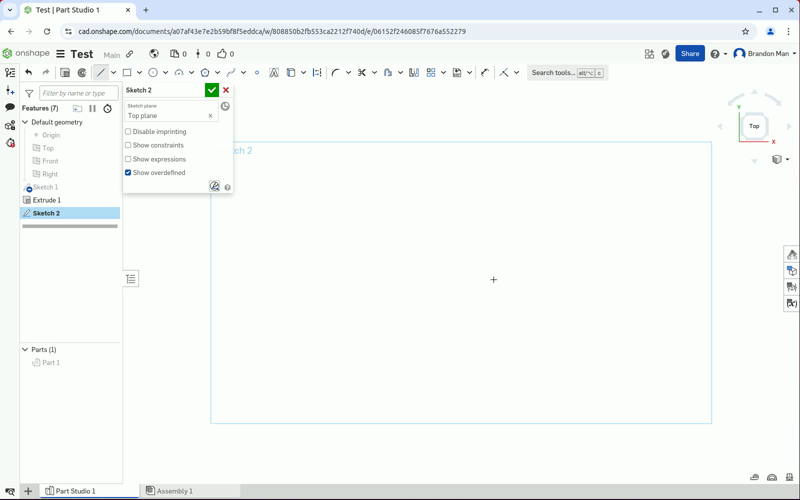
key_up(shift)
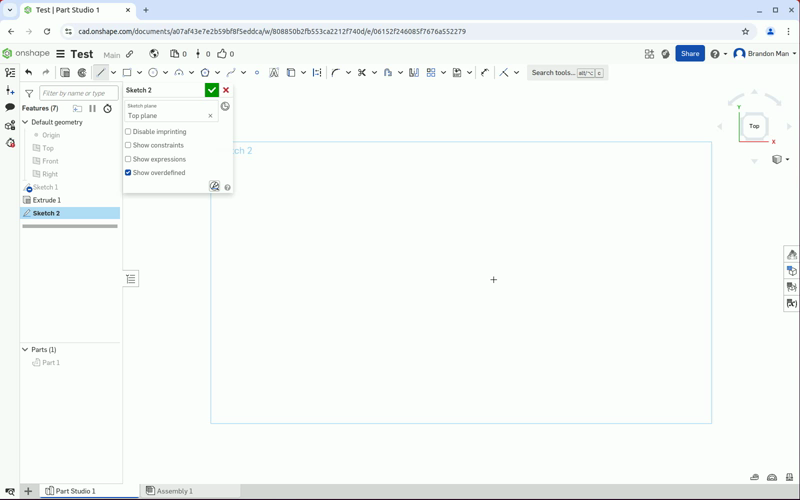
key_down(shift)
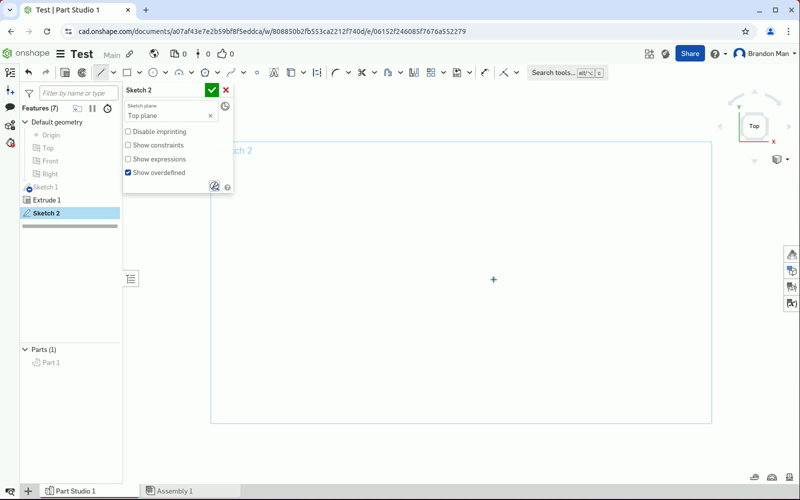
mouse_move(523, 279)
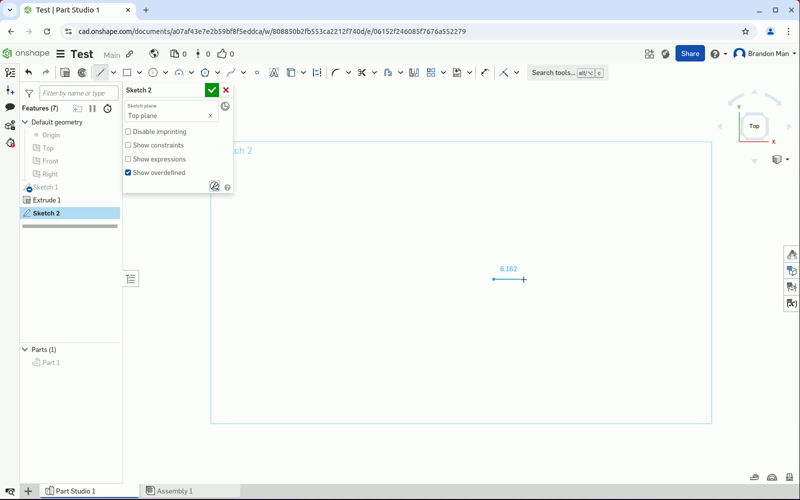
mouse_move(514, 279)
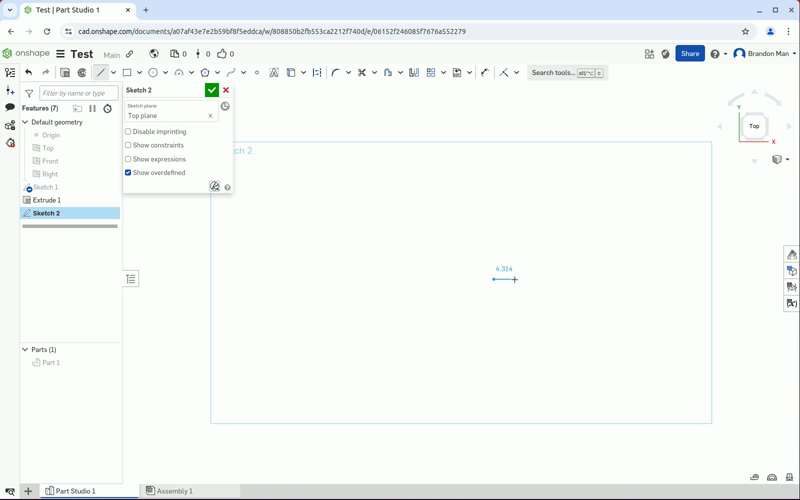
click(514, 279)
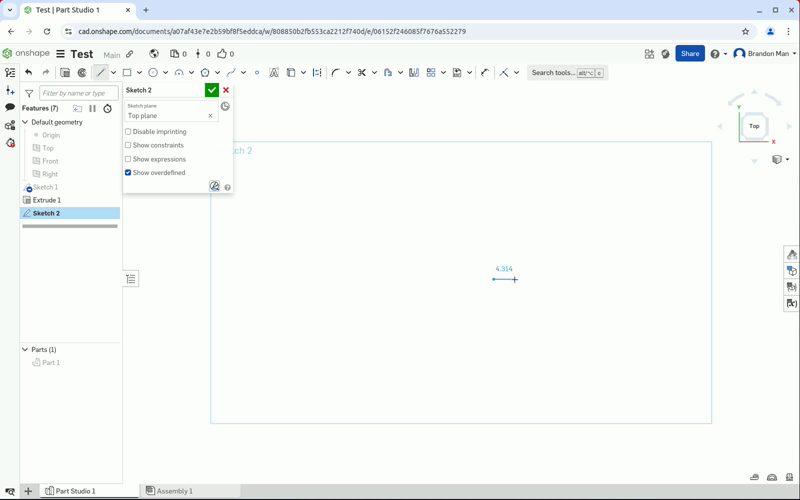
key_up(shift)
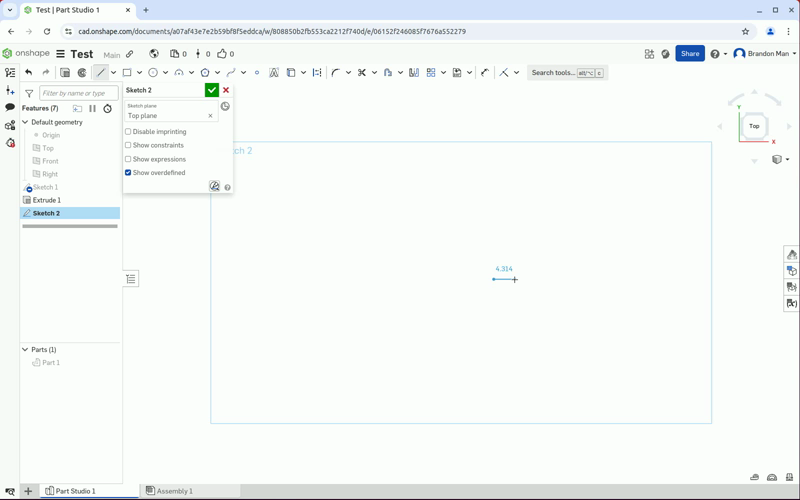
key_down(shift)
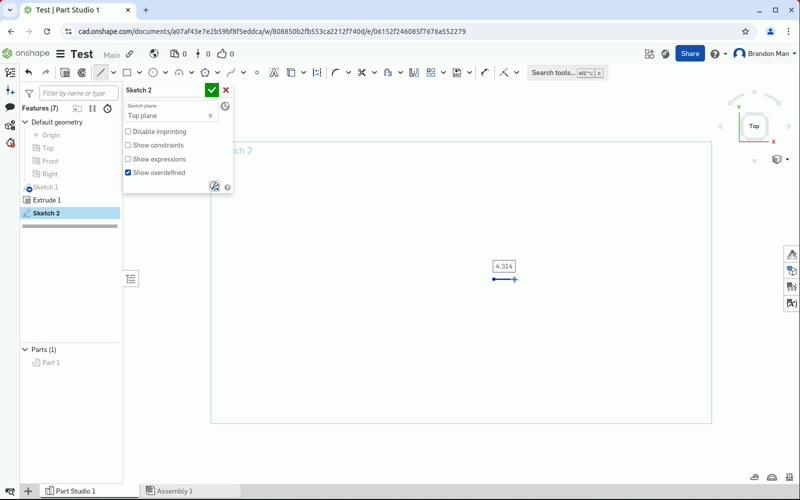
mouse_move(514, 174)
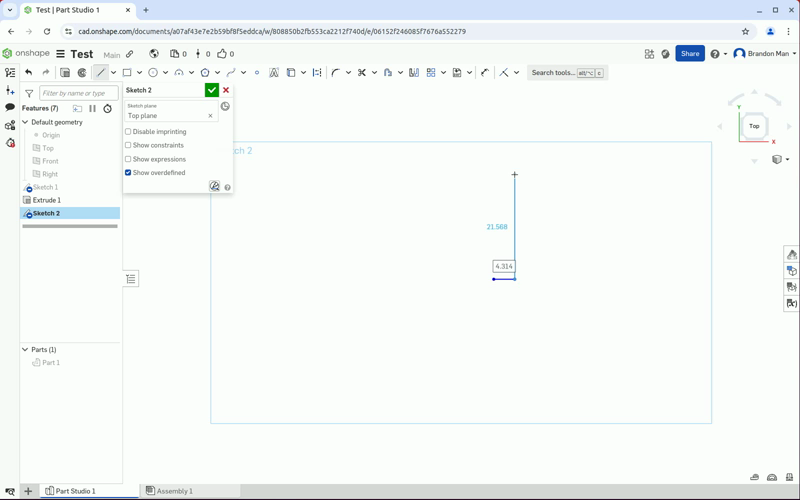
click(514, 174)
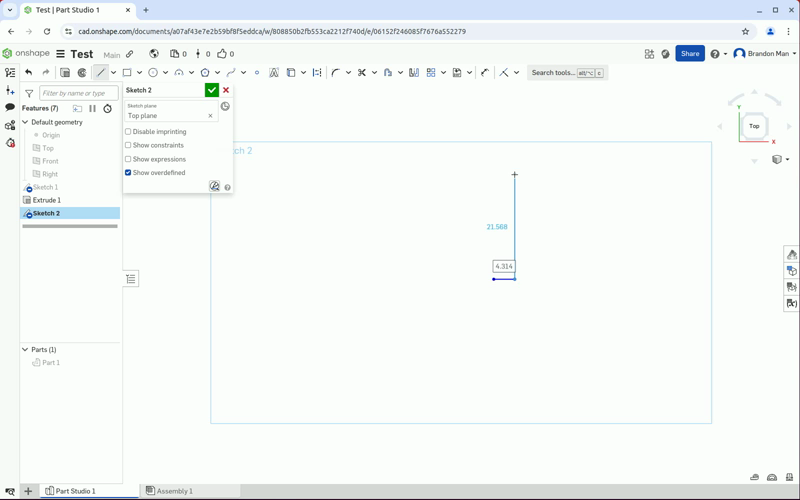
key_up(shift)
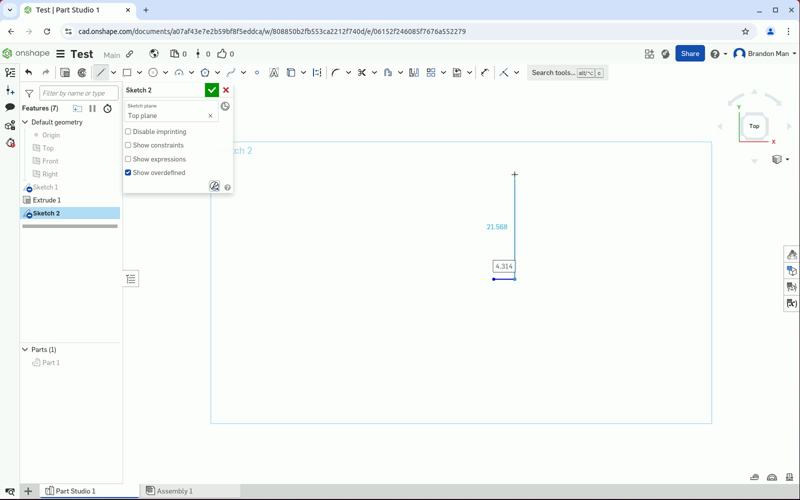
key_down(shift)
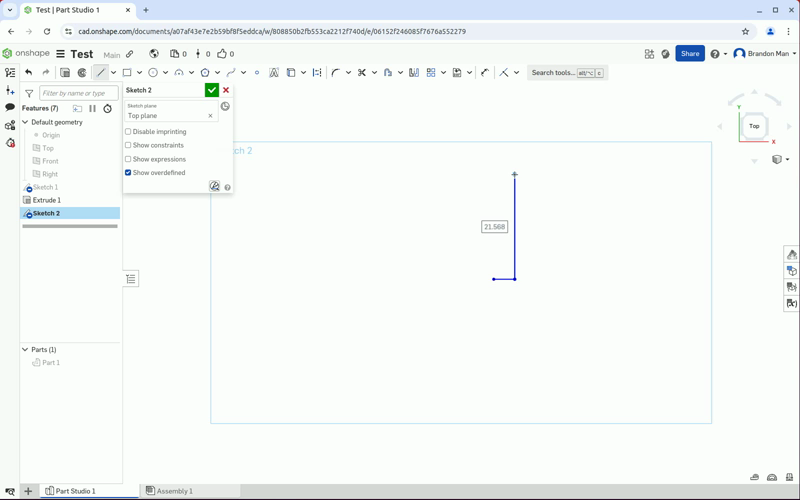
mouse_move(544, 174)
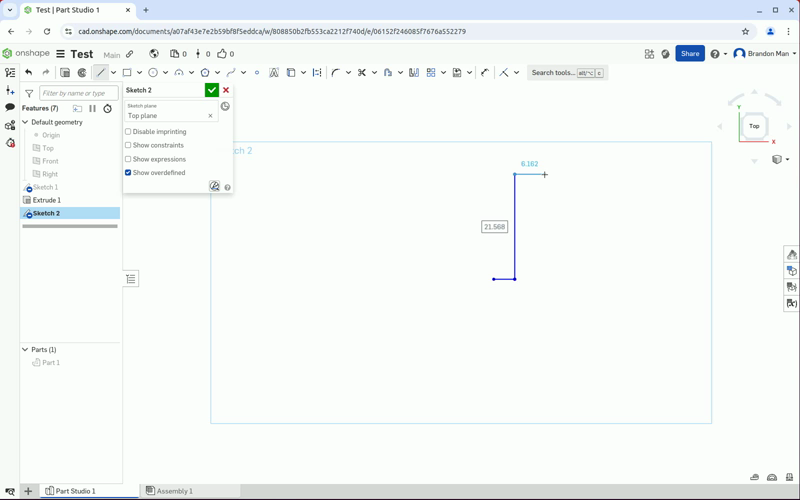
mouse_move(493, 174)
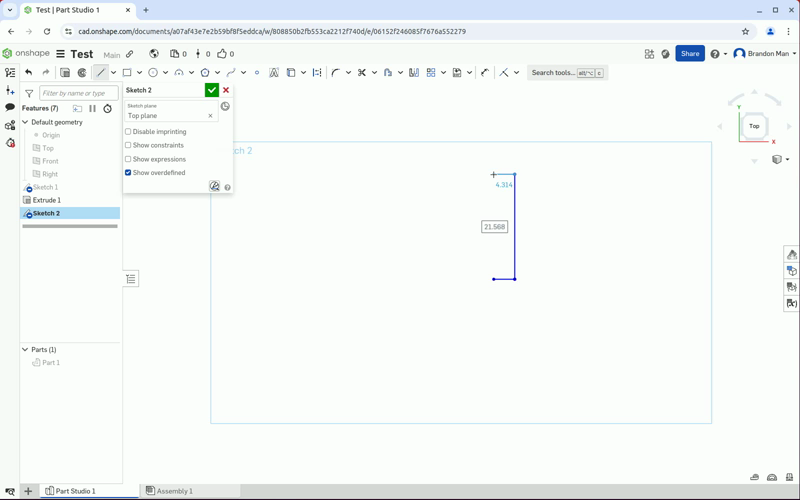
click(493, 174)
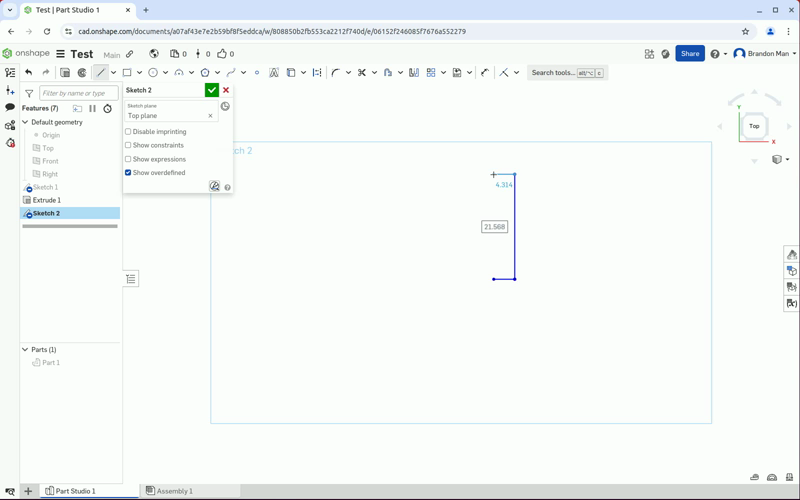
key_up(shift)
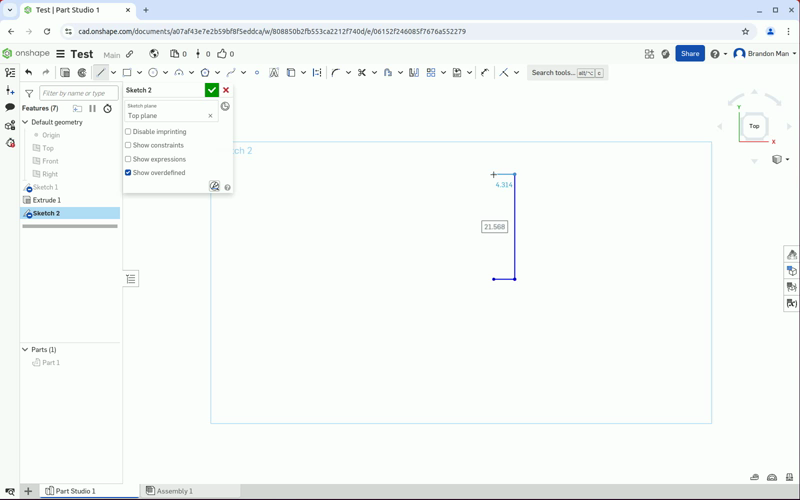
key_down(shift)
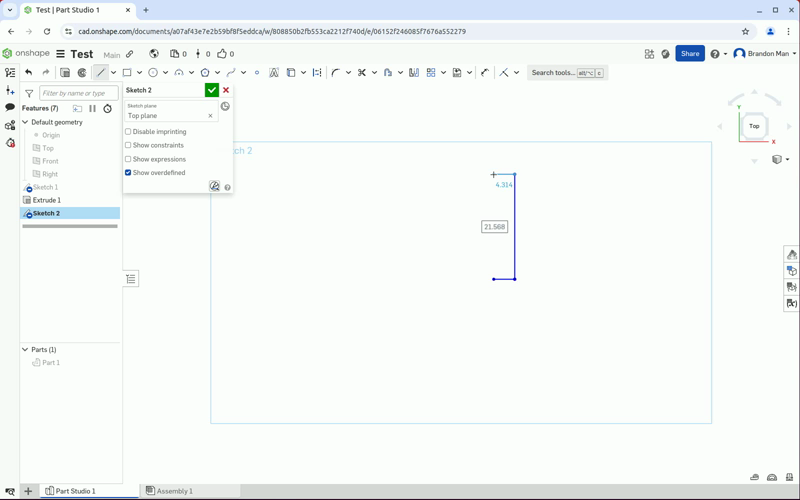
mouse_move(493, 279)
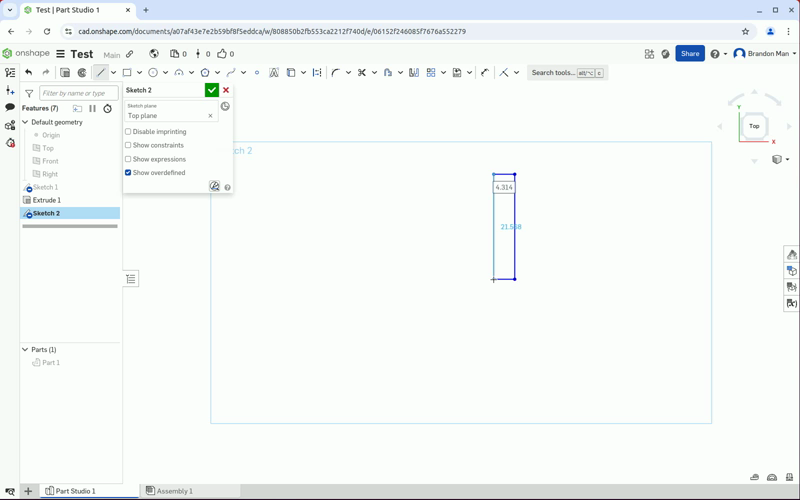
key_up(shift)
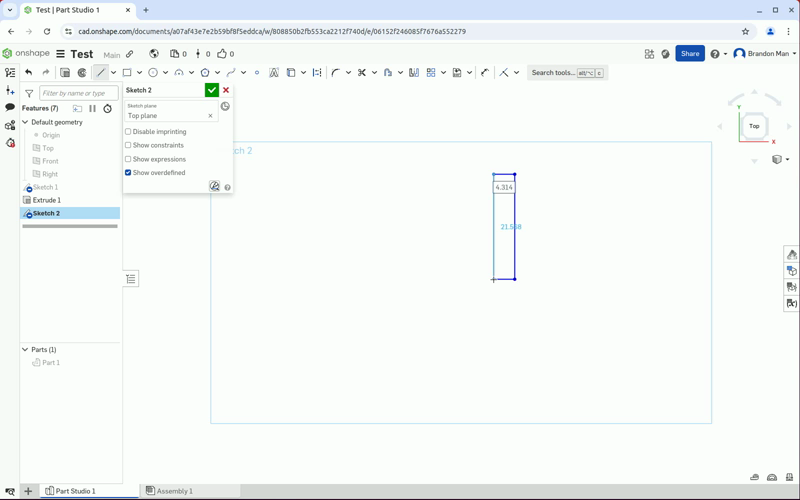
click(493, 279)
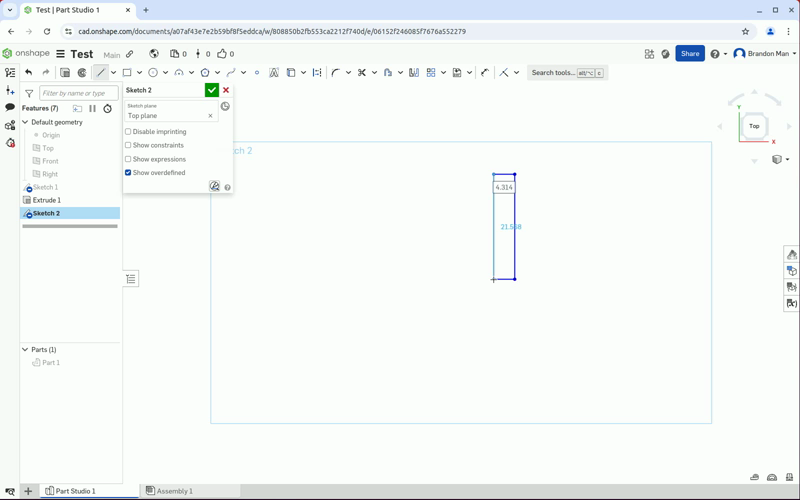
key(esc)
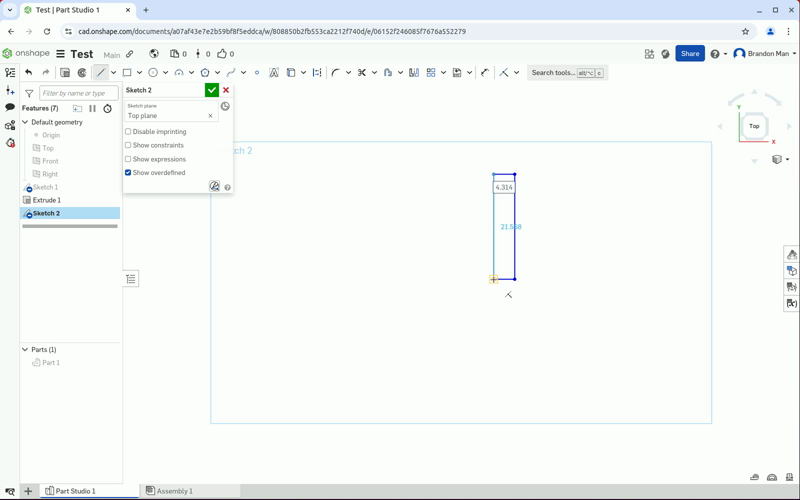
mouse_move(497, 261)
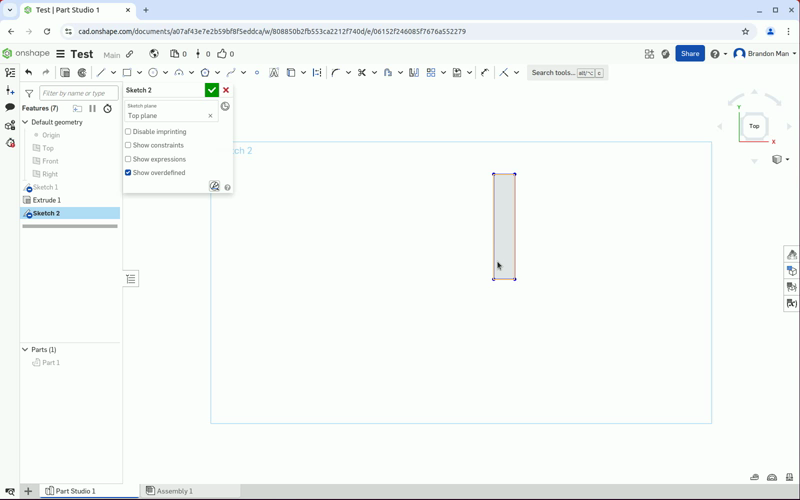
click(497, 261)
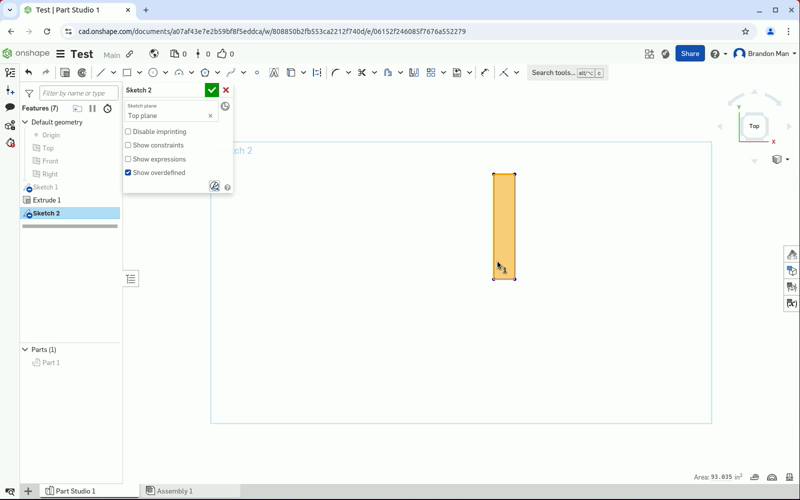
mouse_move(73, 352)
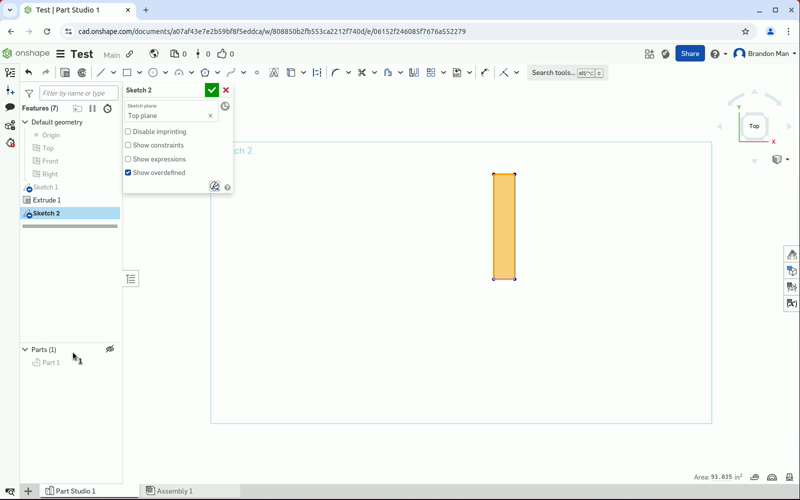
key(shift+y)
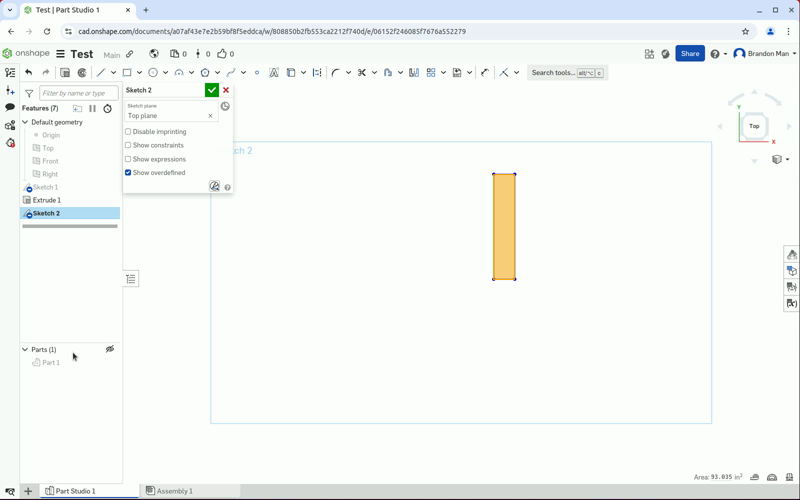
key(shift+e)
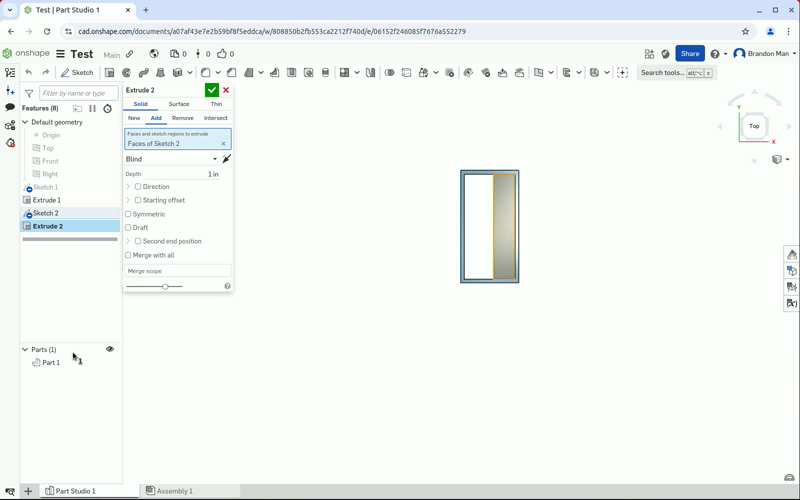
mouse_move(143, 106)
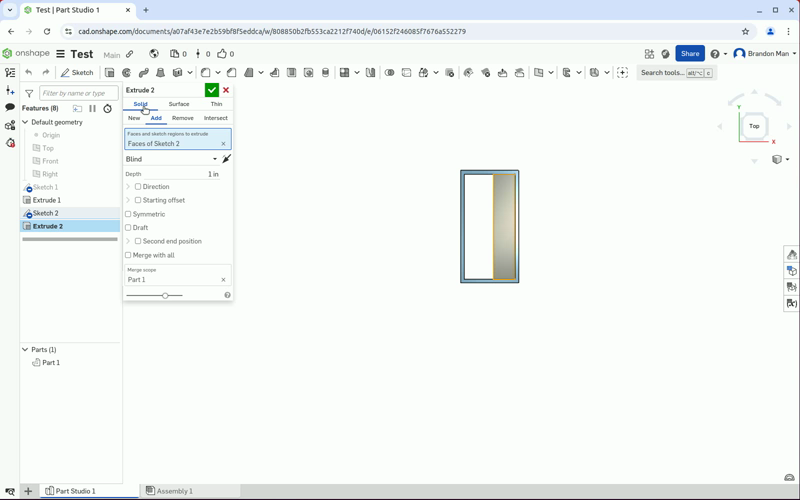
click(143, 106)
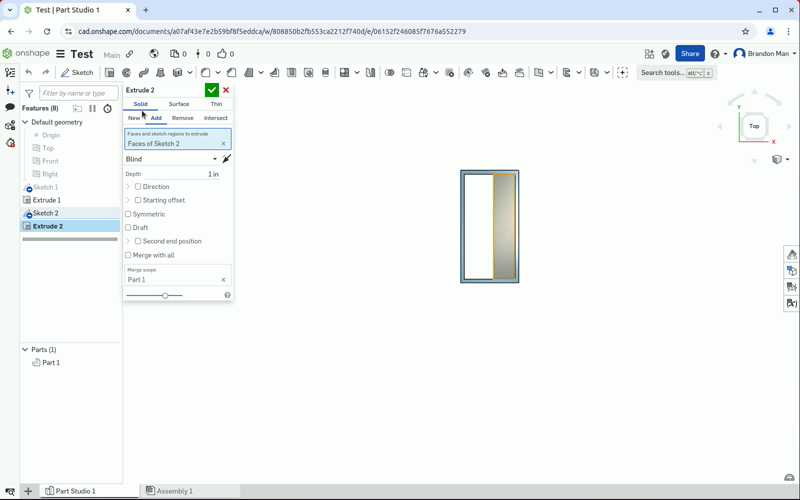
mouse_move(137, 120)
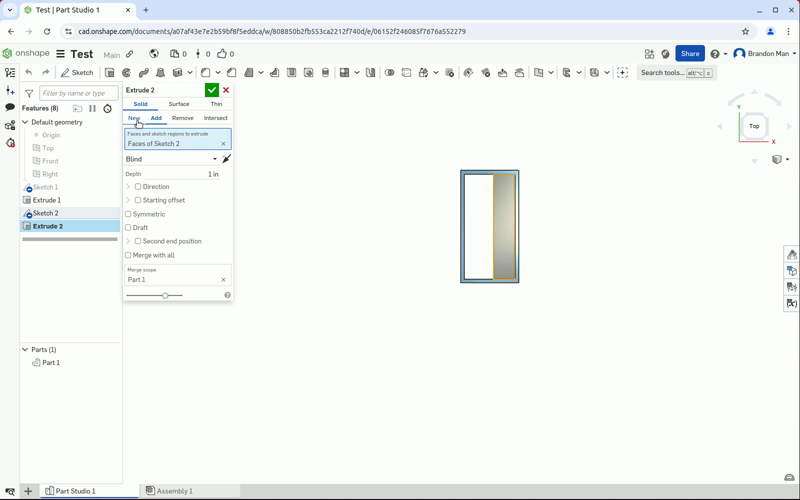
click(137, 120)
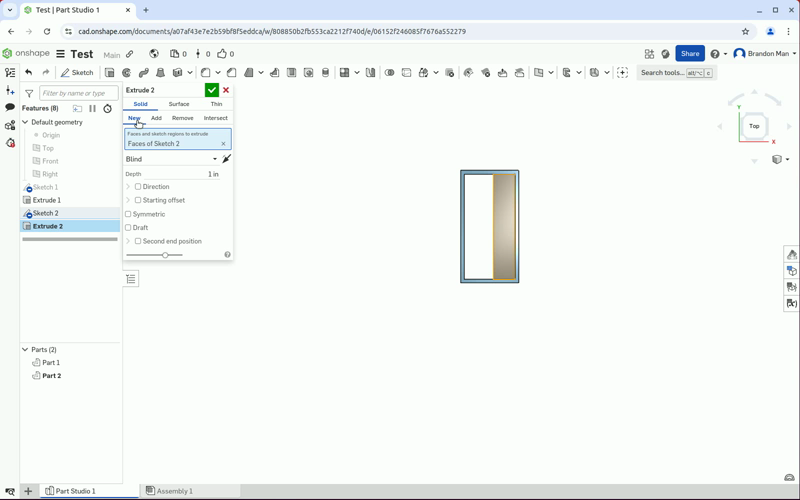
key(tab, 4)
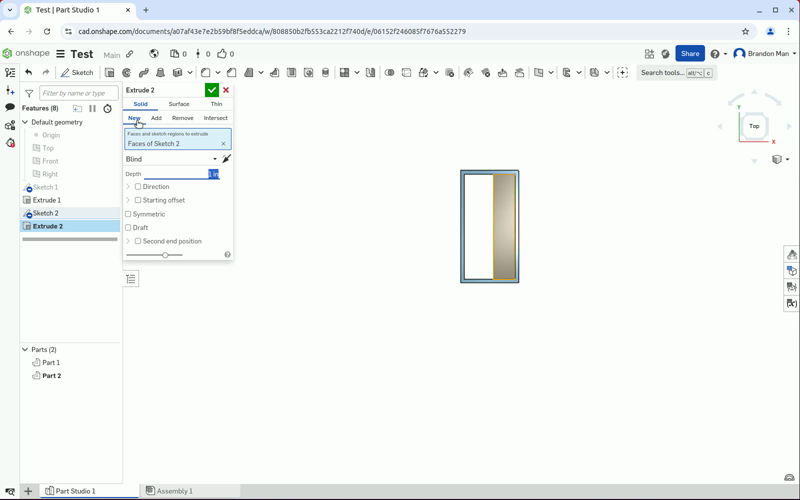
text(5.777)
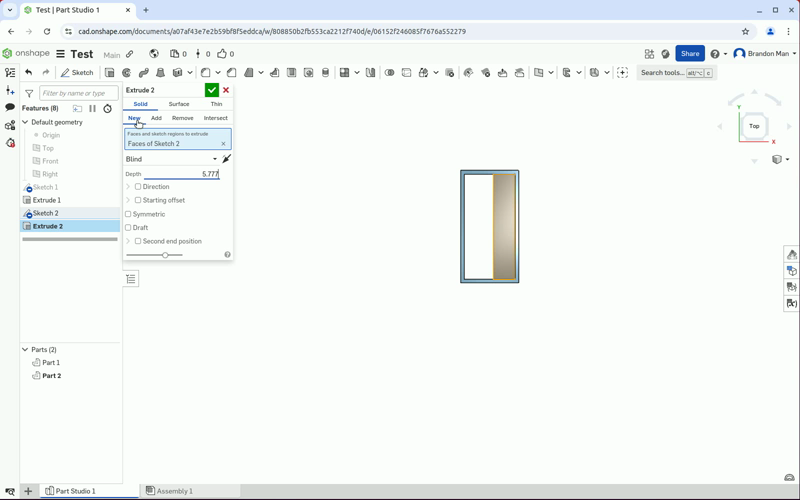
key(enter)
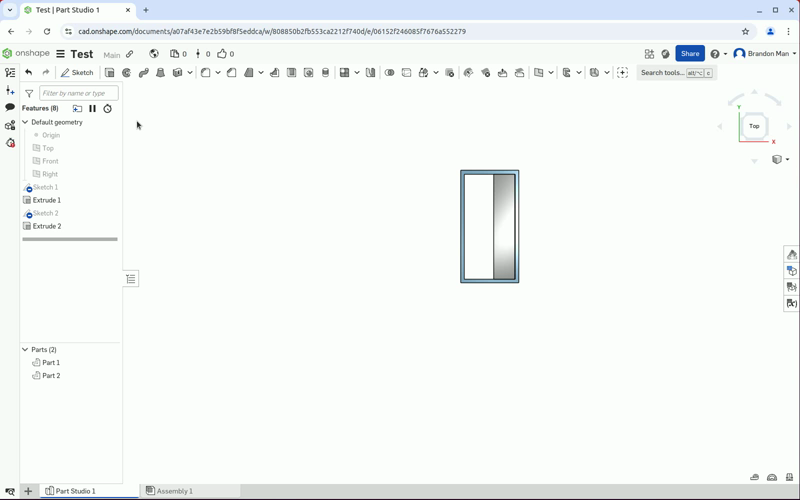
key(shift+h)
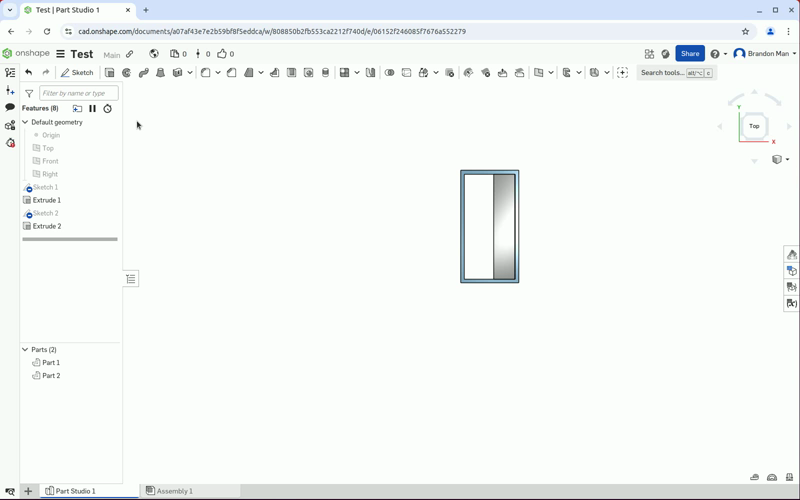
key(shift+h)
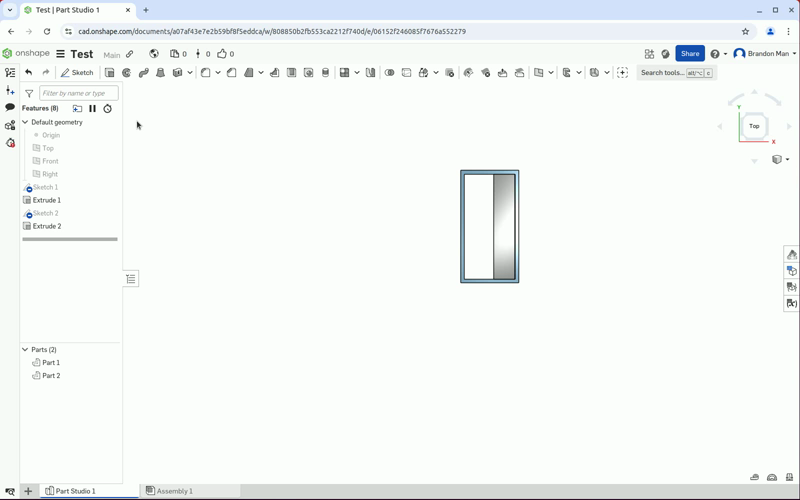
mouse_move(73, 189)
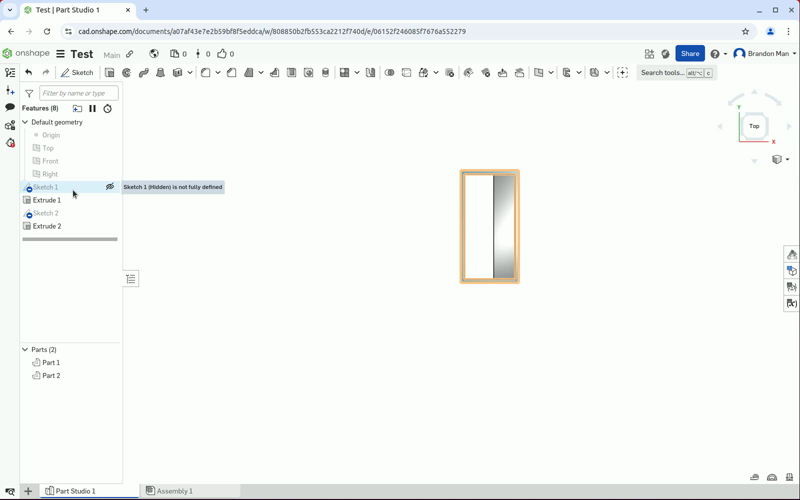
click(73, 189)
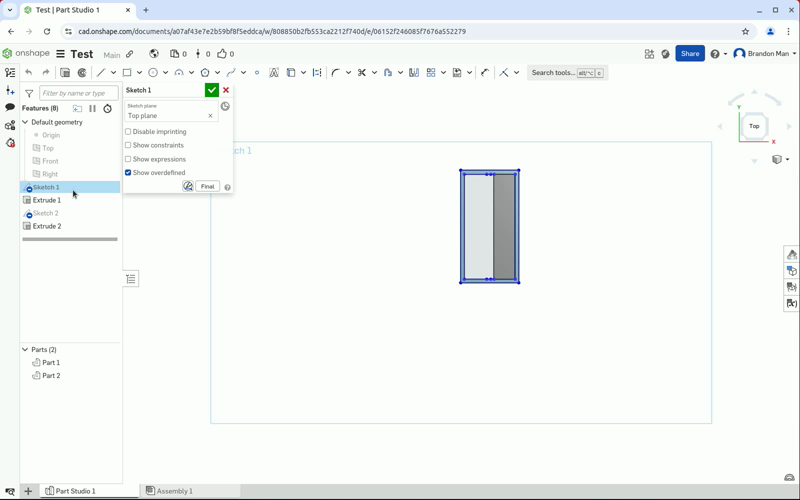
mouse_move(229, 92)
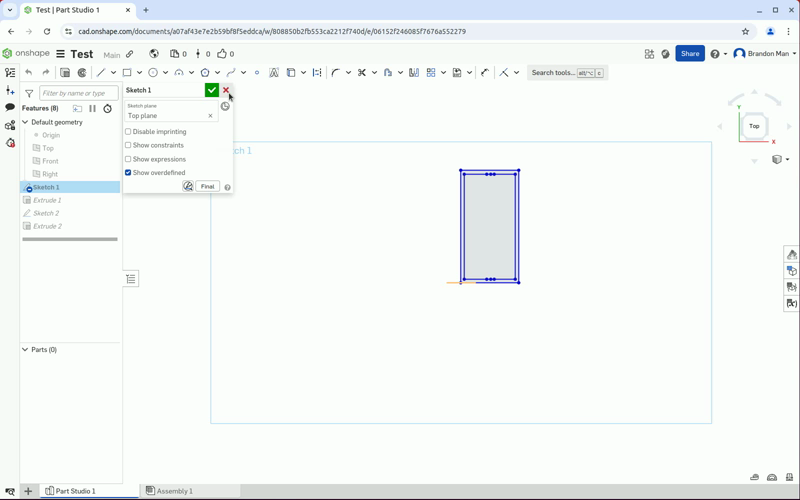
click(229, 92)
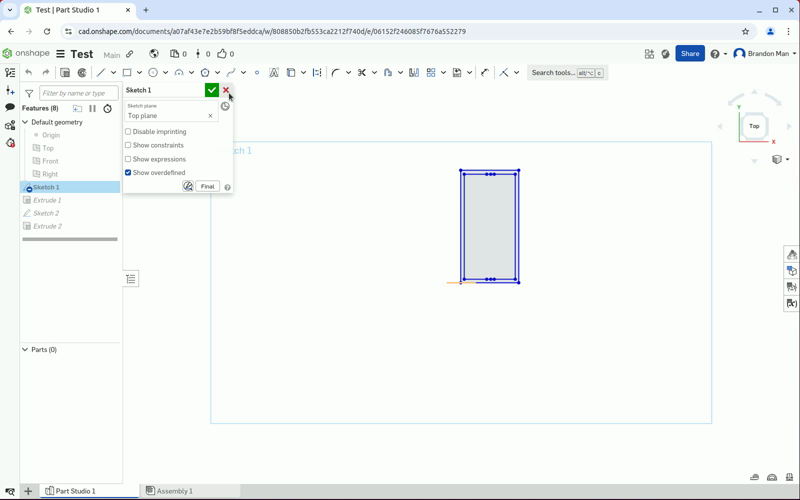
key(shift+s)
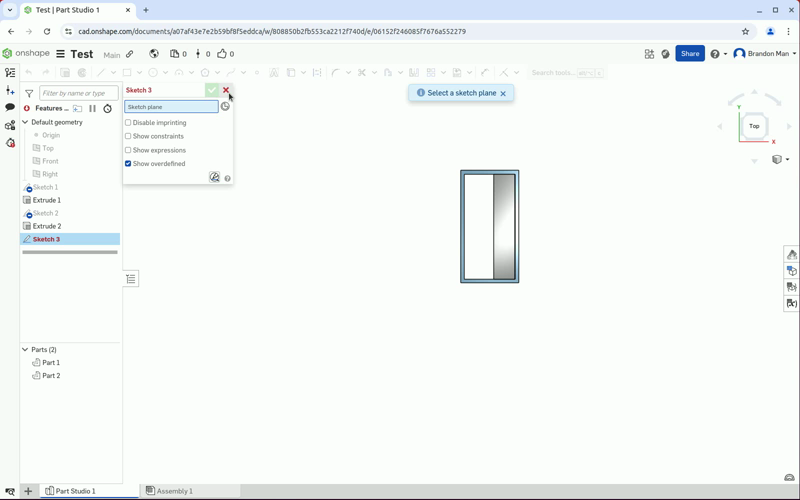
mouse_move(73, 150)
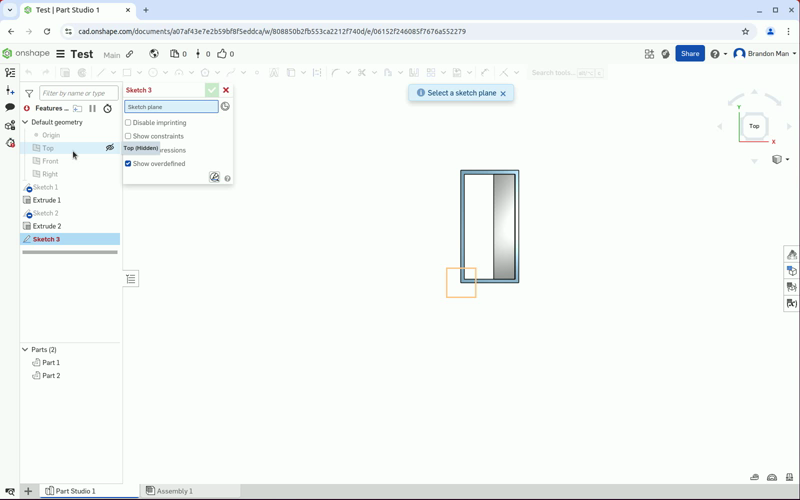
click(73, 150)
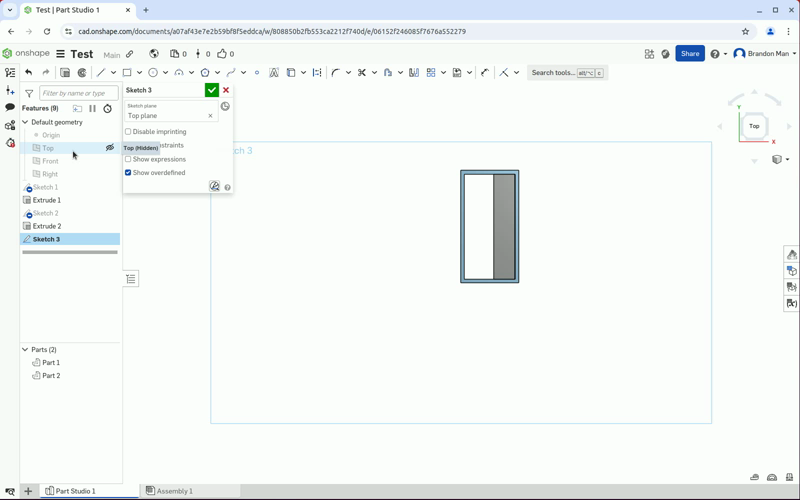
mouse_move(73, 352)
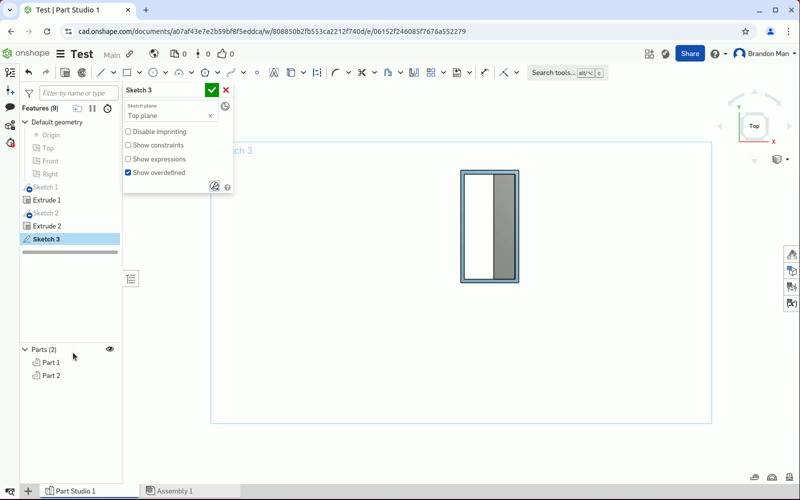
key(y)
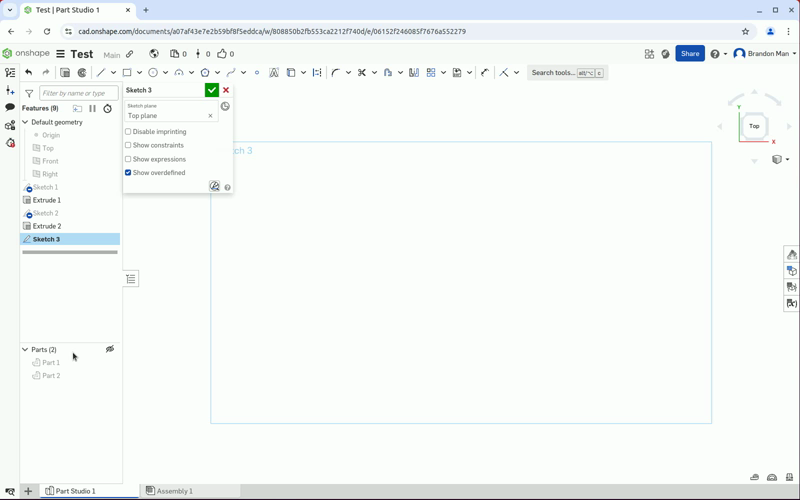
key(l)
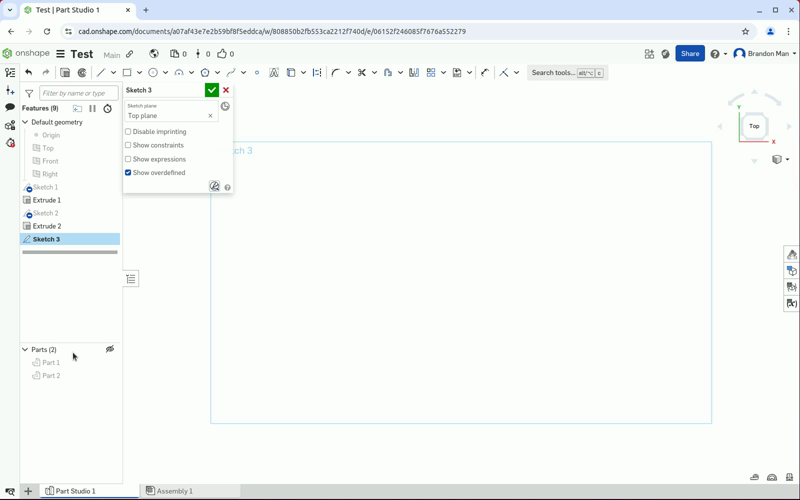
key_down(shift)
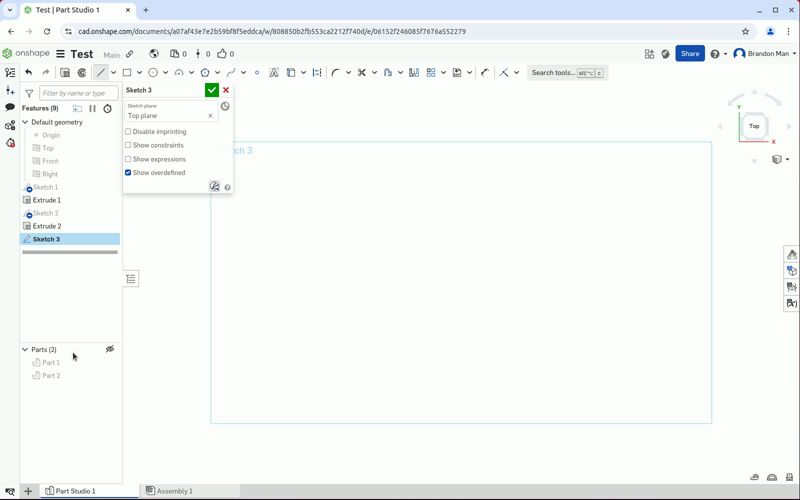
mouse_move(489, 279)
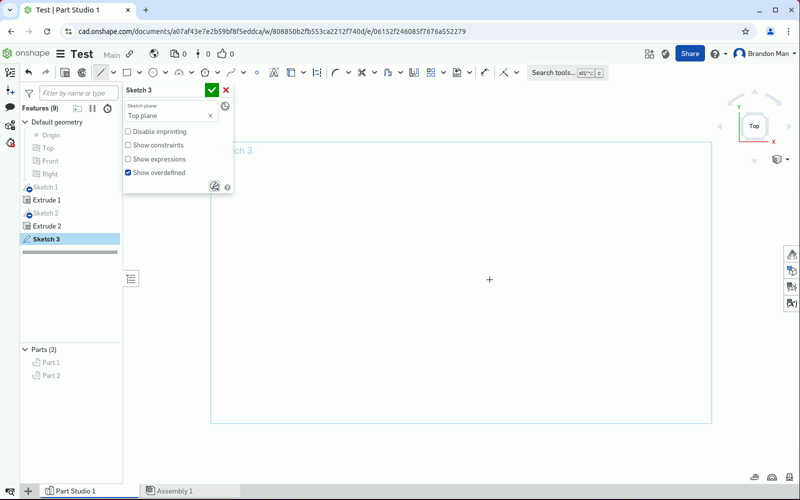
click(489, 279)
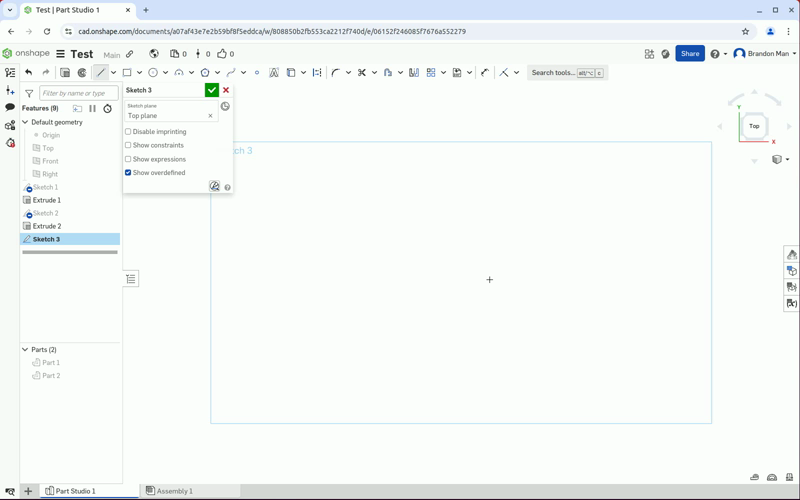
key_up(shift)
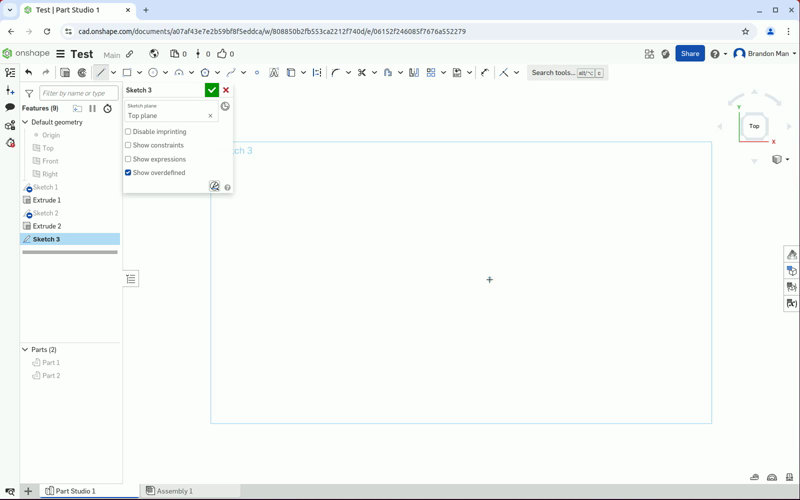
key_down(shift)
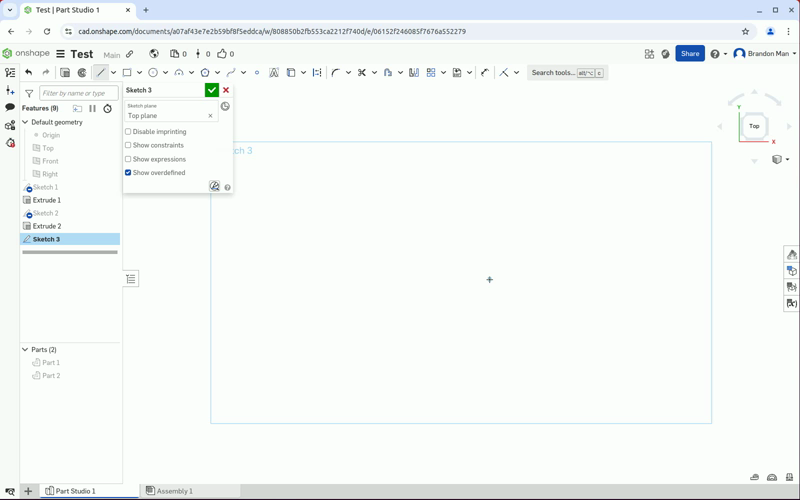
mouse_move(519, 279)
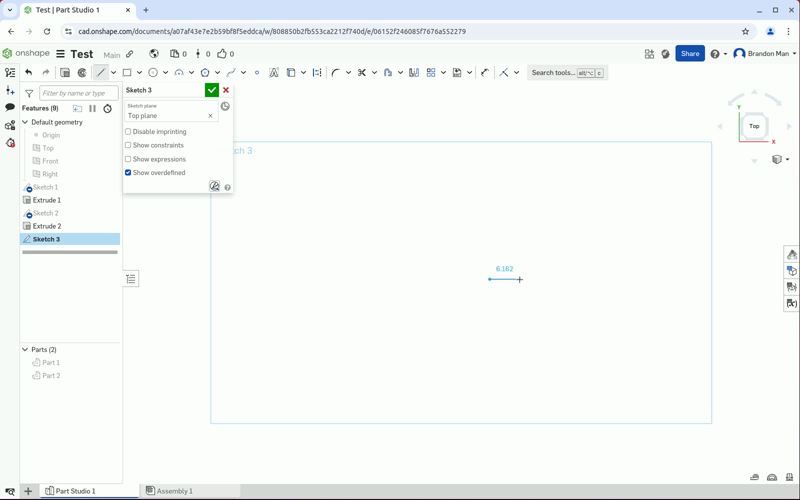
mouse_move(493, 279)
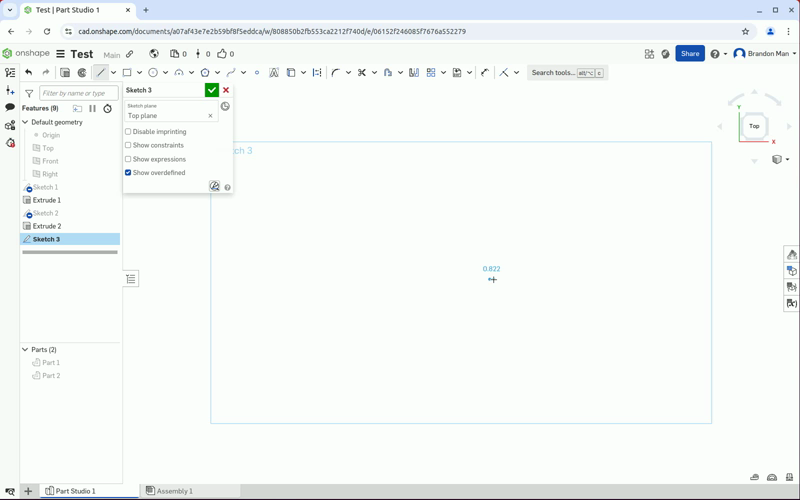
scroll(6)
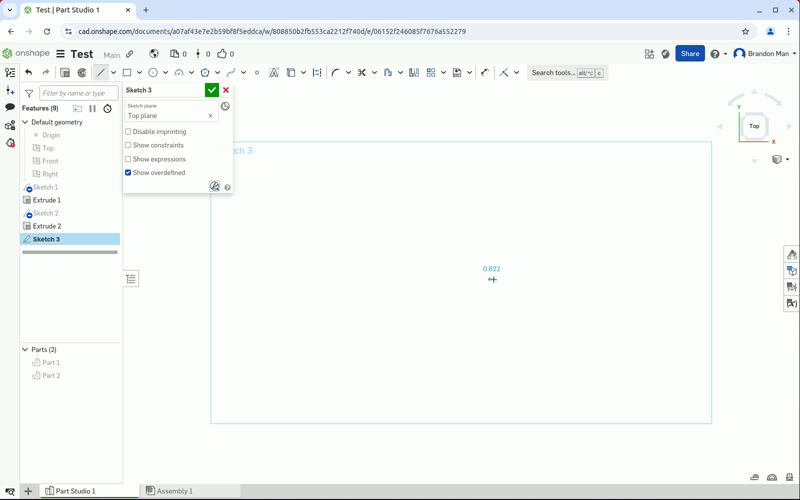
scroll(6)
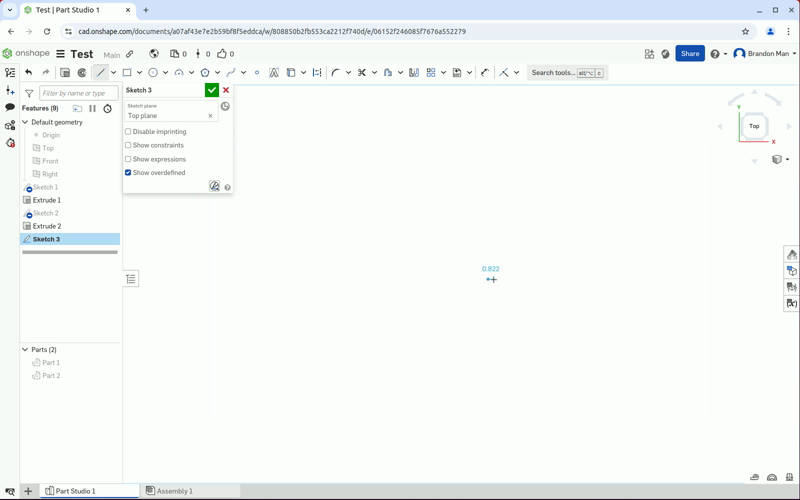
scroll(6)
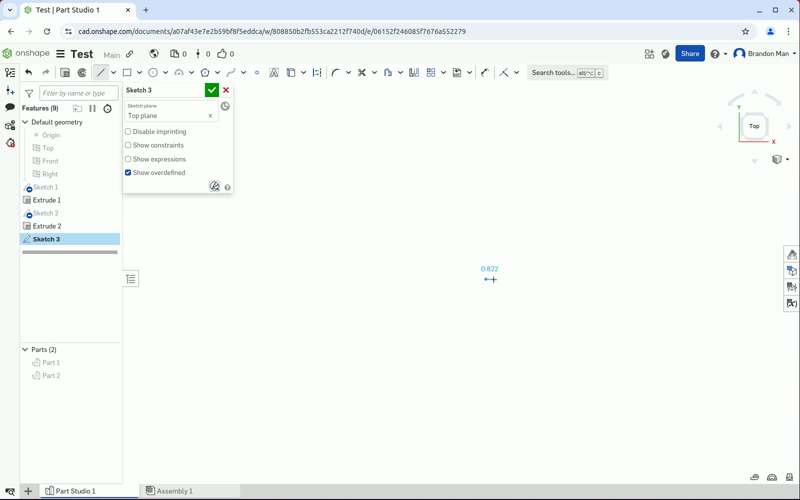
scroll(6)
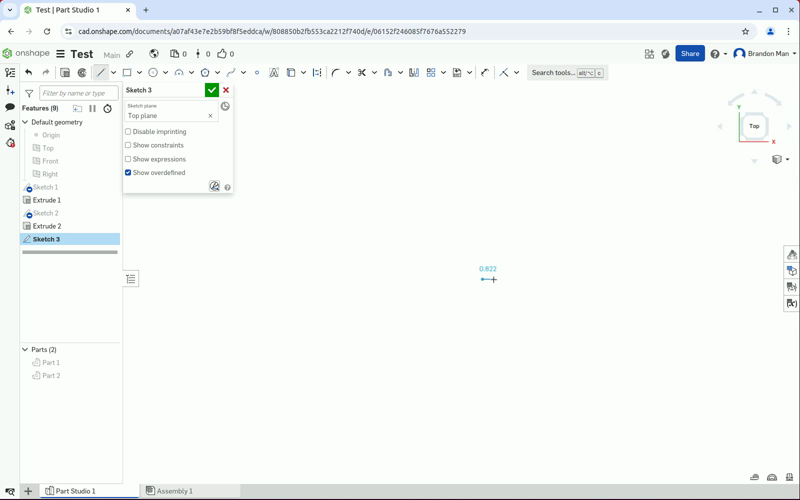
scroll(6)
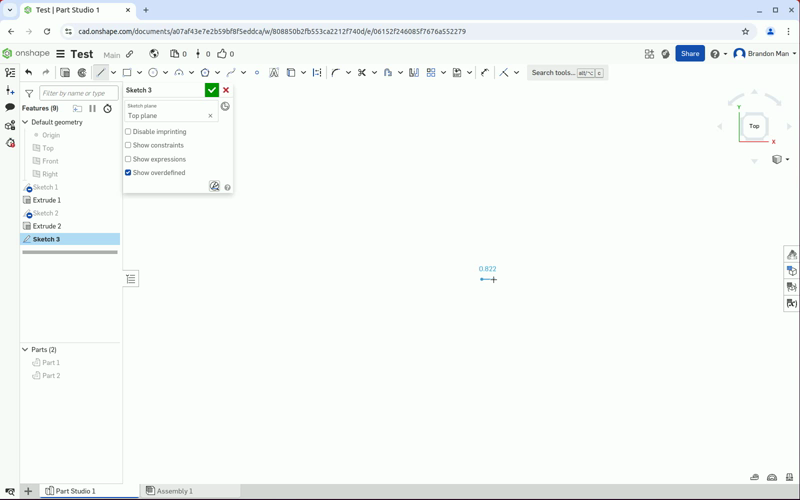
scroll(6)
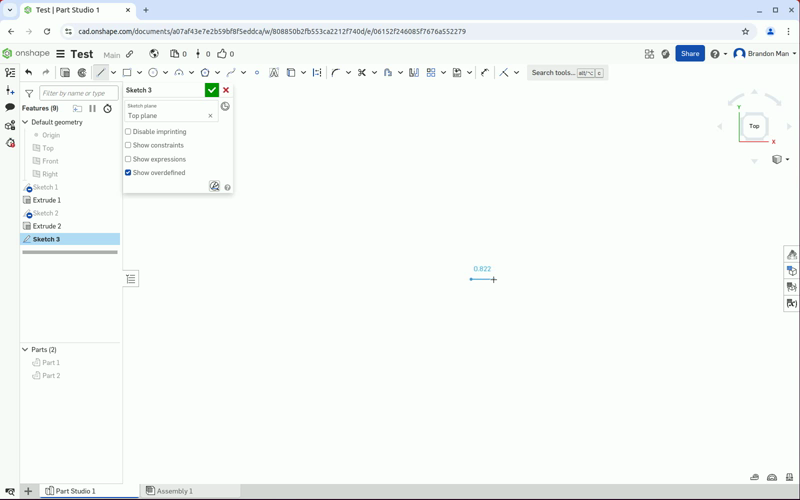
scroll(6)
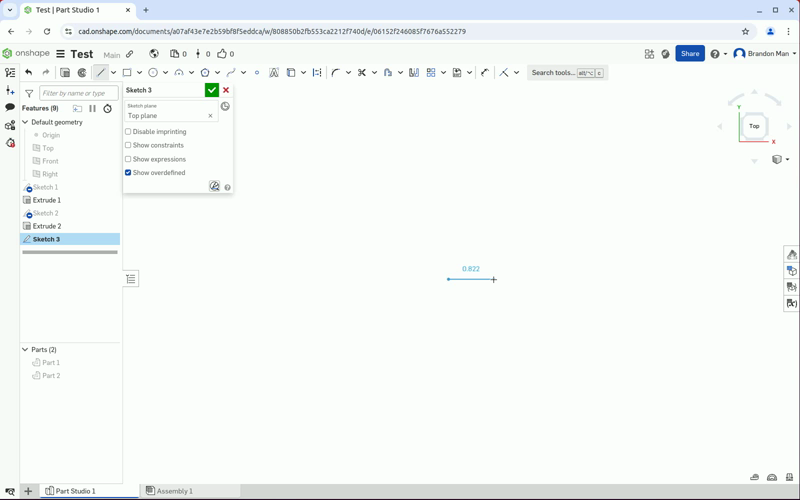
click(493, 279)
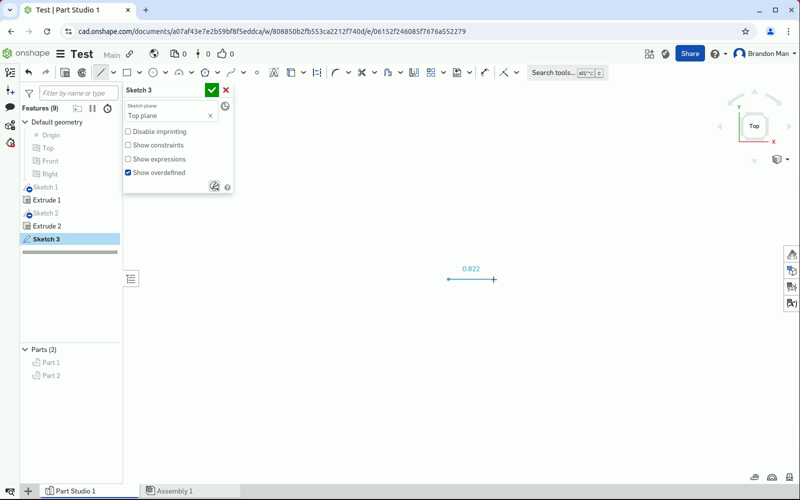
scroll(-6)
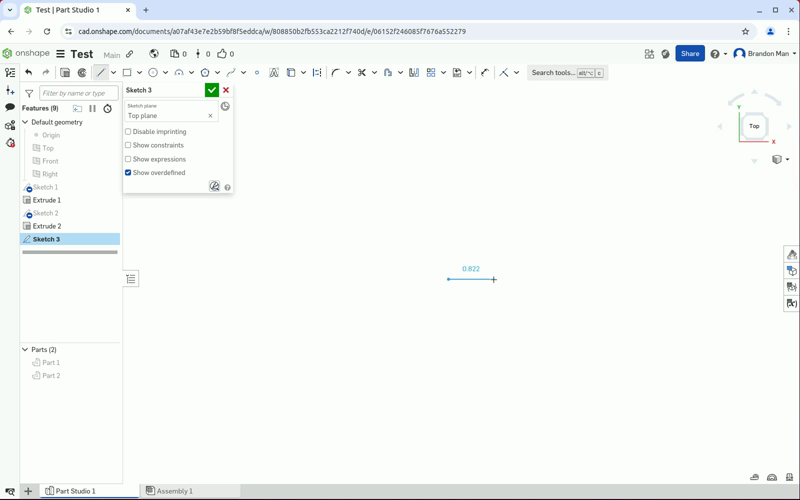
scroll(-6)
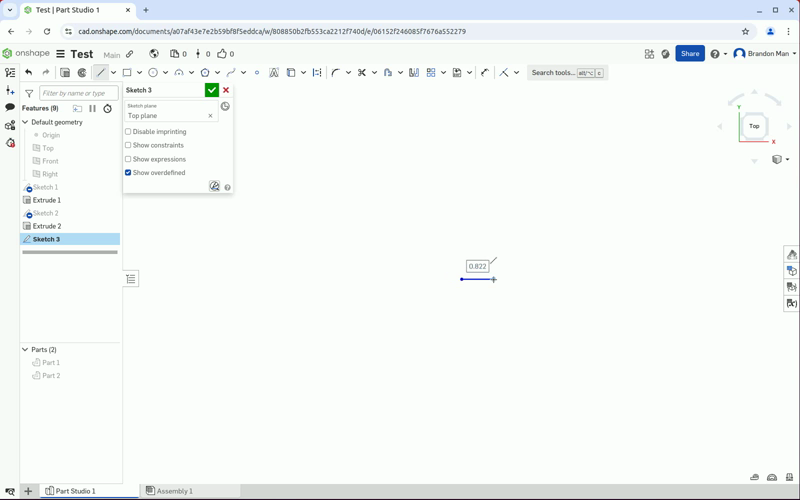
scroll(-6)
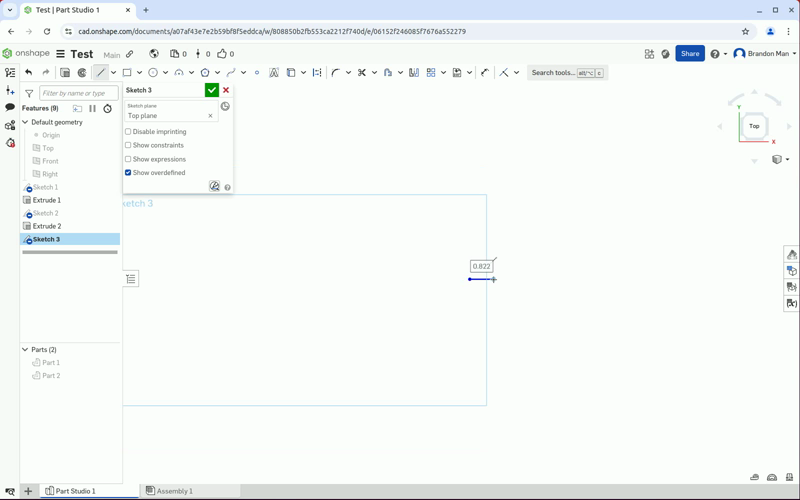
scroll(-6)
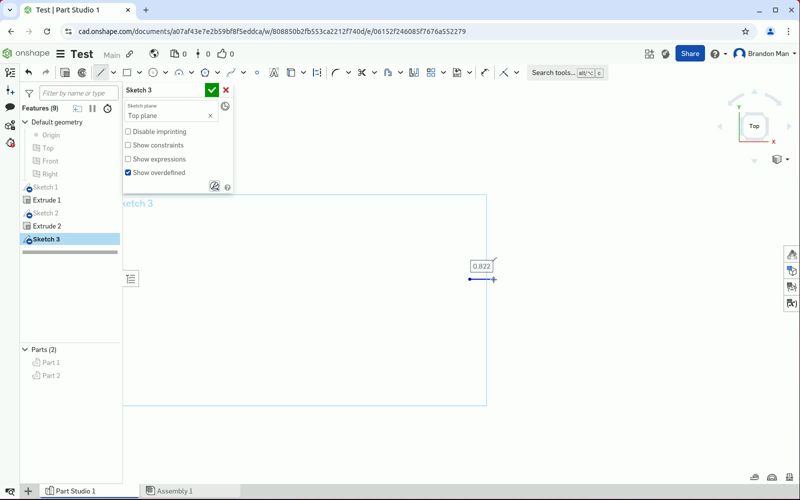
scroll(-6)
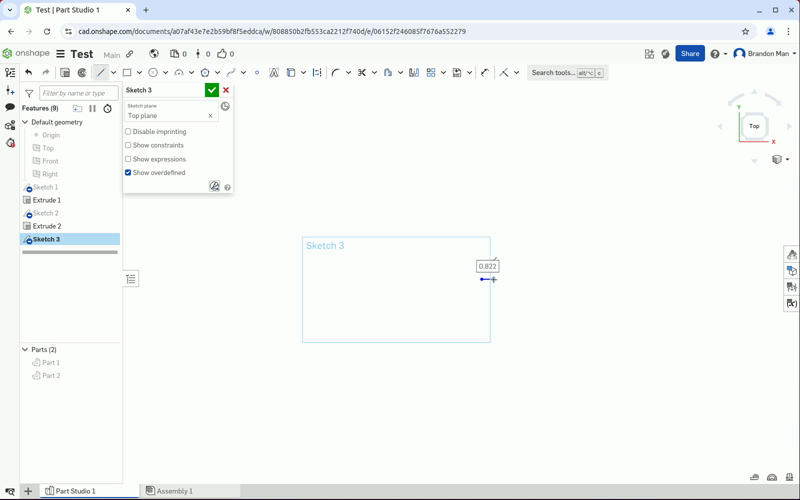
scroll(-6)
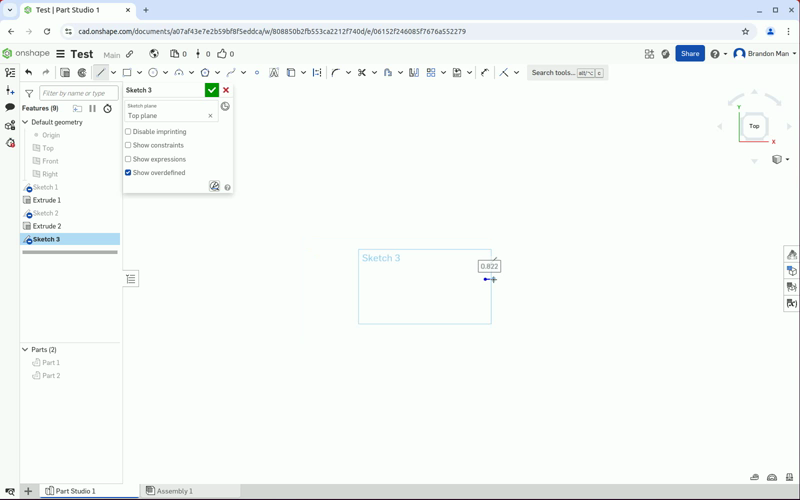
scroll(-6)
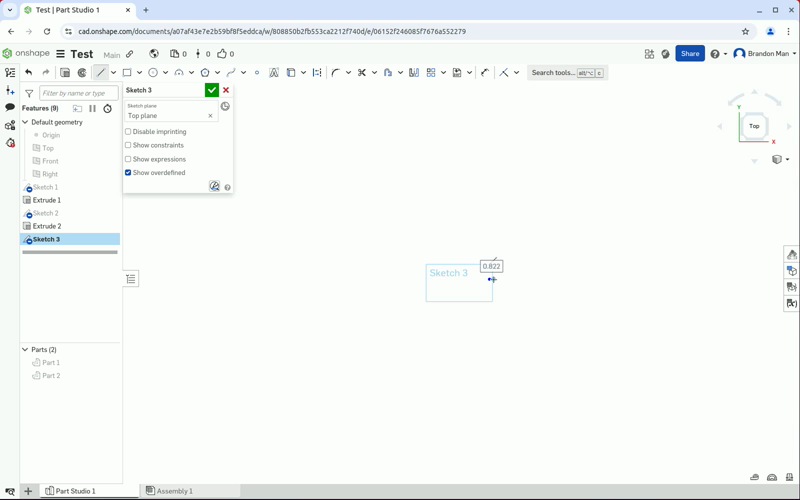
key_up(shift)
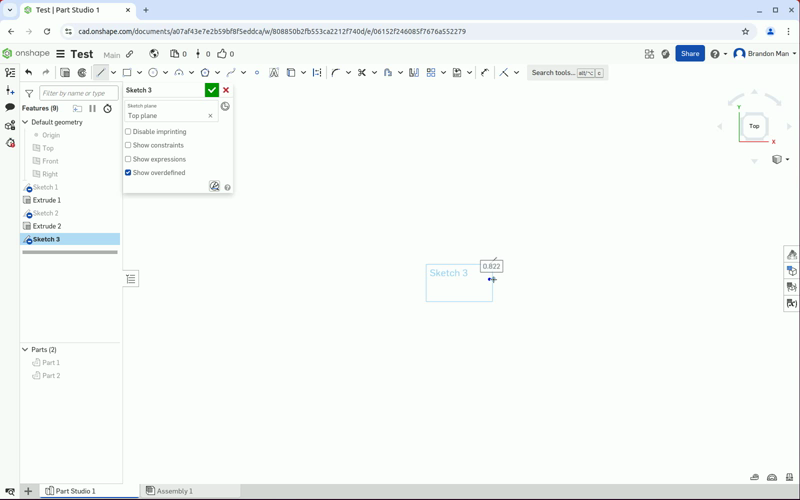
key_down(shift)
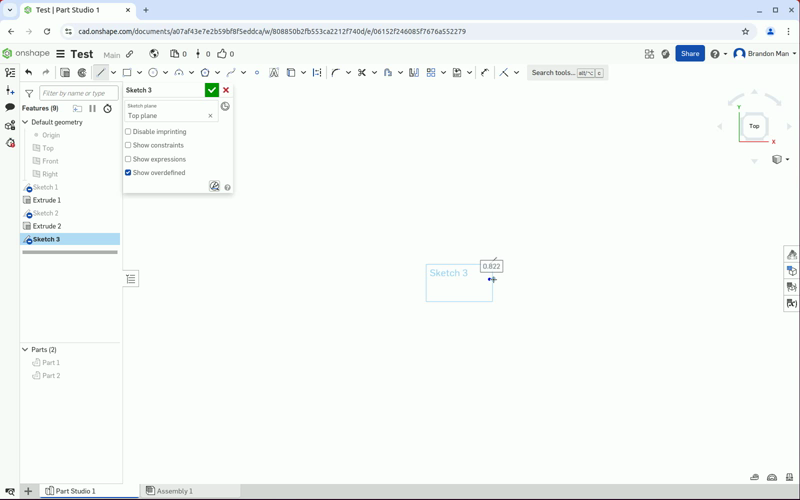
mouse_move(493, 174)
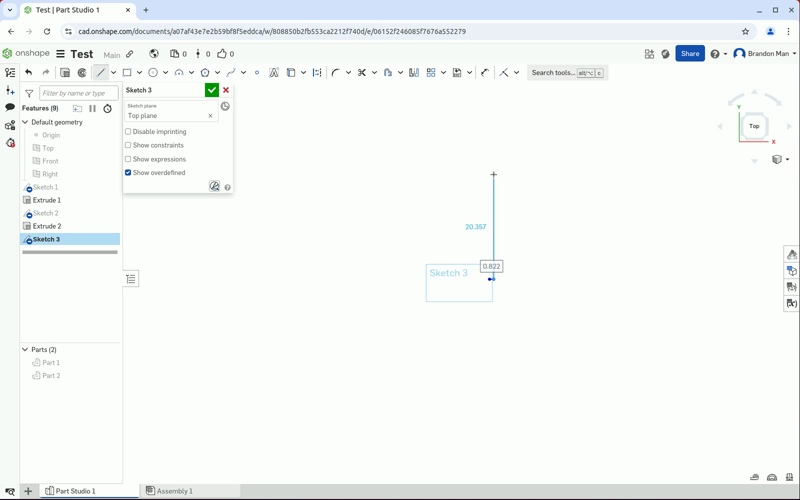
click(493, 174)
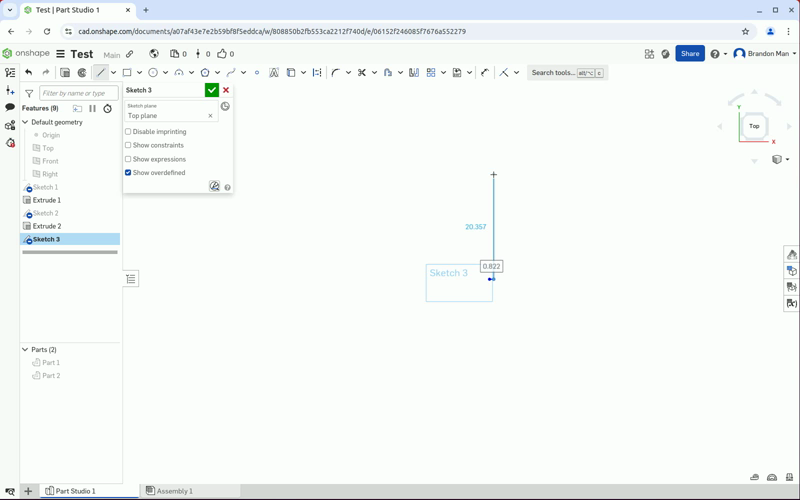
key_up(shift)
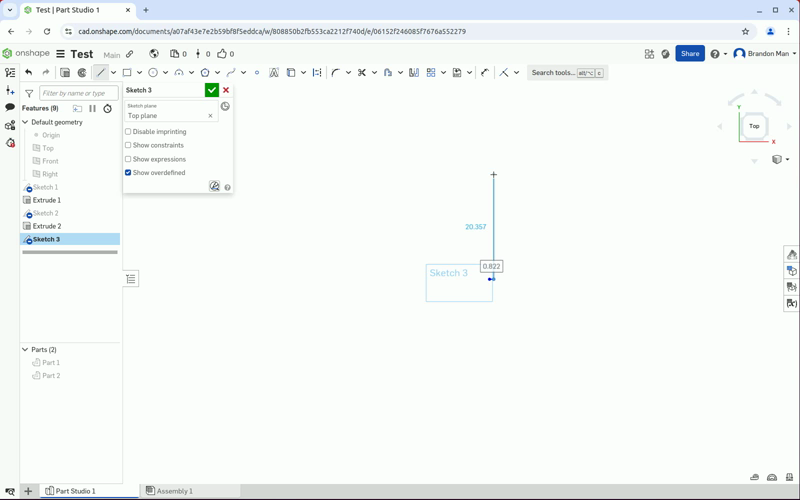
key_down(shift)
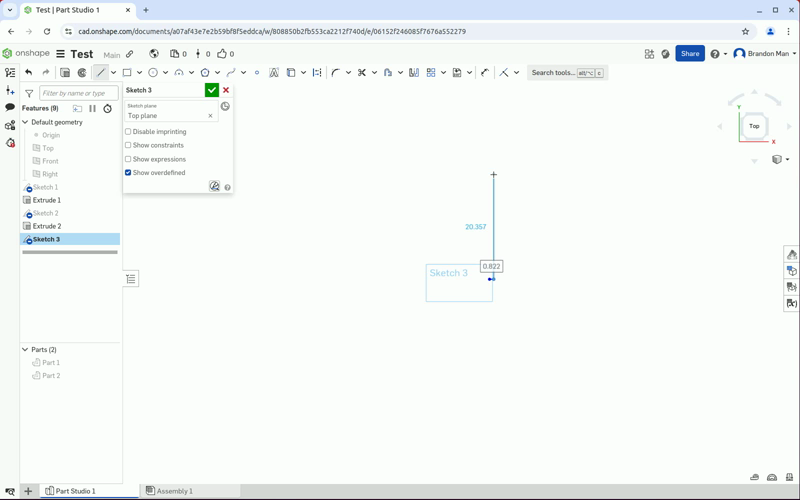
mouse_move(523, 174)
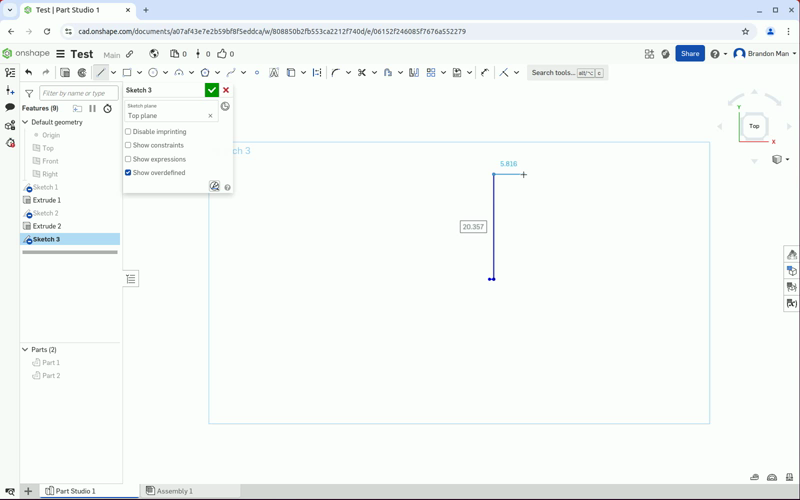
mouse_move(489, 174)
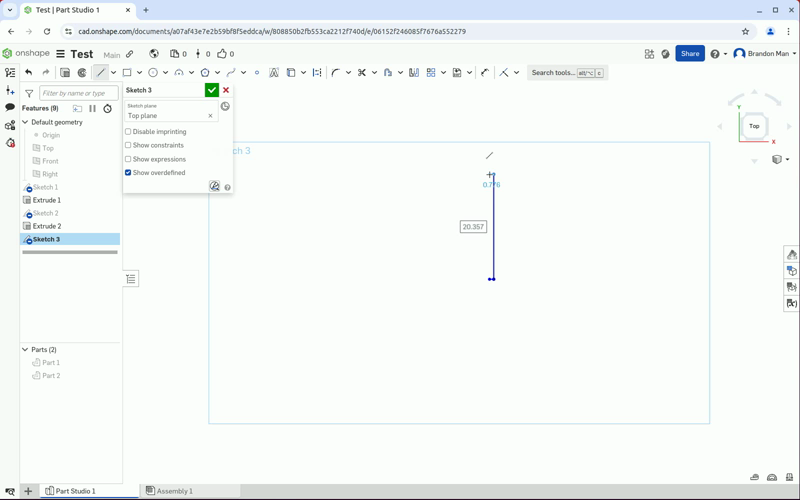
scroll(6)
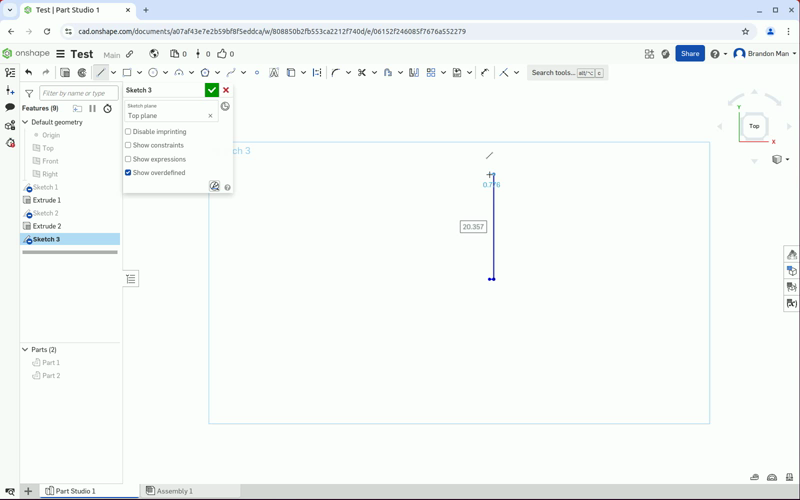
scroll(6)
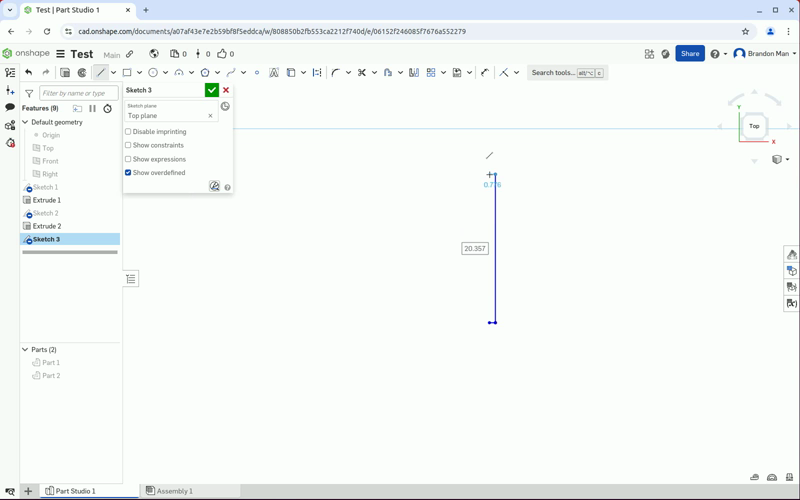
scroll(6)
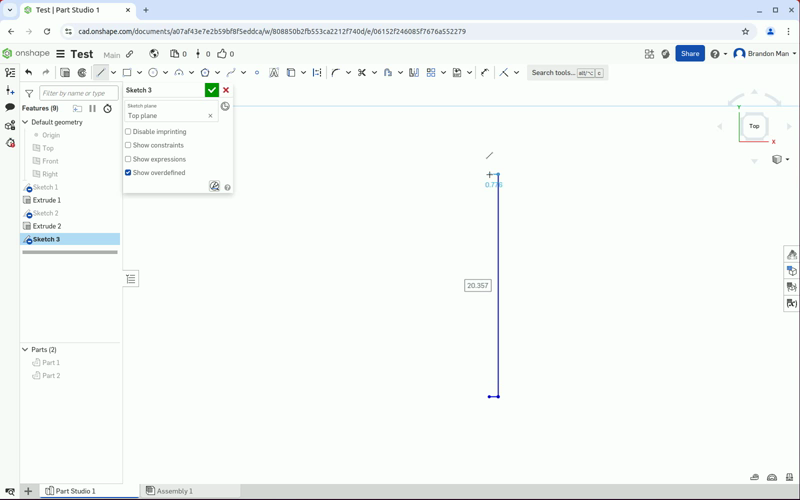
scroll(6)
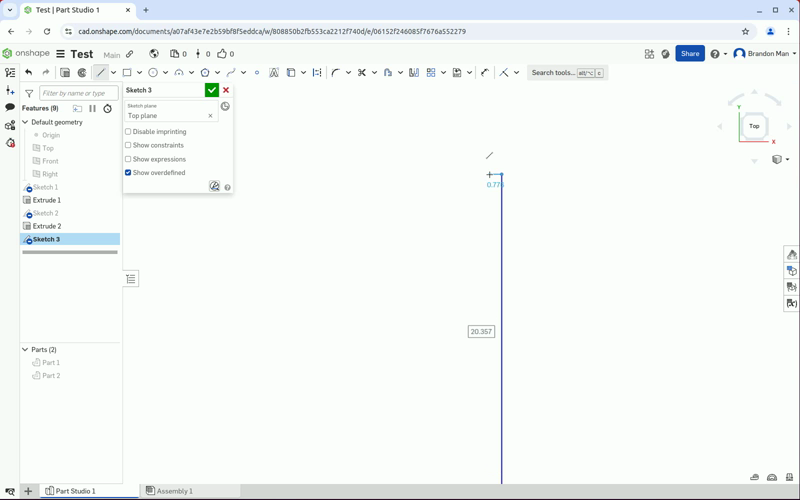
scroll(6)
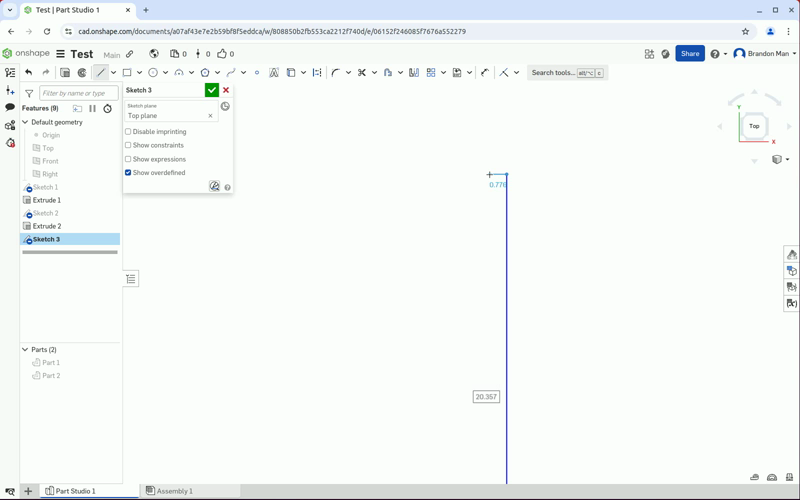
scroll(6)
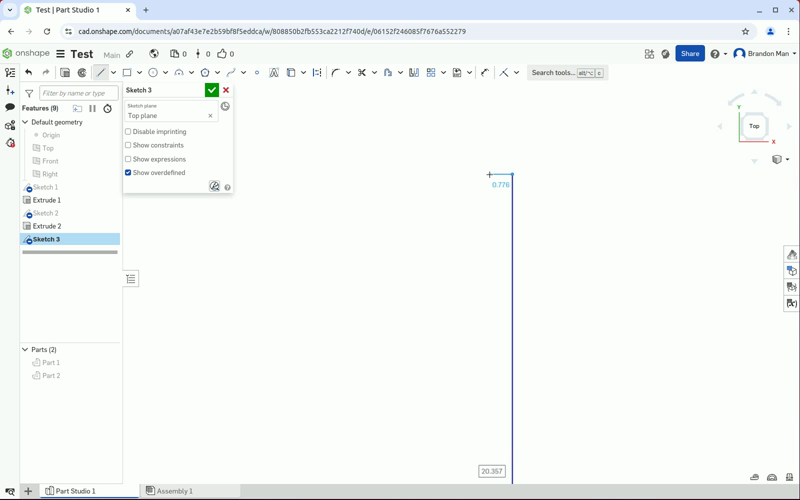
scroll(6)
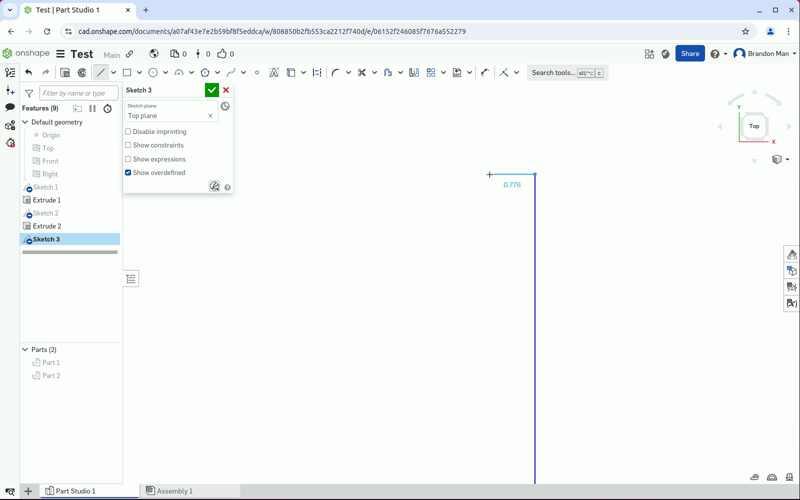
click(489, 174)
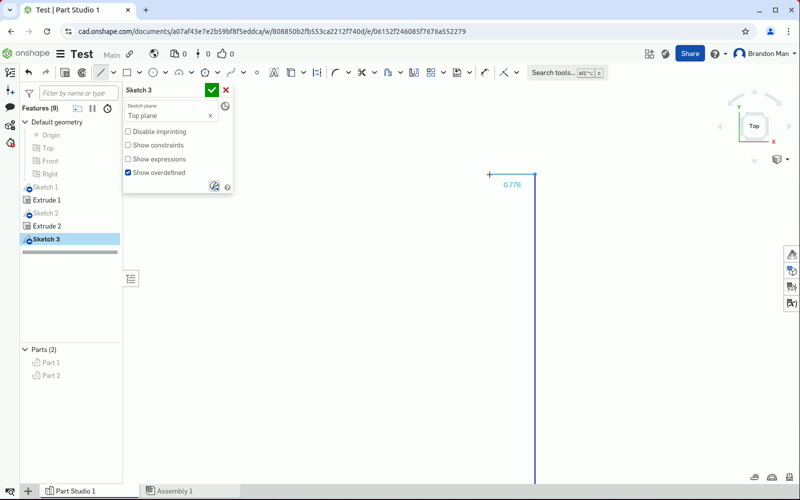
scroll(-6)
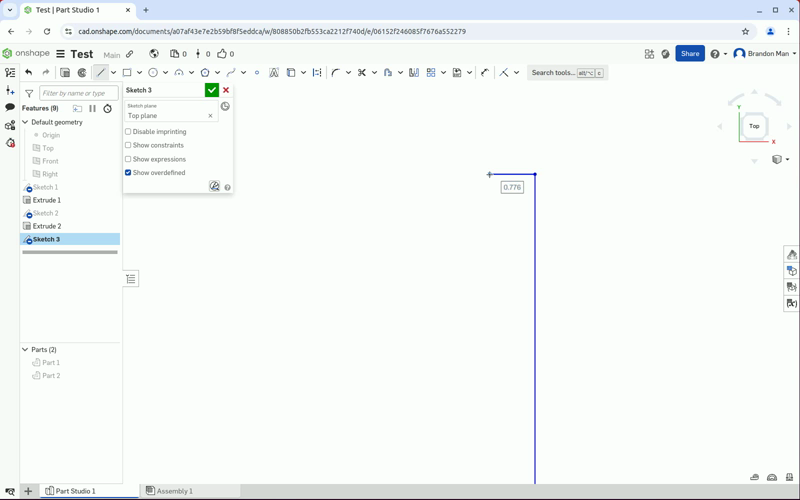
scroll(-6)
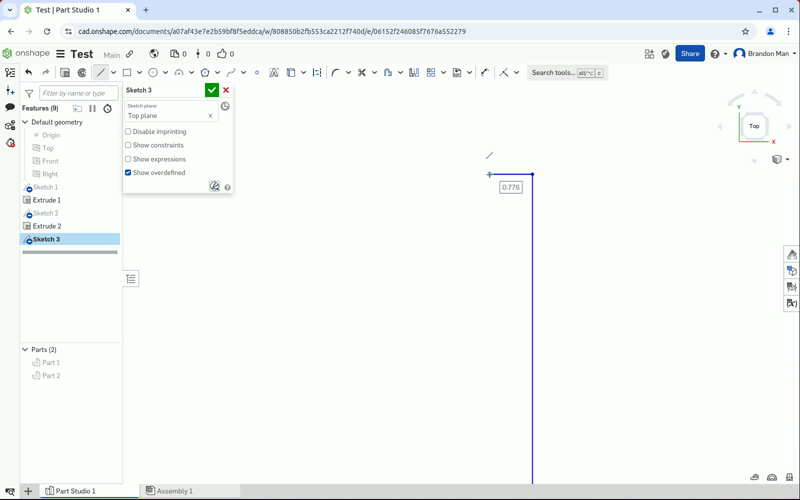
scroll(-6)
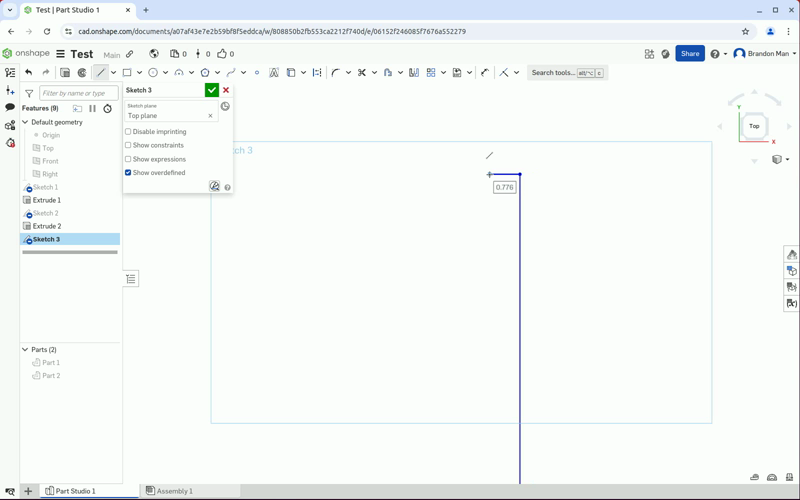
scroll(-6)
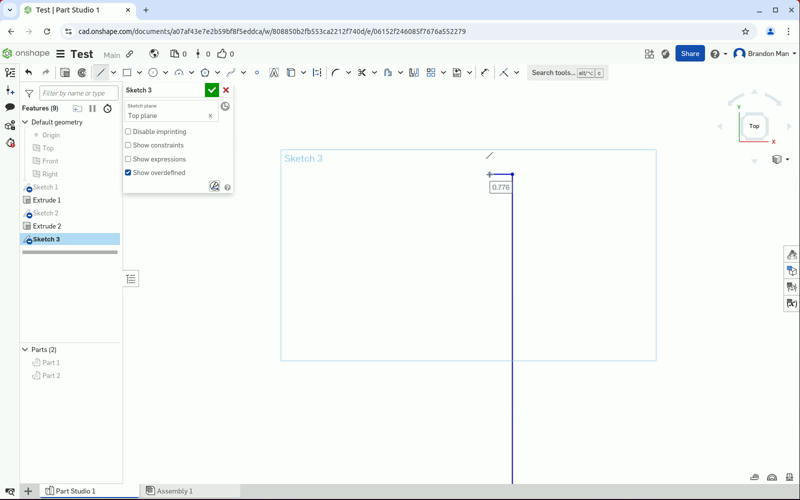
scroll(-6)
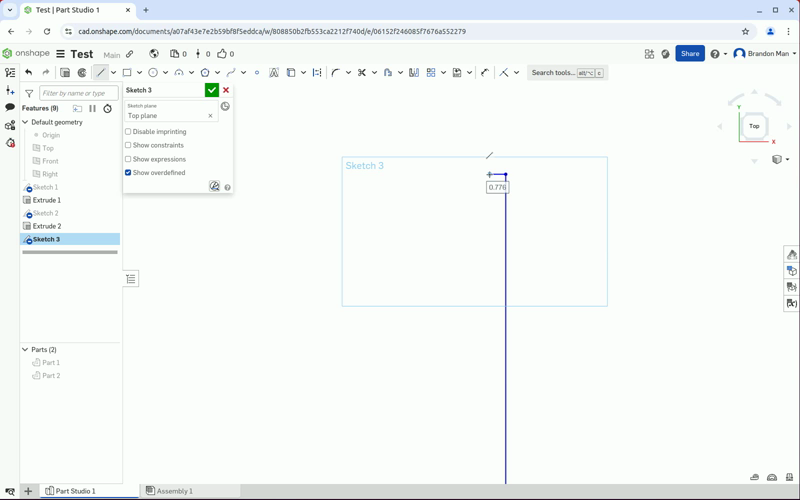
scroll(-6)
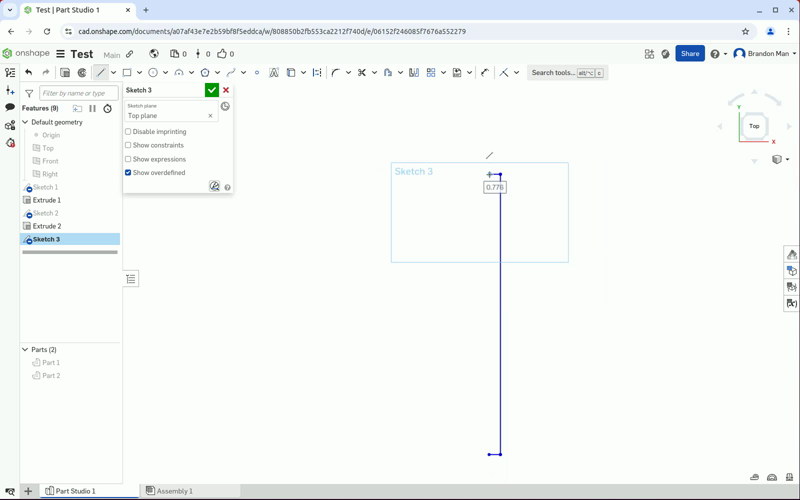
scroll(-6)
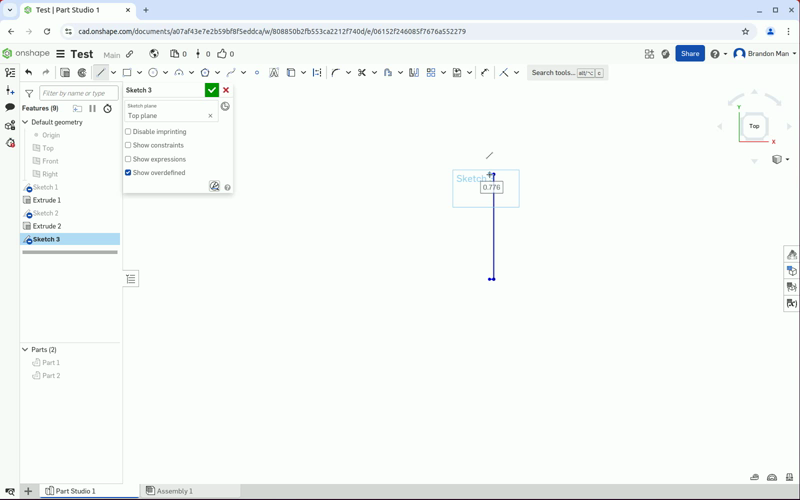
key_up(shift)
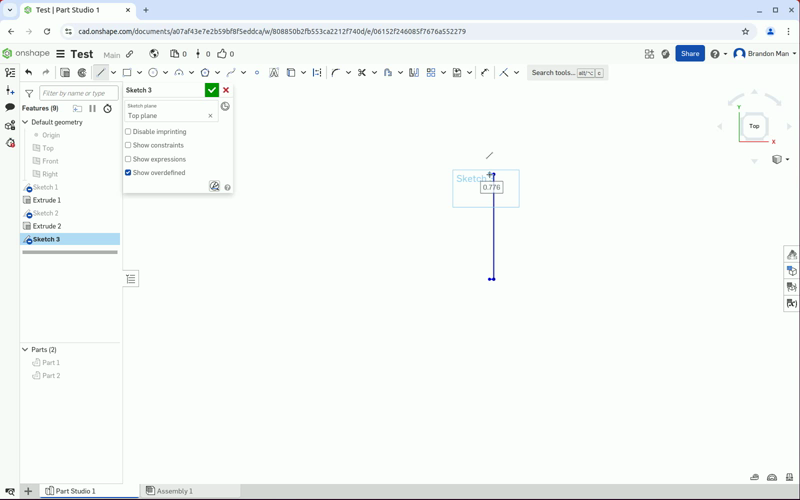
key_down(shift)
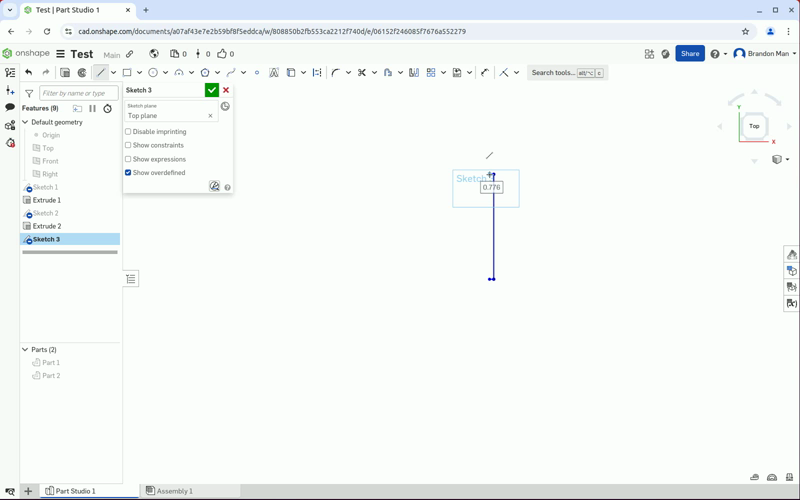
mouse_move(519, 174)
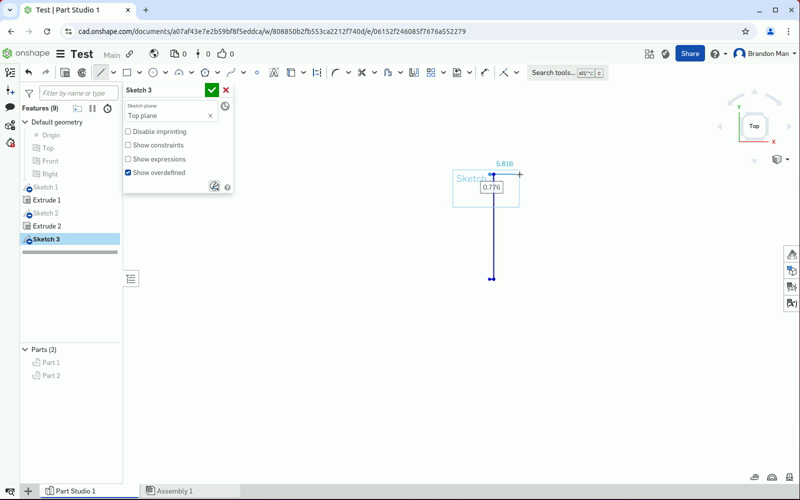
mouse_move(489, 219)
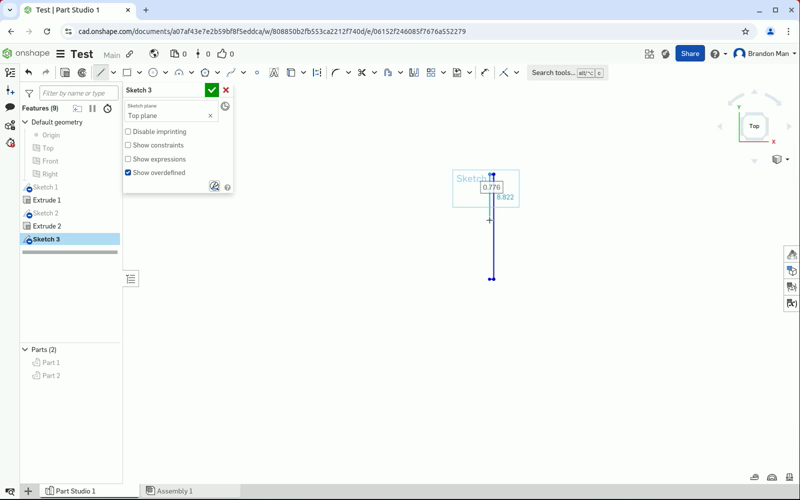
click(489, 219)
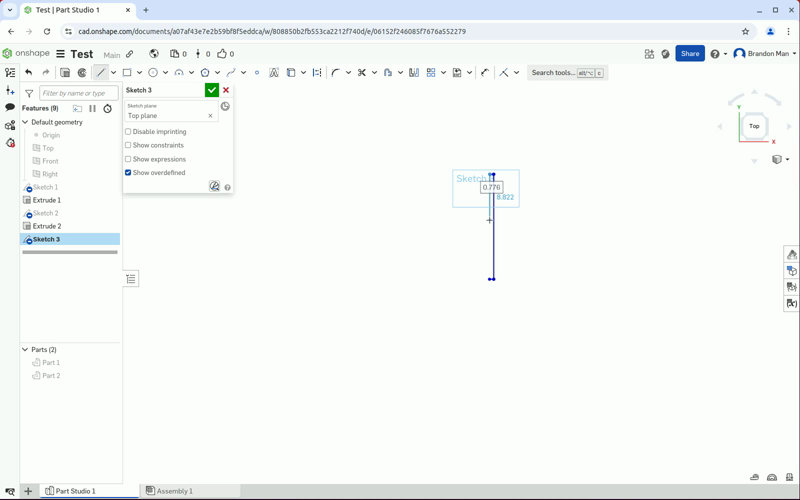
key_up(shift)
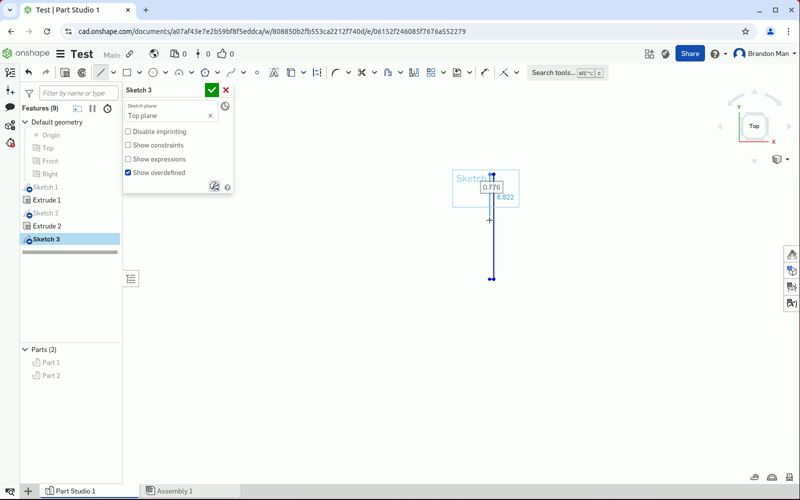
key_down(shift)
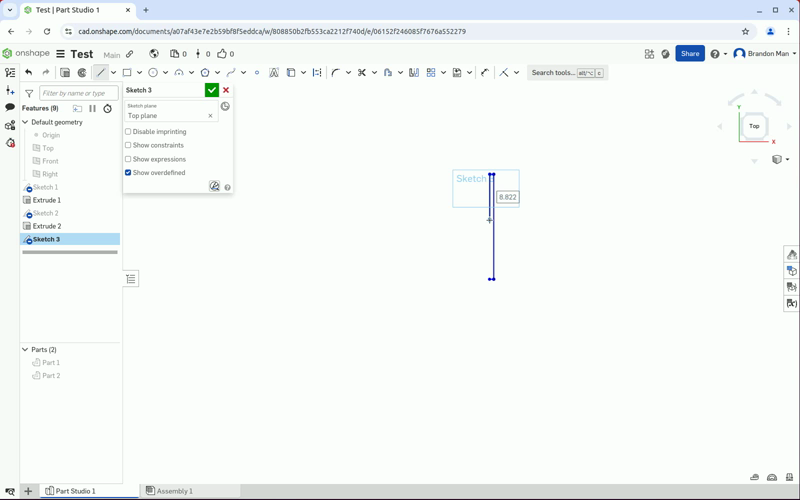
mouse_move(519, 219)
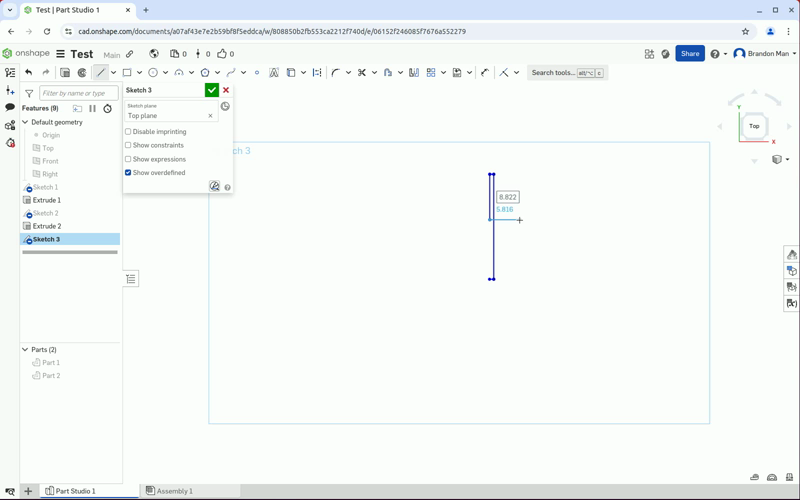
mouse_move(489, 231)
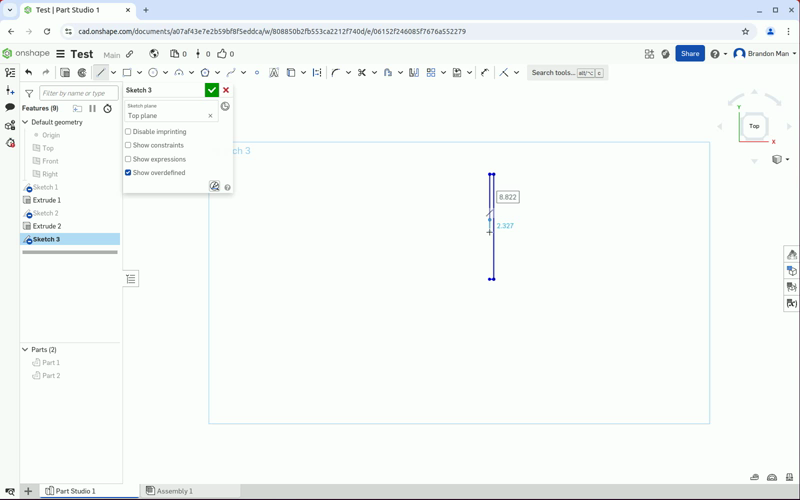
click(489, 231)
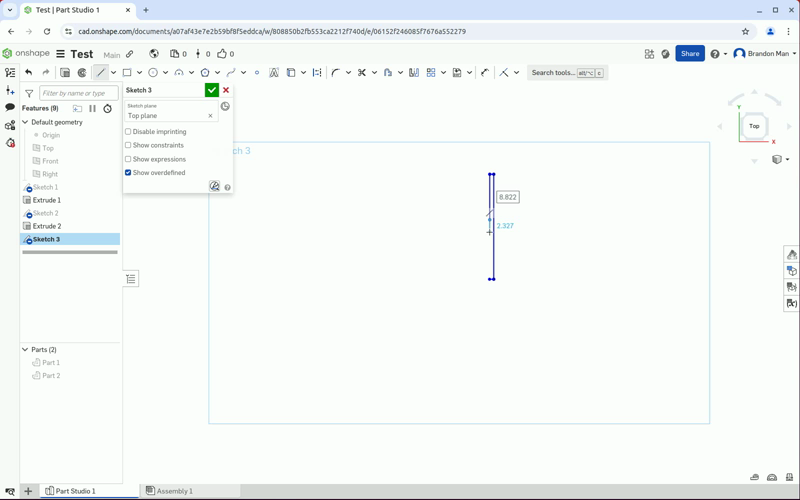
key_up(shift)
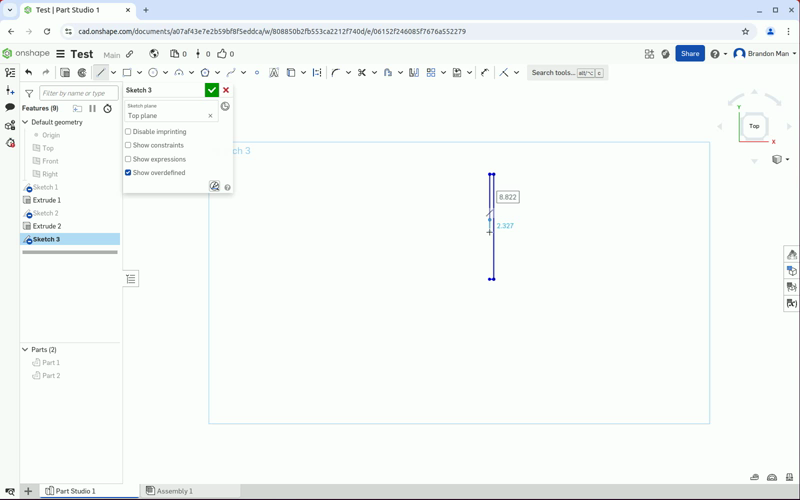
mouse_move(519, 231)
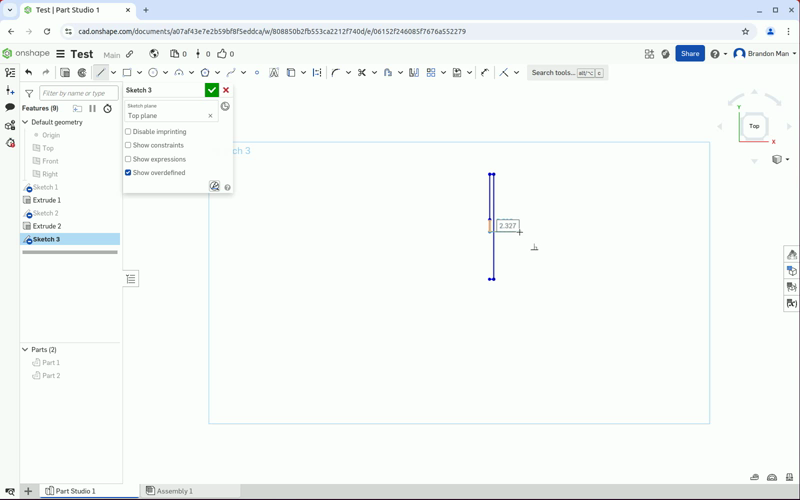
key_down(shift)
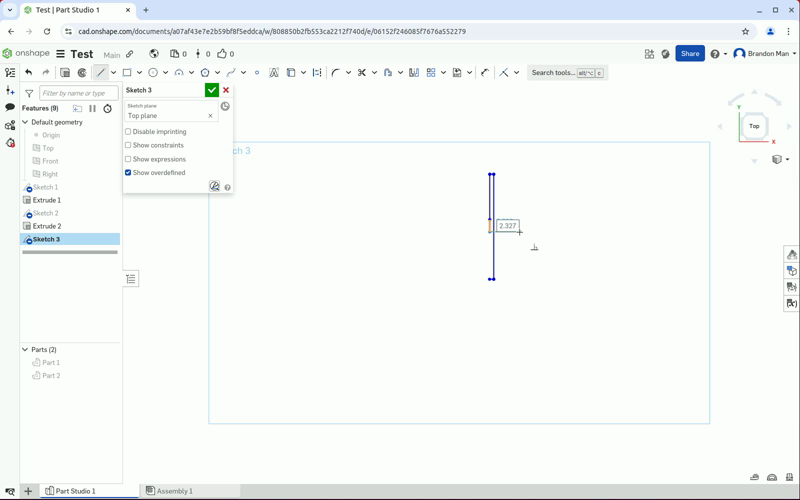
mouse_move(489, 279)
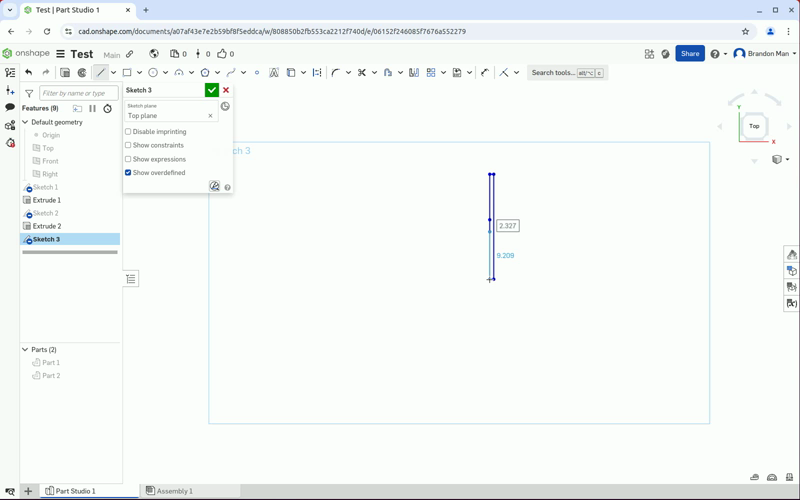
scroll(6)
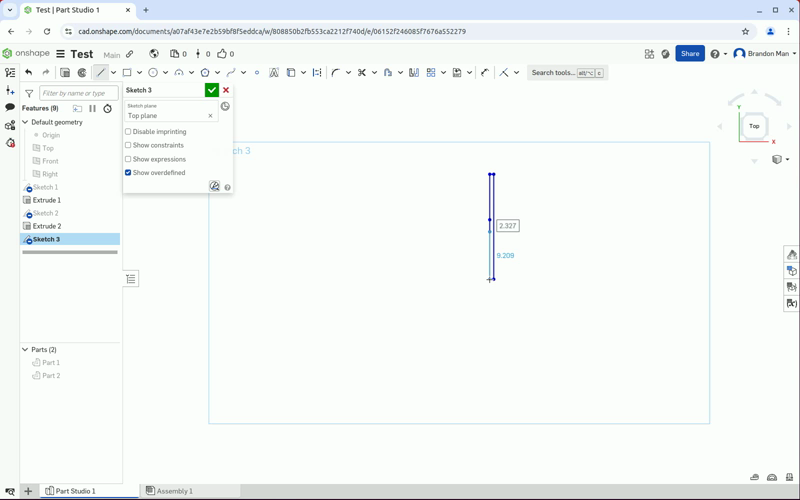
scroll(6)
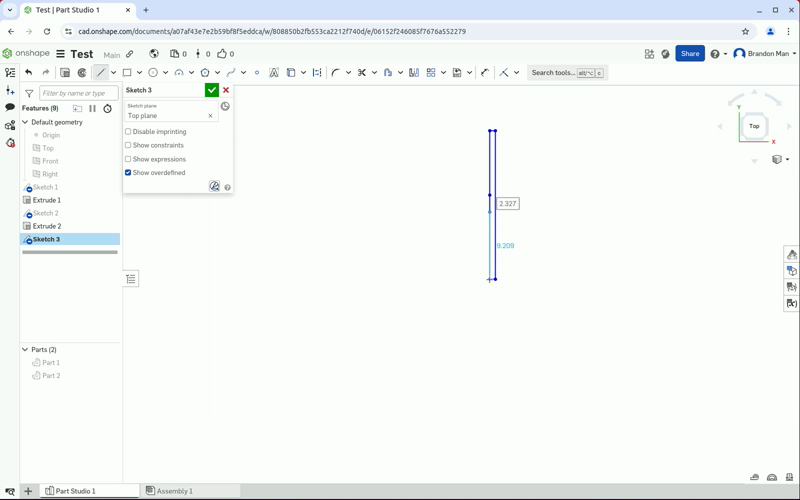
scroll(6)
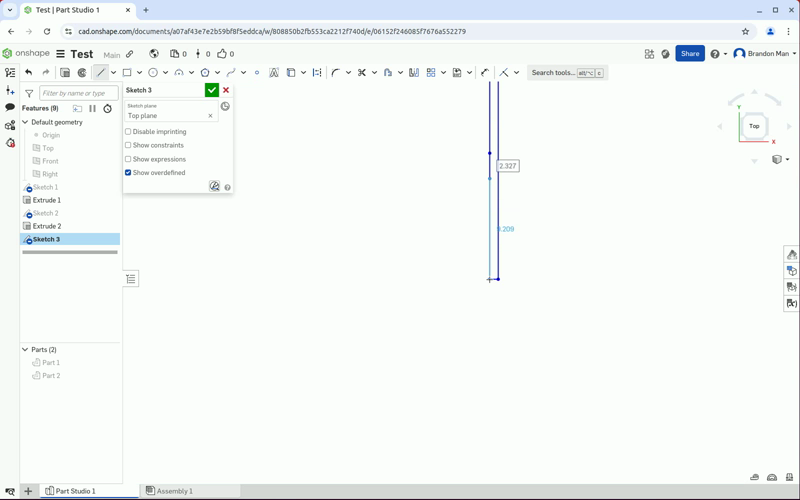
scroll(6)
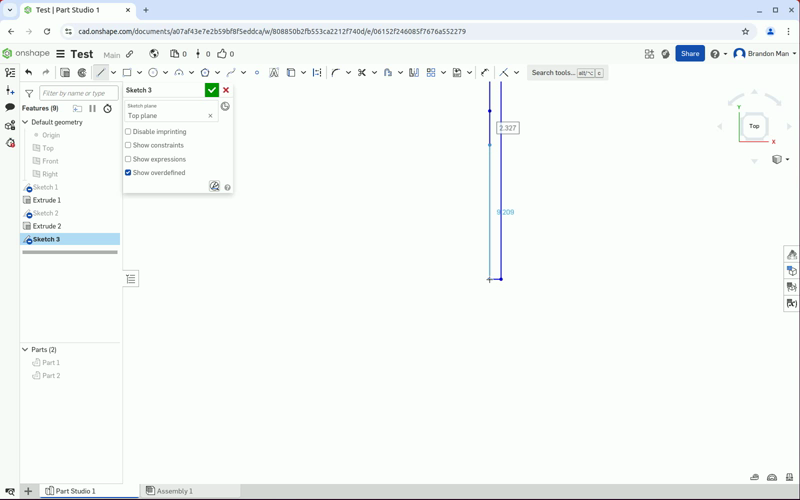
scroll(6)
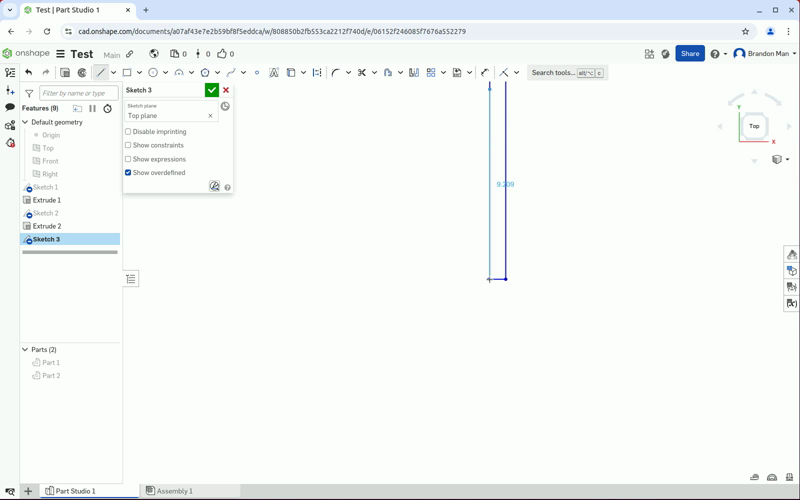
scroll(6)
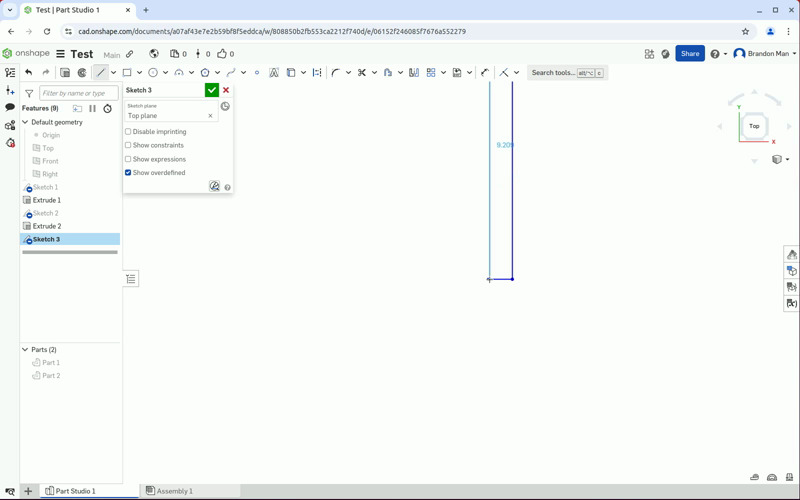
scroll(6)
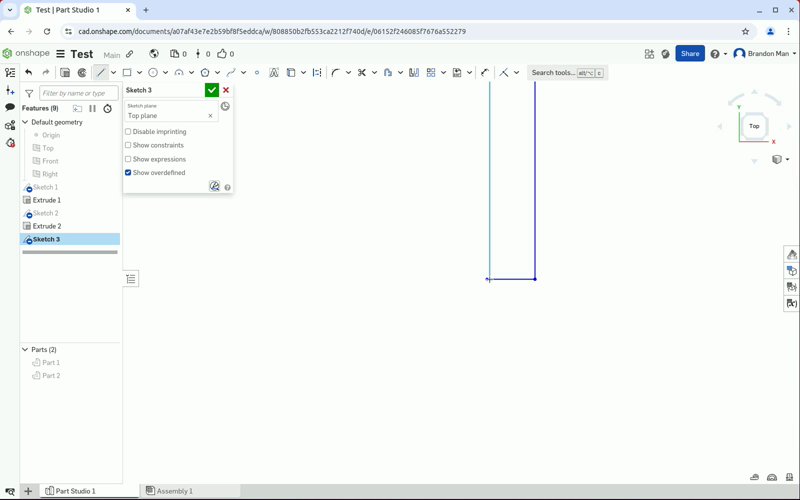
key_up(shift)
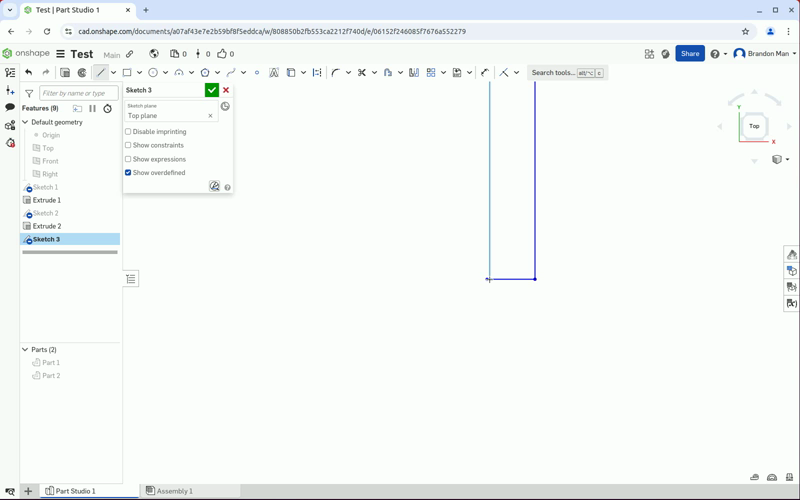
click(489, 279)
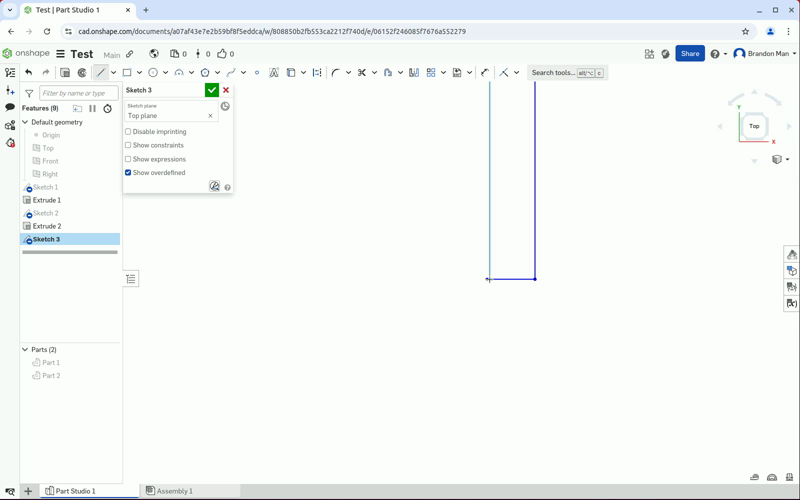
scroll(-6)
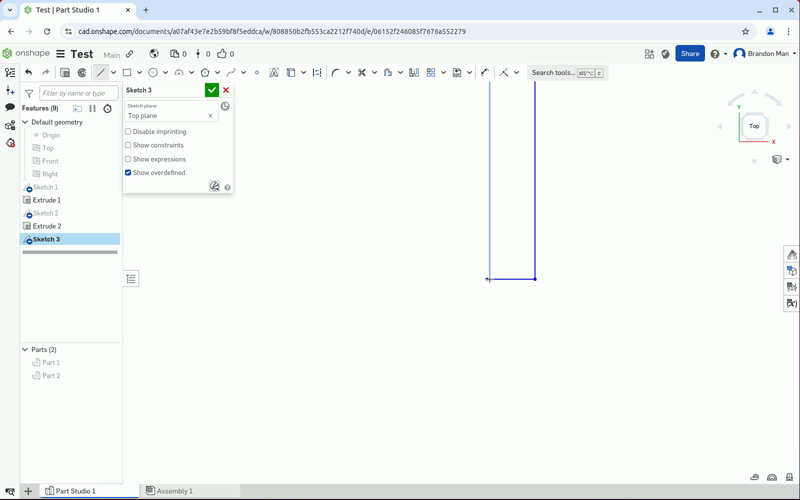
scroll(-6)
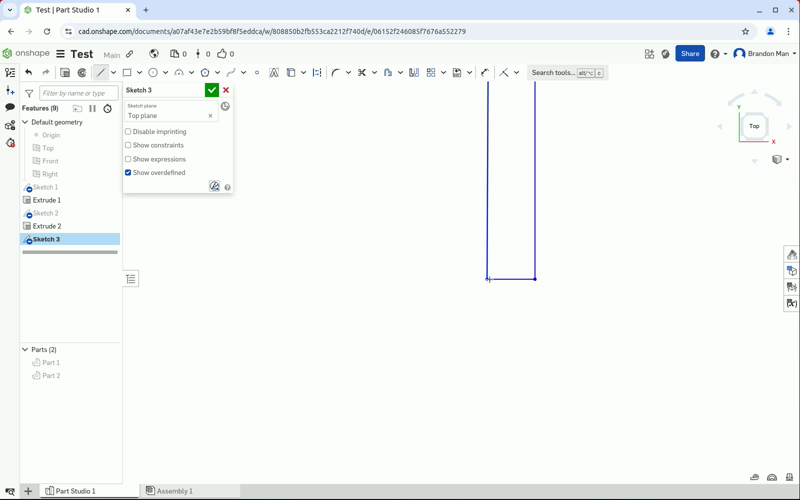
scroll(-6)
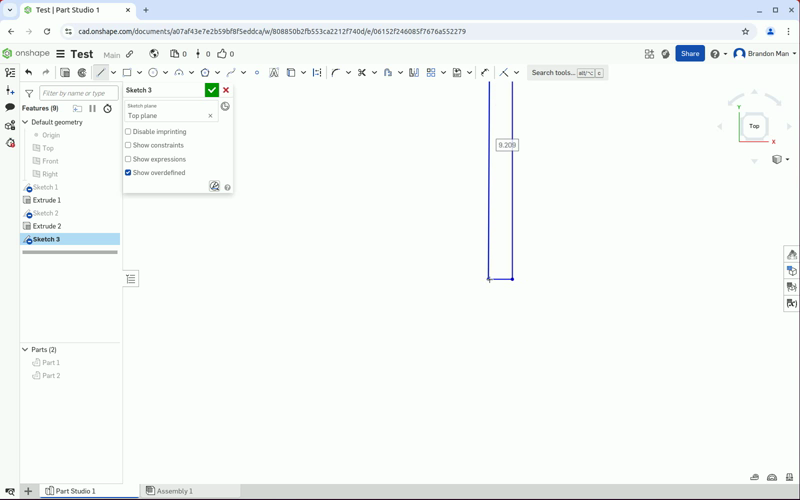
scroll(-6)
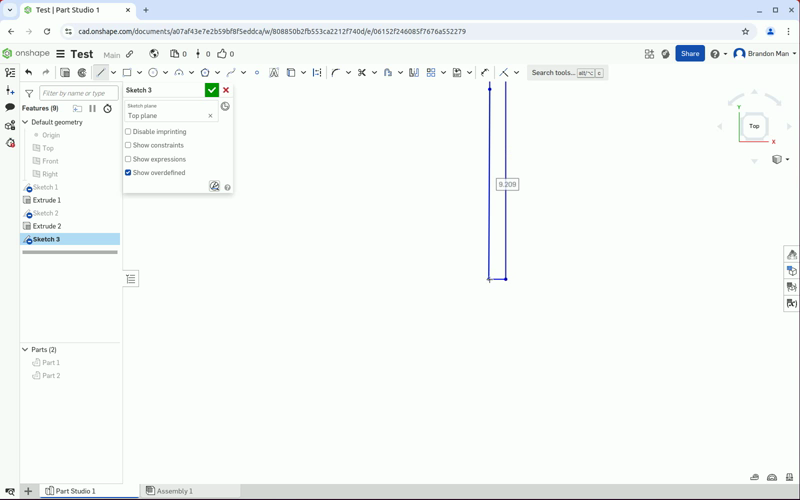
scroll(-6)
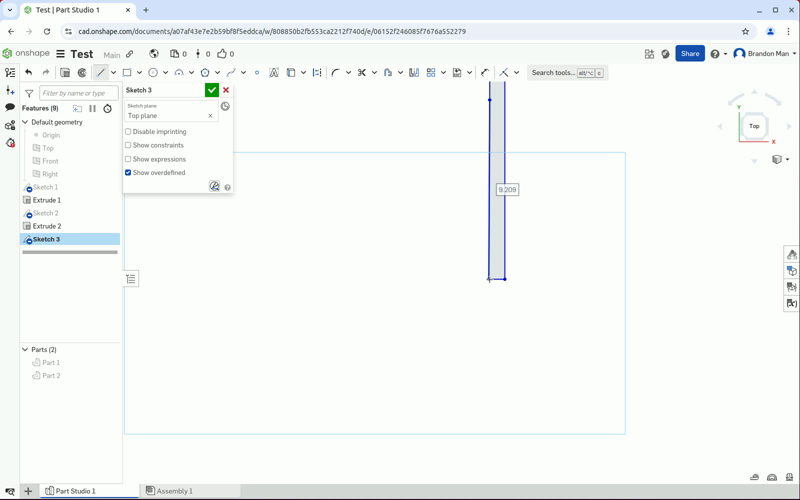
scroll(-6)
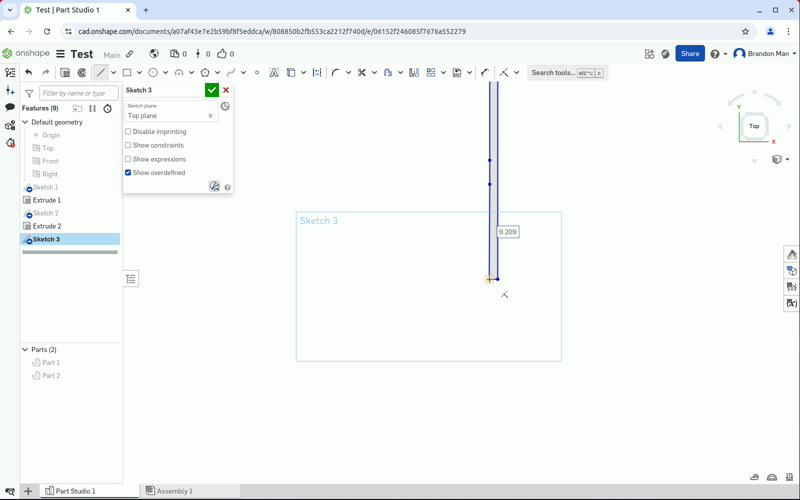
scroll(-6)
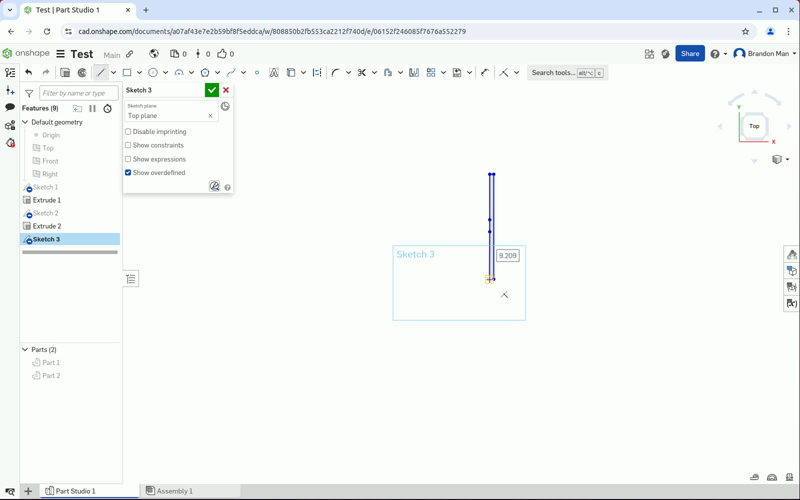
key(esc)
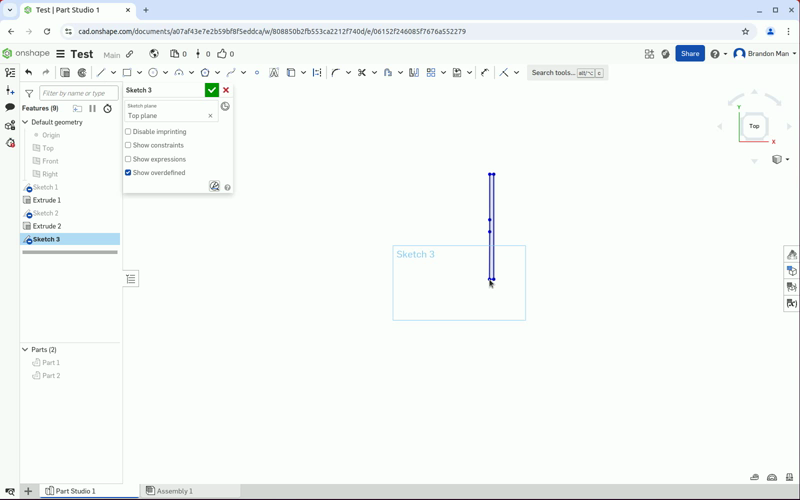
mouse_move(492, 221)
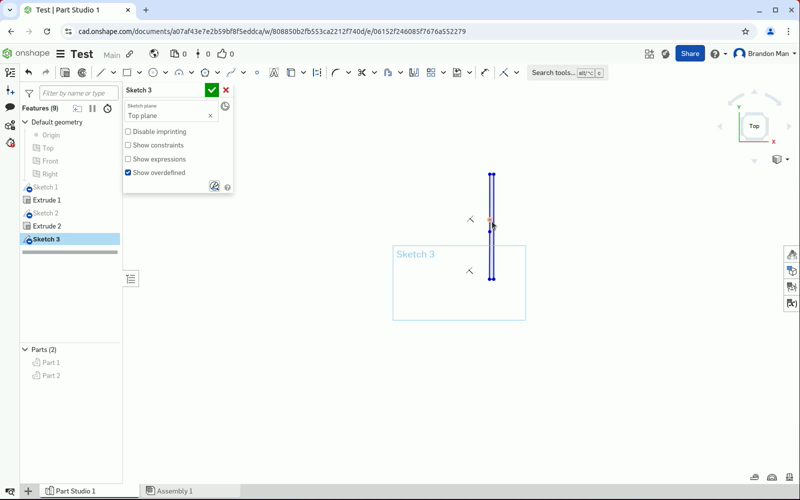
scroll(6)
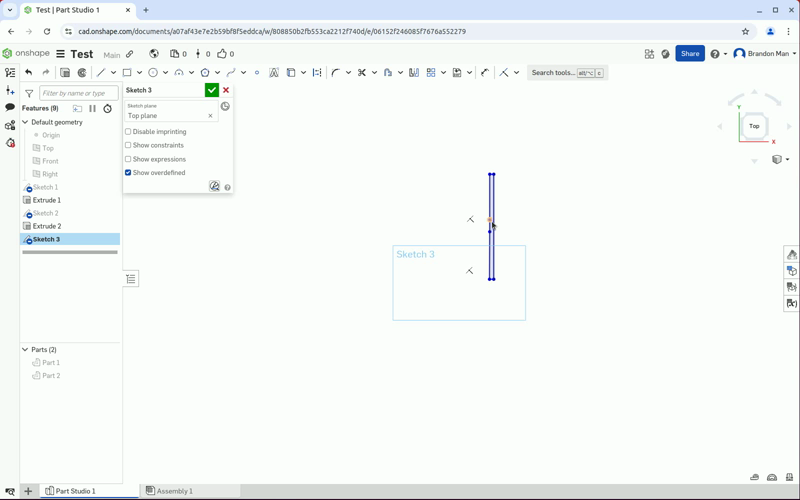
scroll(6)
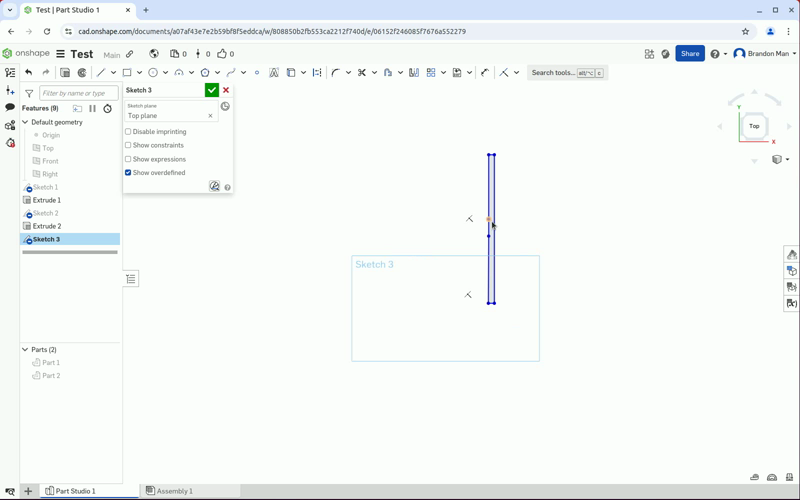
scroll(6)
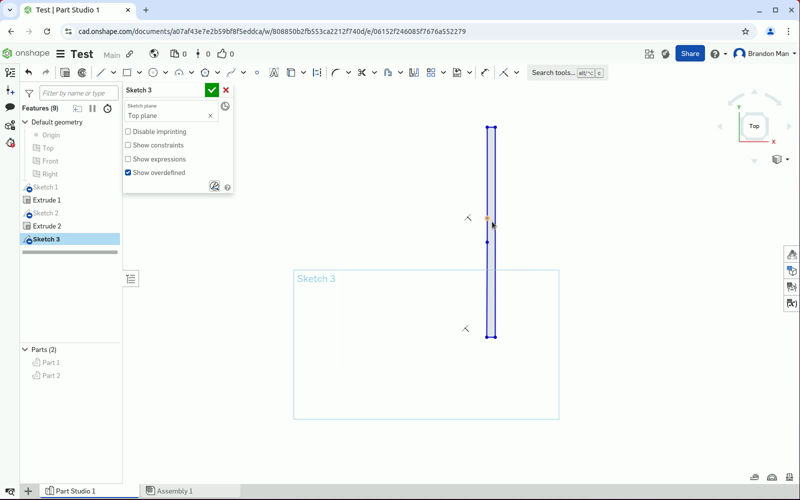
scroll(6)
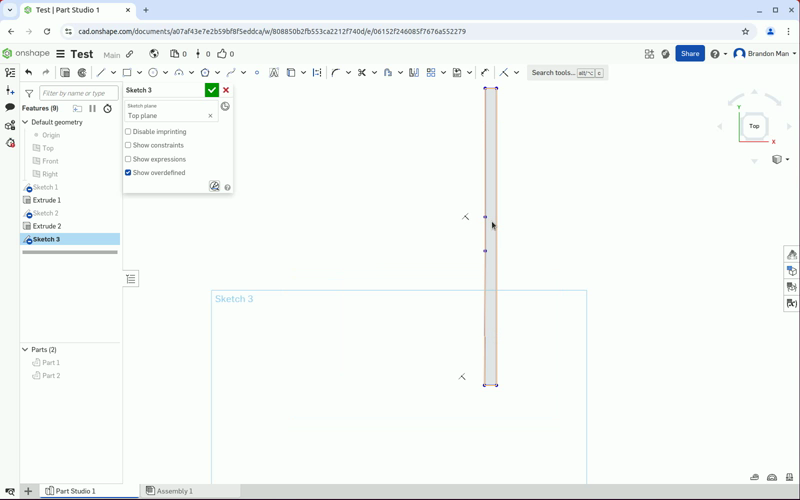
scroll(6)
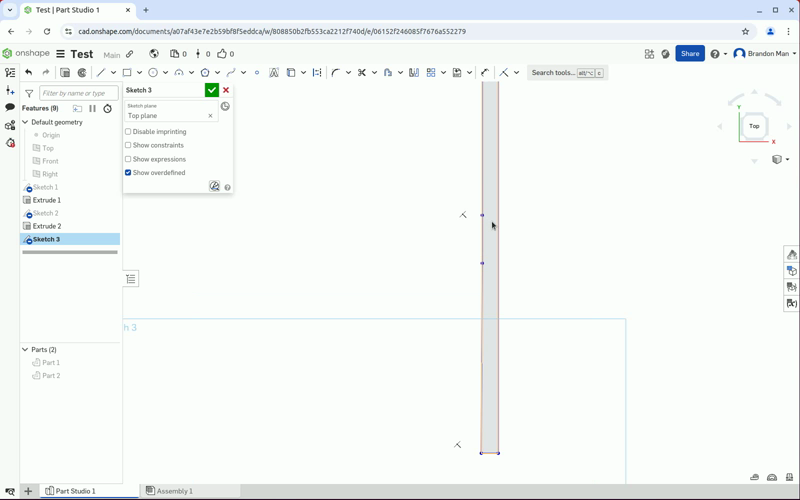
scroll(6)
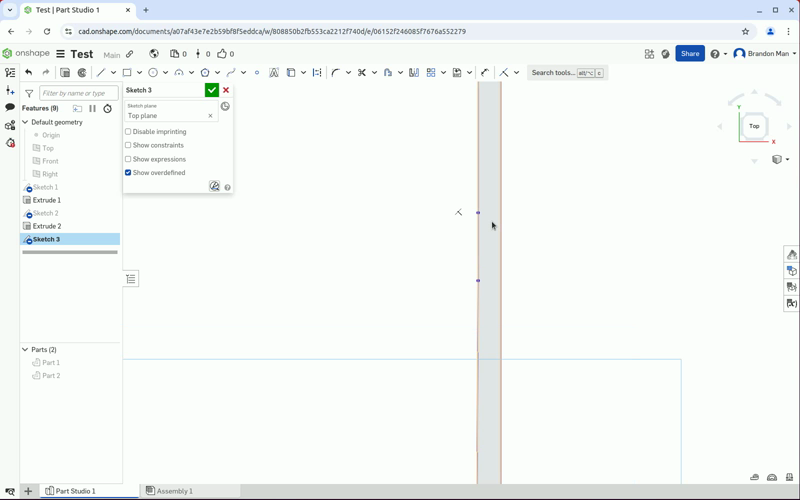
scroll(6)
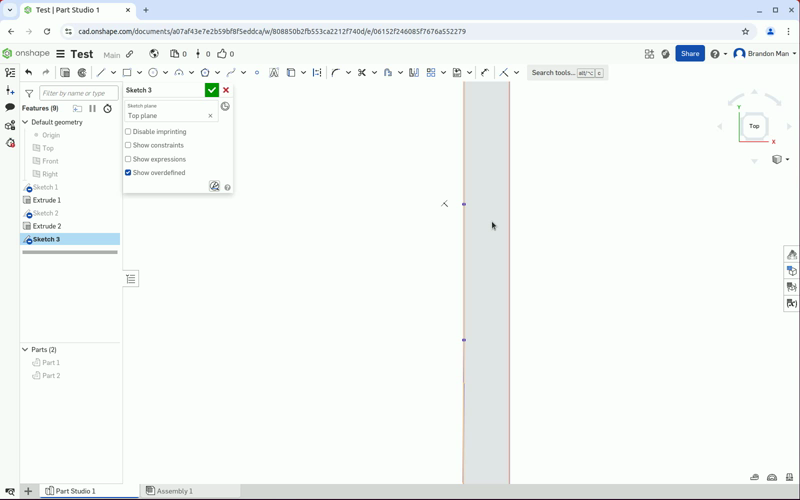
click(492, 221)
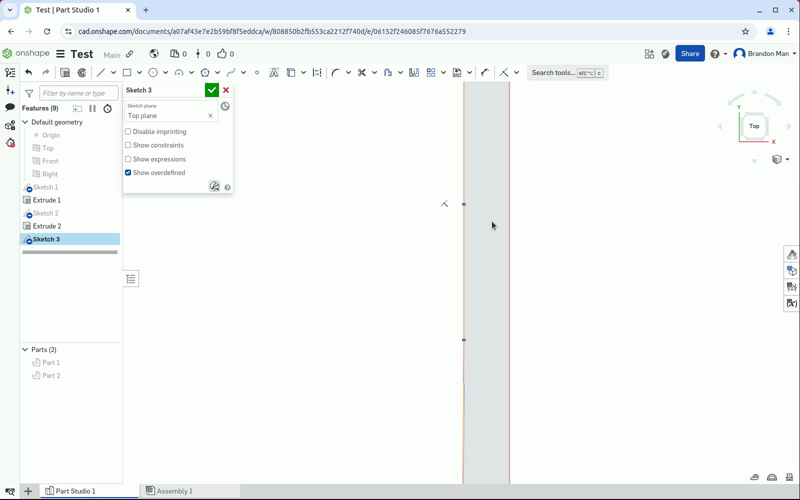
scroll(-6)
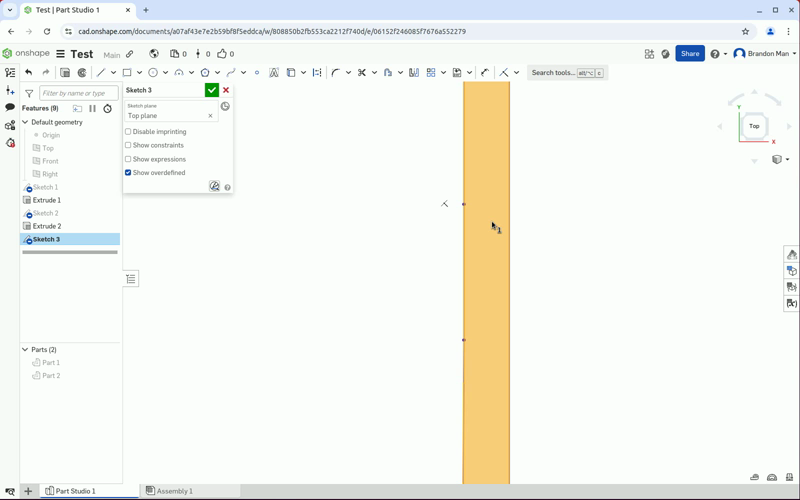
scroll(-6)
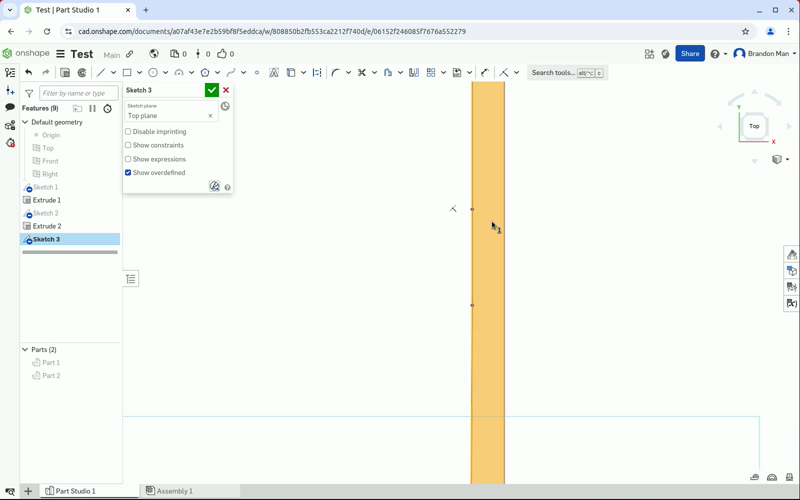
scroll(-6)
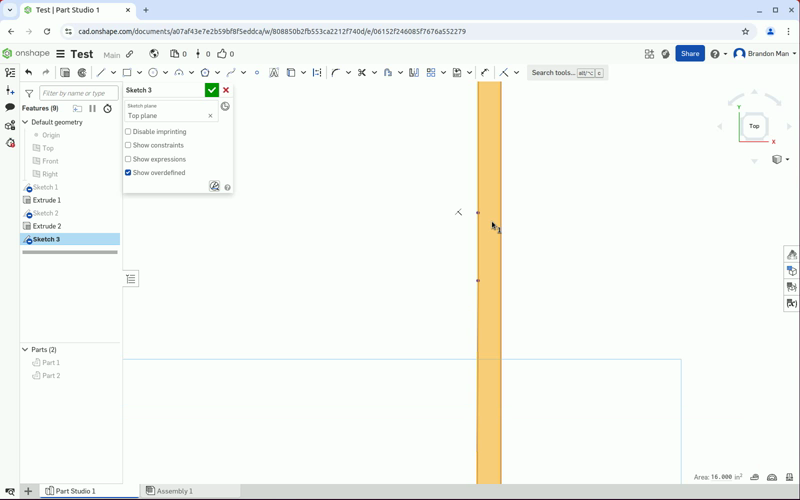
scroll(-6)
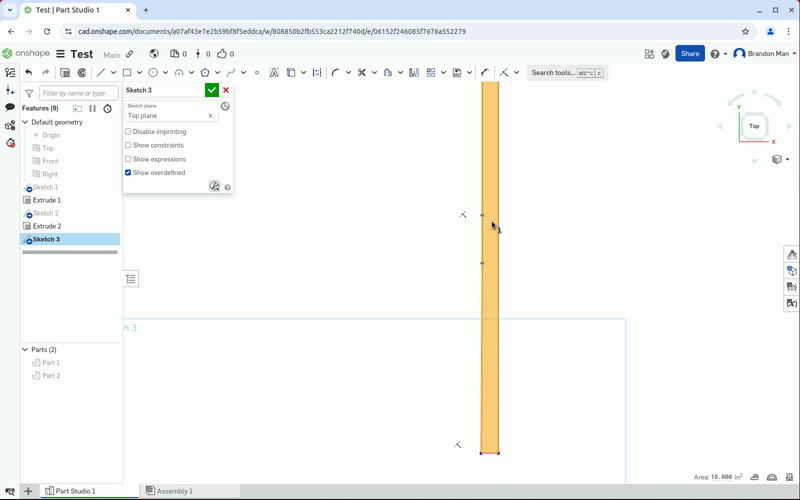
scroll(-6)
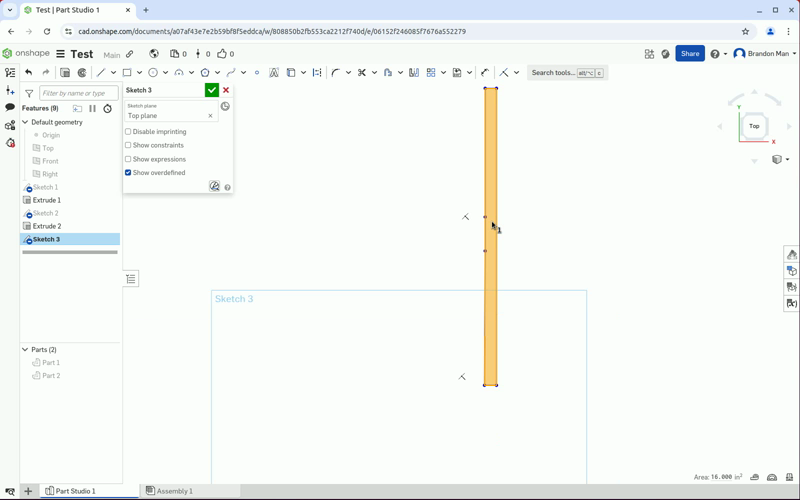
scroll(-6)
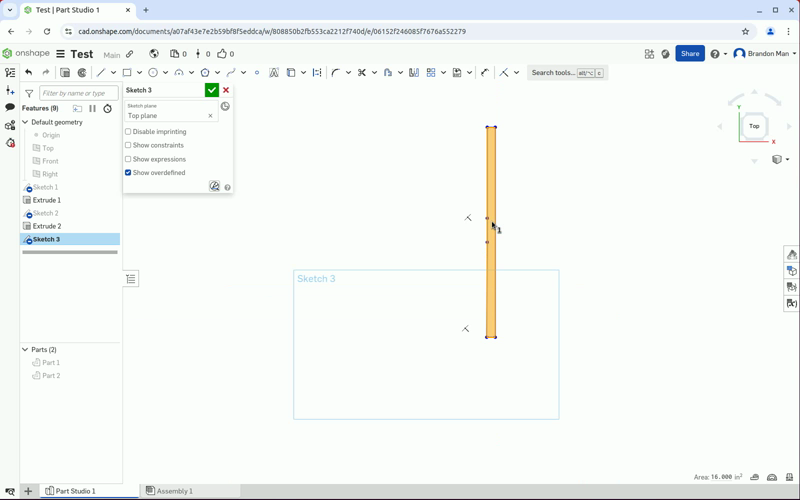
scroll(-6)
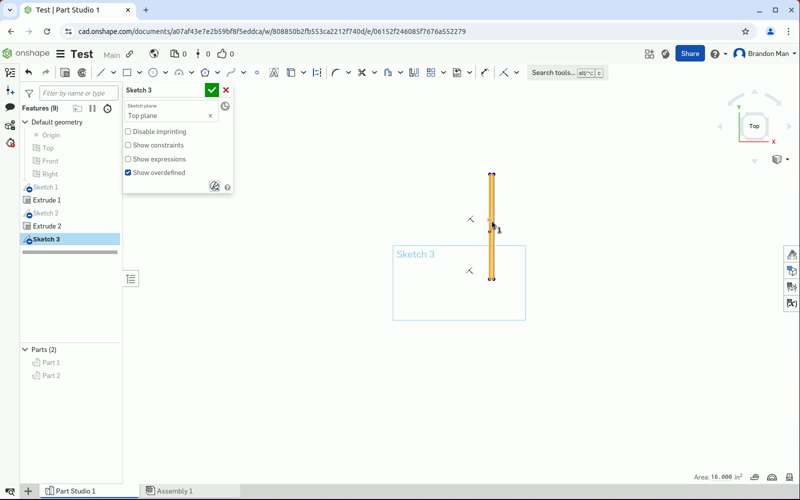
mouse_move(73, 352)
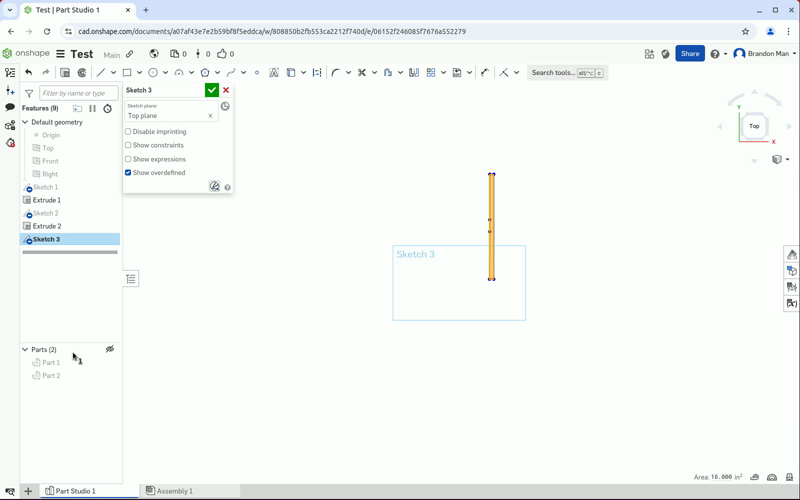
key(shift+y)
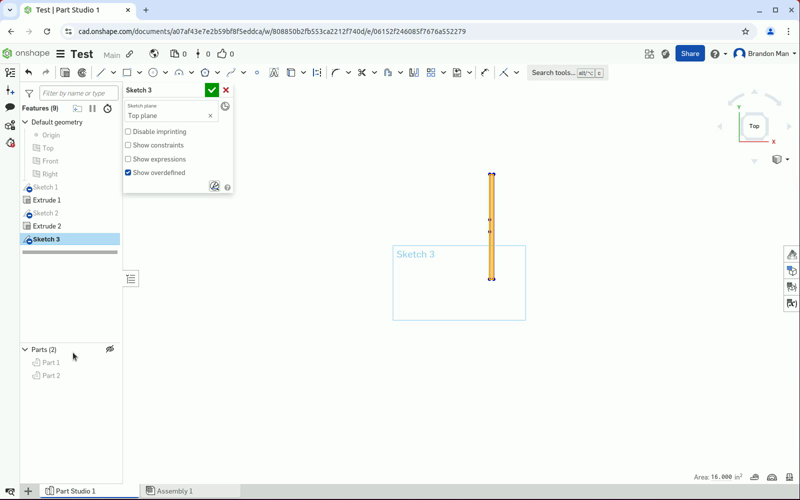
key(shift+e)
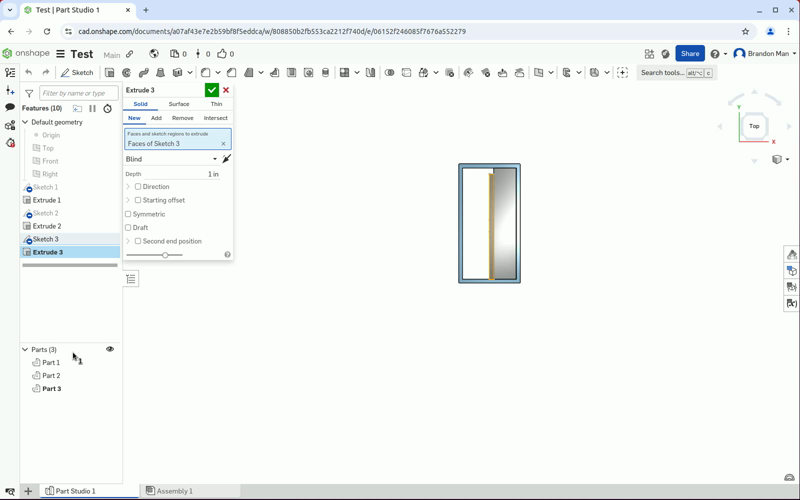
mouse_move(143, 106)
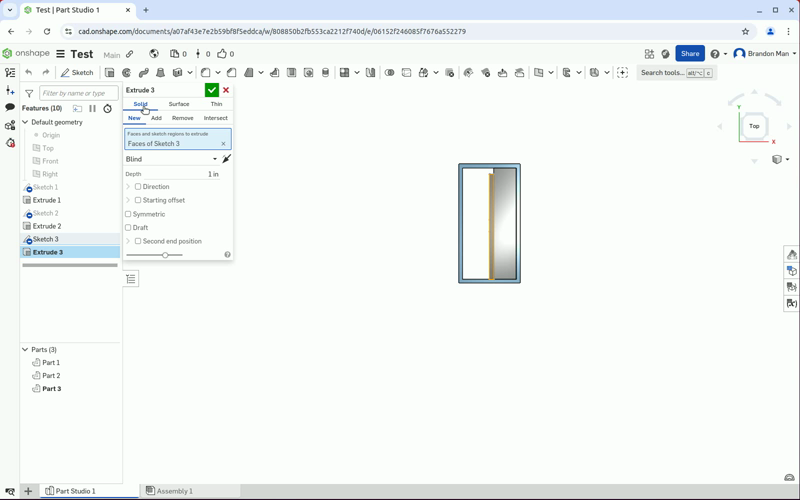
click(143, 106)
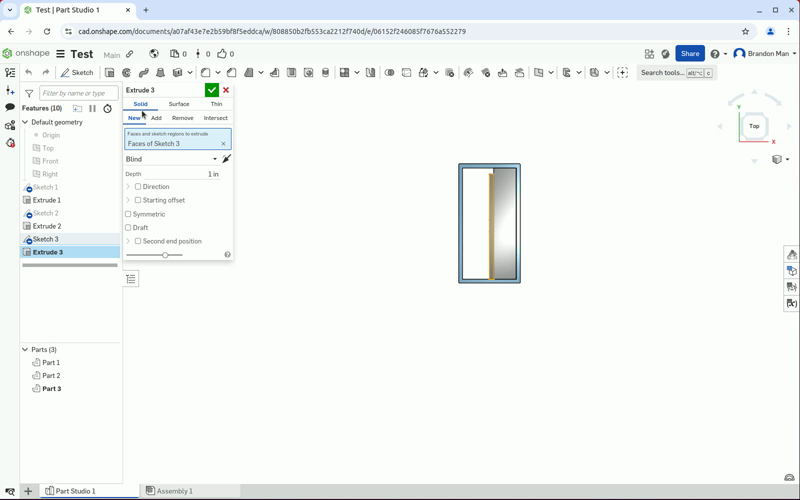
mouse_move(137, 120)
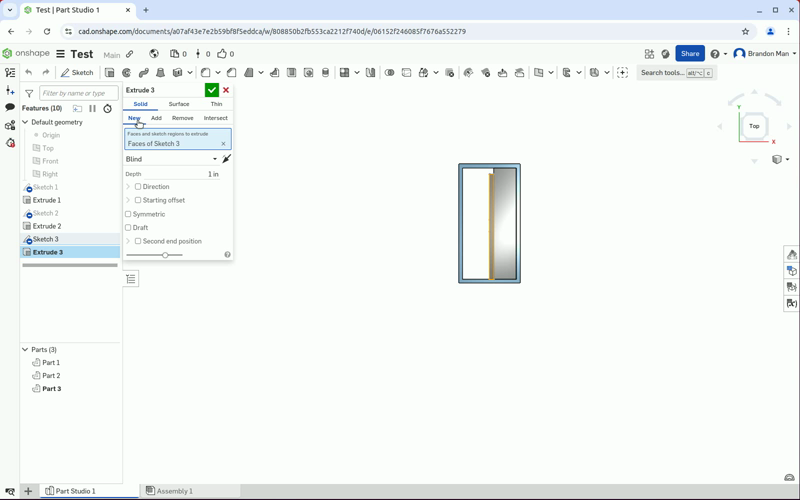
click(137, 120)
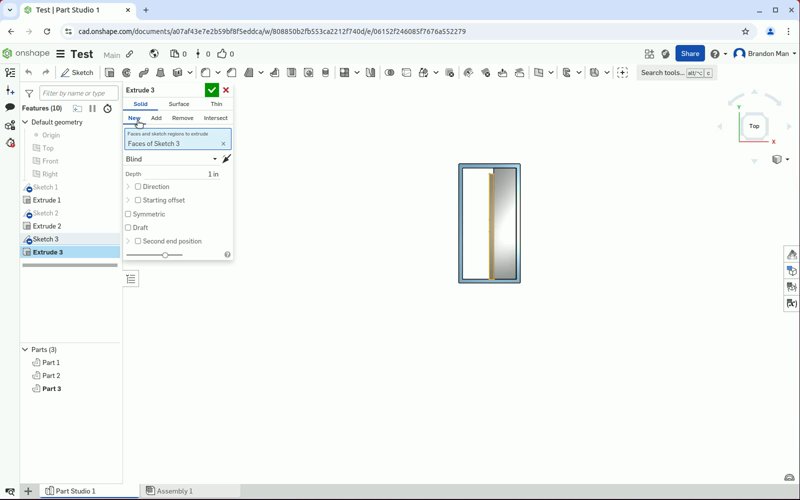
key(tab, 4)
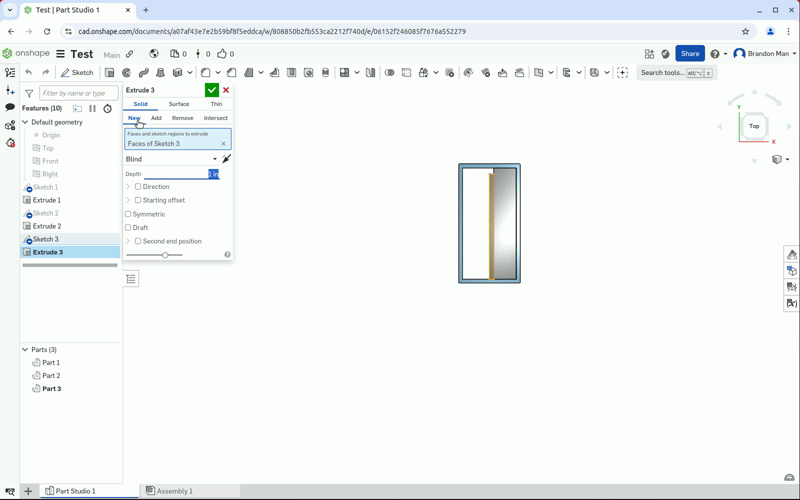
text(5.777)
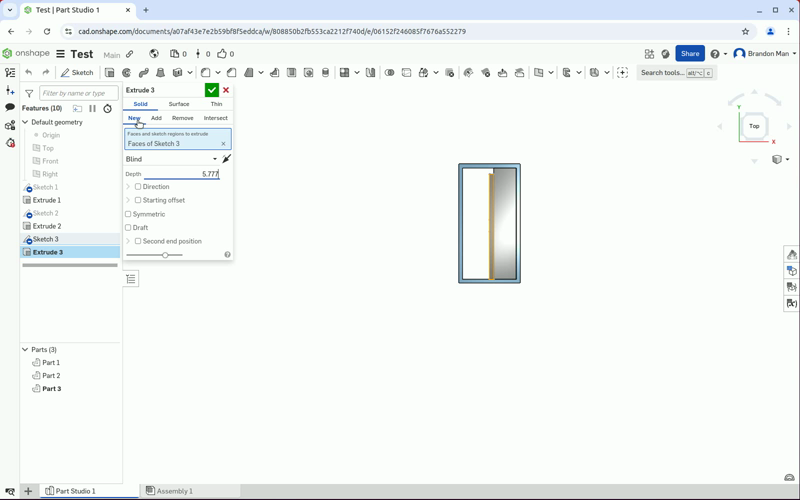
key(enter)
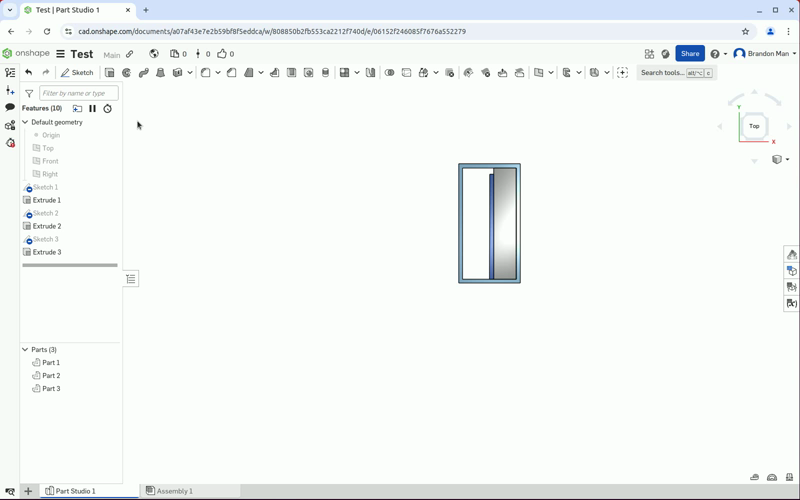
key(shift+h)
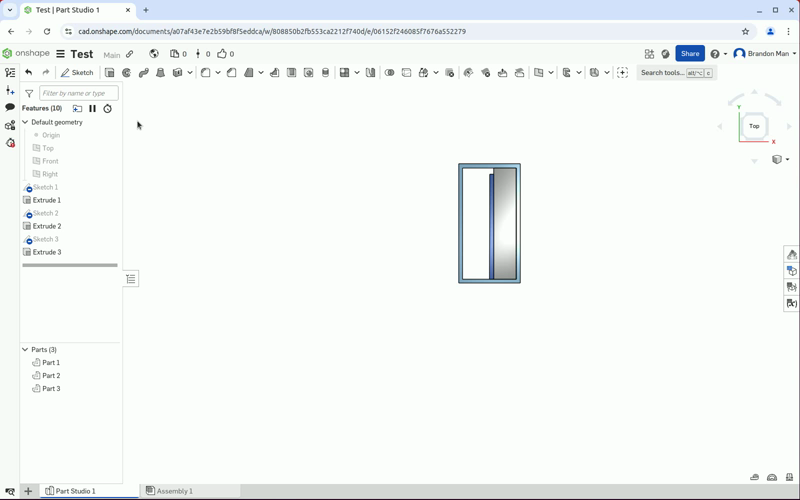
key(shift+h)
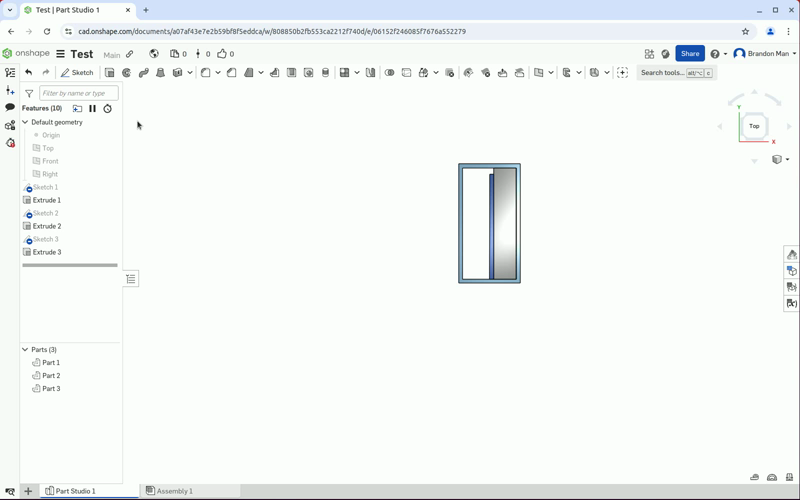
mouse_move(73, 189)
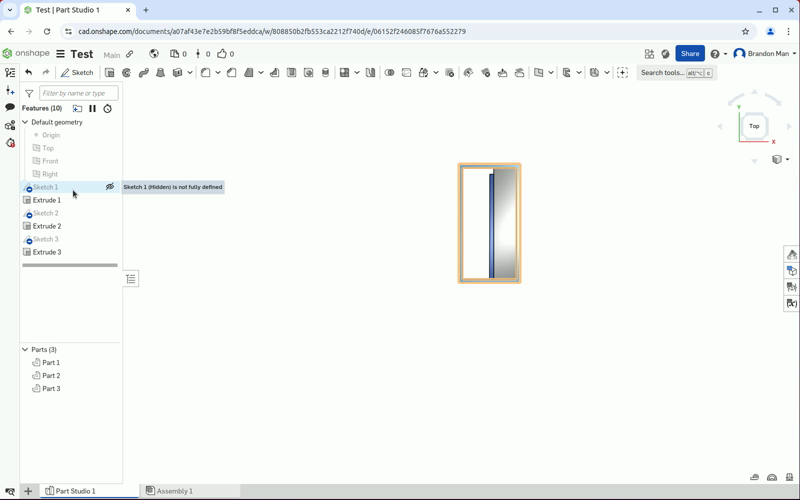
click(73, 189)
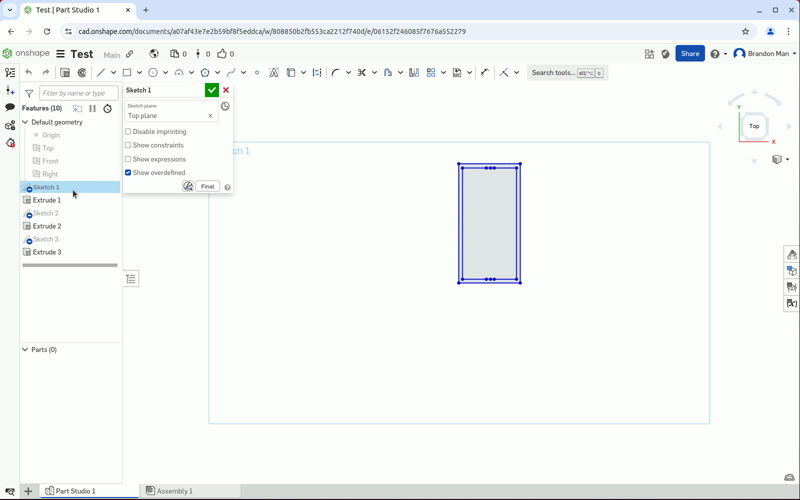
mouse_move(229, 92)
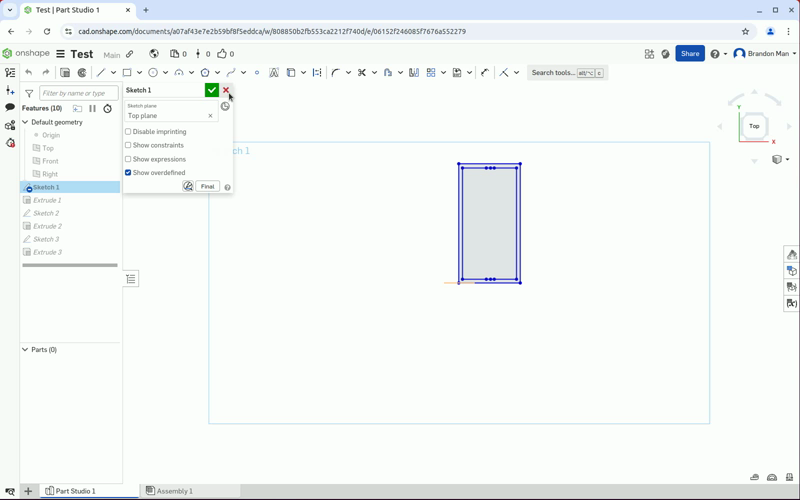
click(229, 92)
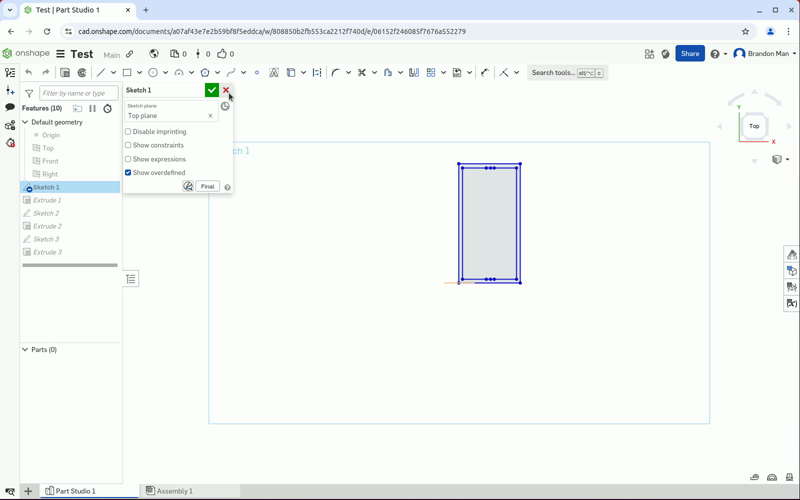
key(shift+s)
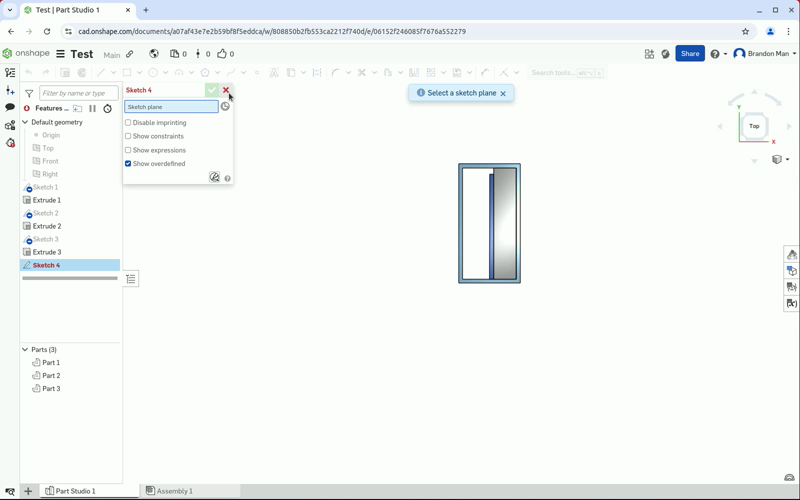
mouse_move(73, 150)
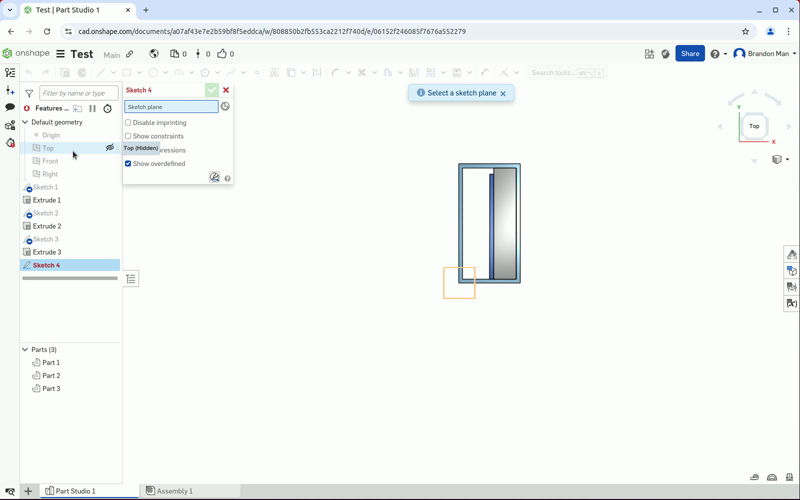
click(73, 150)
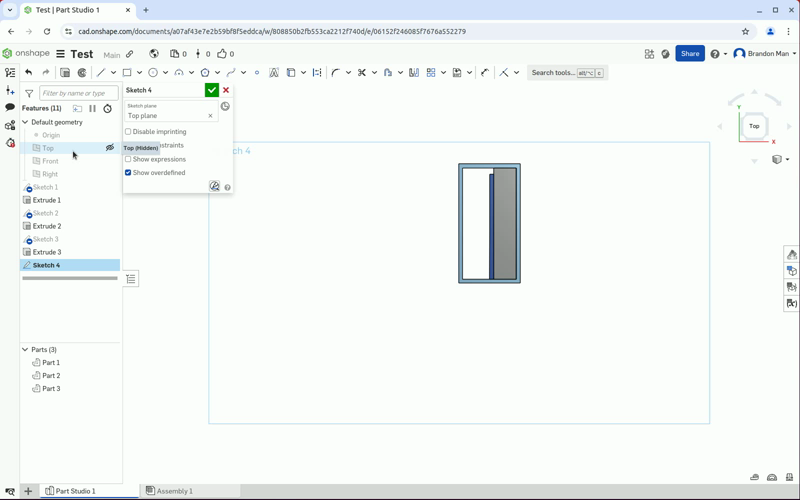
mouse_move(73, 352)
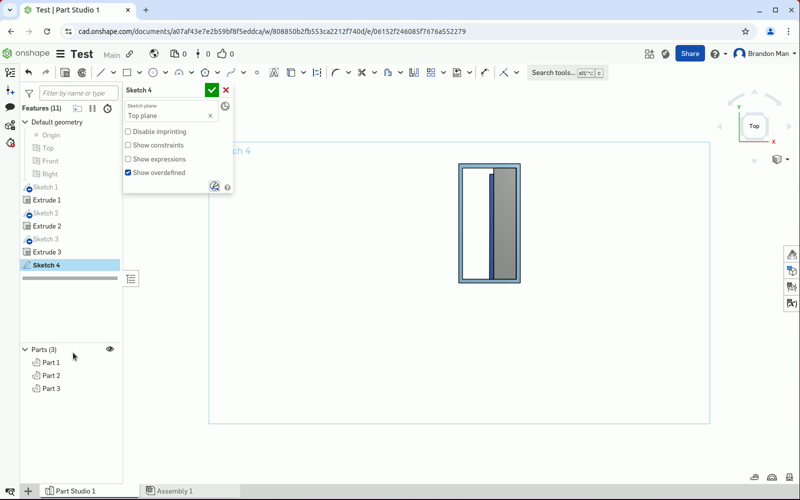
key(y)
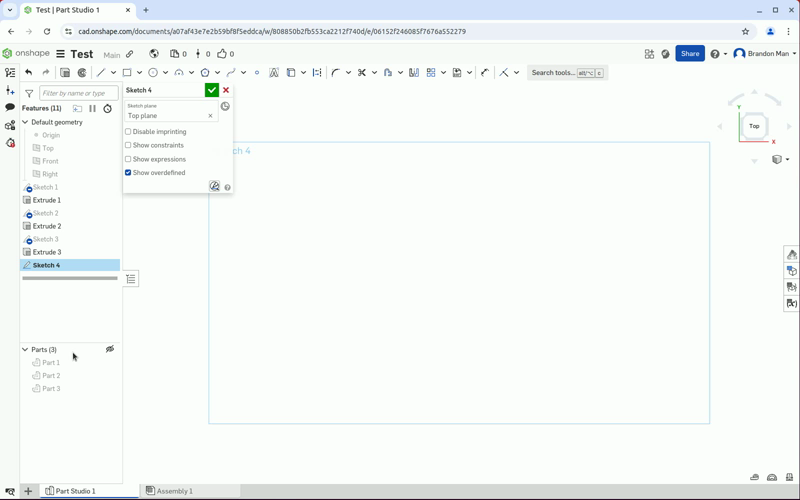
key(l)
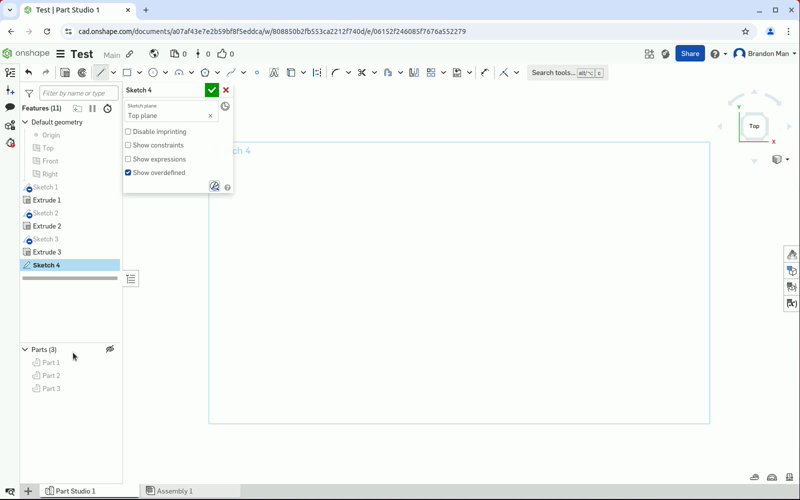
key_down(shift)
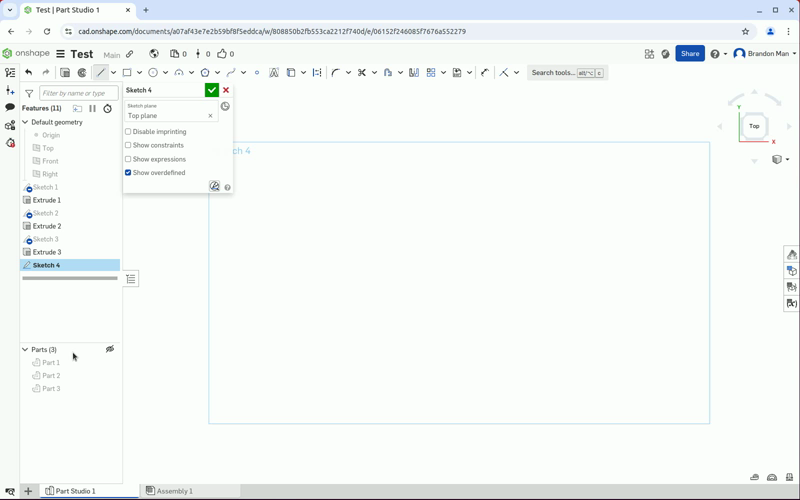
mouse_move(486, 279)
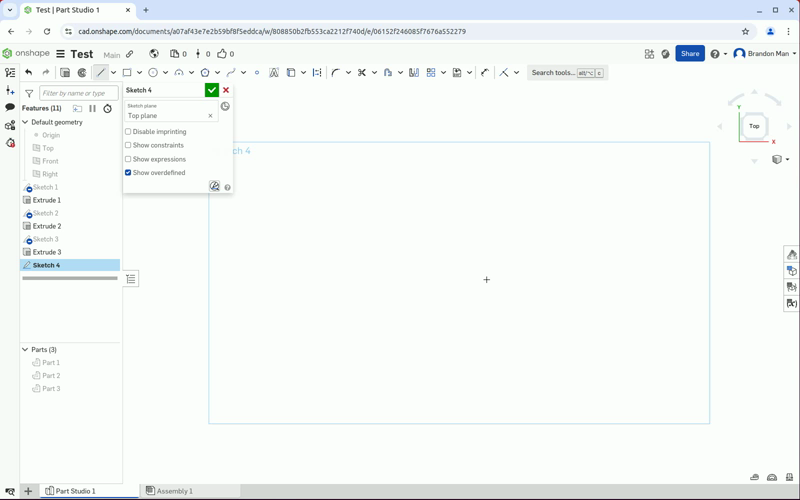
click(486, 279)
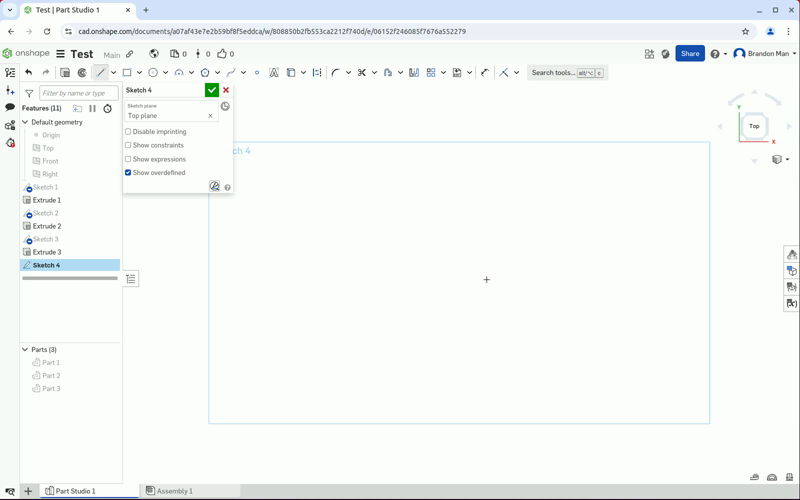
key_up(shift)
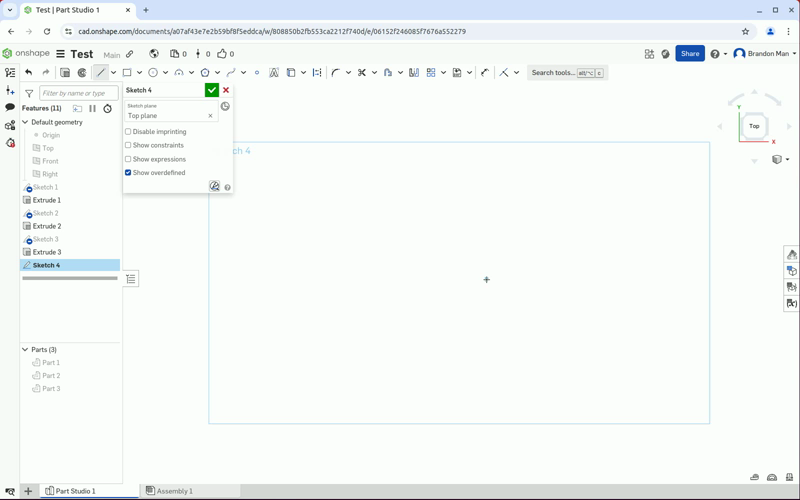
key_down(shift)
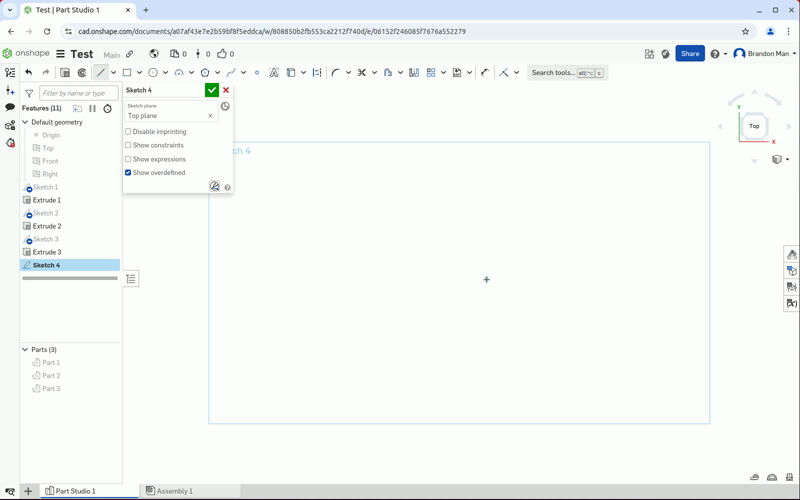
mouse_move(516, 279)
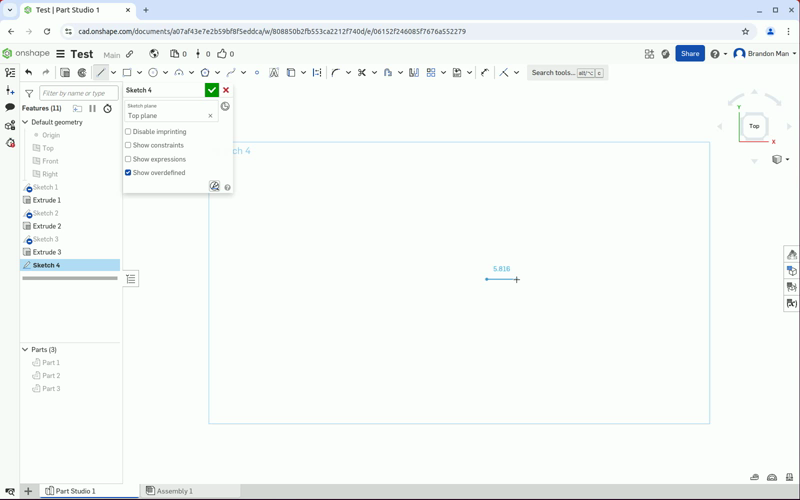
mouse_move(489, 279)
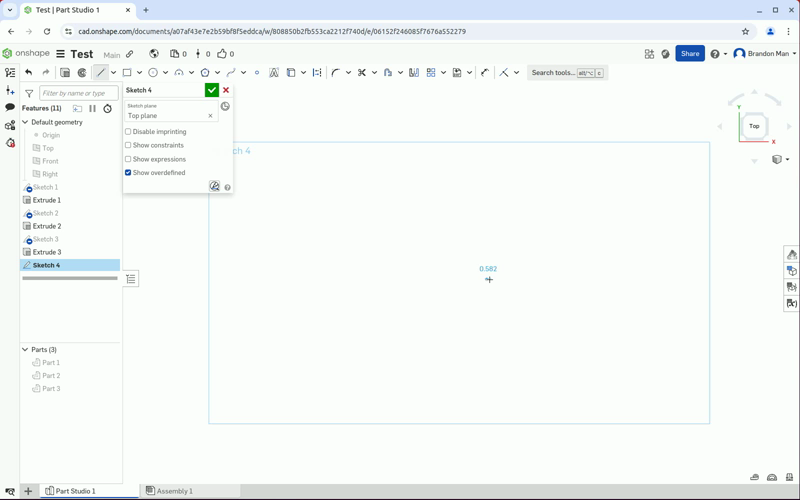
scroll(6)
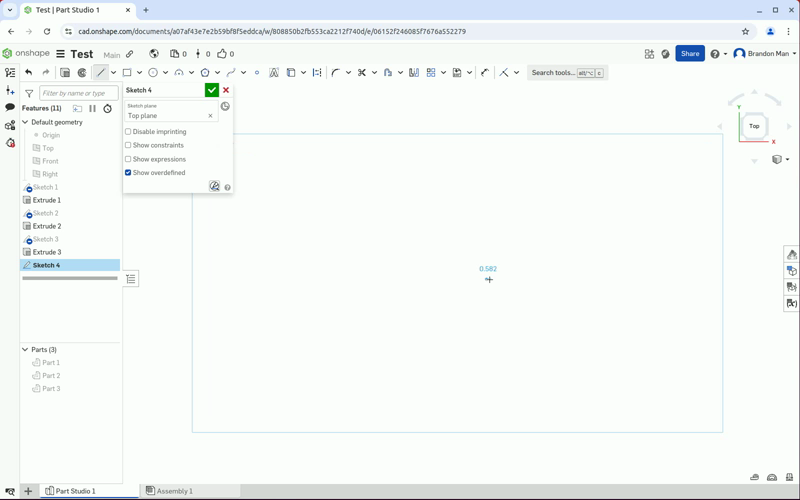
scroll(6)
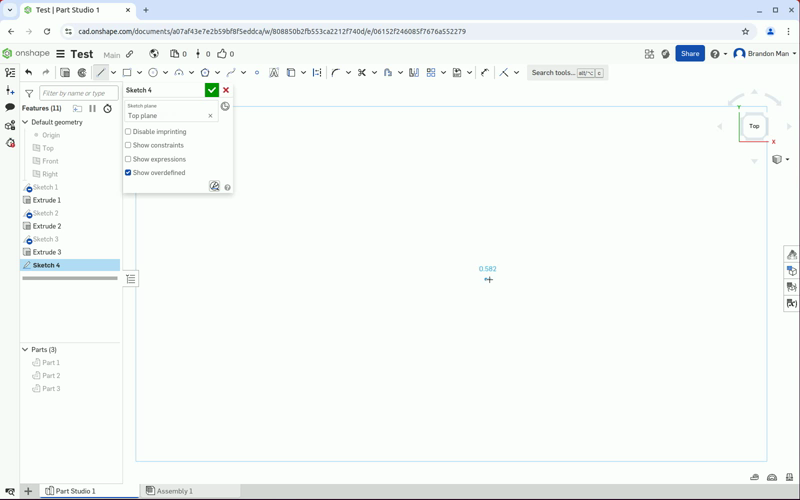
scroll(6)
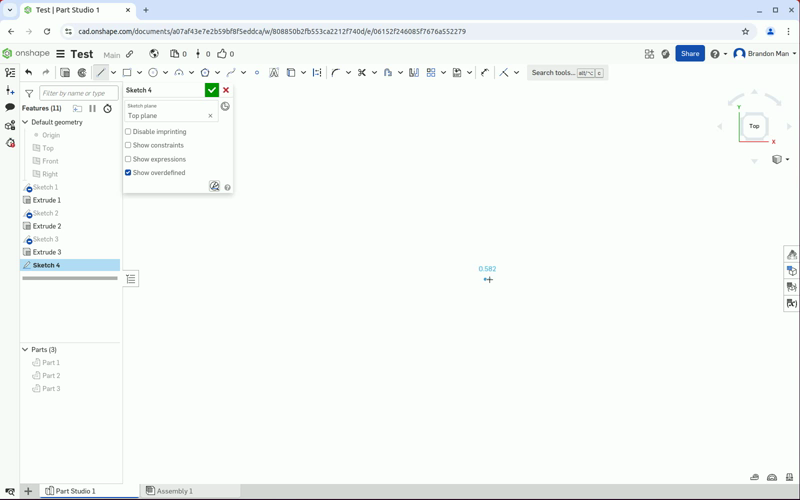
scroll(6)
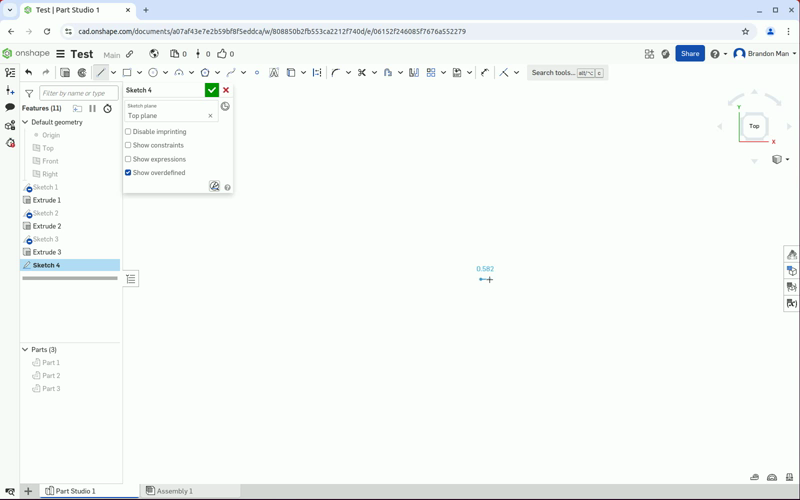
scroll(6)
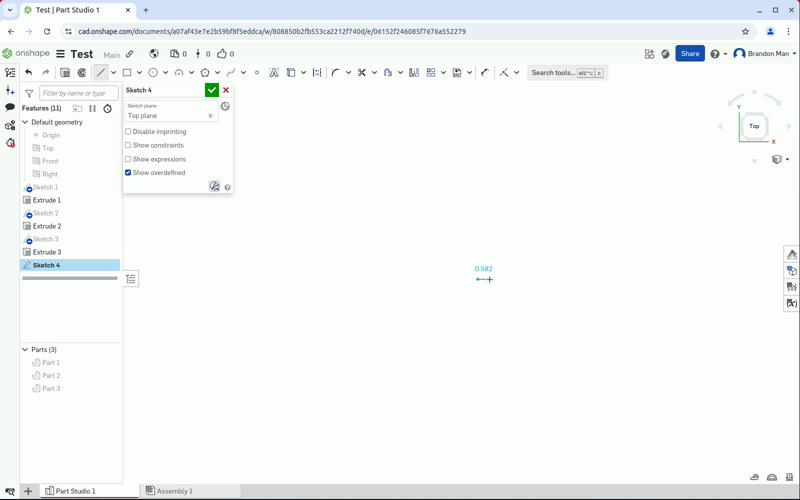
scroll(6)
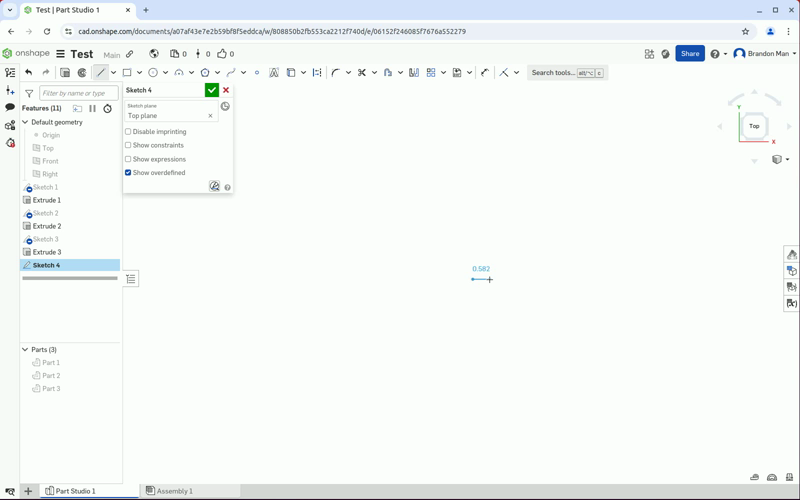
scroll(6)
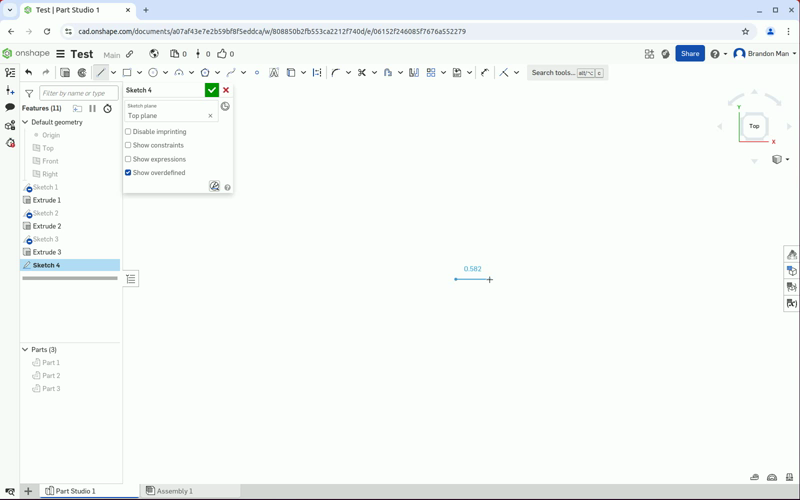
click(489, 279)
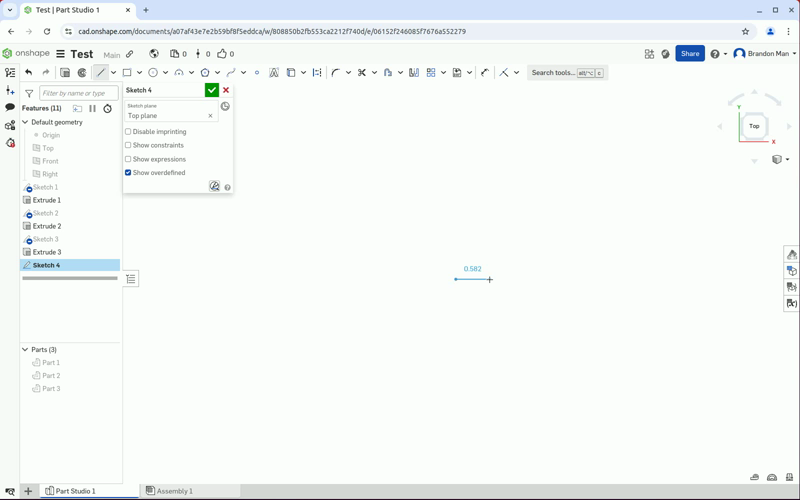
scroll(-6)
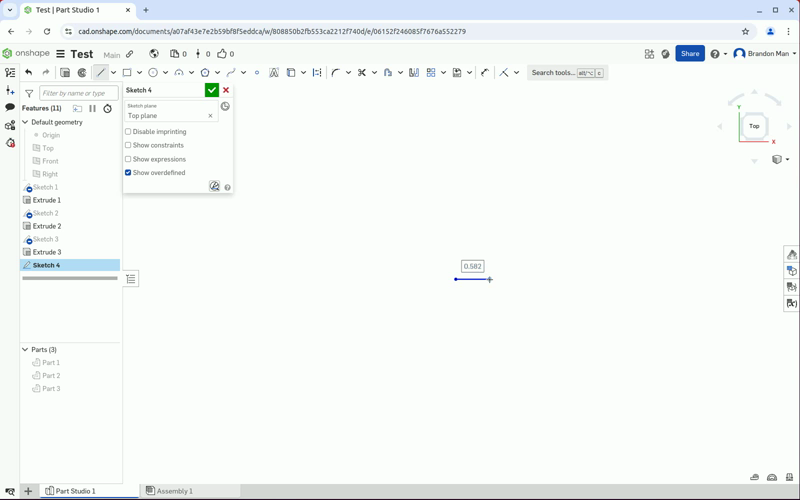
scroll(-6)
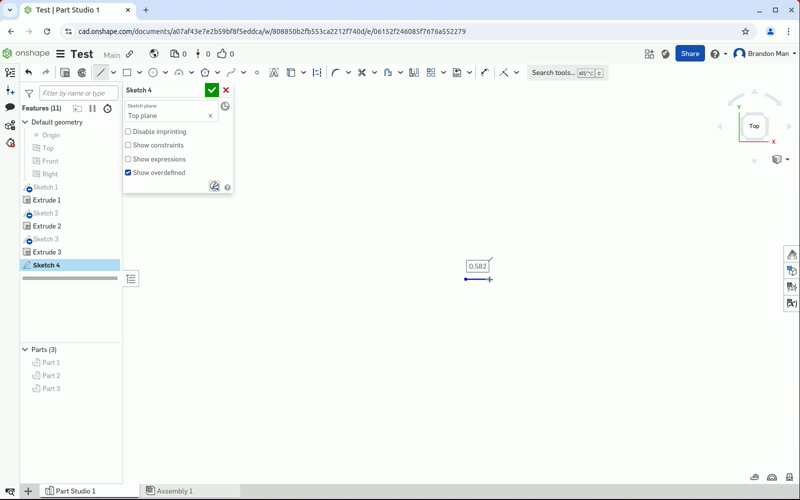
scroll(-6)
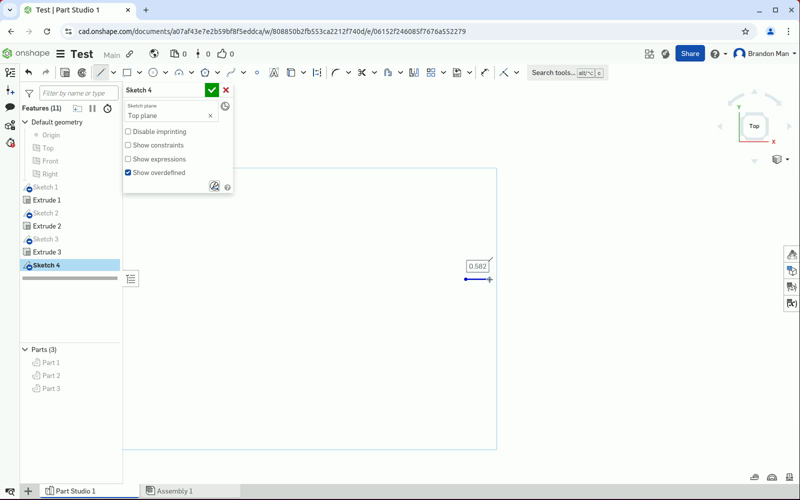
scroll(-6)
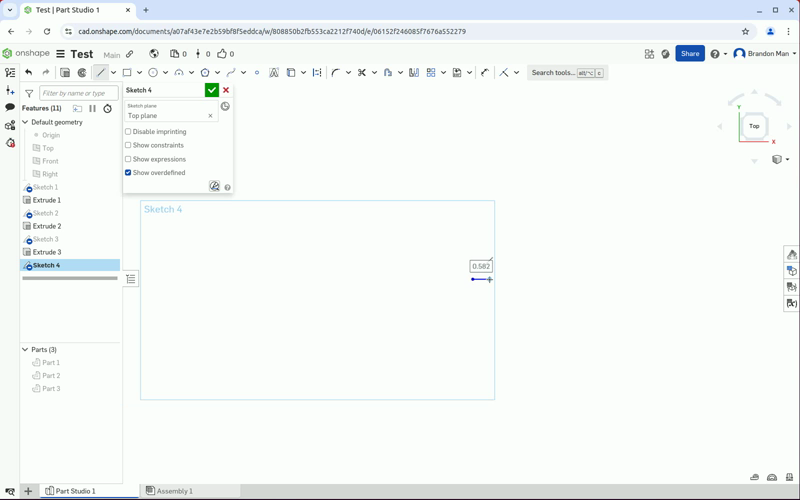
scroll(-6)
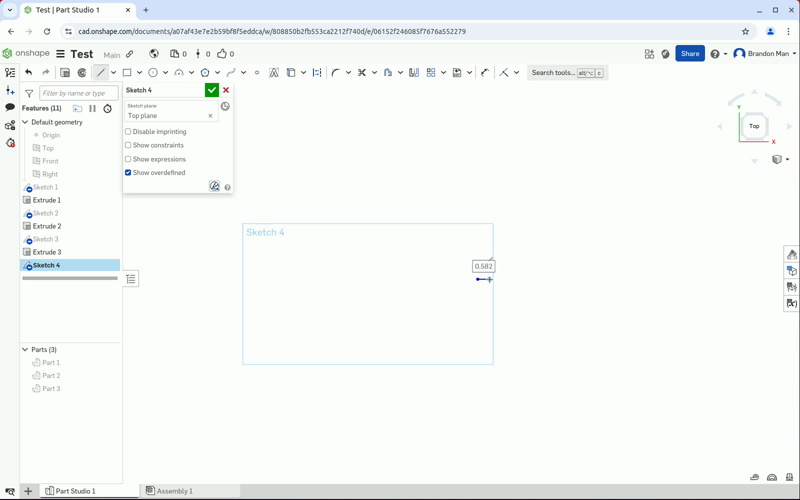
scroll(-6)
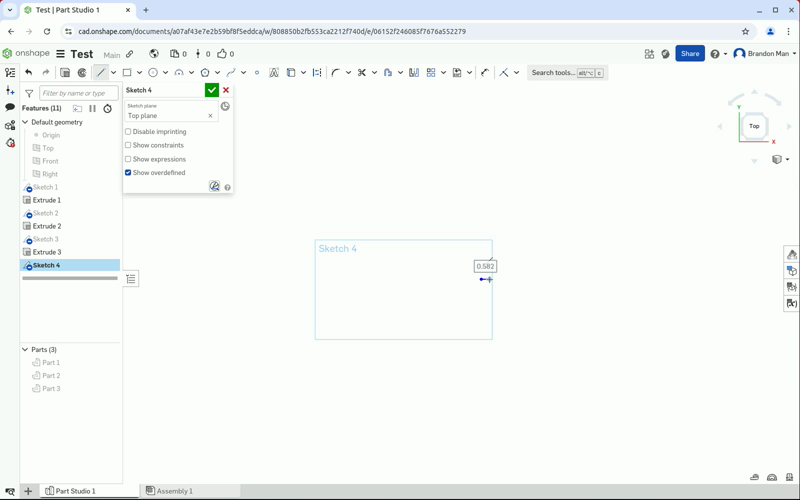
scroll(-6)
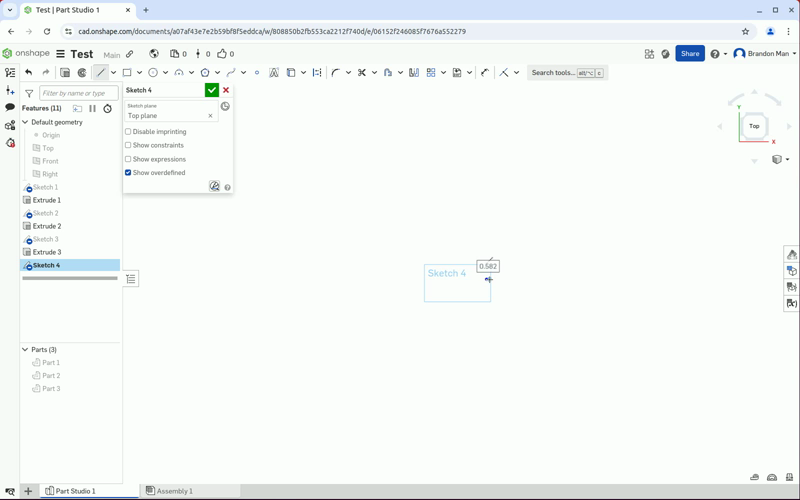
key_up(shift)
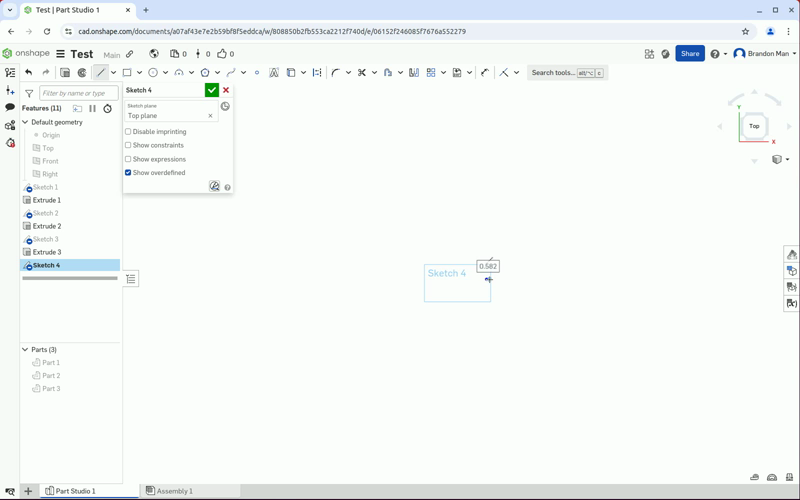
key_down(shift)
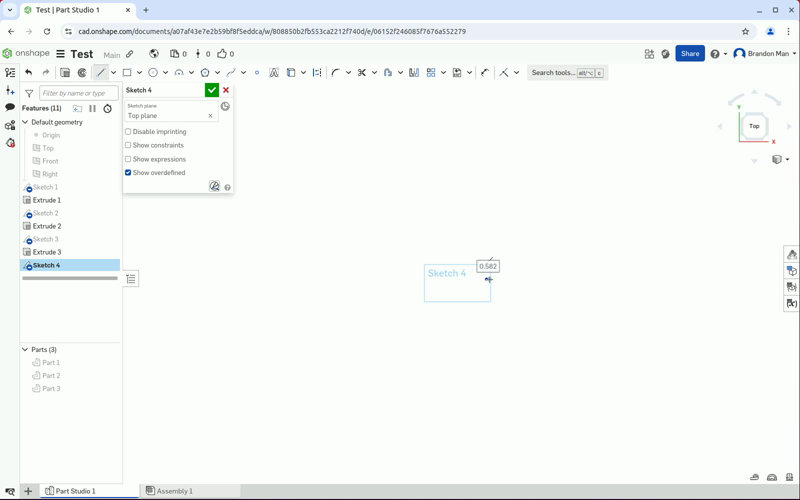
mouse_move(519, 279)
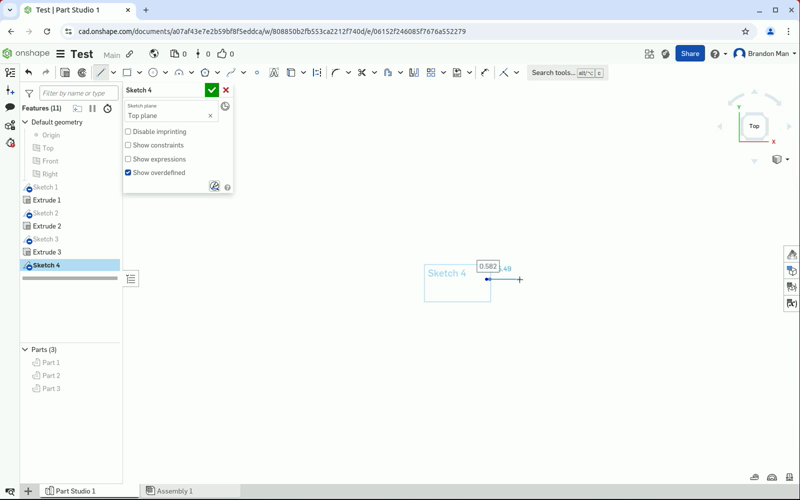
mouse_move(489, 231)
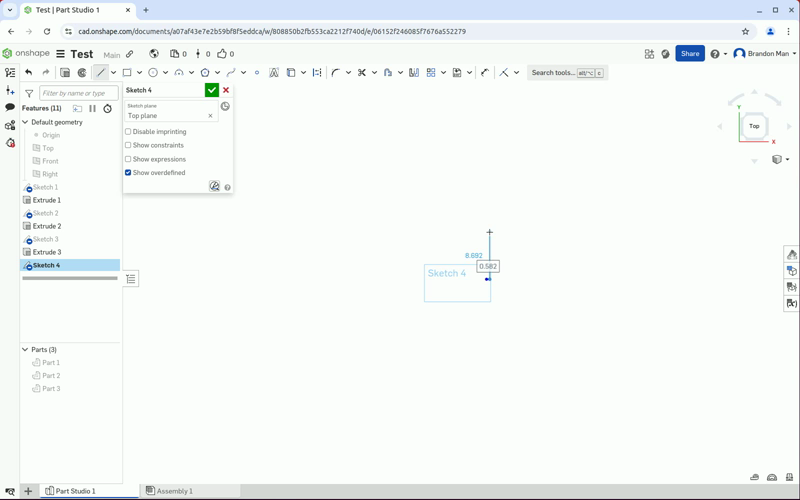
click(489, 231)
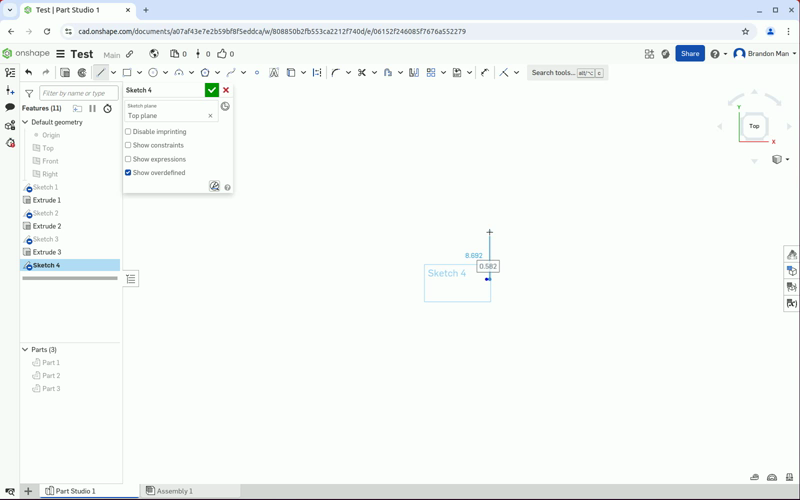
key_up(shift)
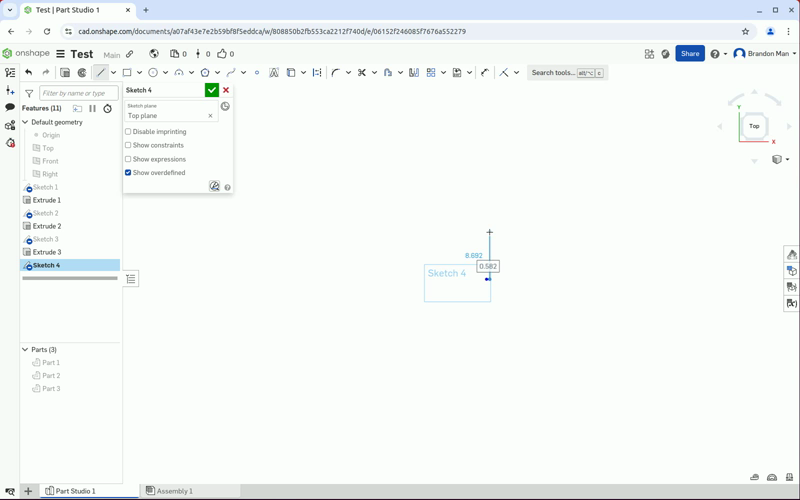
key_down(shift)
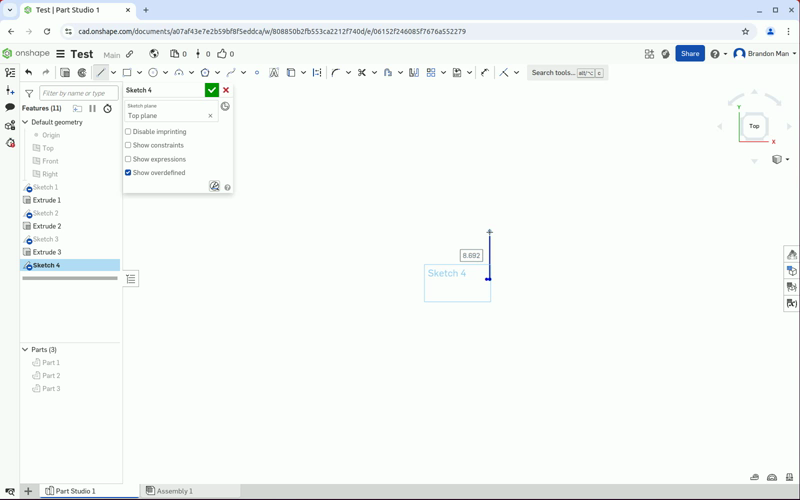
mouse_move(519, 231)
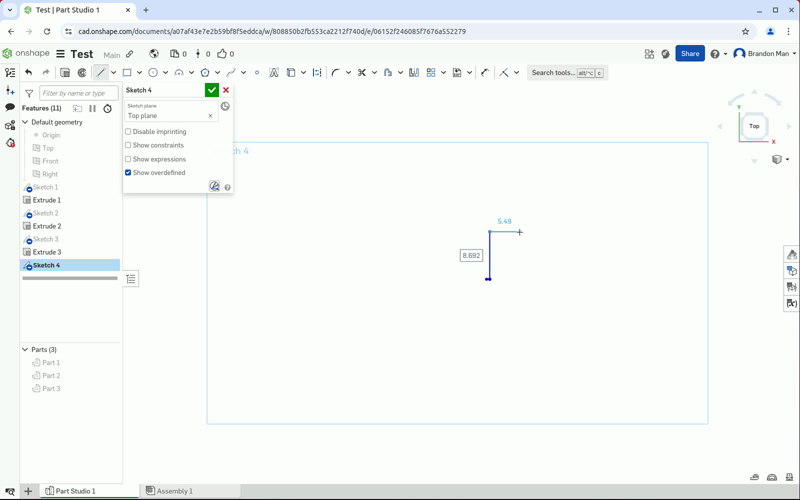
mouse_move(489, 219)
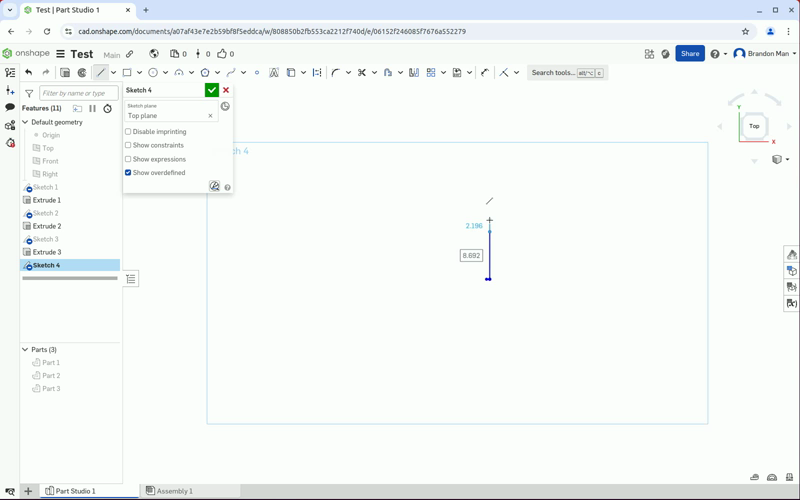
click(489, 219)
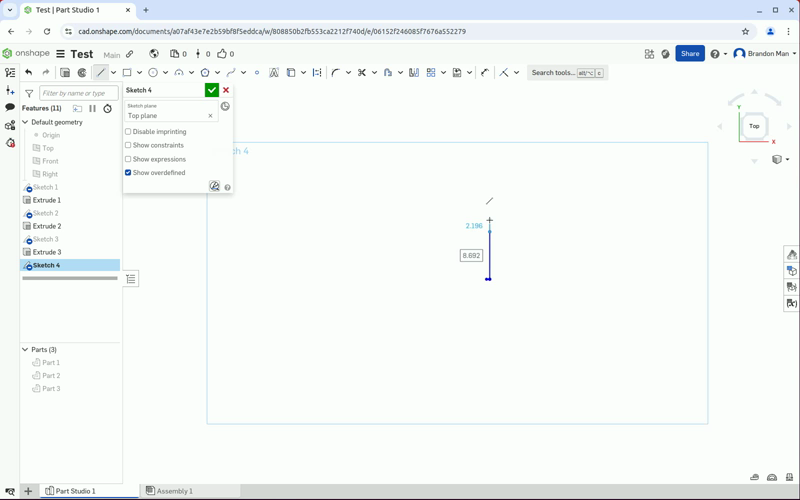
key_up(shift)
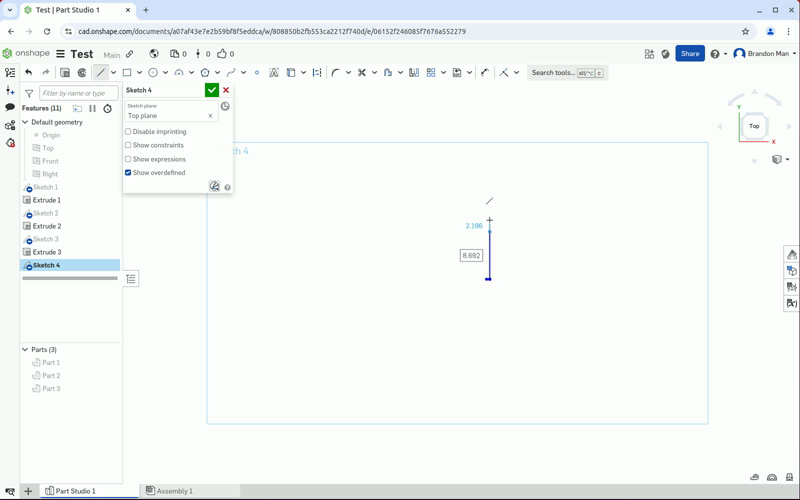
key_down(shift)
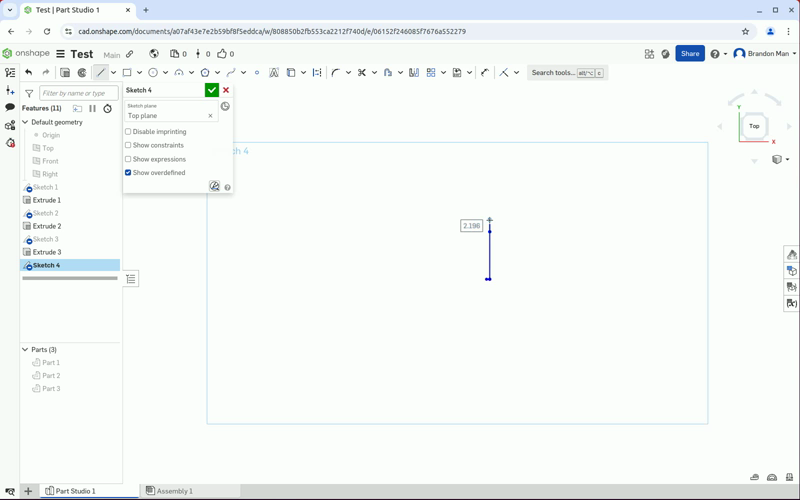
mouse_move(519, 219)
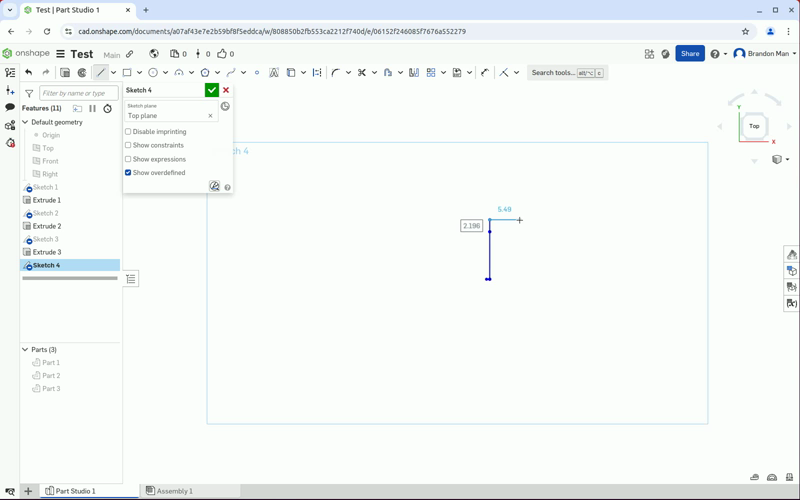
mouse_move(489, 174)
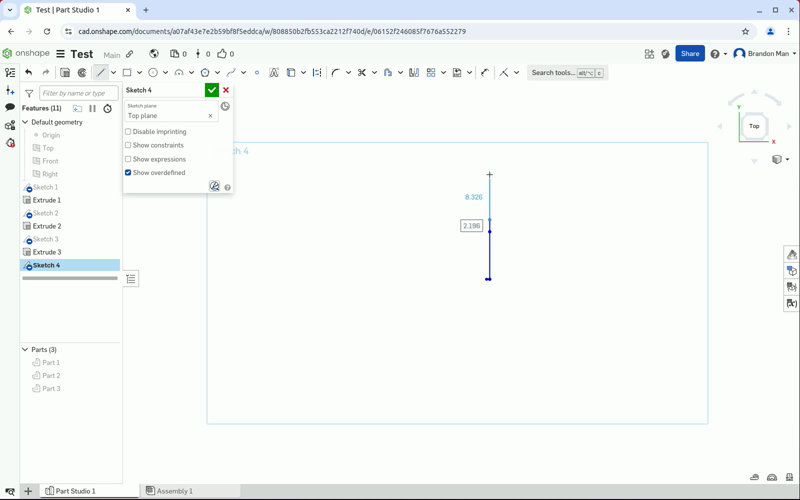
click(489, 174)
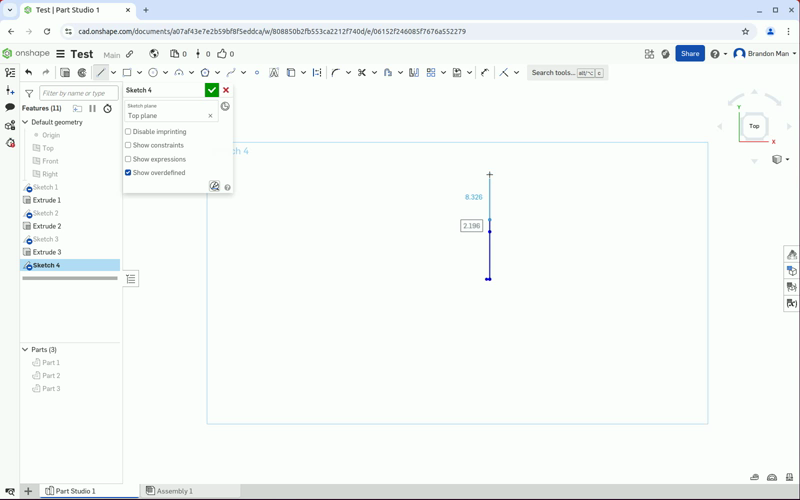
key_up(shift)
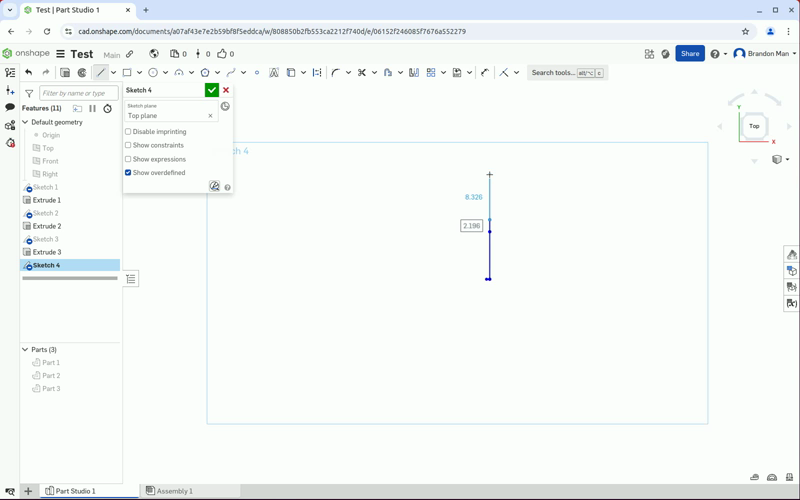
key_down(shift)
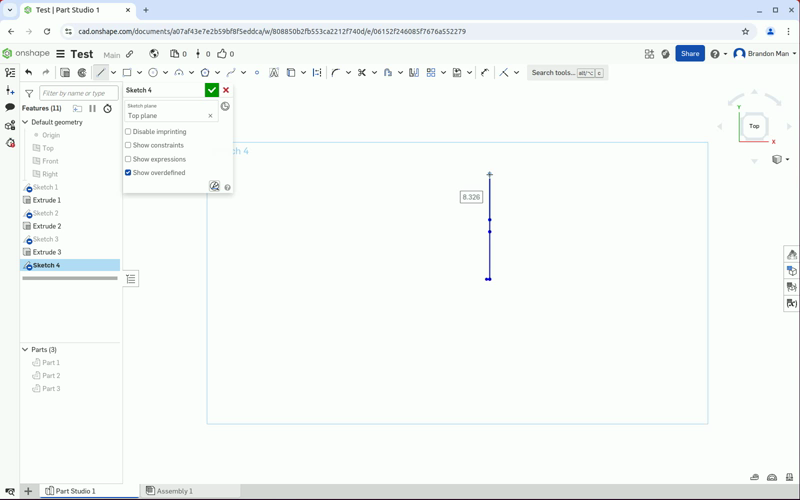
mouse_move(519, 174)
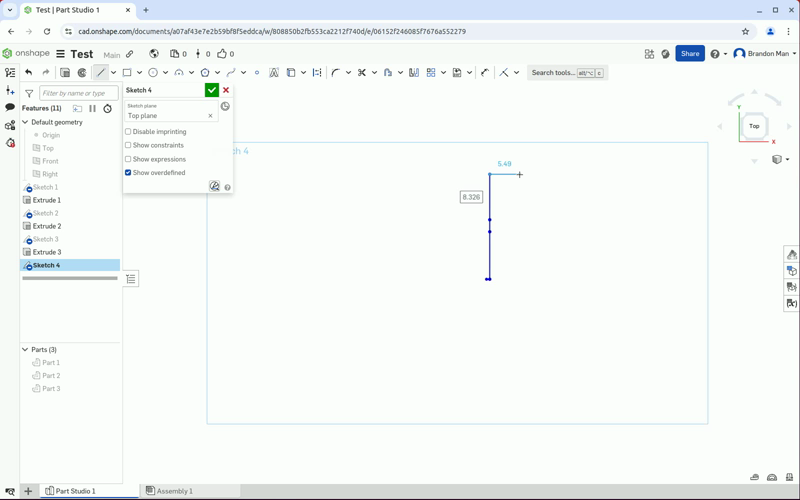
mouse_move(486, 174)
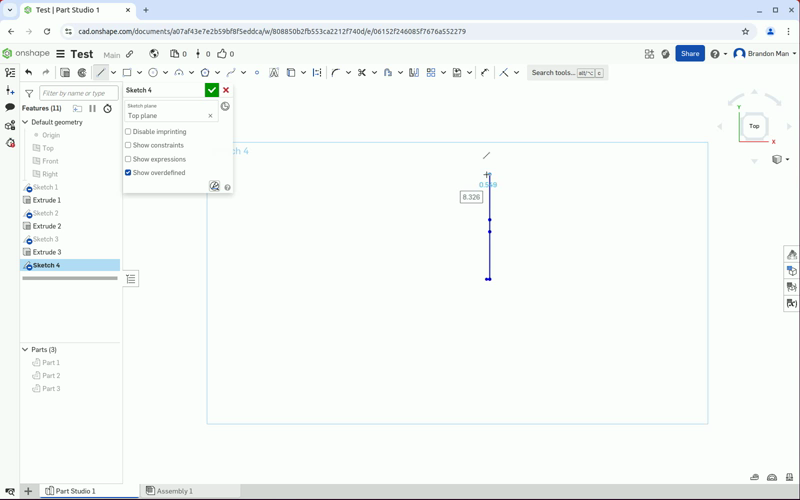
scroll(6)
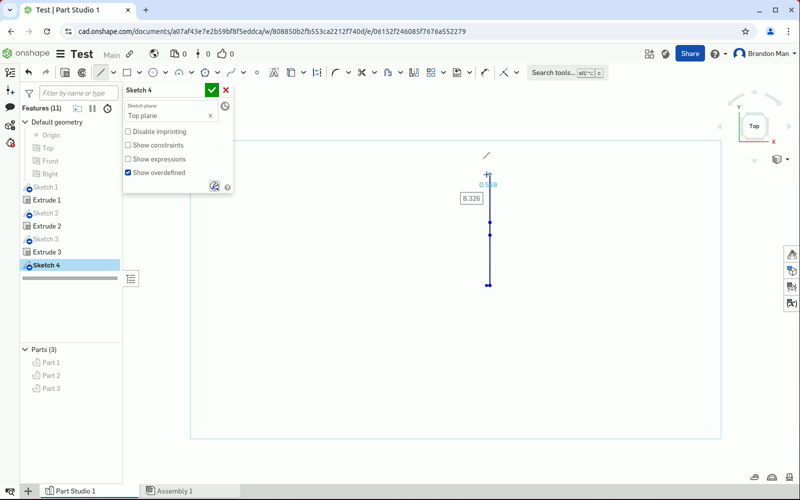
scroll(6)
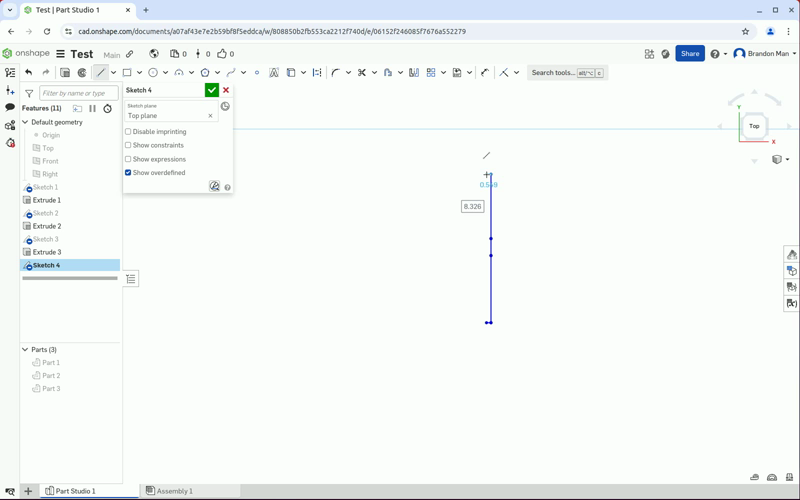
scroll(6)
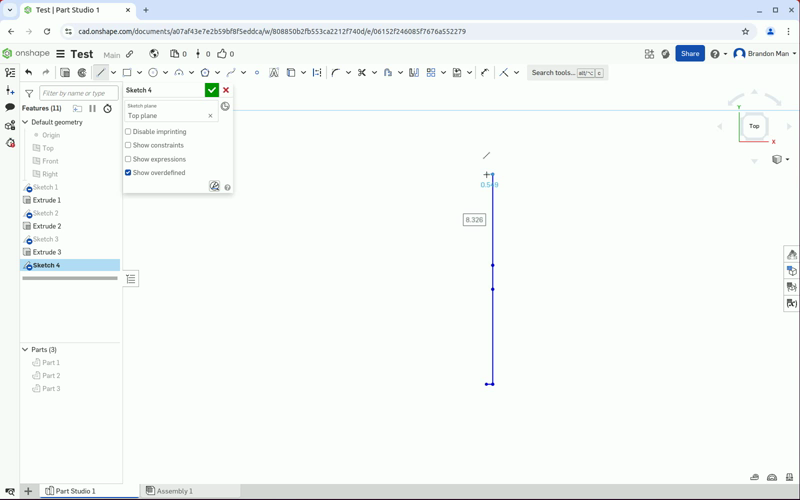
scroll(6)
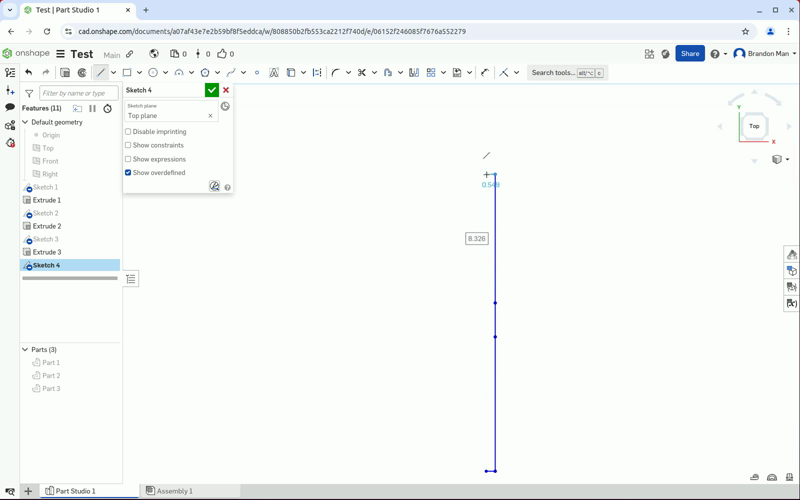
scroll(6)
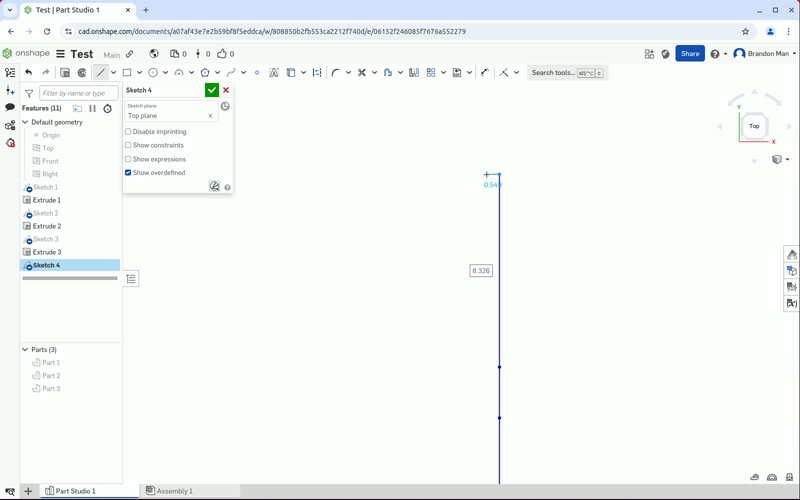
scroll(6)
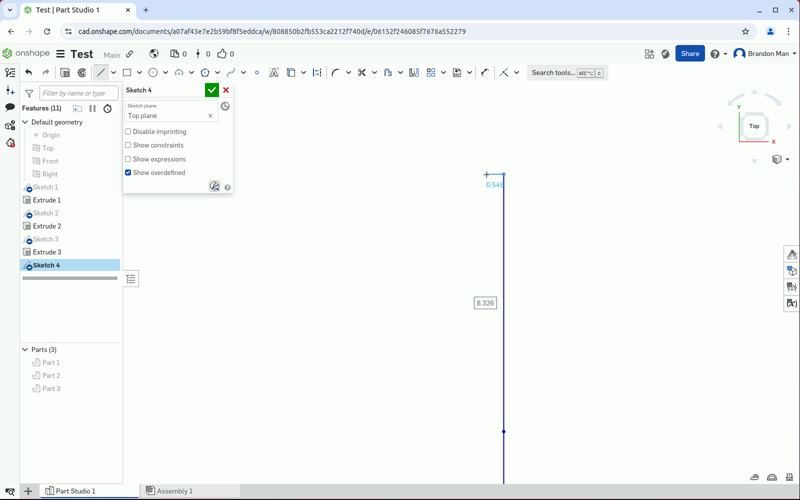
scroll(6)
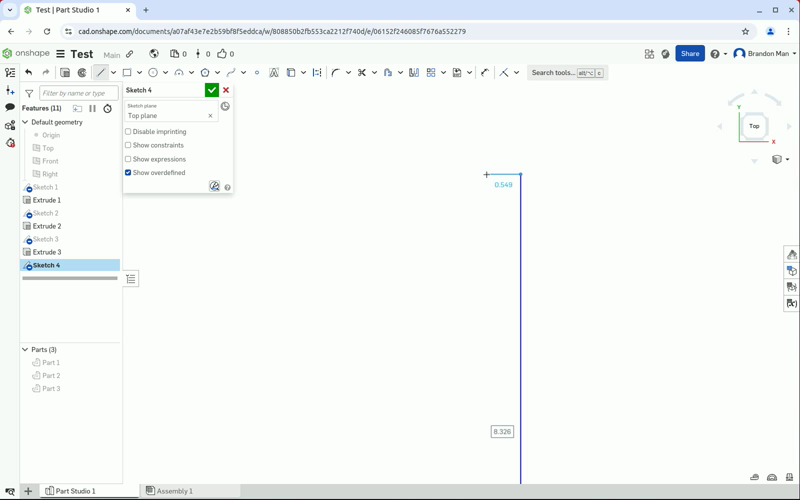
click(486, 174)
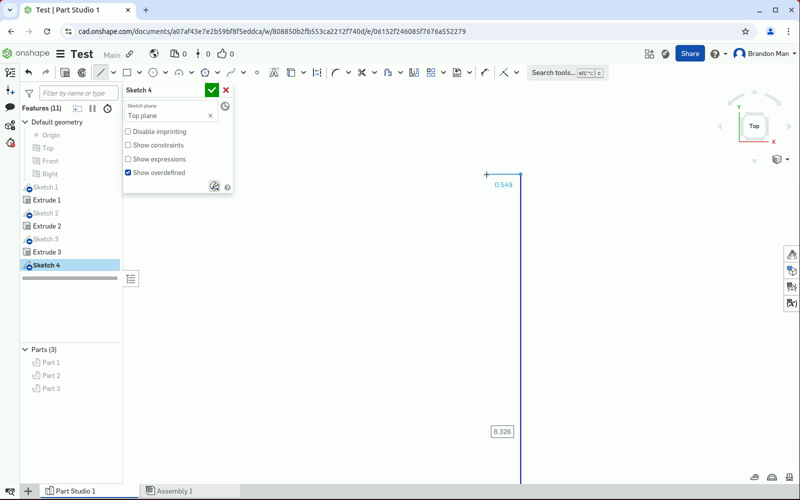
scroll(-6)
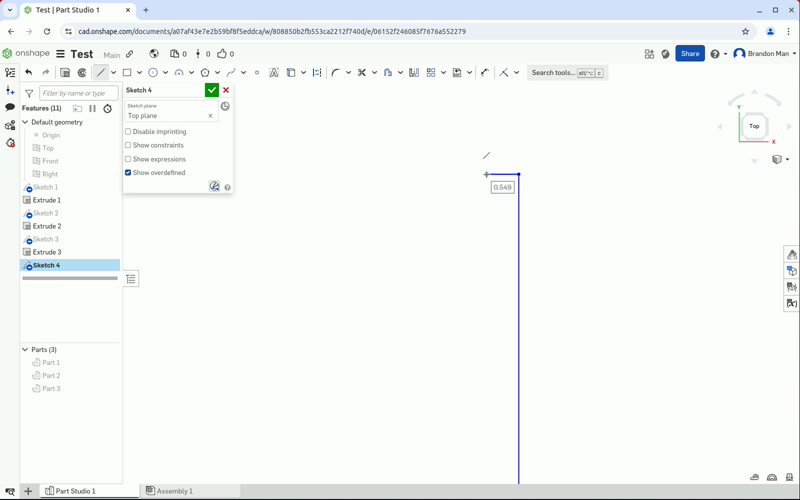
scroll(-6)
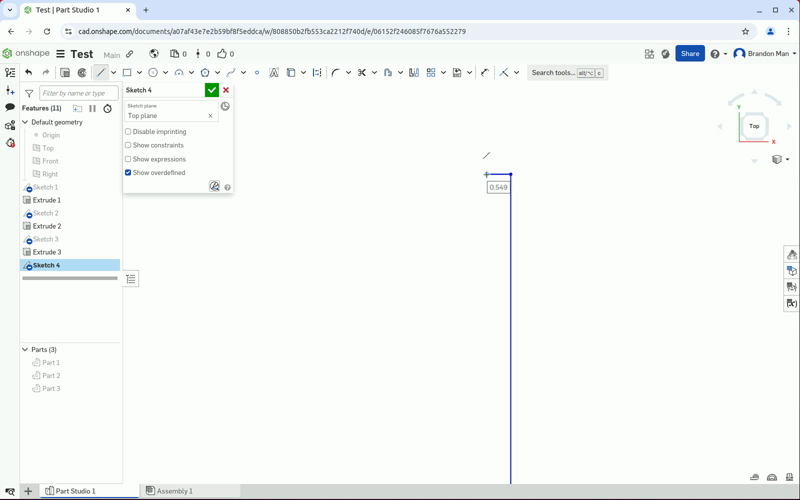
scroll(-6)
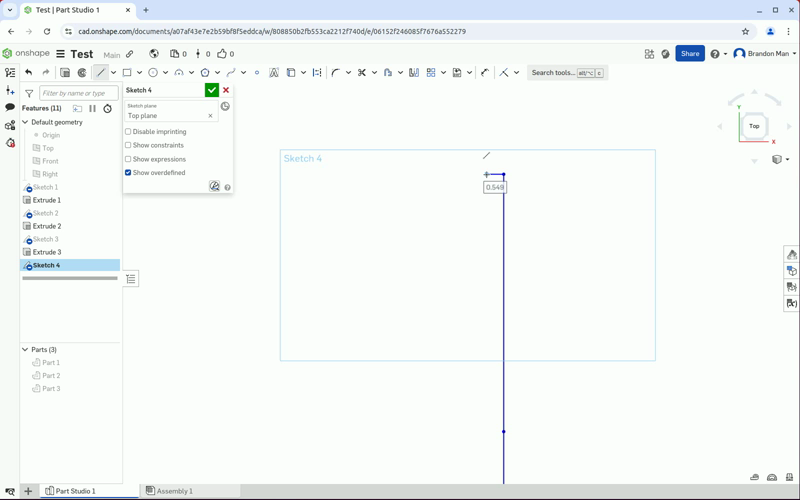
scroll(-6)
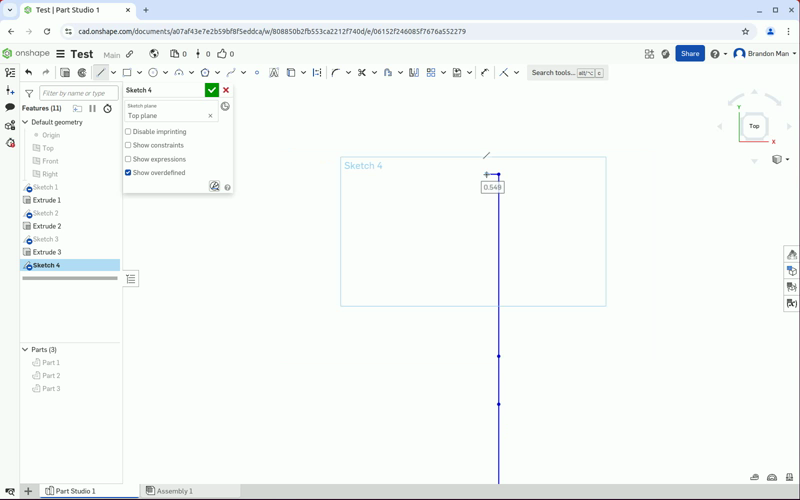
scroll(-6)
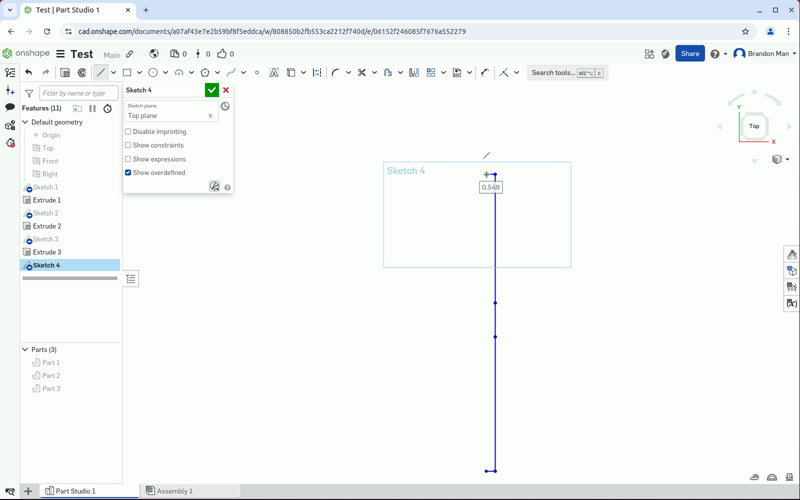
scroll(-6)
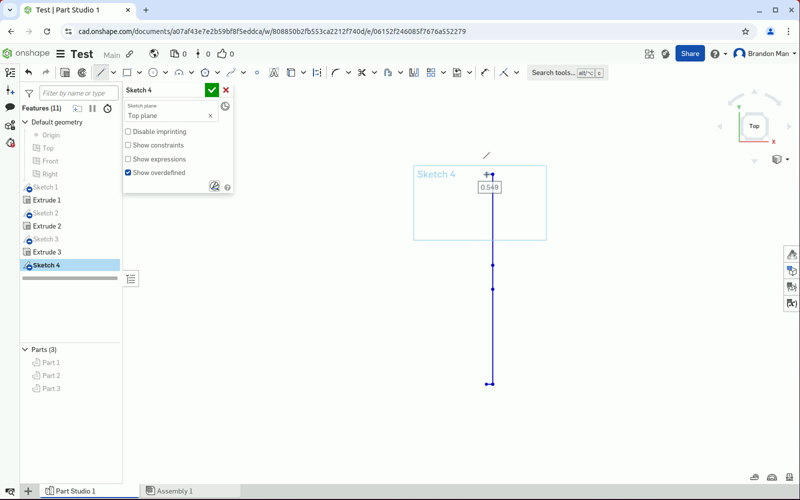
scroll(-6)
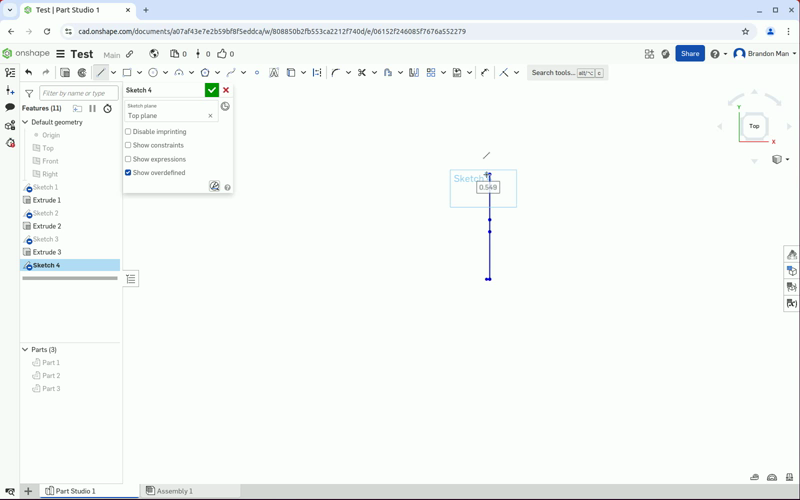
key_up(shift)
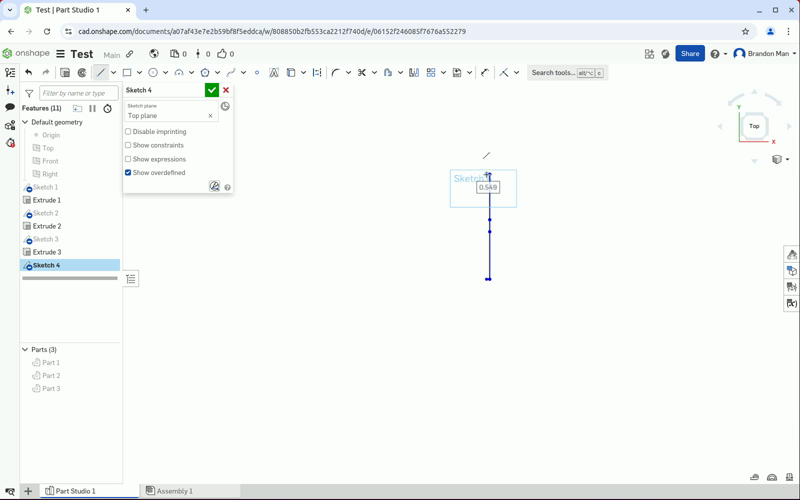
key_down(shift)
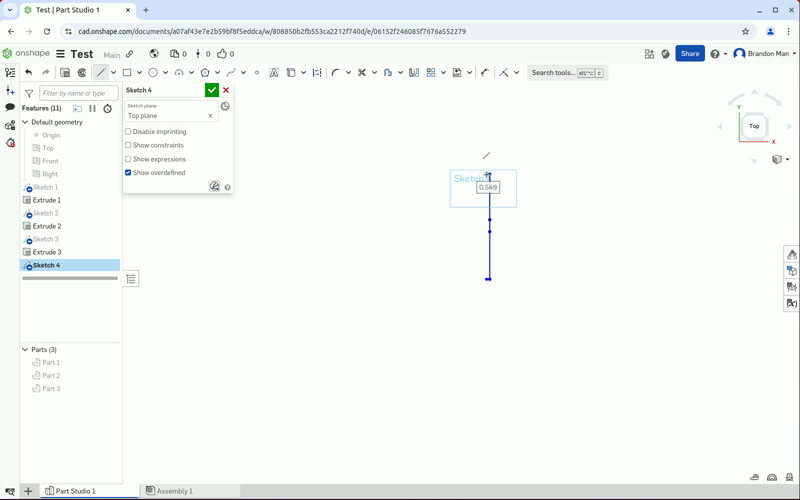
mouse_move(486, 279)
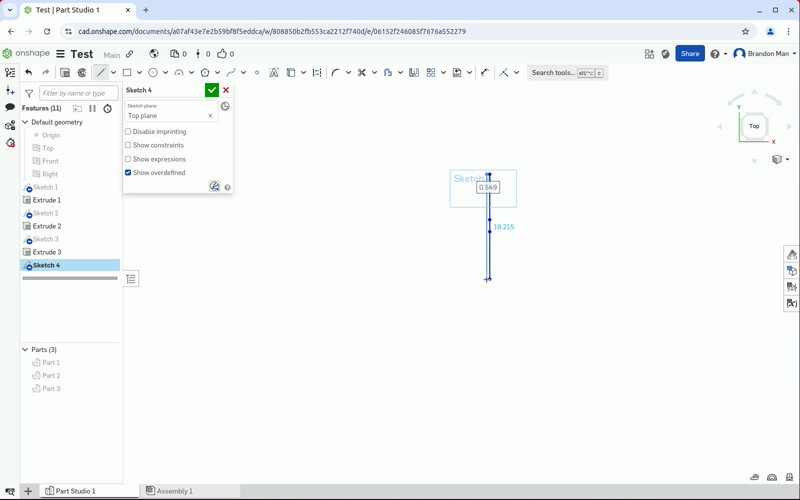
scroll(6)
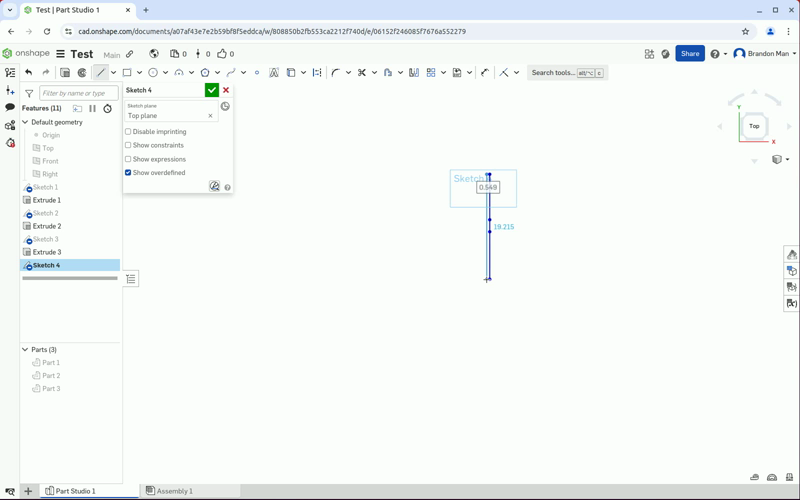
scroll(6)
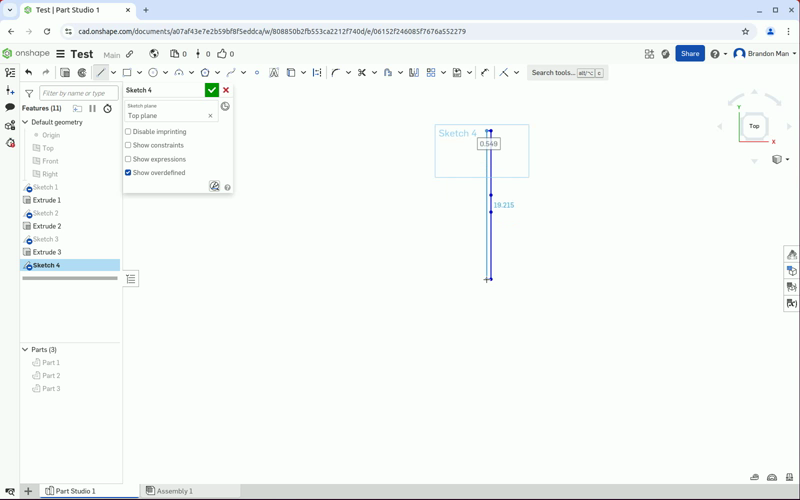
scroll(6)
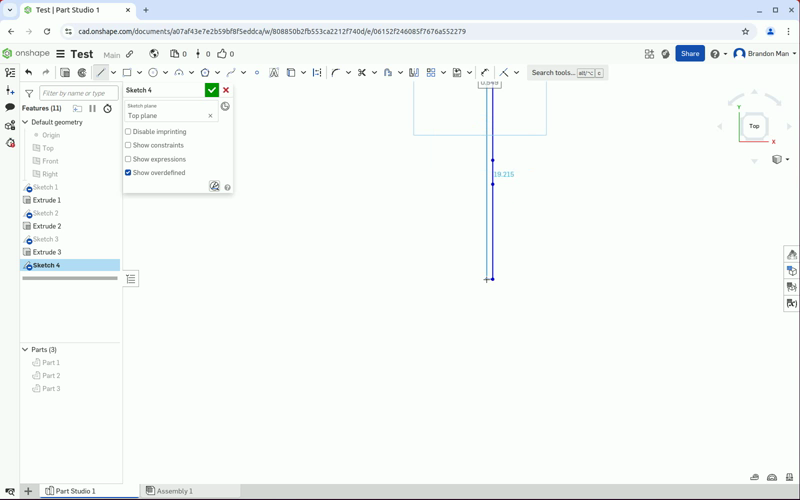
scroll(6)
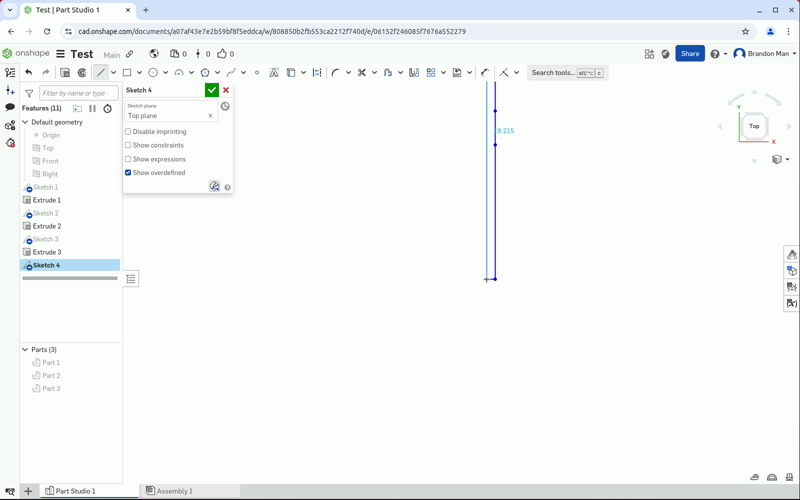
scroll(6)
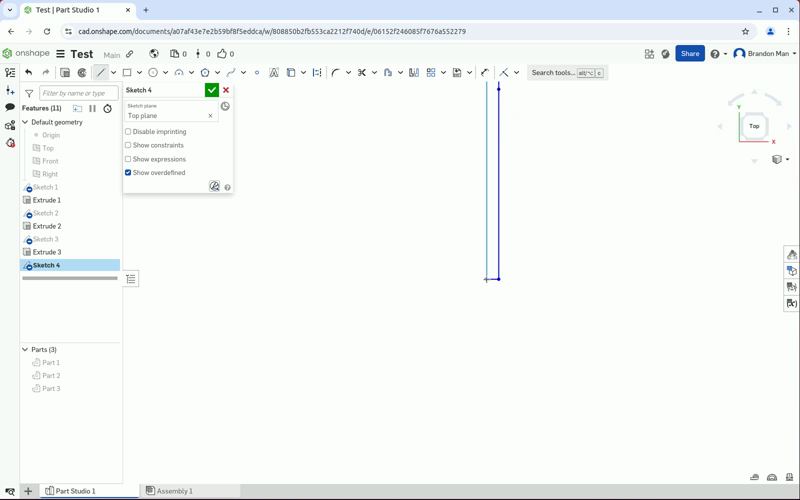
scroll(6)
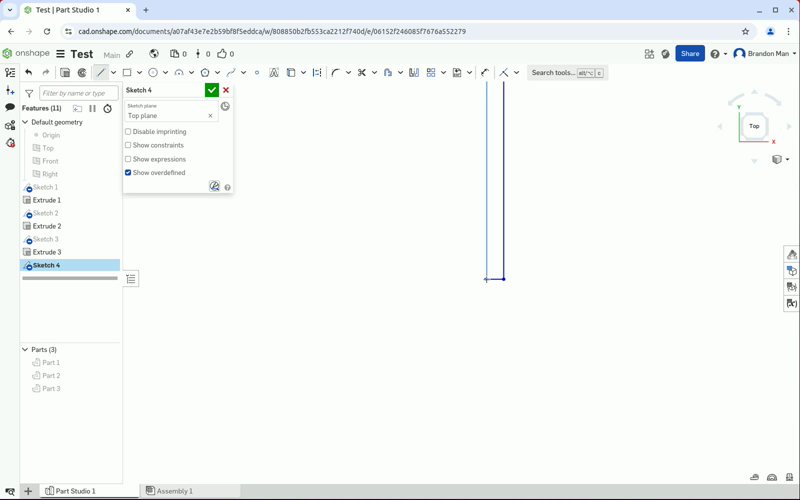
scroll(6)
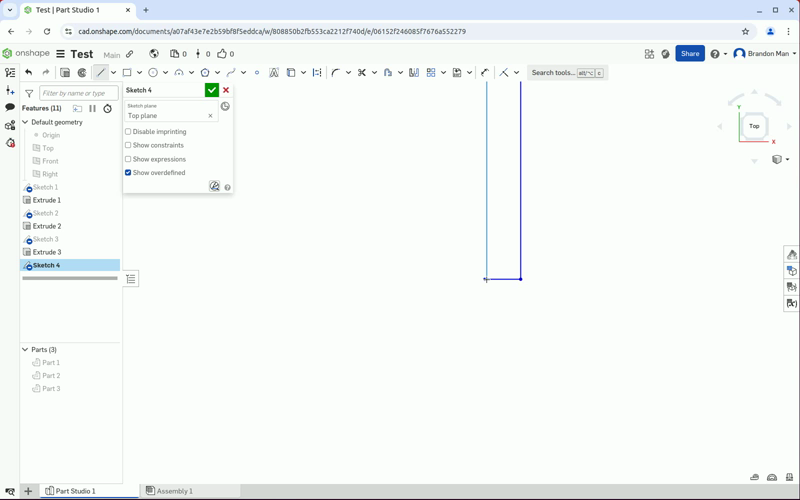
key_up(shift)
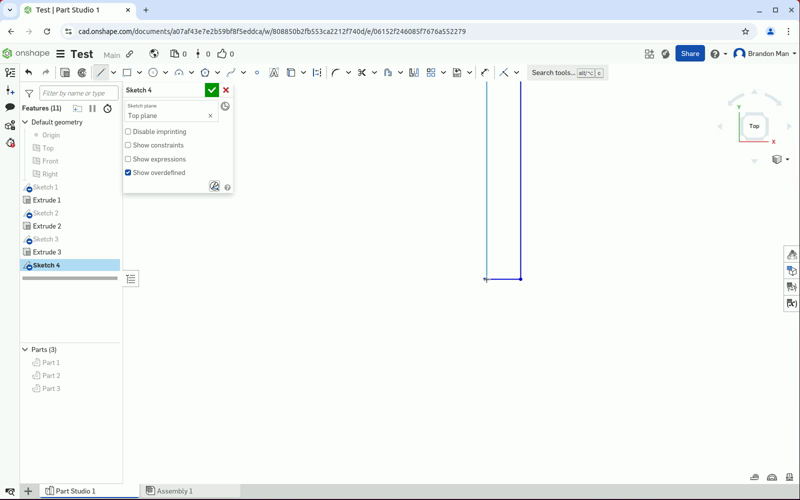
click(486, 279)
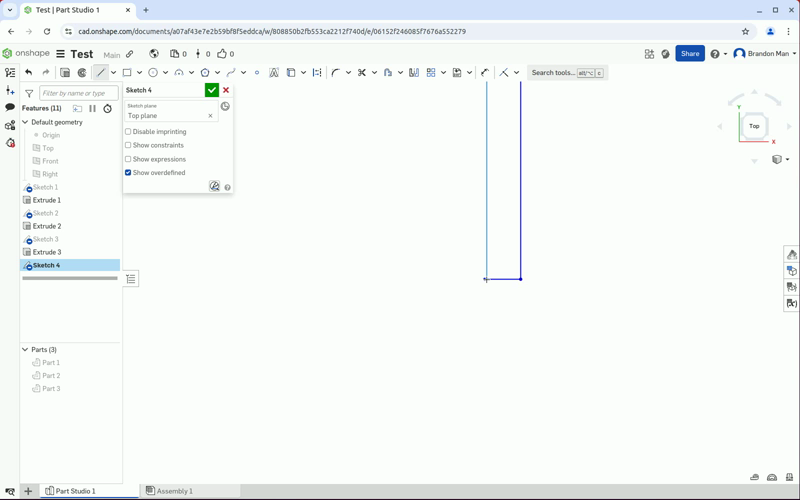
scroll(-6)
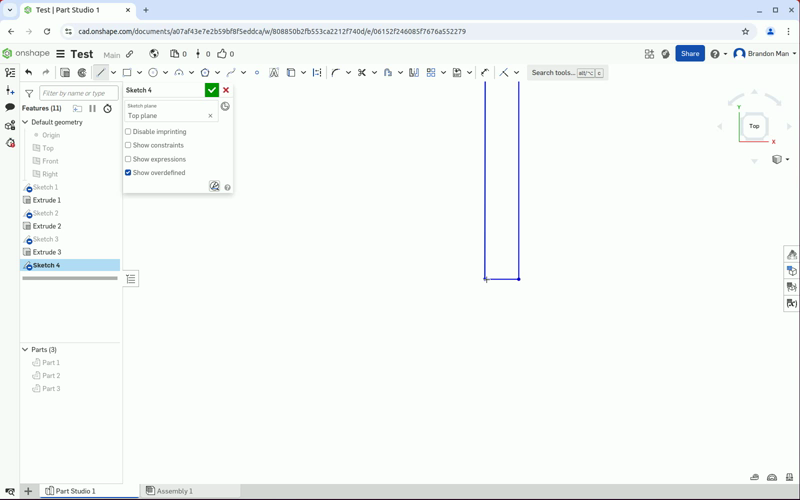
scroll(-6)
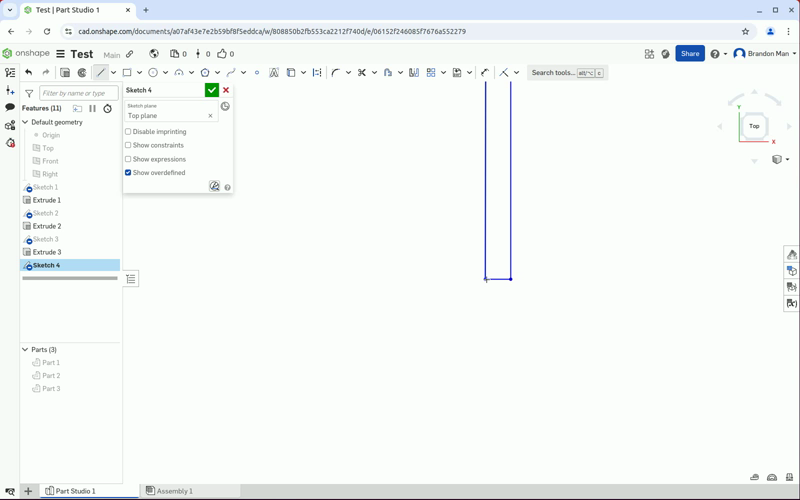
scroll(-6)
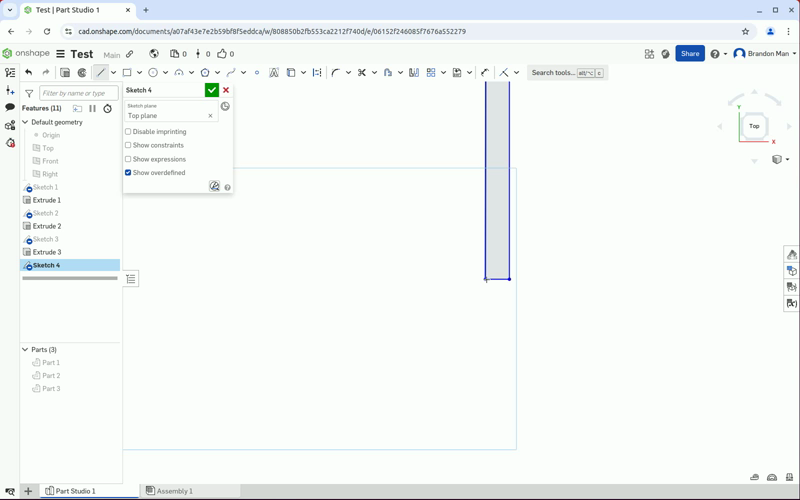
scroll(-6)
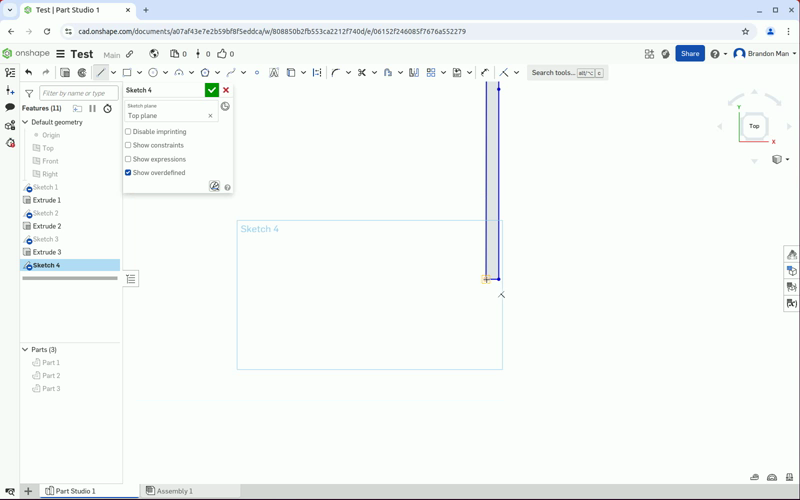
scroll(-6)
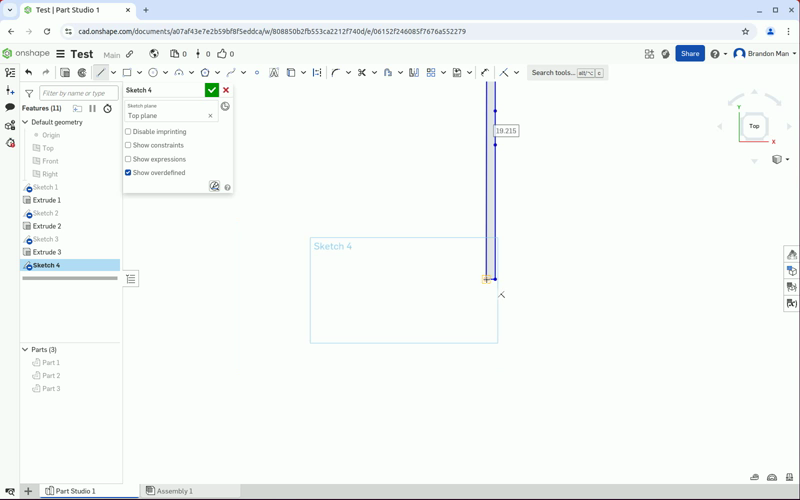
scroll(-6)
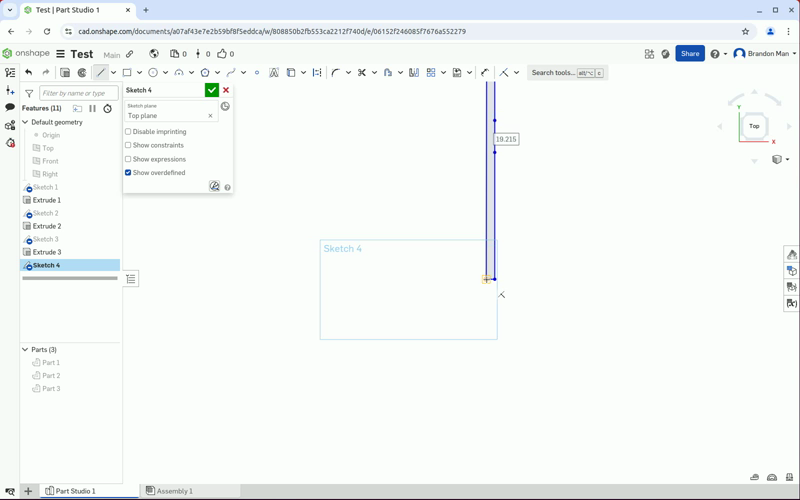
scroll(-6)
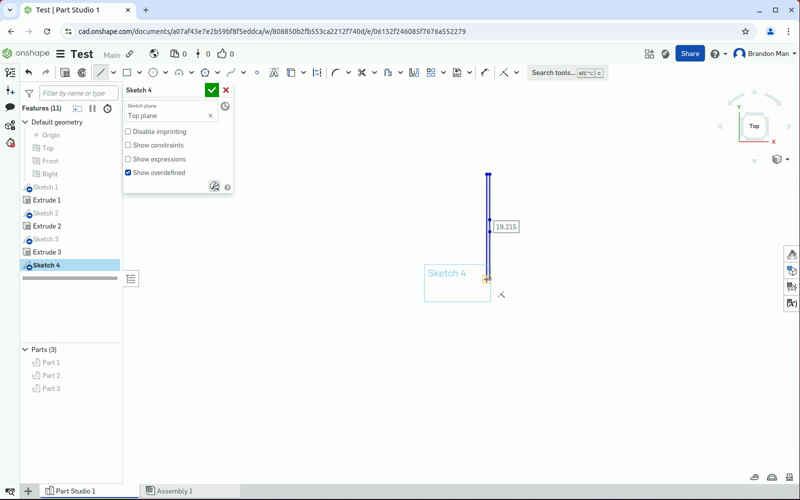
key(esc)
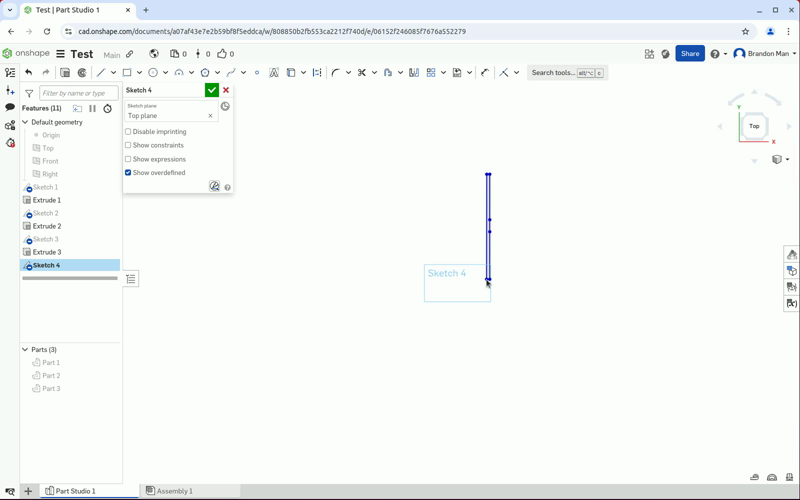
mouse_move(489, 241)
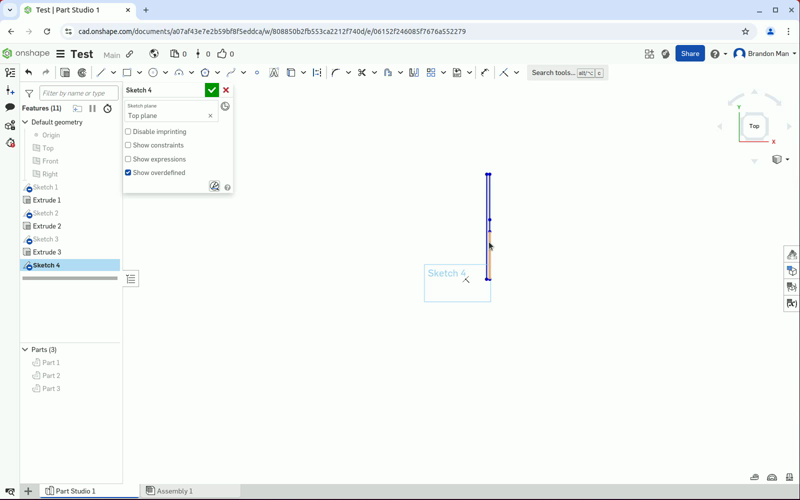
scroll(6)
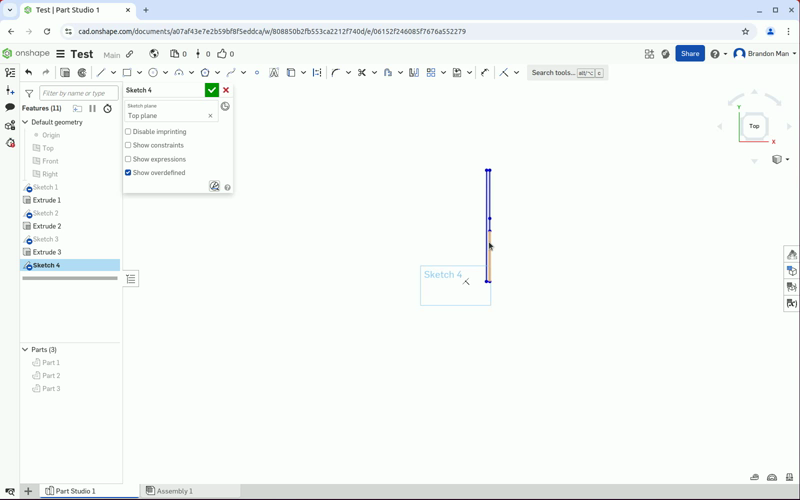
scroll(6)
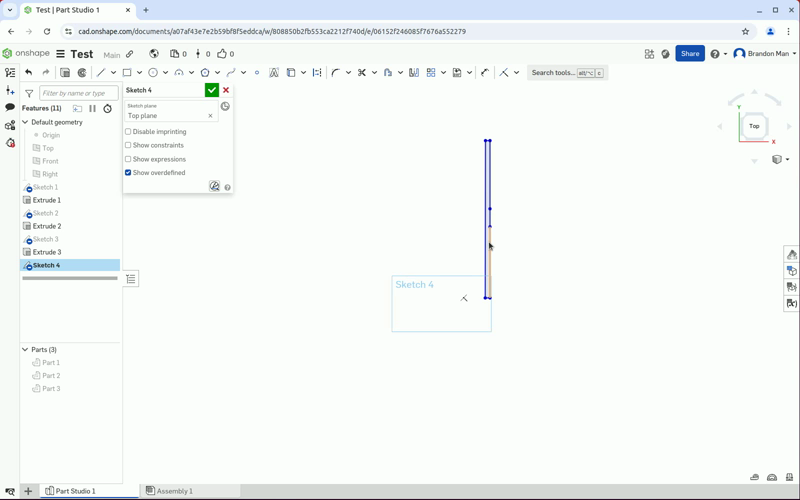
scroll(6)
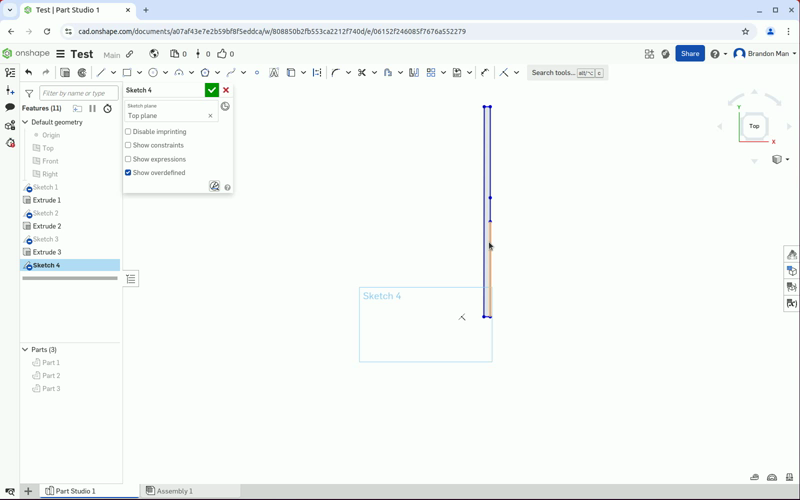
scroll(6)
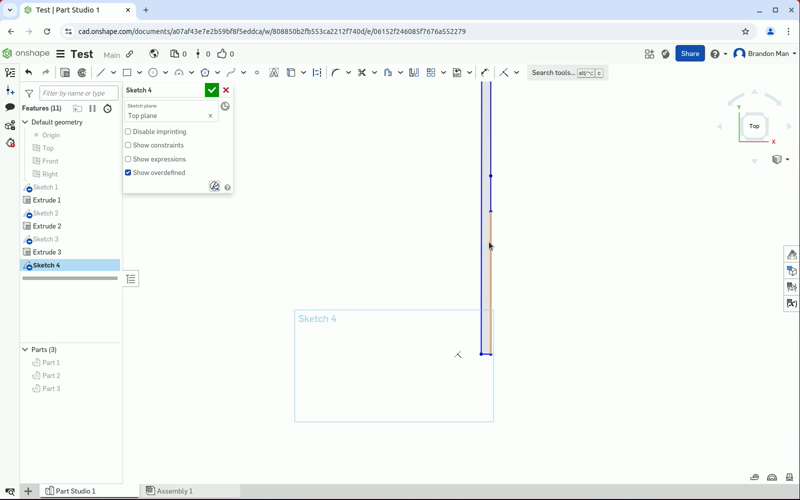
scroll(6)
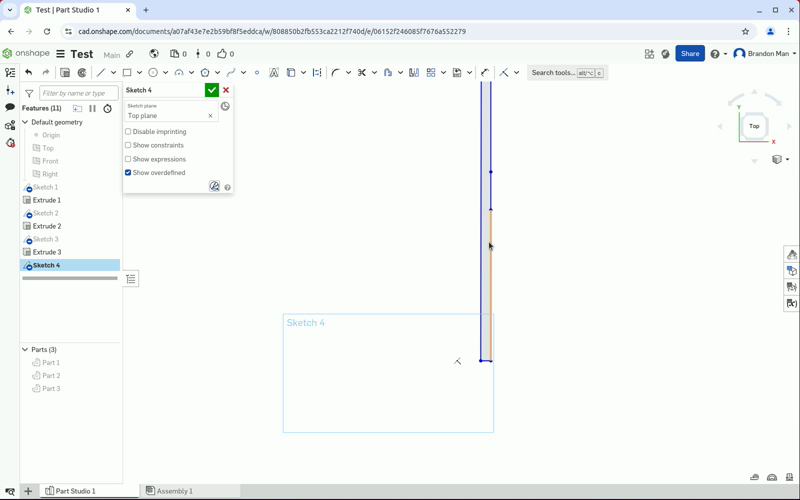
scroll(6)
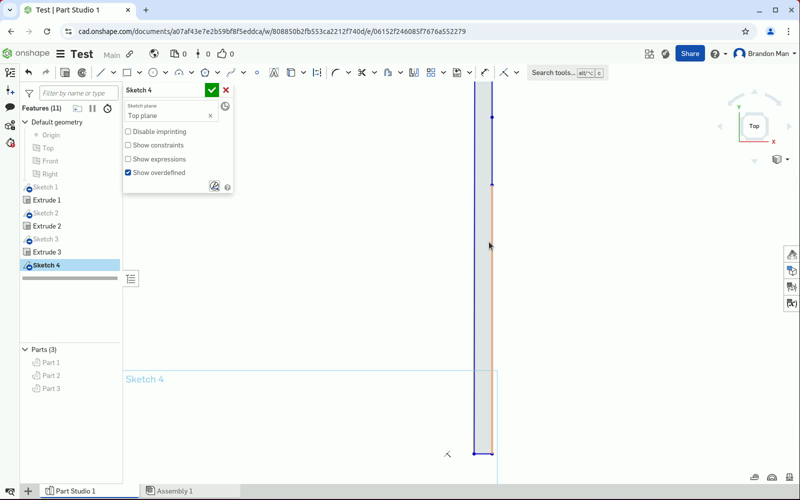
scroll(6)
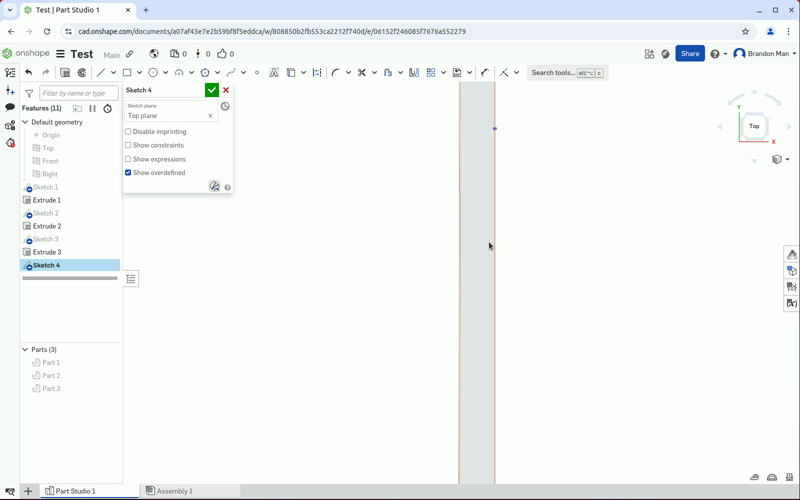
click(489, 241)
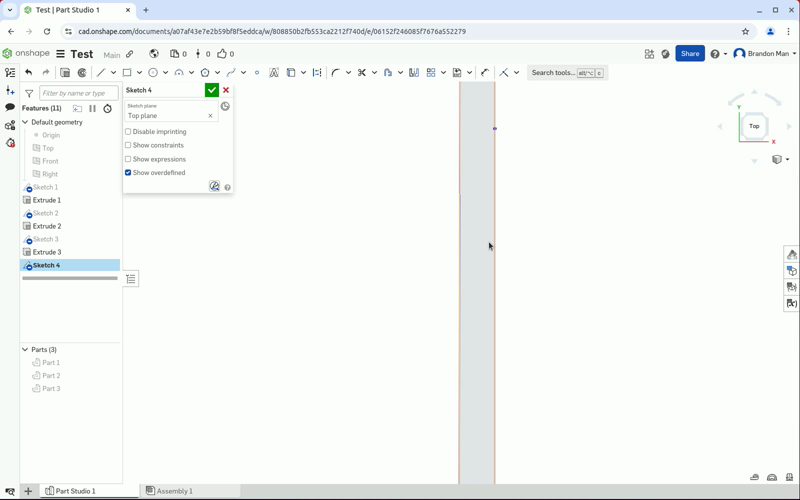
scroll(-6)
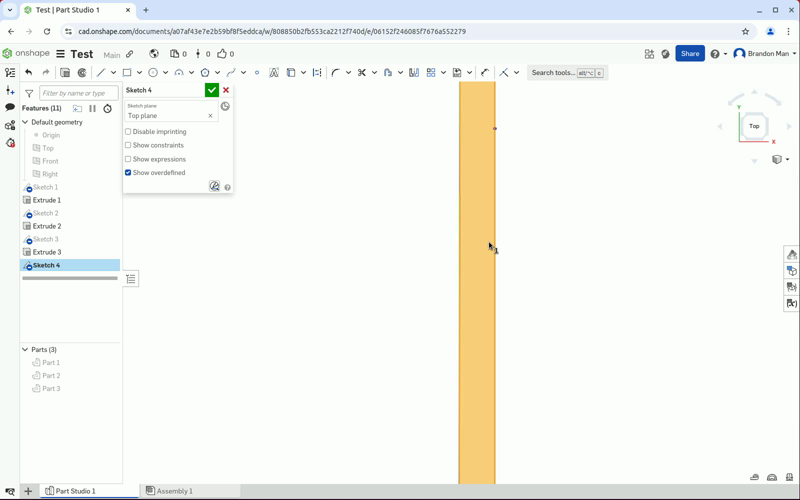
scroll(-6)
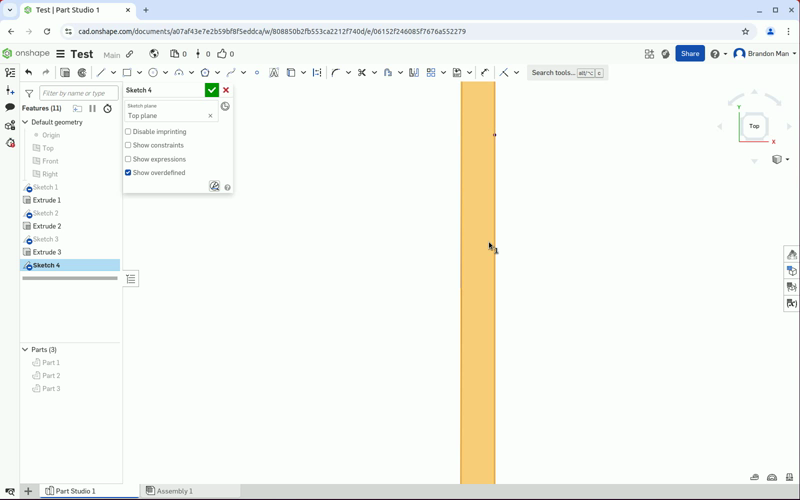
scroll(-6)
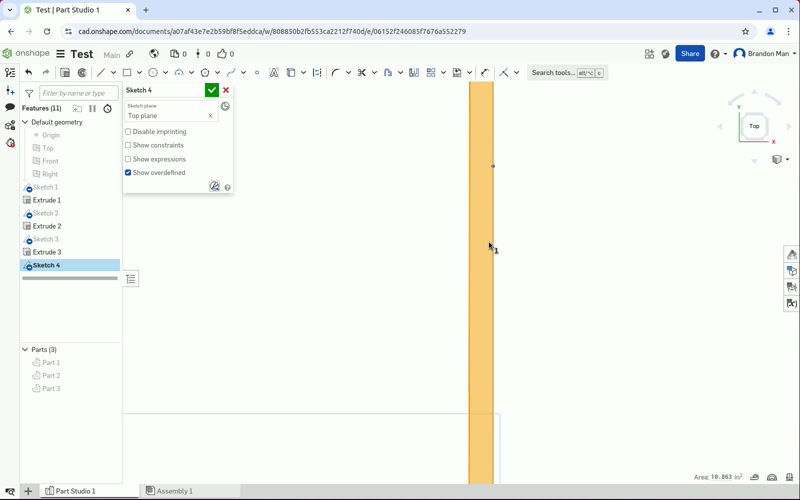
scroll(-6)
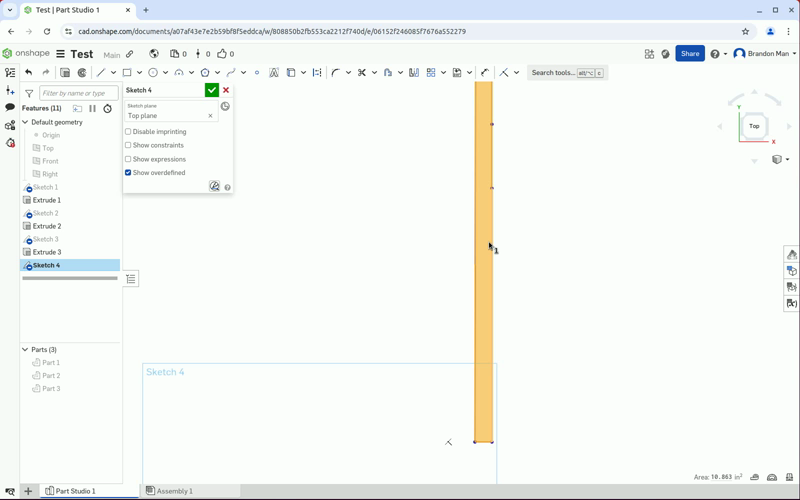
scroll(-6)
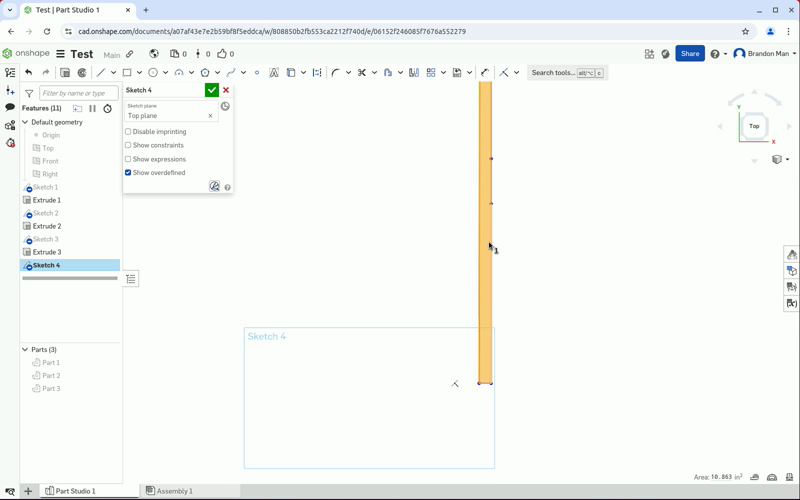
scroll(-6)
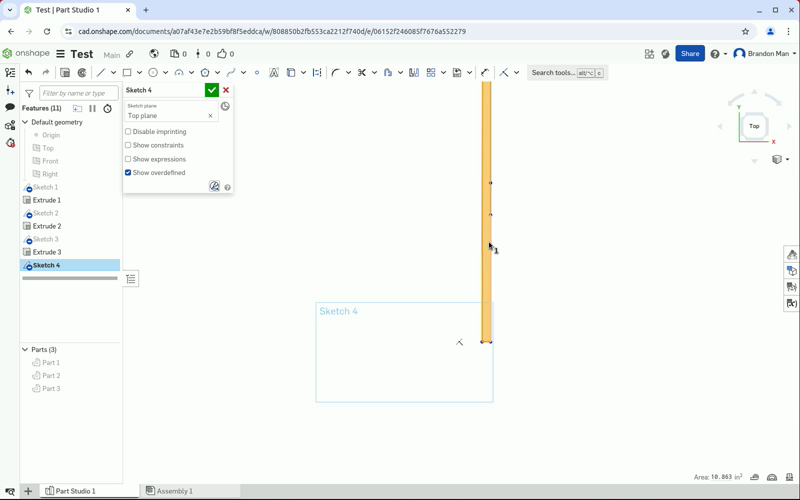
scroll(-6)
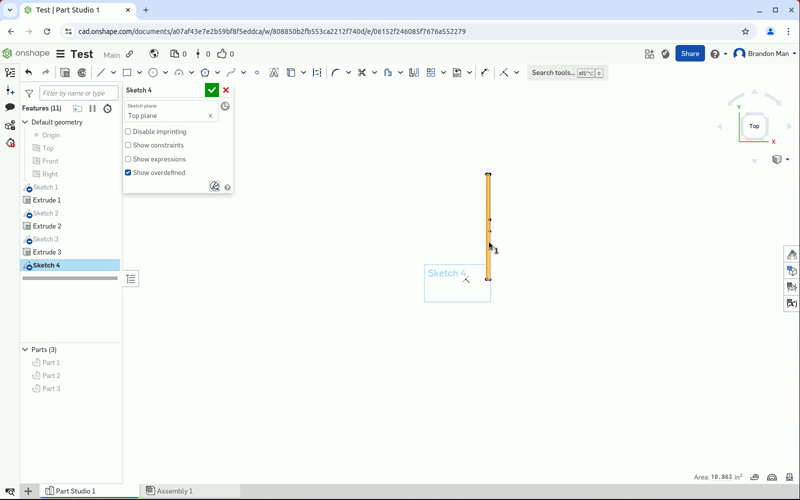
mouse_move(73, 352)
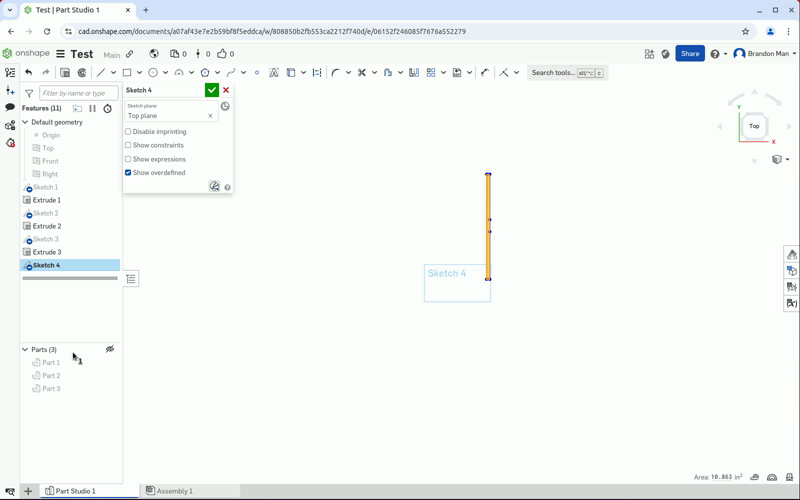
key(shift+y)
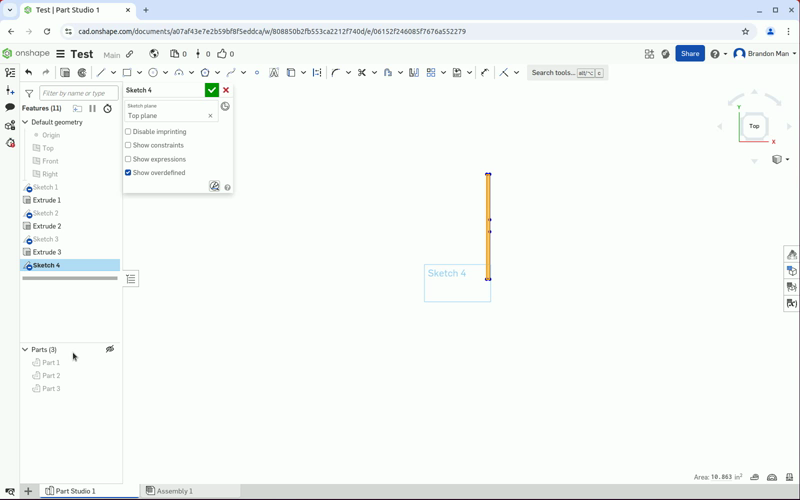
key(shift+e)
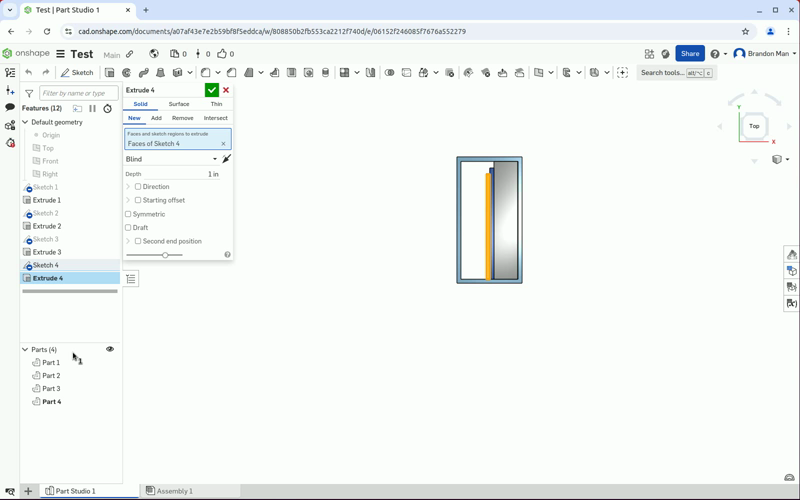
mouse_move(143, 106)
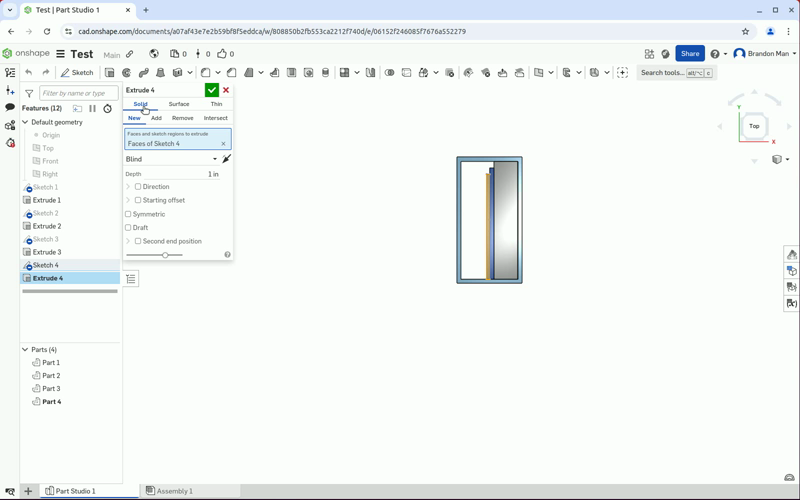
click(143, 106)
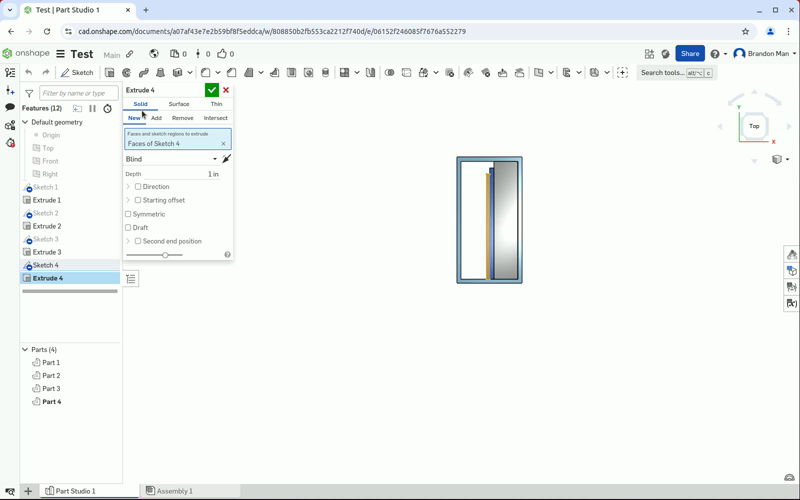
mouse_move(137, 120)
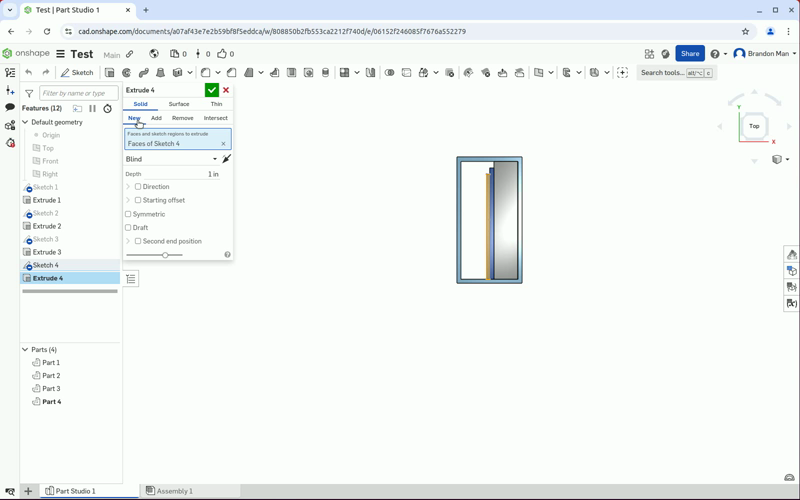
click(137, 120)
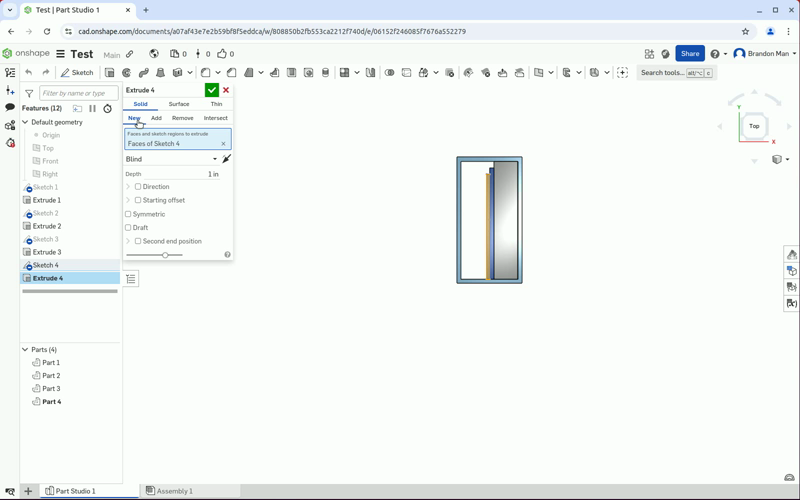
key(tab, 4)
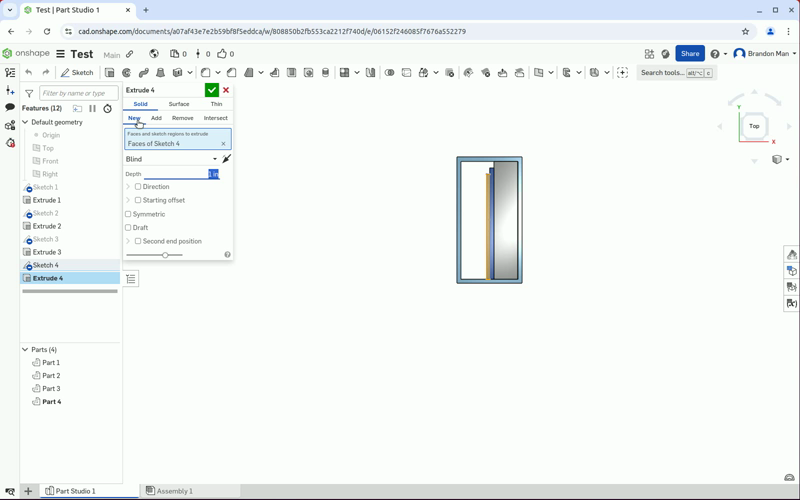
text(5.777)
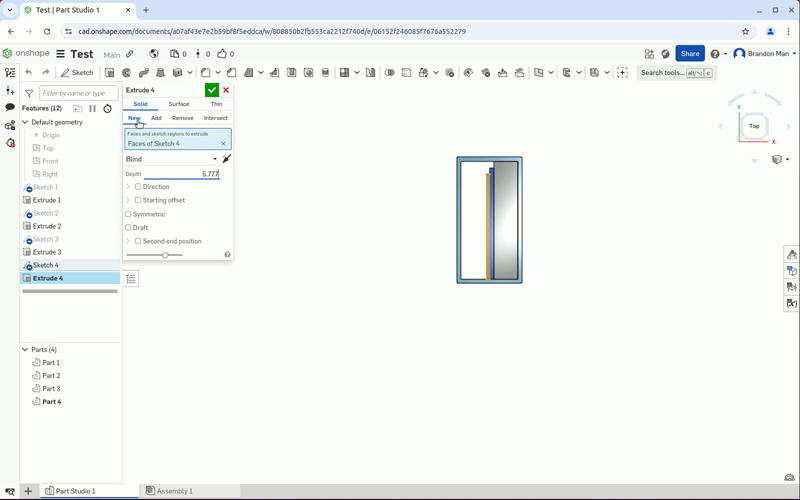
key(enter)
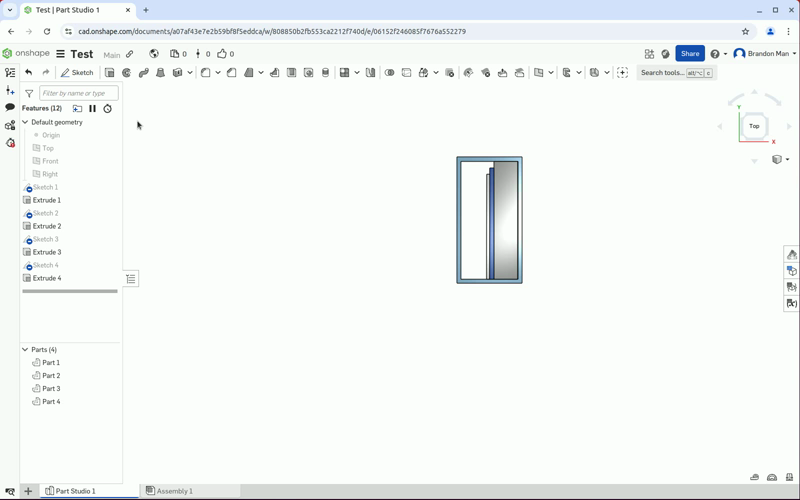
key(shift+h)
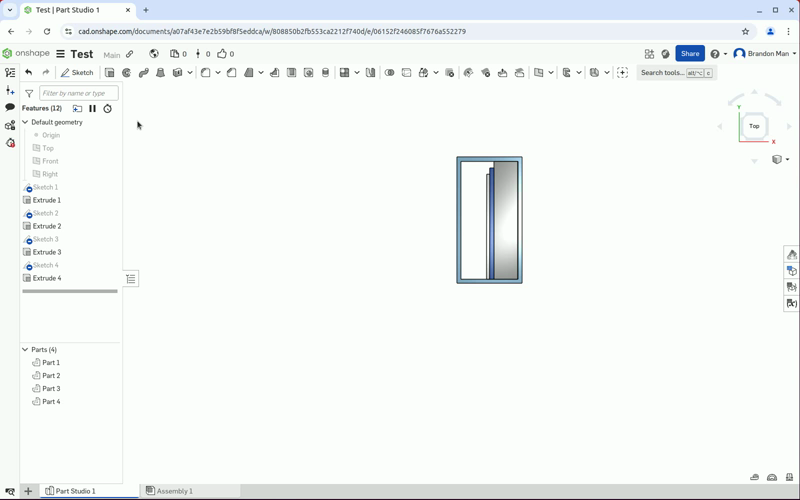
key(shift+h)
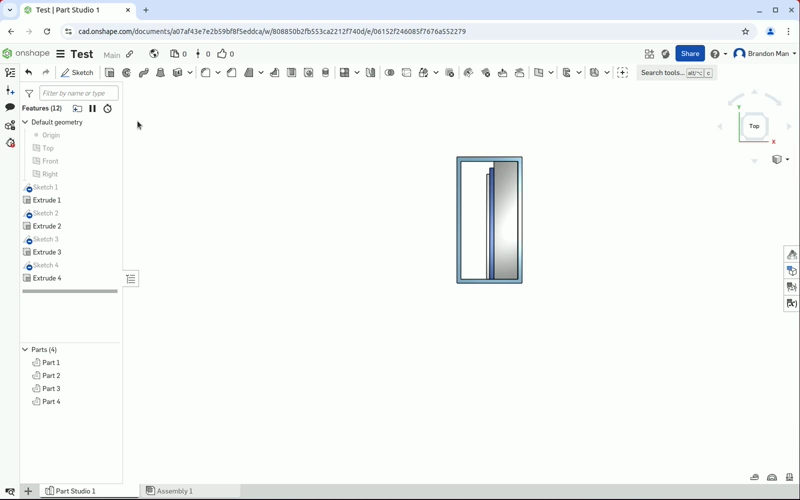
mouse_move(73, 189)
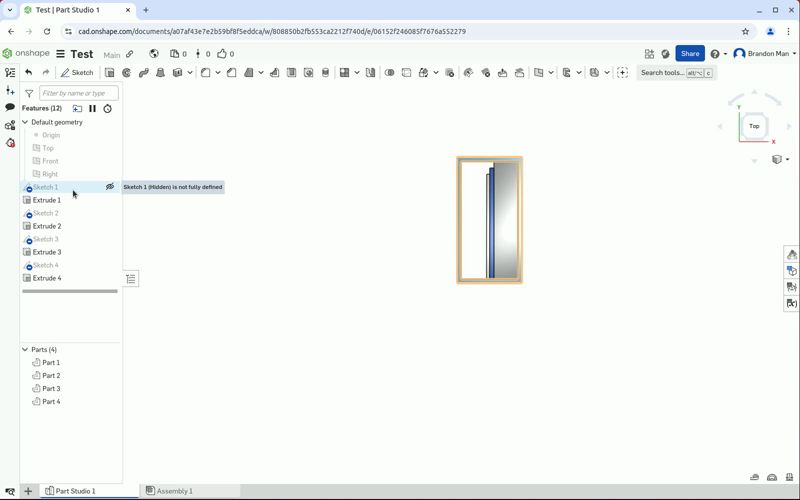
click(73, 189)
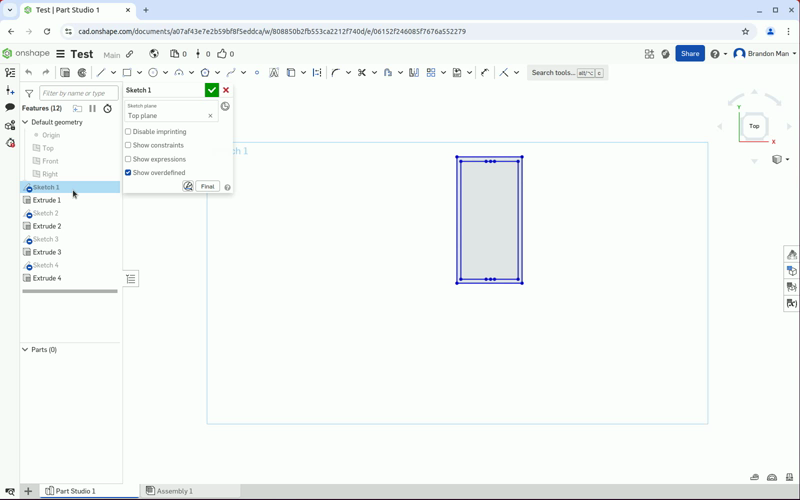
mouse_move(229, 92)
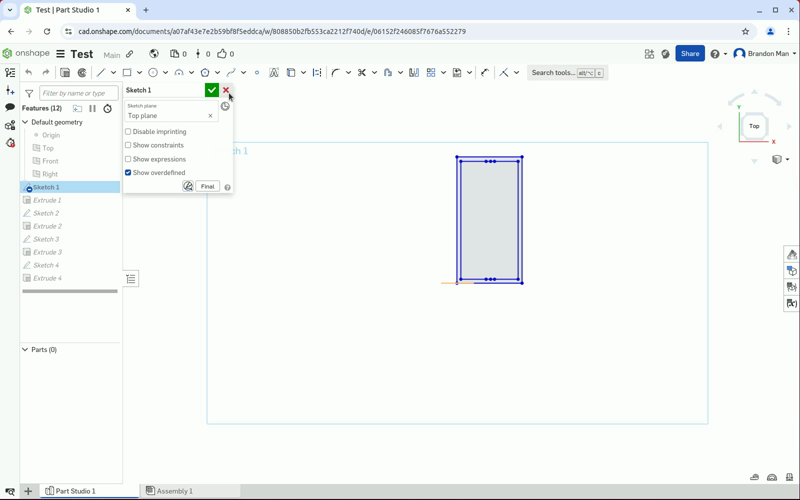
click(229, 92)
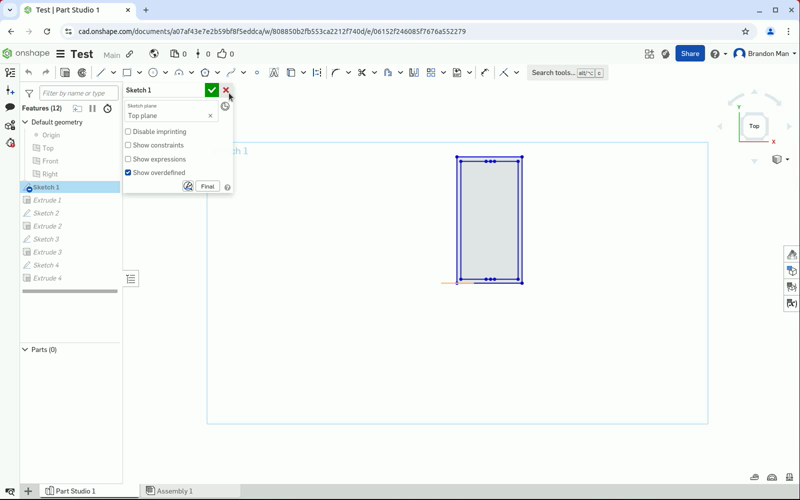
key(shift+s)
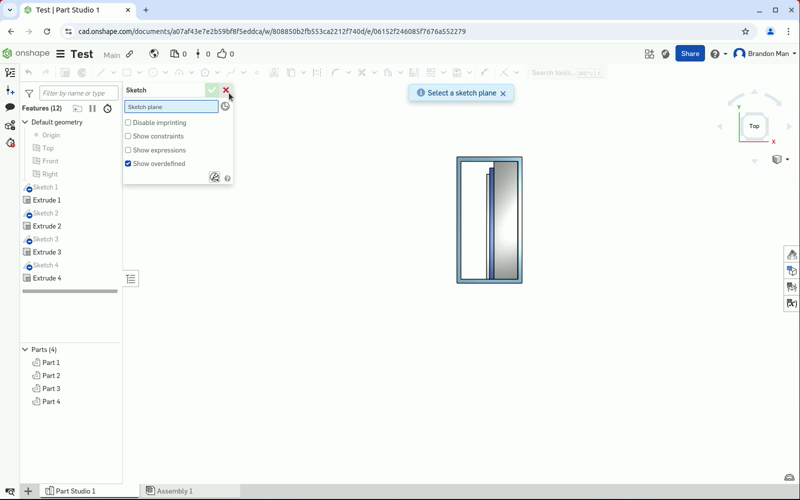
mouse_move(73, 150)
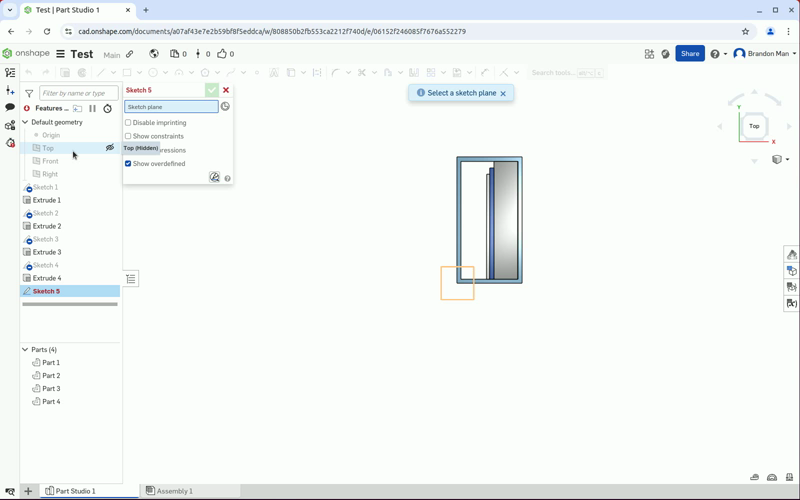
click(73, 150)
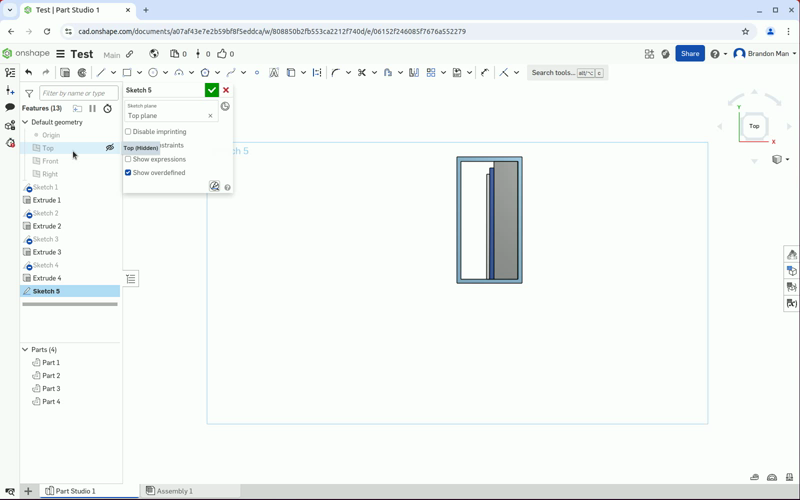
mouse_move(73, 352)
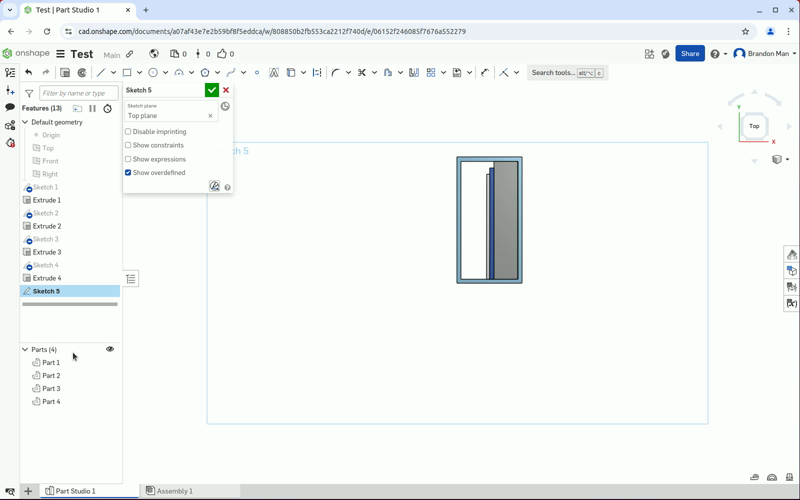
key(y)
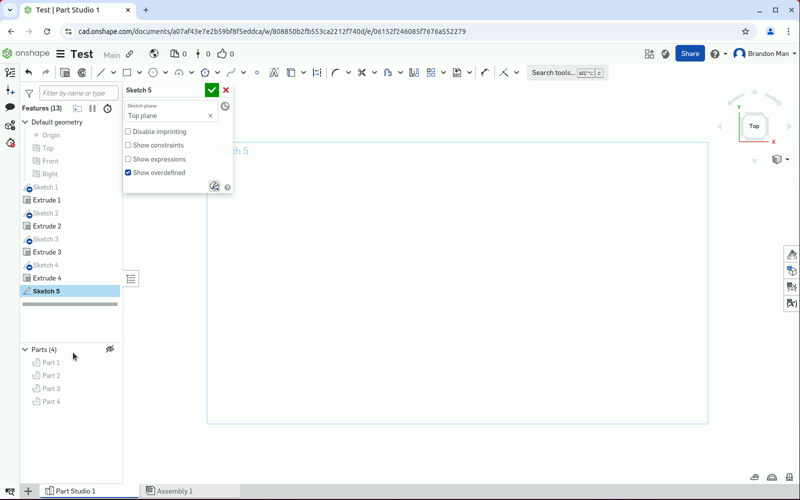
key(l)
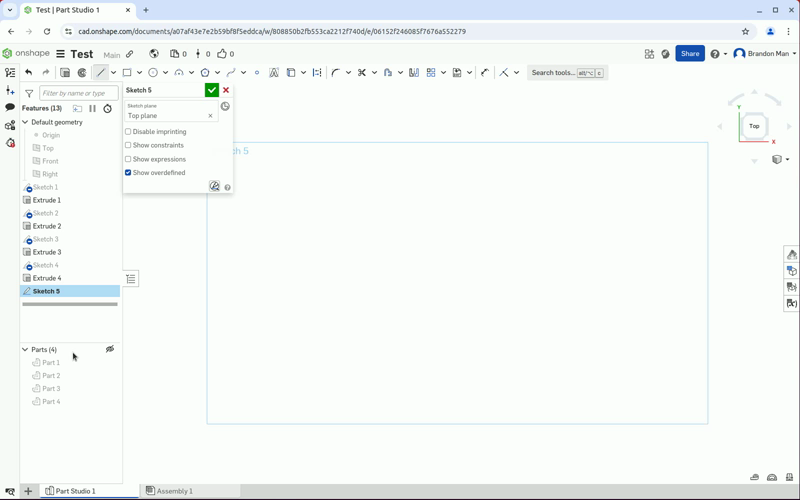
key_down(shift)
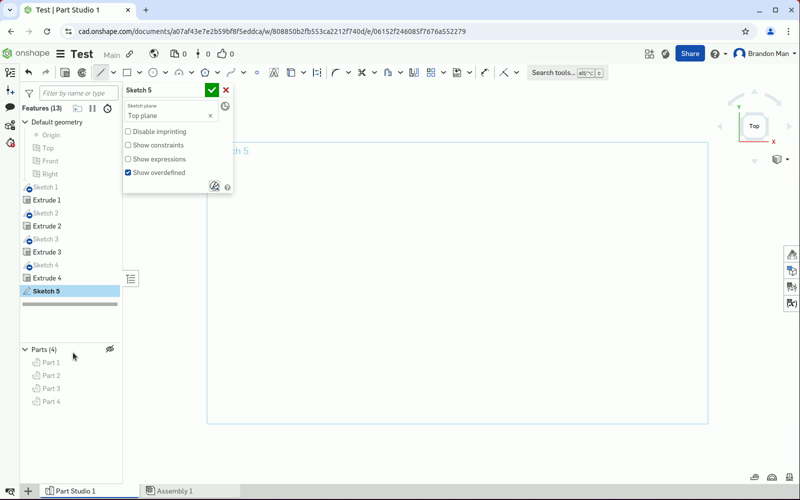
mouse_move(464, 279)
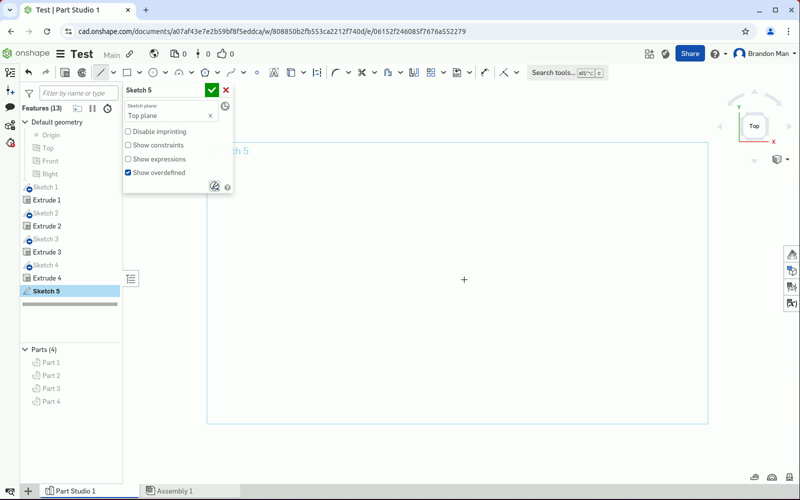
click(464, 279)
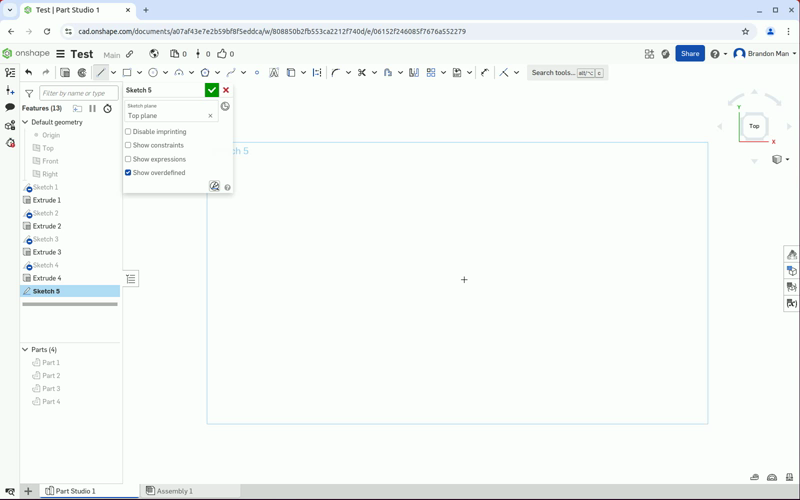
key_up(shift)
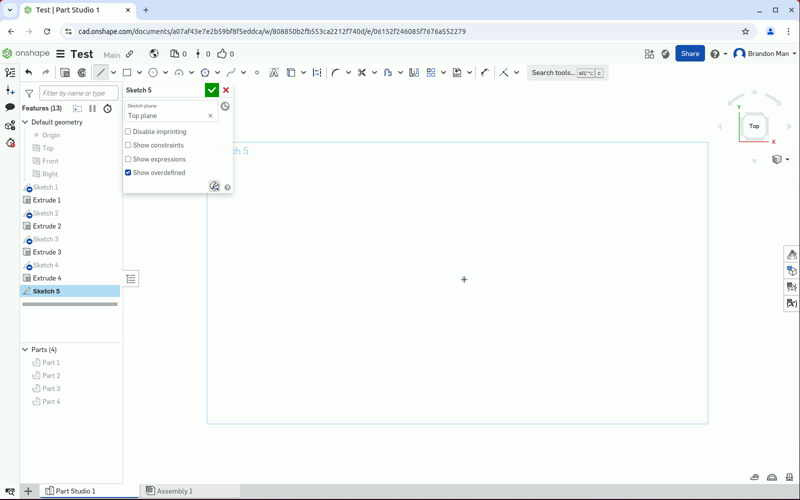
key_down(shift)
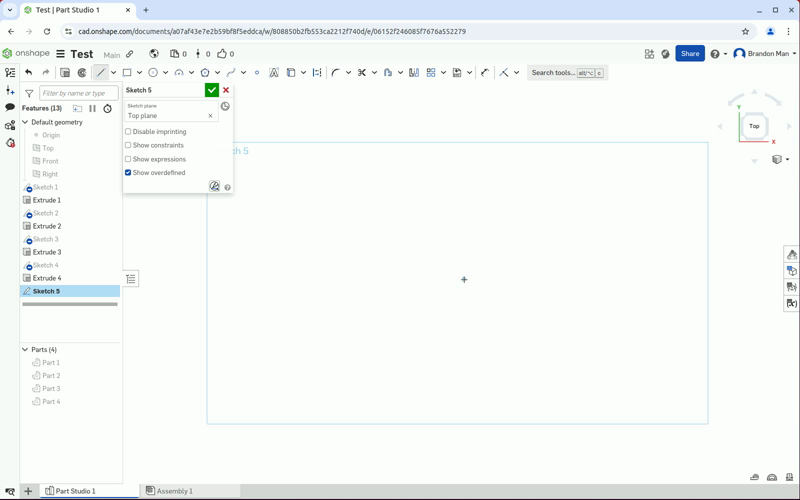
mouse_move(494, 279)
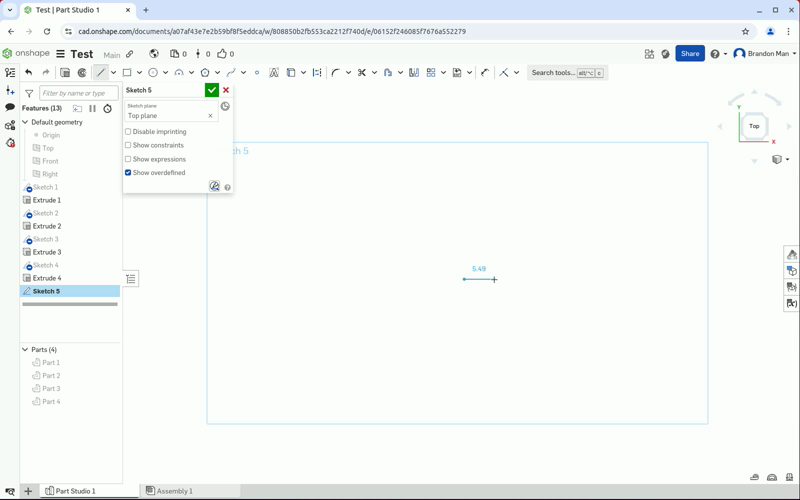
mouse_move(486, 279)
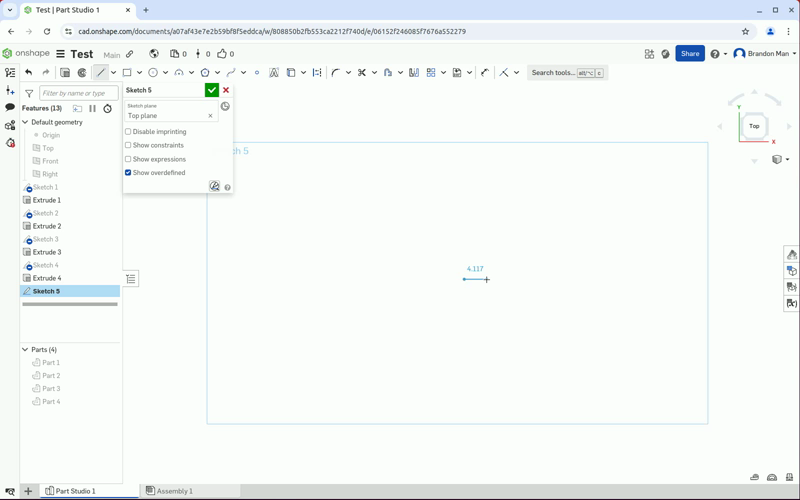
click(486, 279)
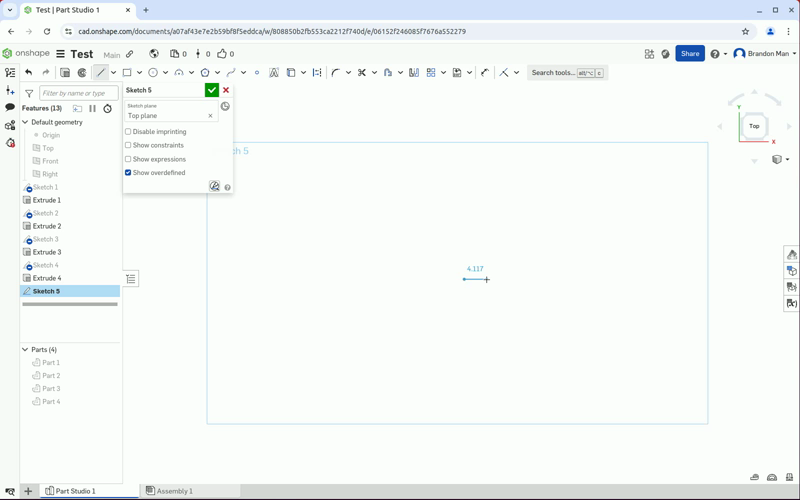
key_up(shift)
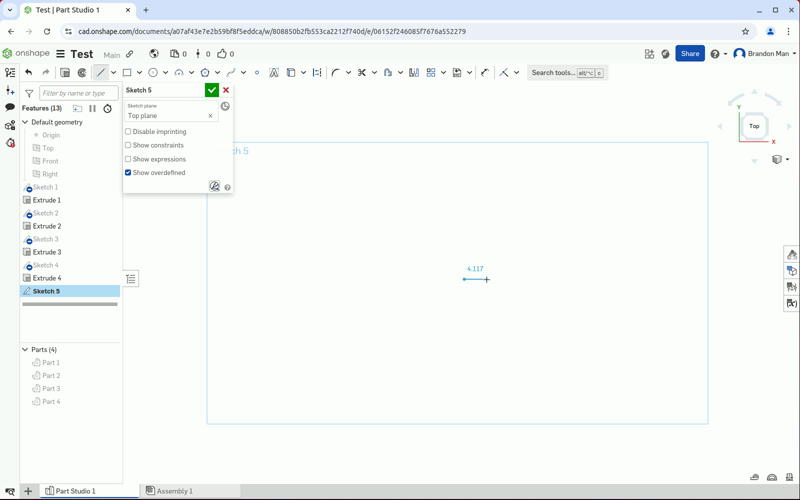
key_down(shift)
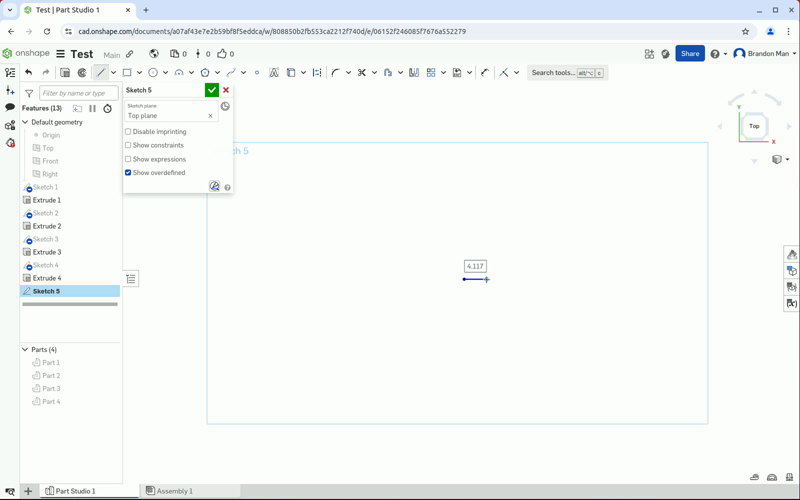
mouse_move(486, 174)
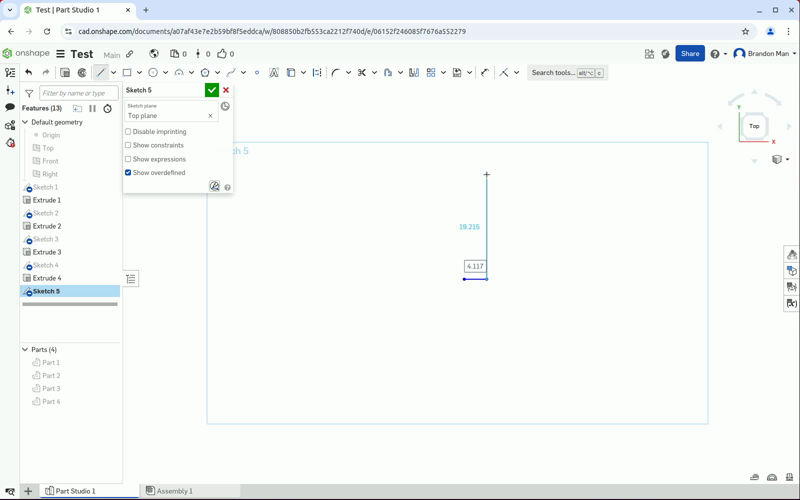
click(486, 174)
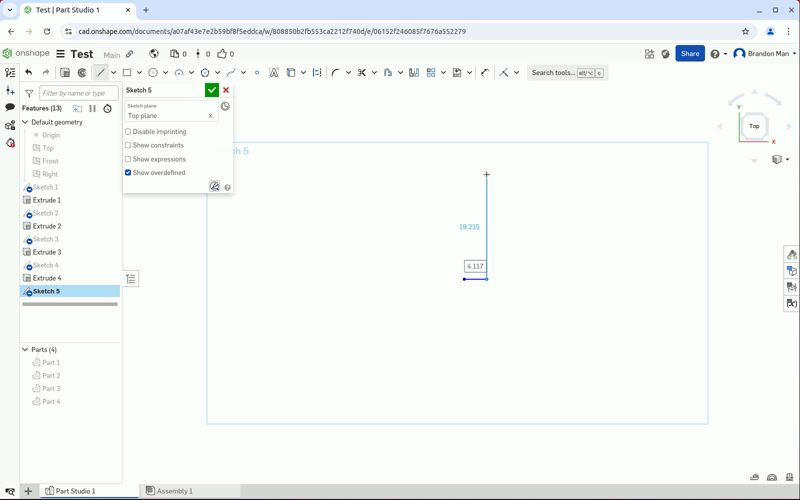
key_up(shift)
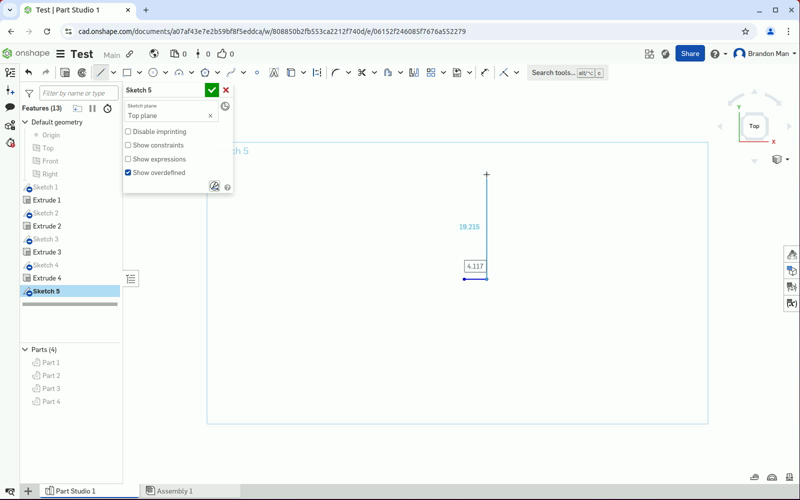
key_down(shift)
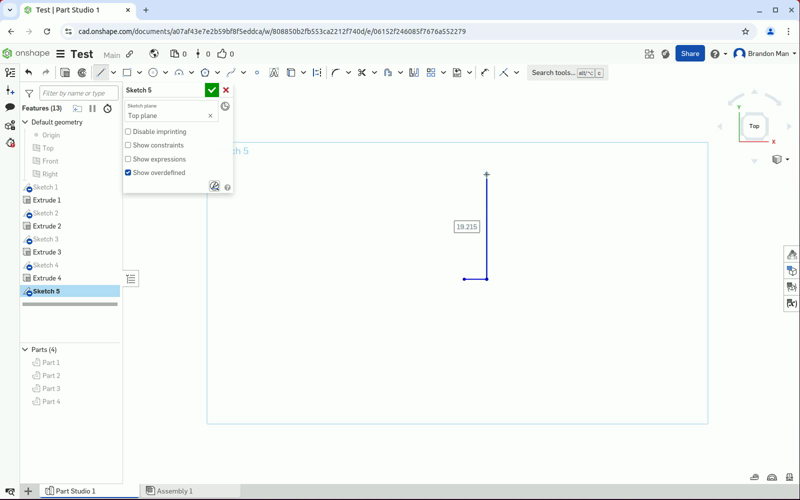
mouse_move(516, 174)
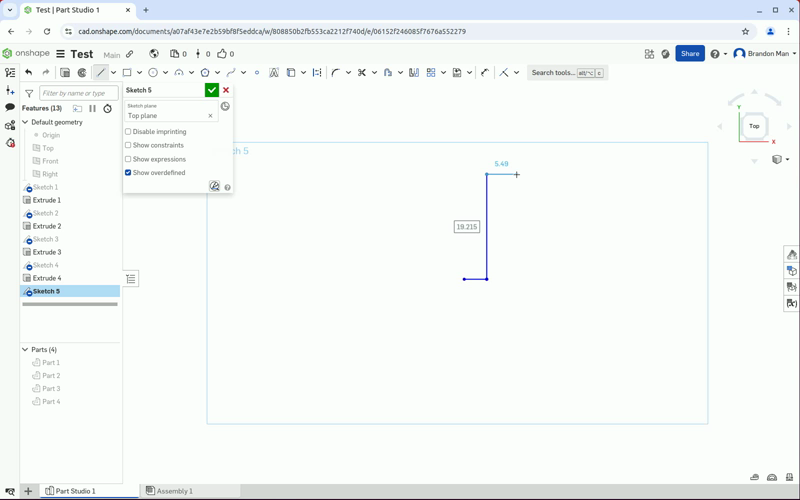
mouse_move(464, 174)
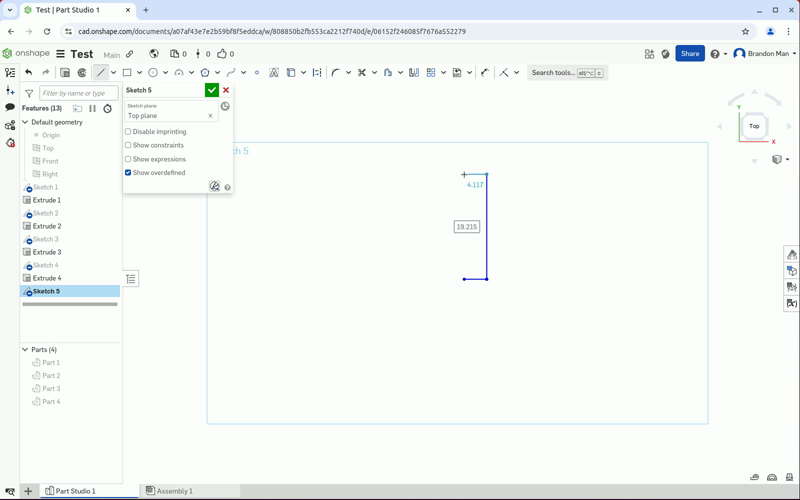
click(464, 174)
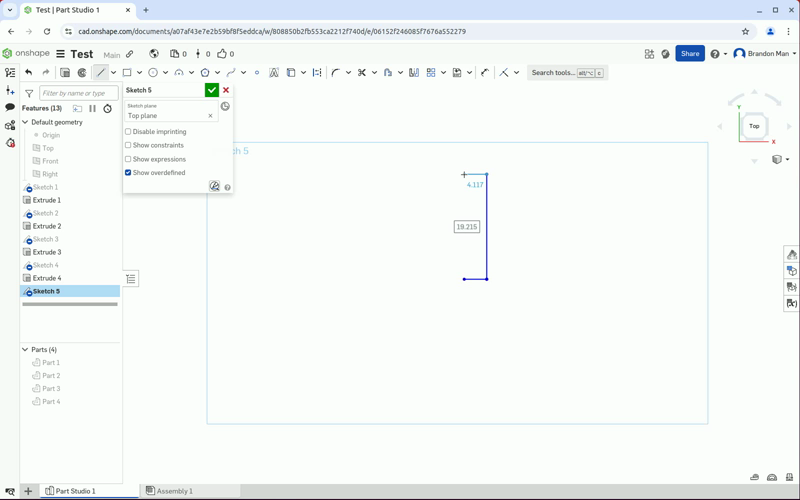
key_up(shift)
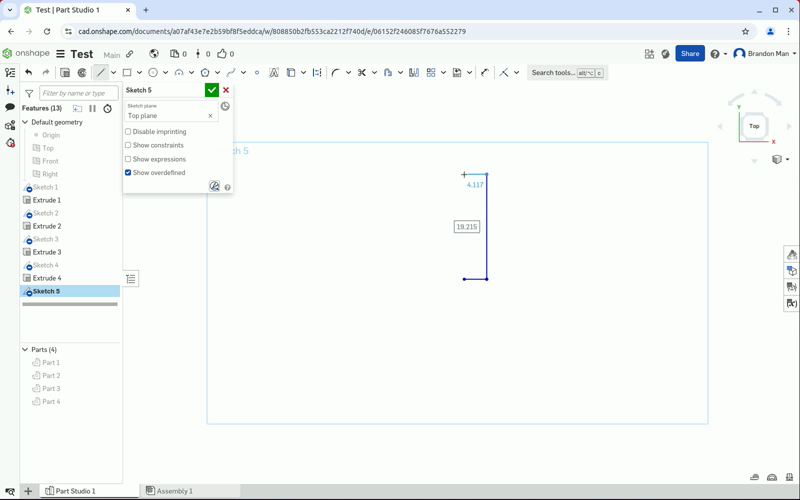
key_down(shift)
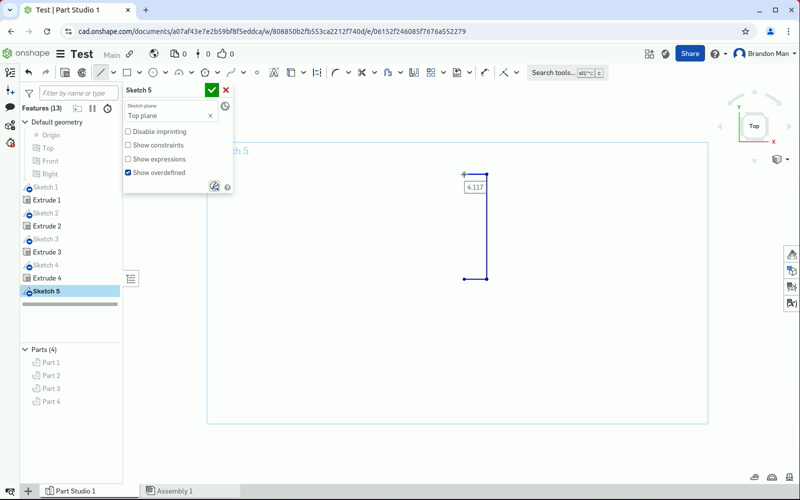
mouse_move(464, 279)
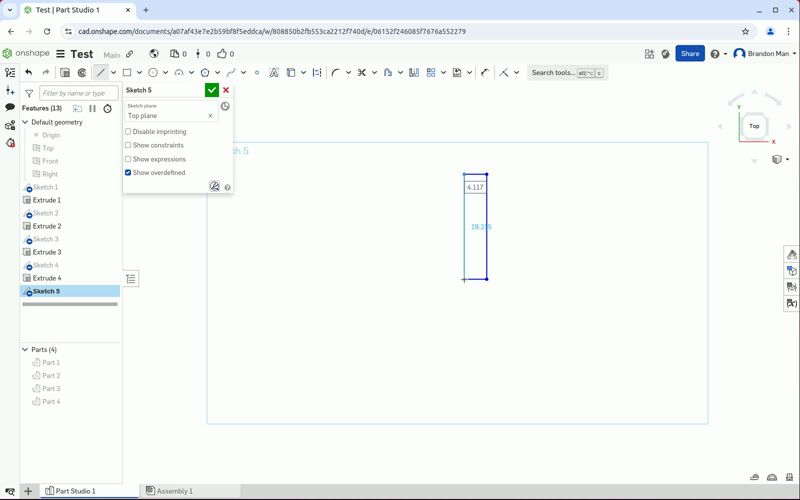
key_up(shift)
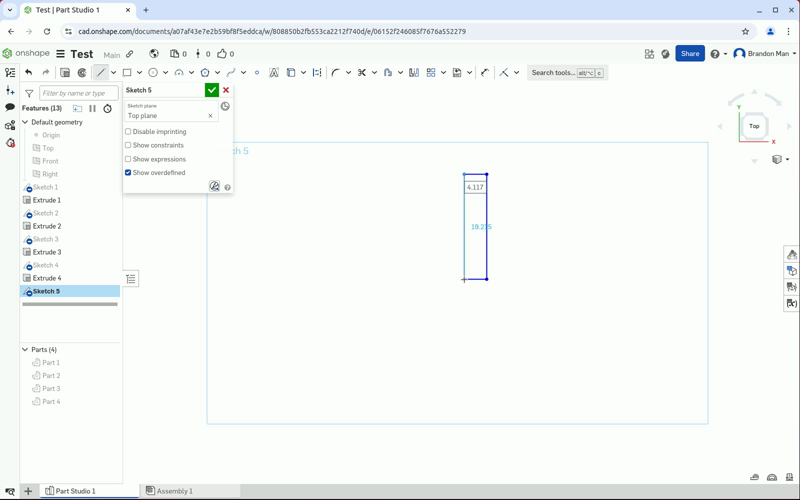
click(464, 279)
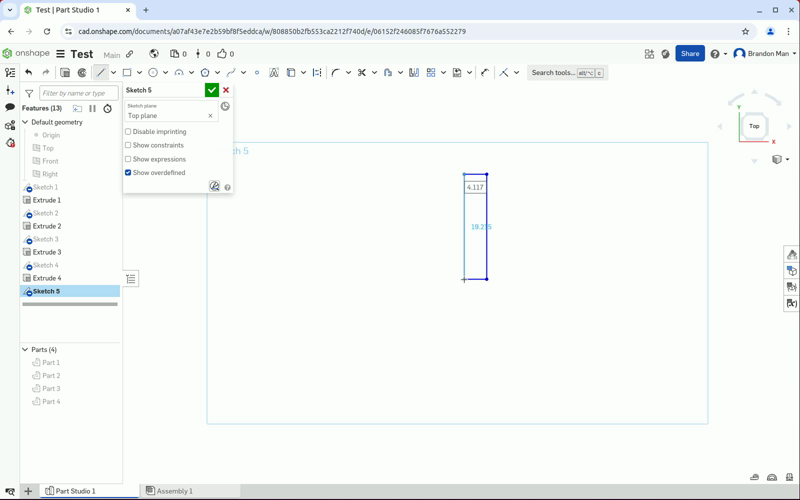
key(esc)
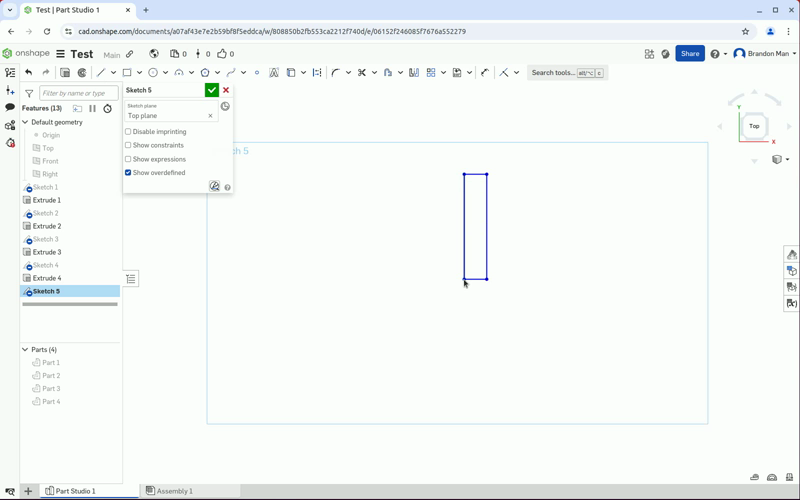
mouse_move(479, 267)
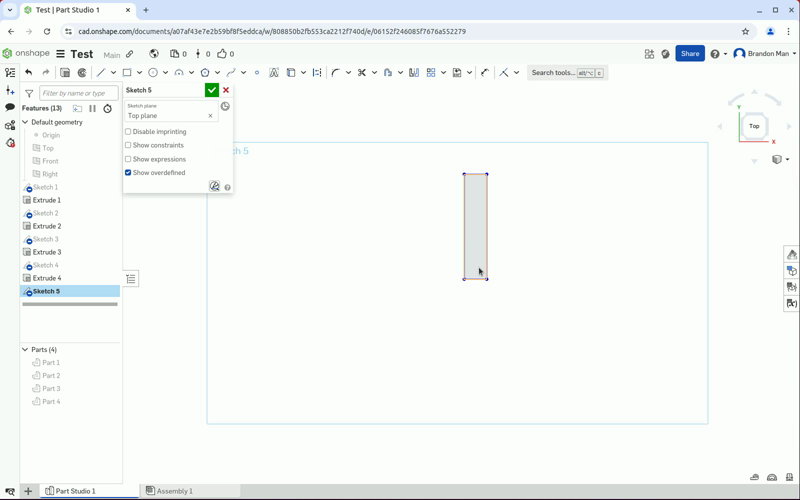
click(479, 267)
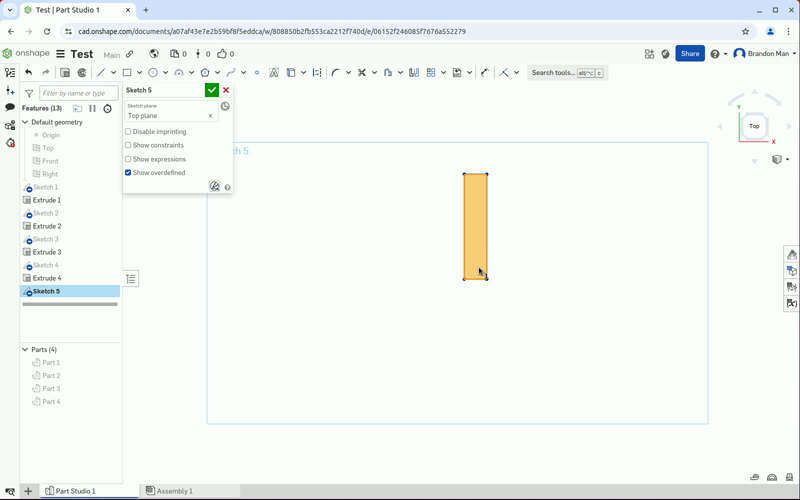
mouse_move(73, 352)
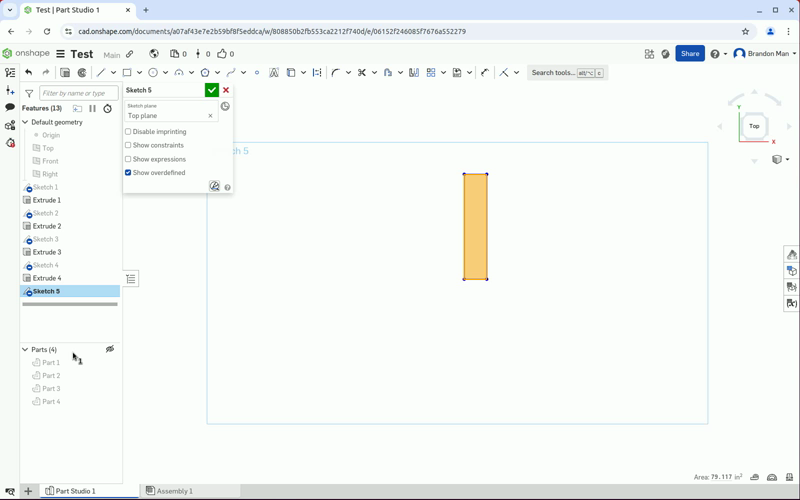
key(shift+y)
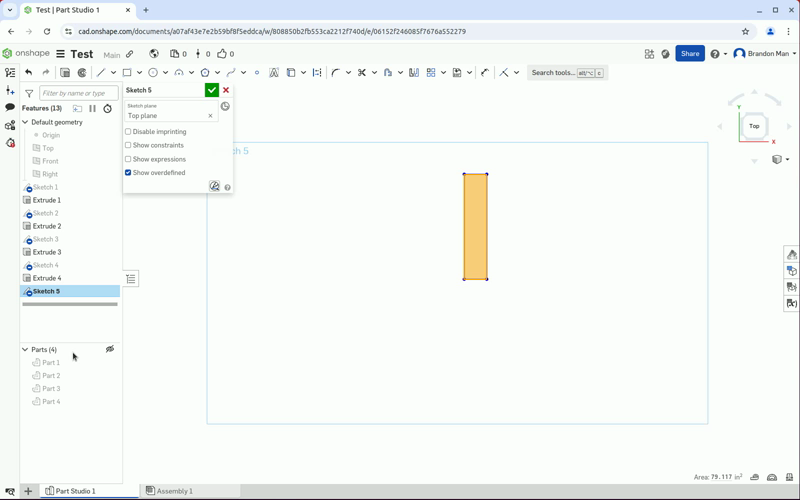
key(shift+e)
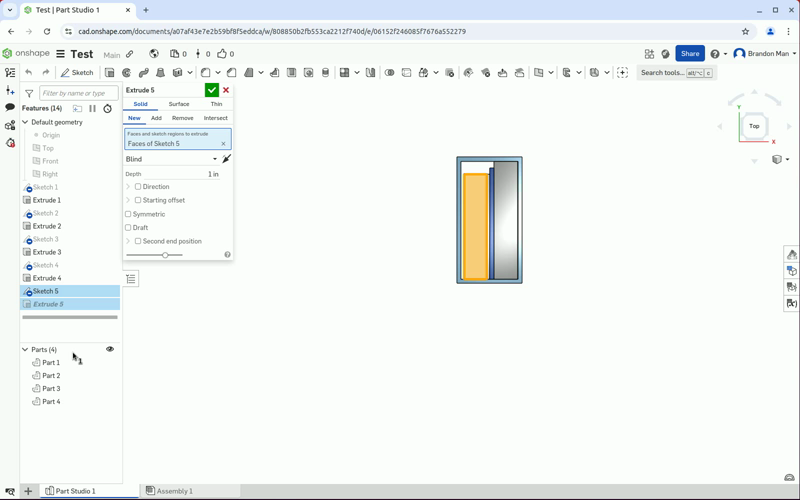
mouse_move(143, 106)
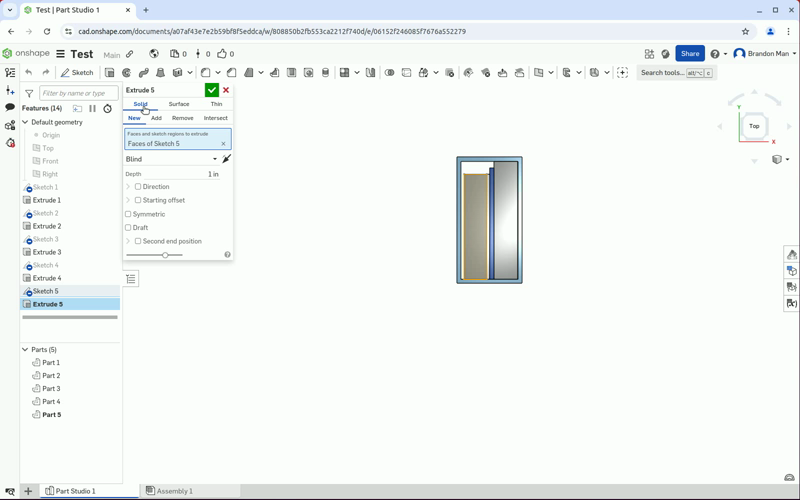
click(143, 106)
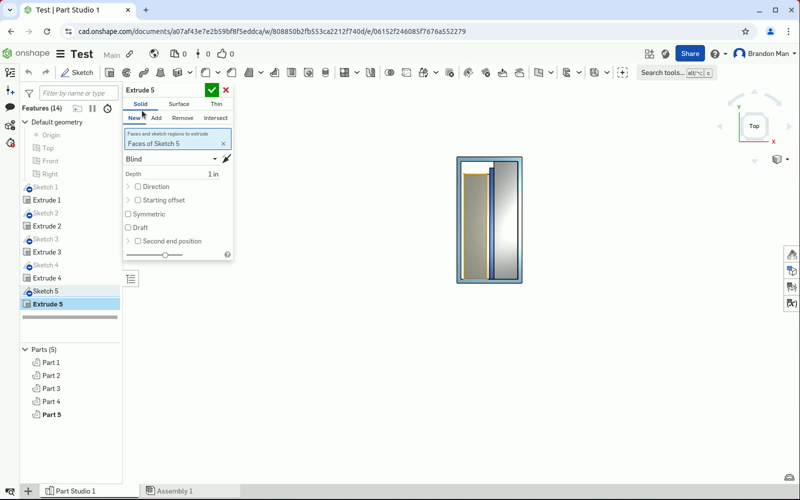
mouse_move(137, 120)
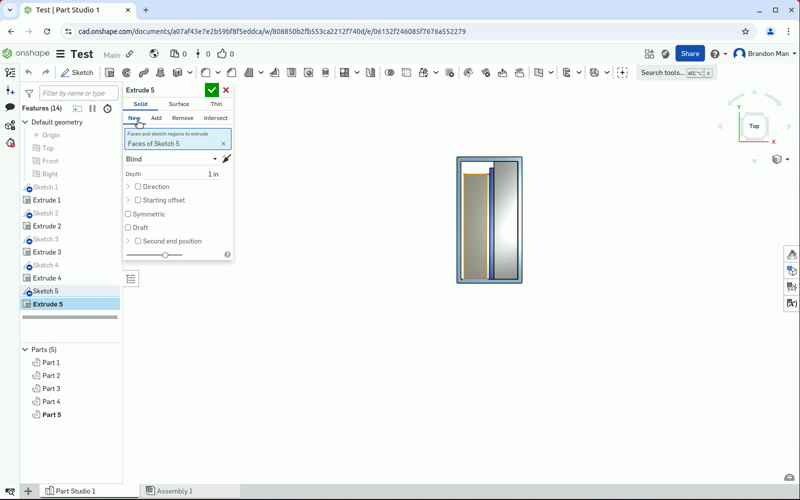
click(137, 120)
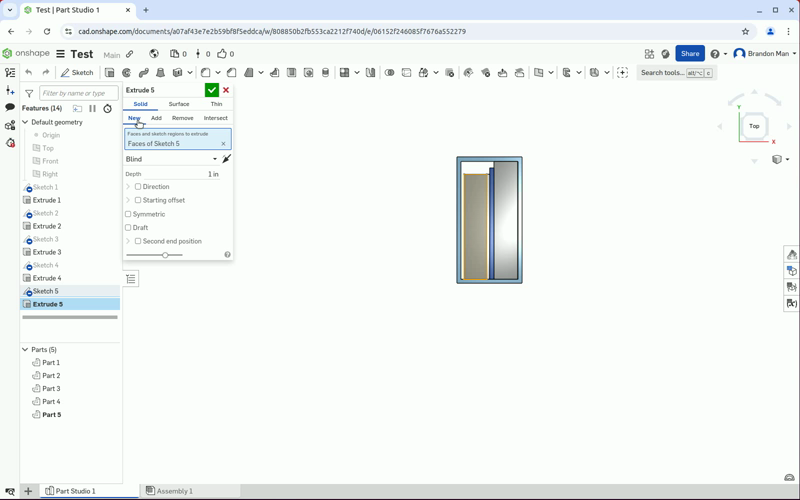
key(tab, 4)
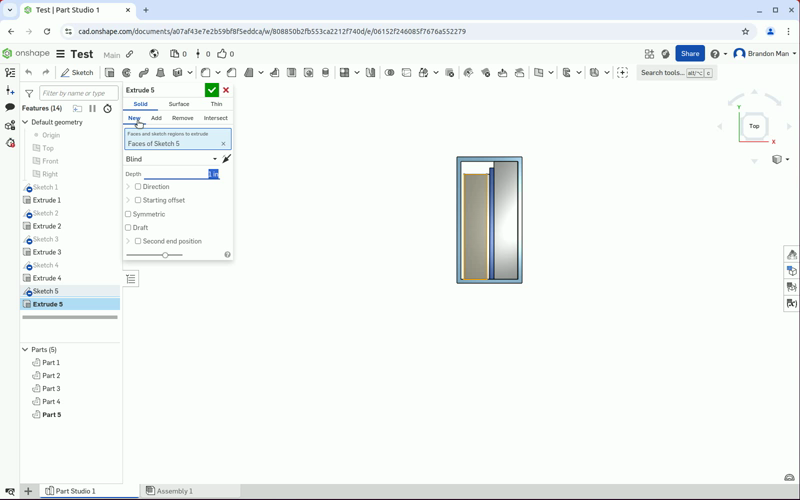
text(5.777)
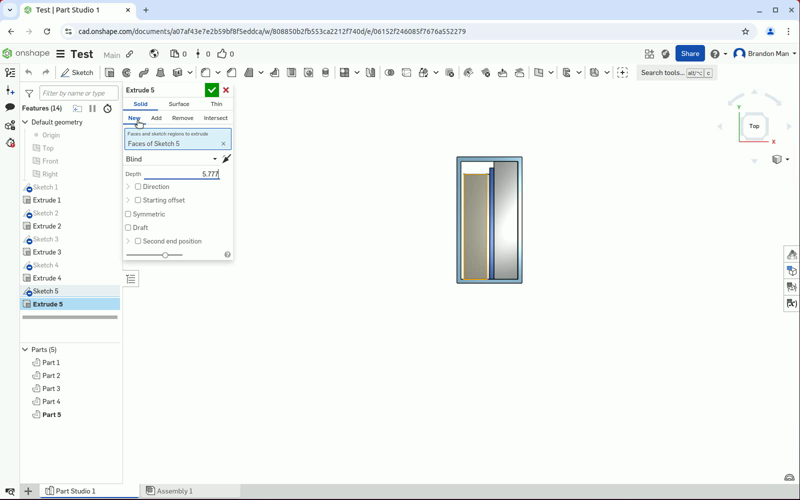
key(enter)
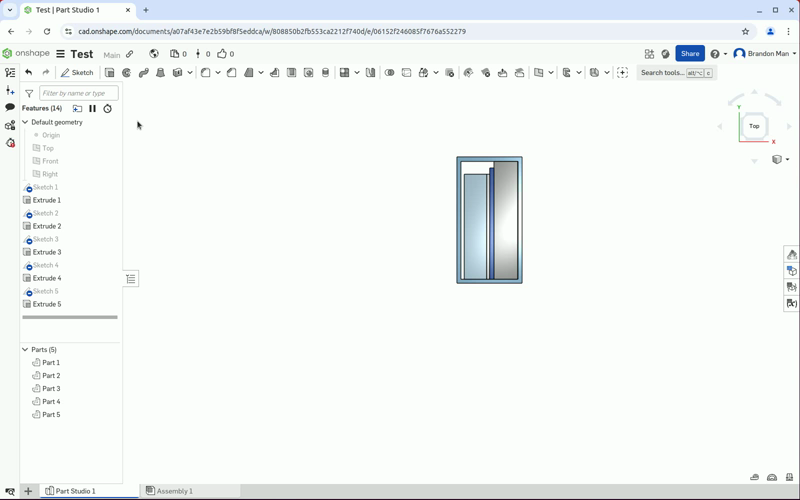
key(shift+h)
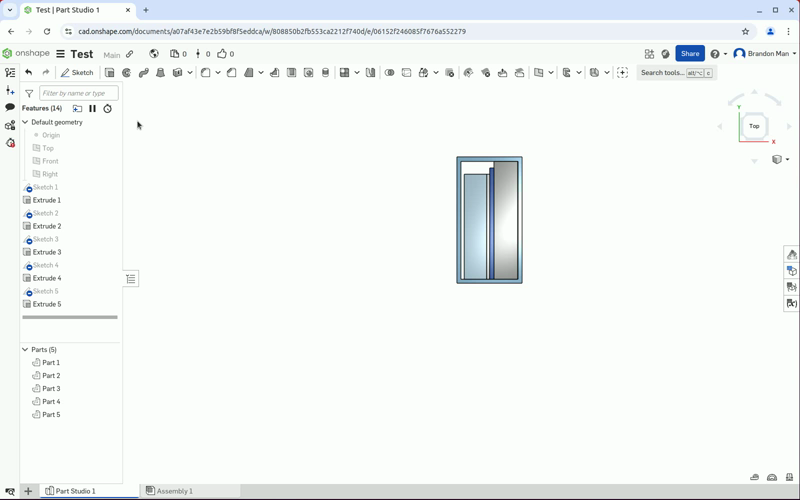
key(shift+h)
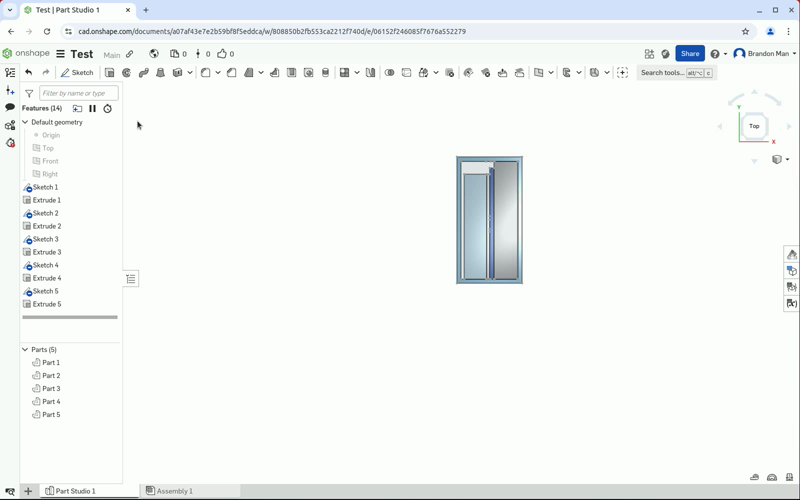
key(shift+7)
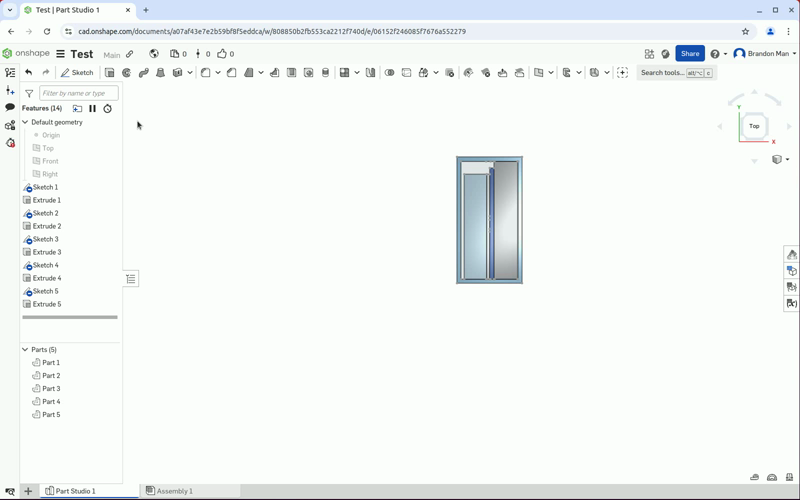
key(up, 3)
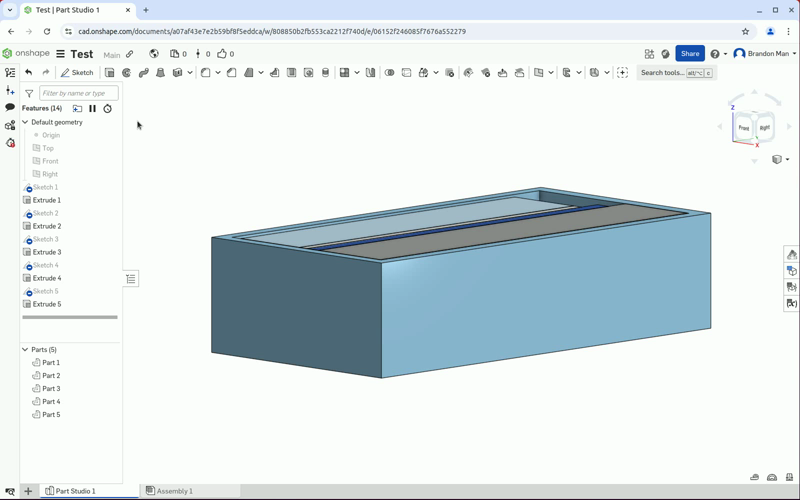
key(left, 3)
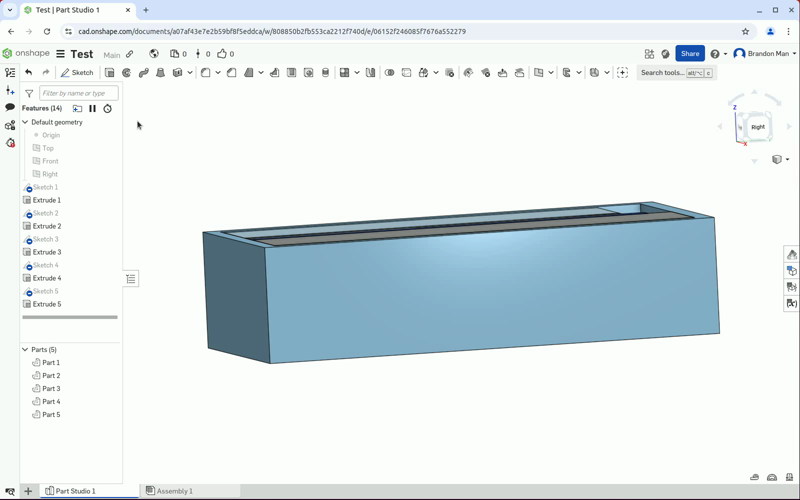
key(right, 3)
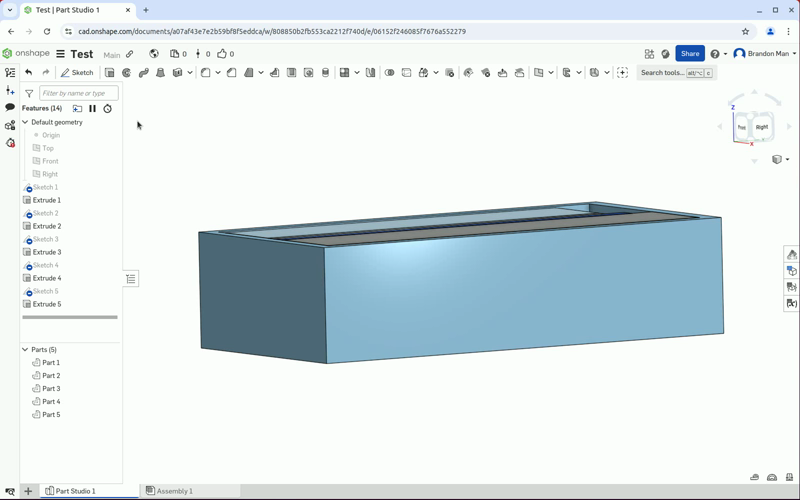
key(down, 3)
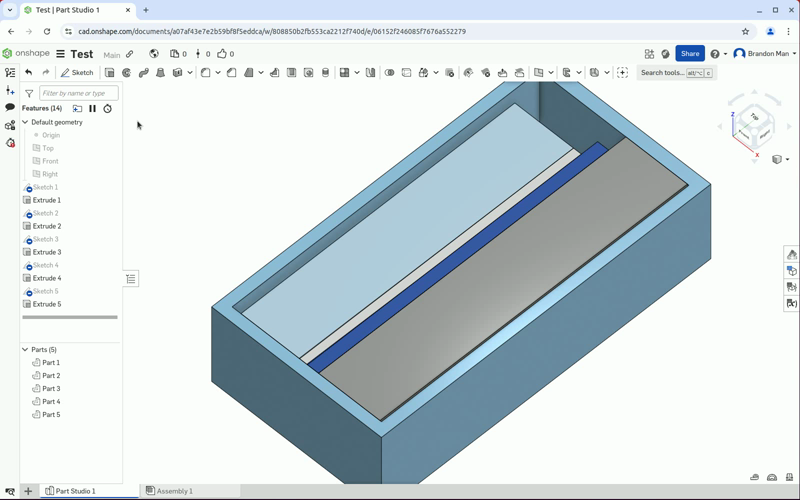
mouse_move(73, 189)
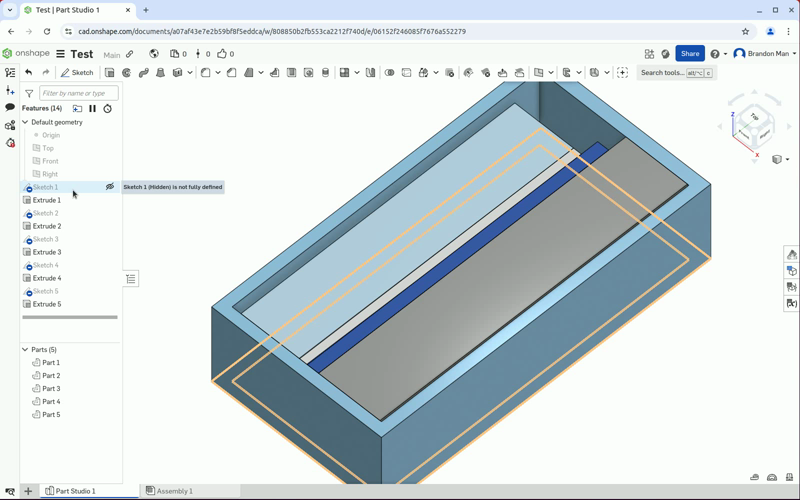
click(73, 189)